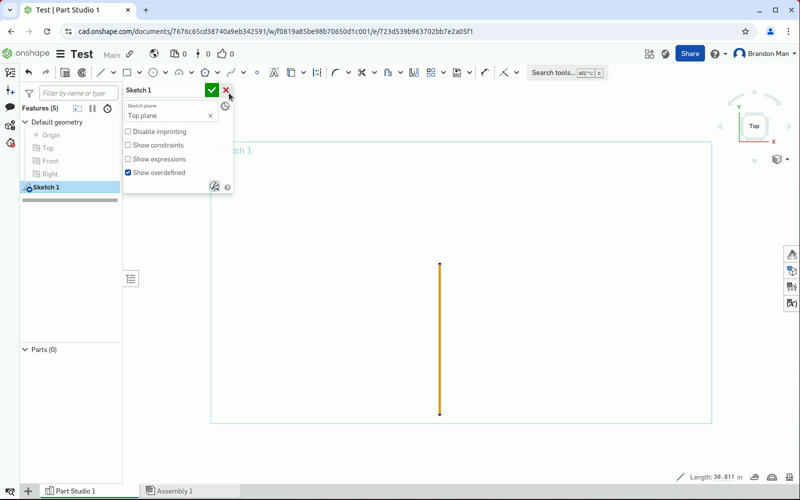
key(shift+h)
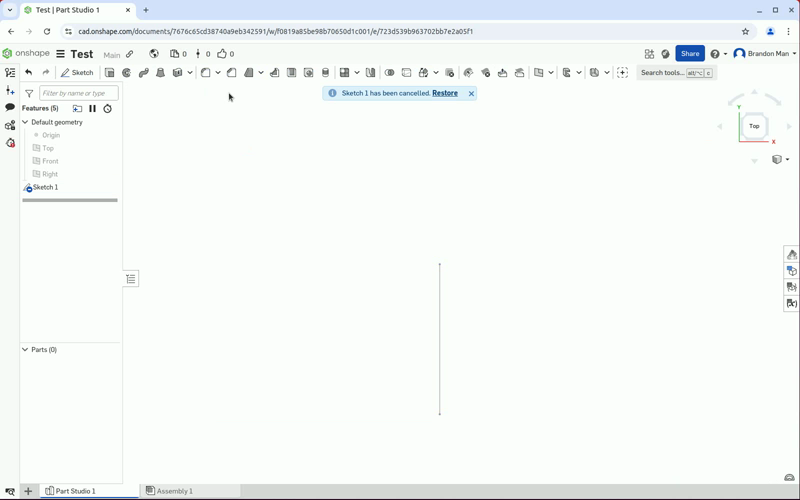
key(shift+s)
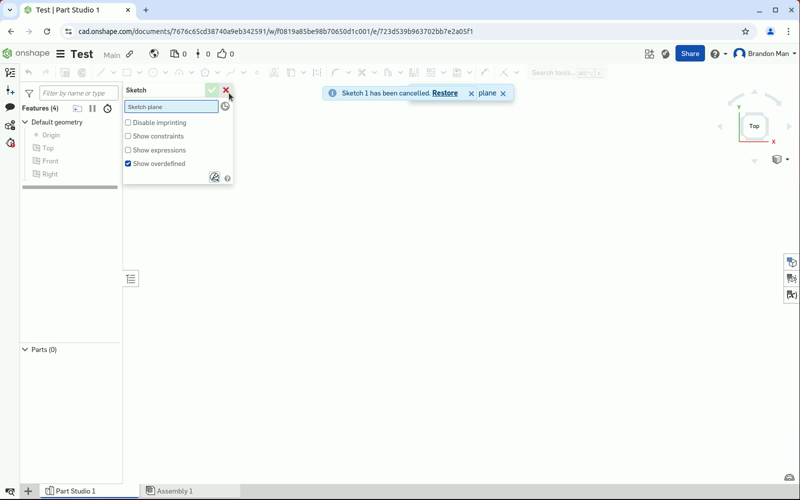
mouse_move(73, 150)
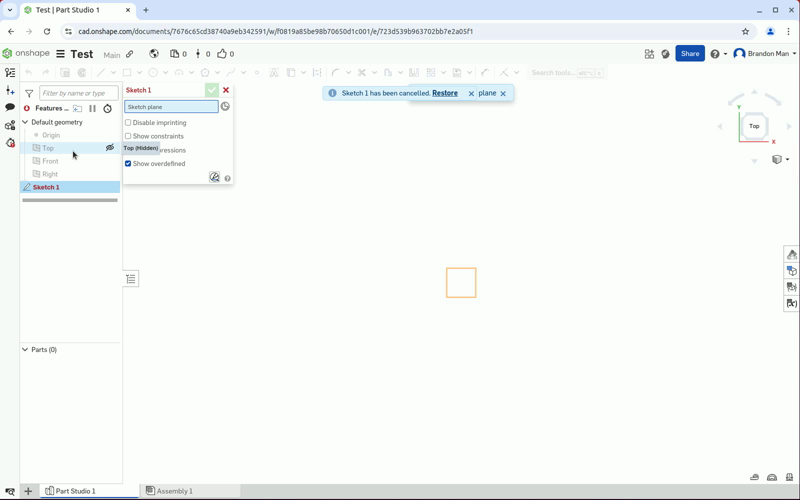
click(73, 150)
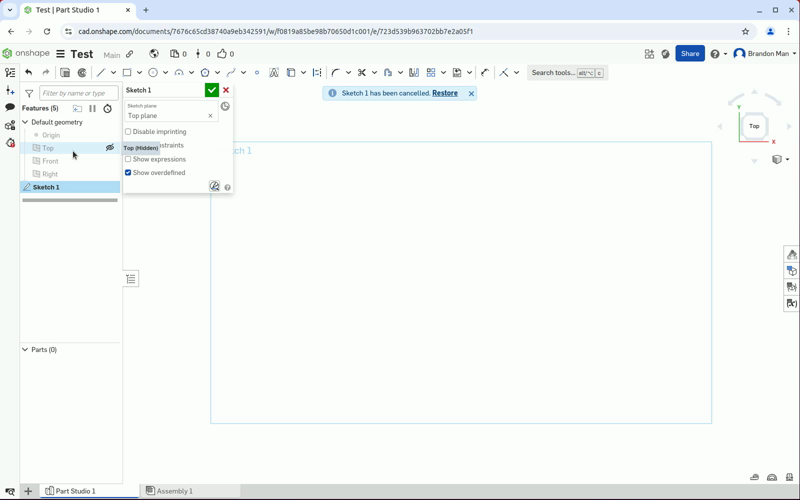
mouse_move(73, 352)
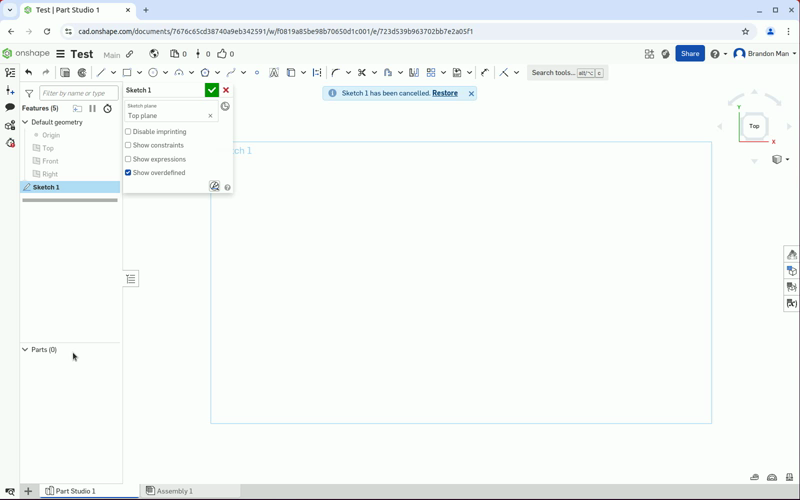
key(y)
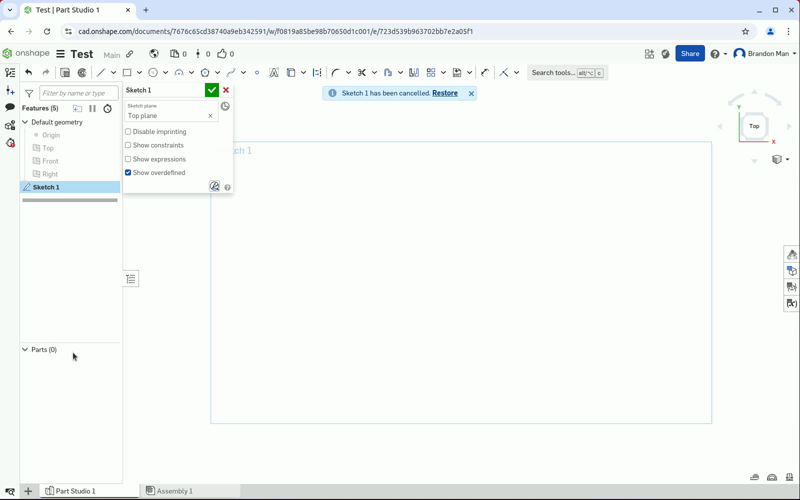
key(a)
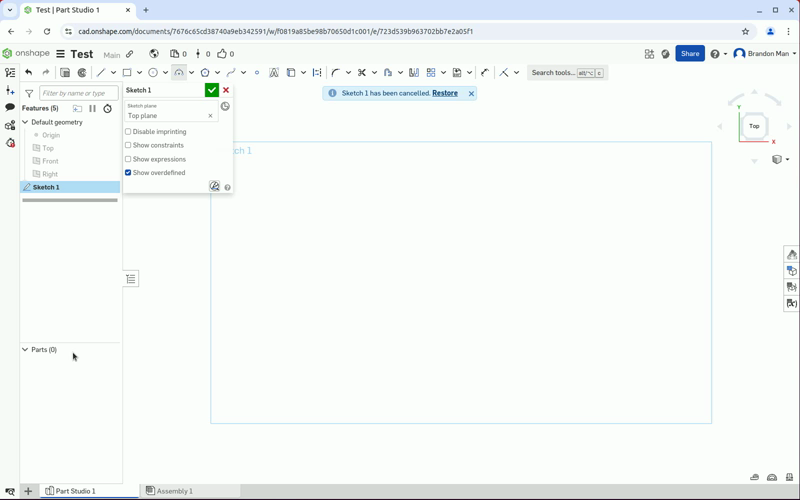
key_down(shift)
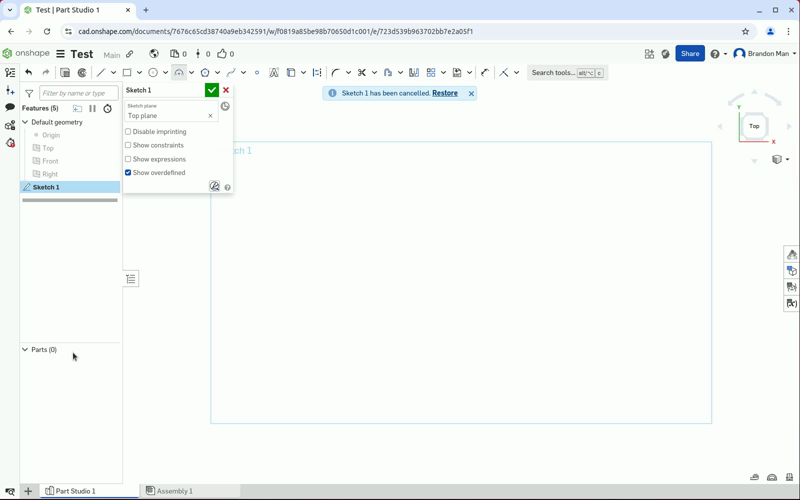
mouse_move(355, 322)
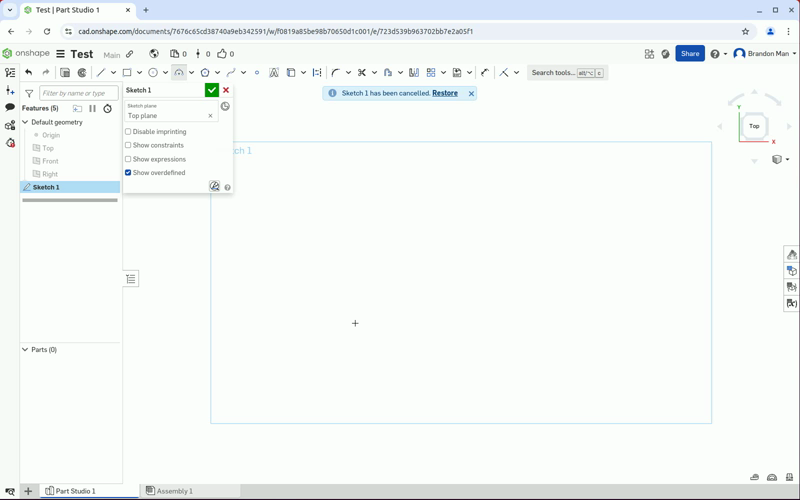
click(355, 322)
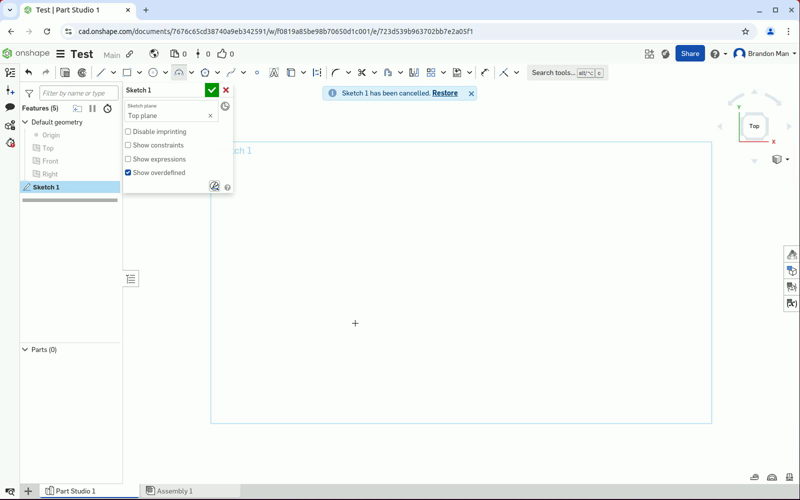
key_up(shift)
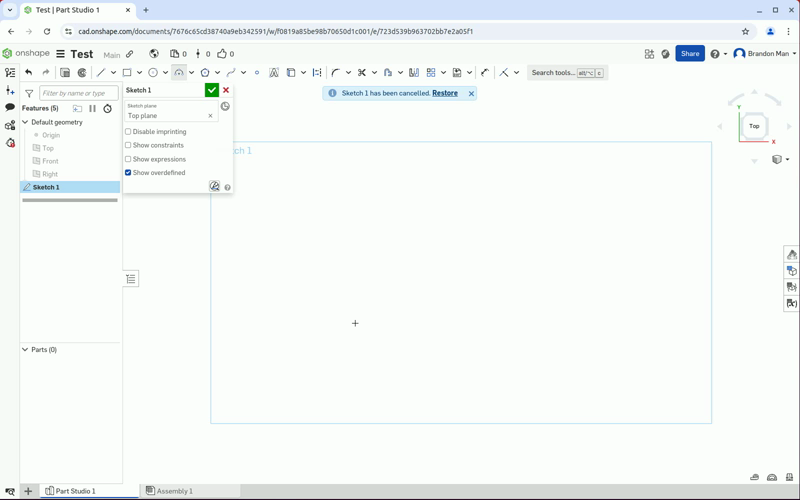
key_down(shift)
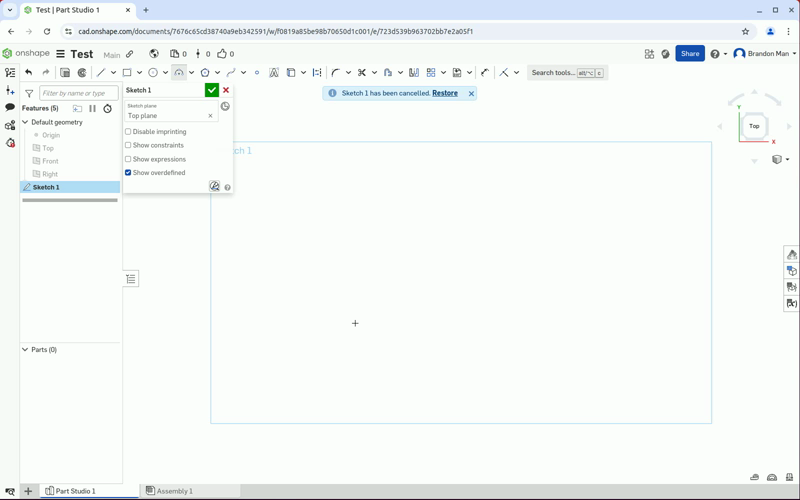
mouse_move(375, 336)
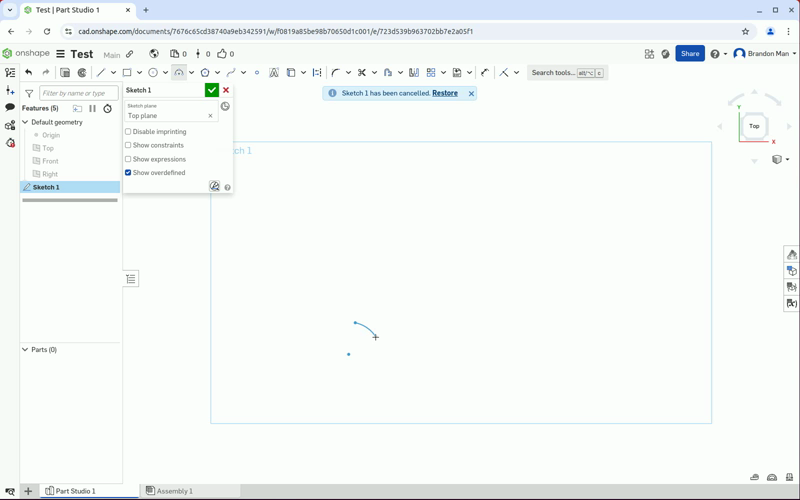
click(375, 336)
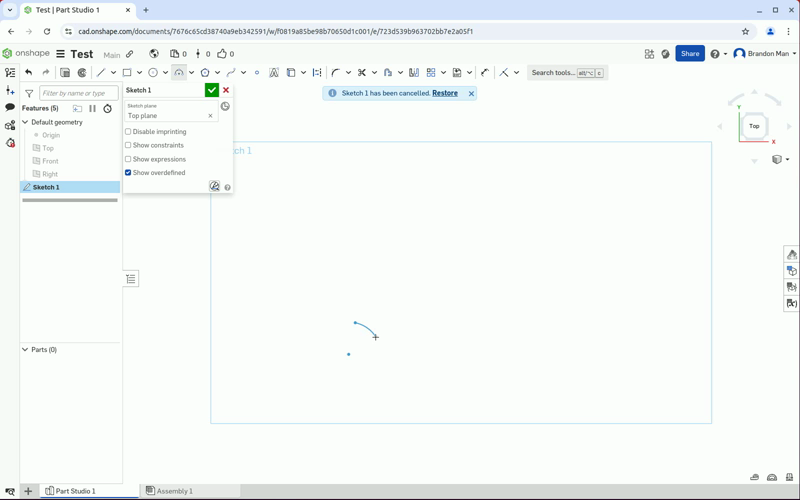
mouse_move(367, 327)
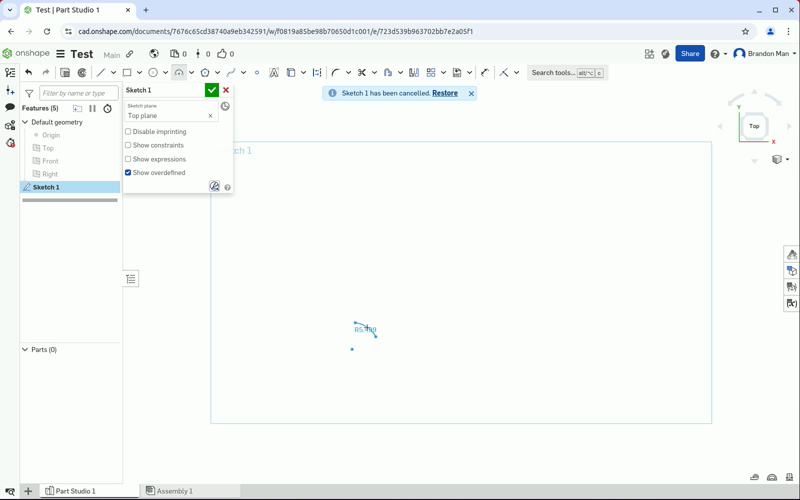
click(367, 327)
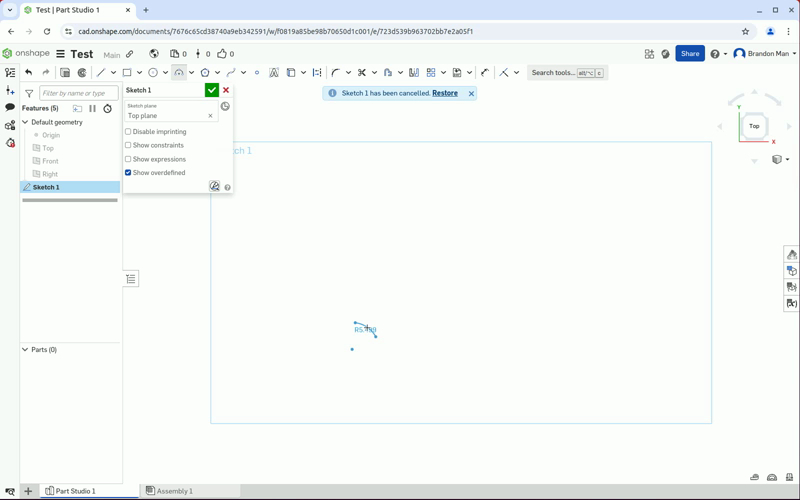
key_up(shift)
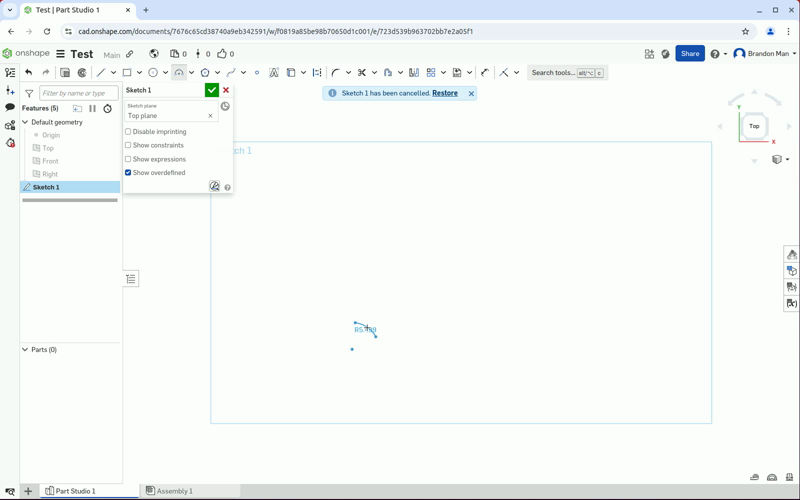
mouse_move(375, 336)
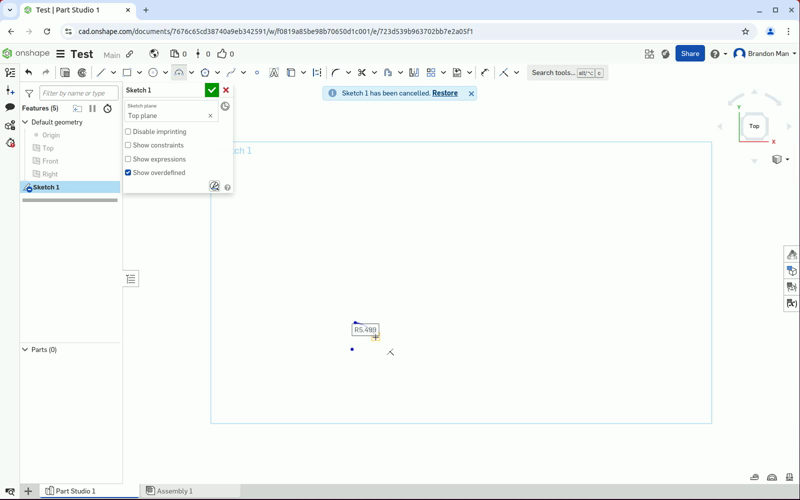
click(375, 336)
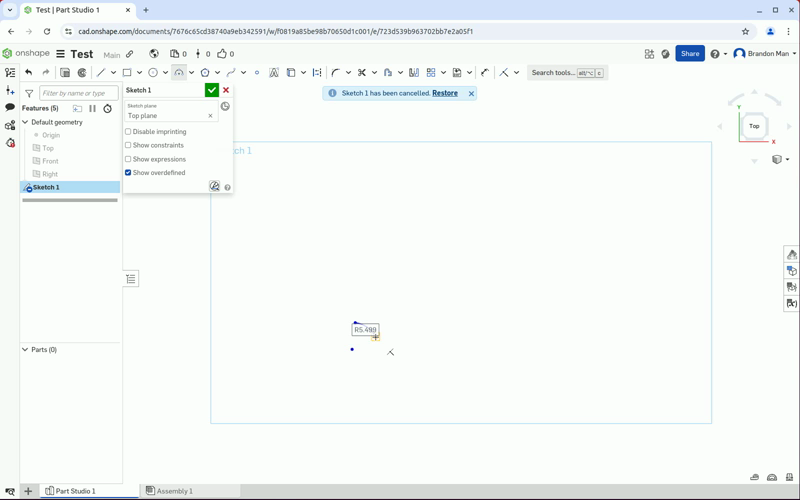
key_down(shift)
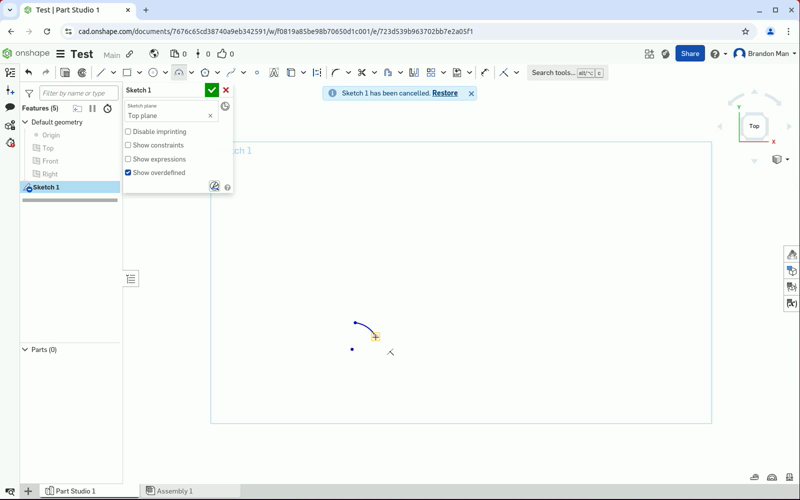
mouse_move(506, 372)
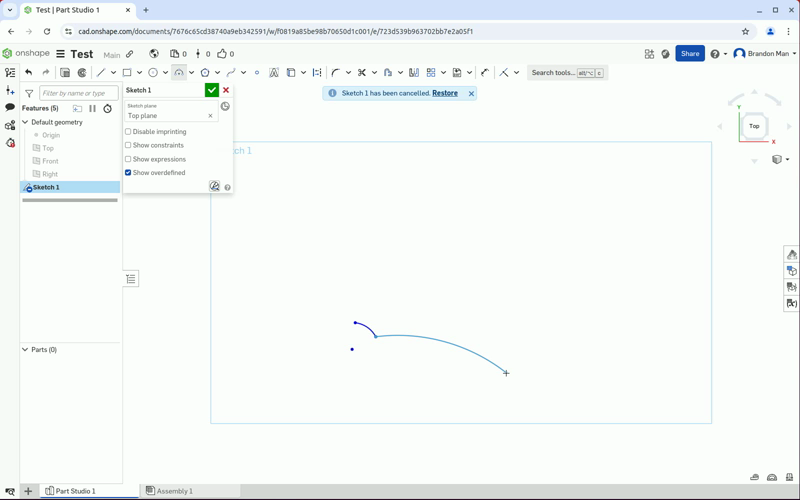
click(506, 372)
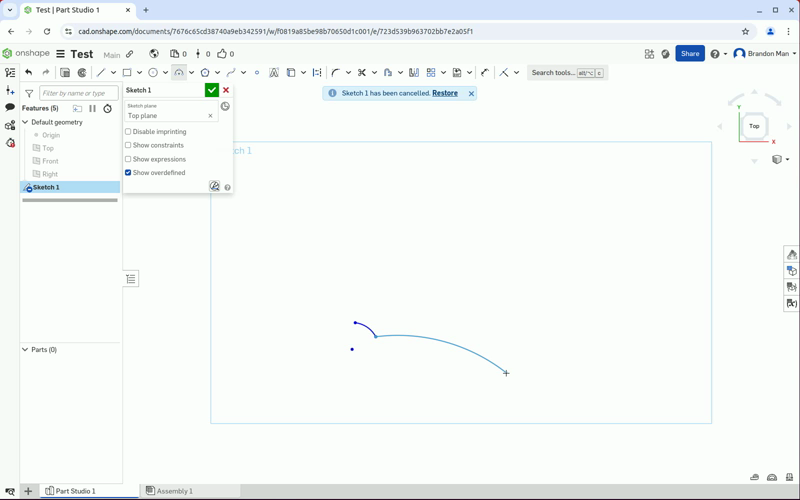
mouse_move(433, 380)
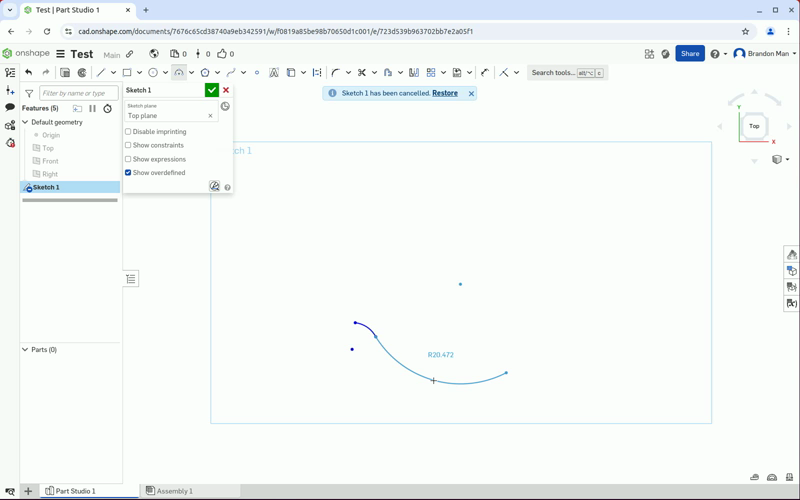
click(433, 380)
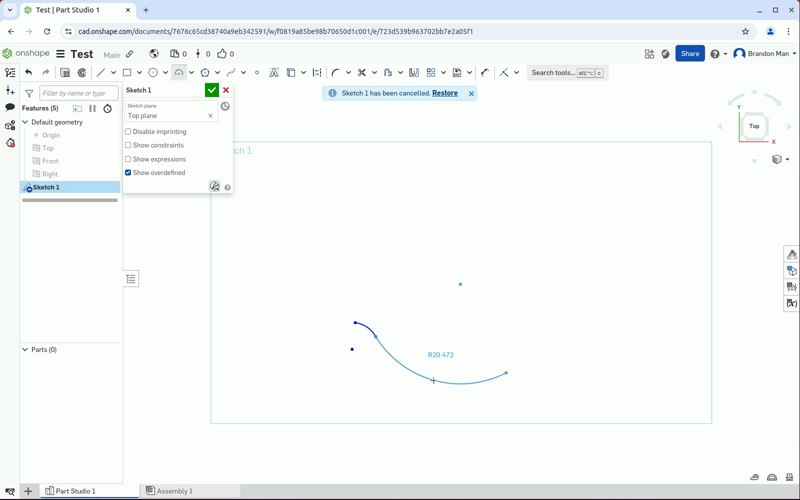
key_up(shift)
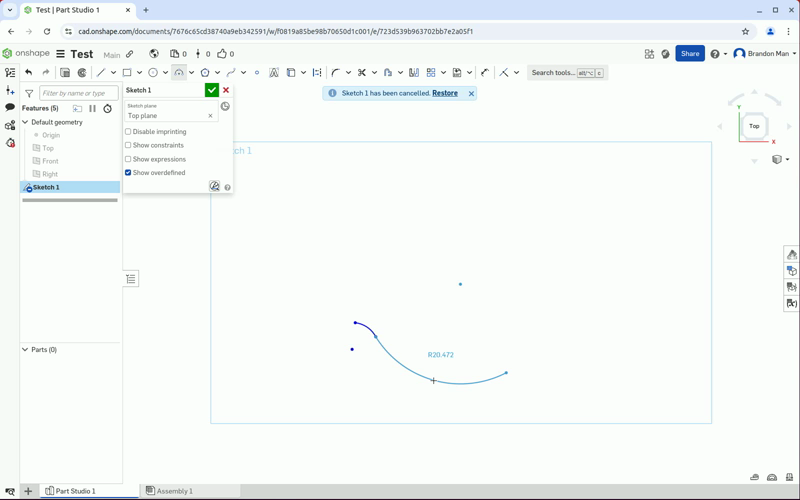
mouse_move(506, 372)
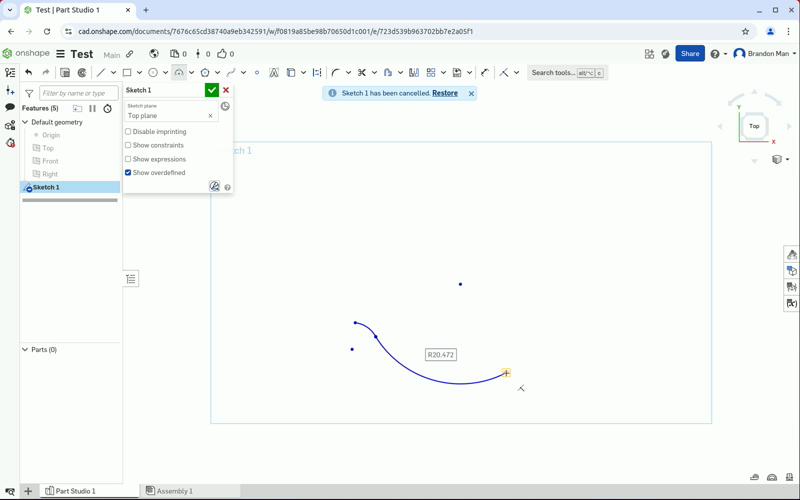
click(506, 372)
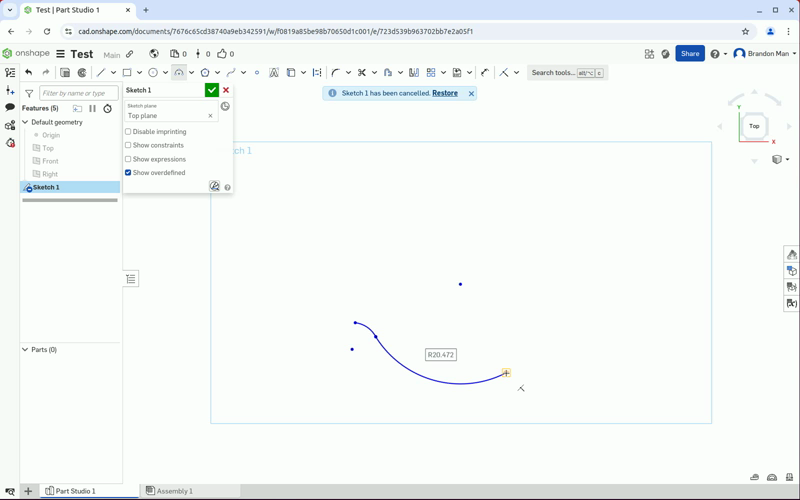
key_down(shift)
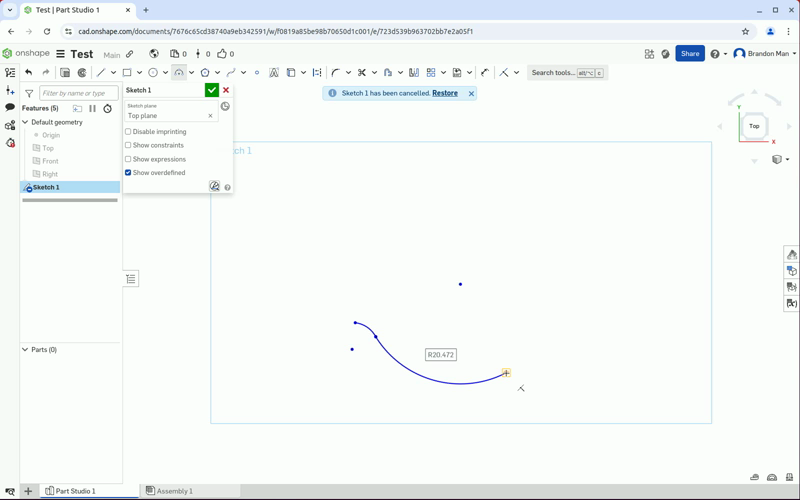
mouse_move(522, 375)
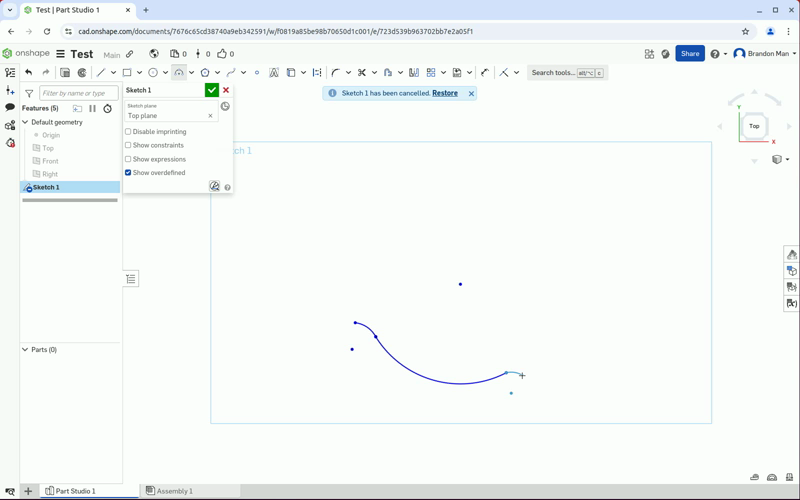
click(522, 375)
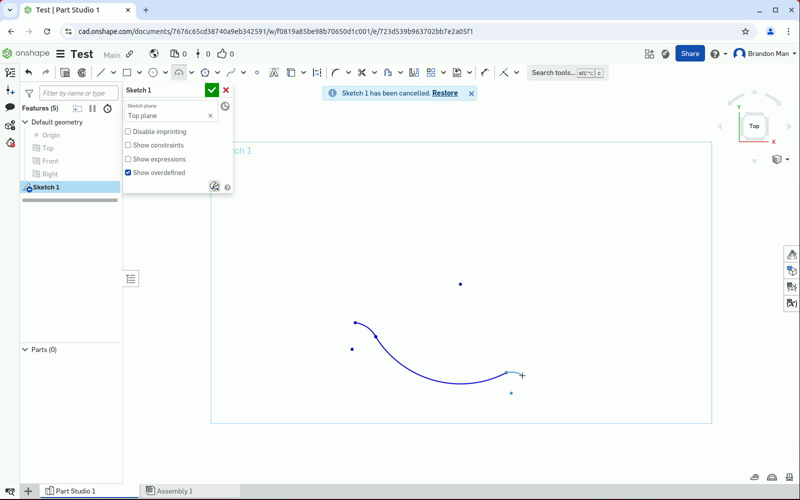
mouse_move(514, 371)
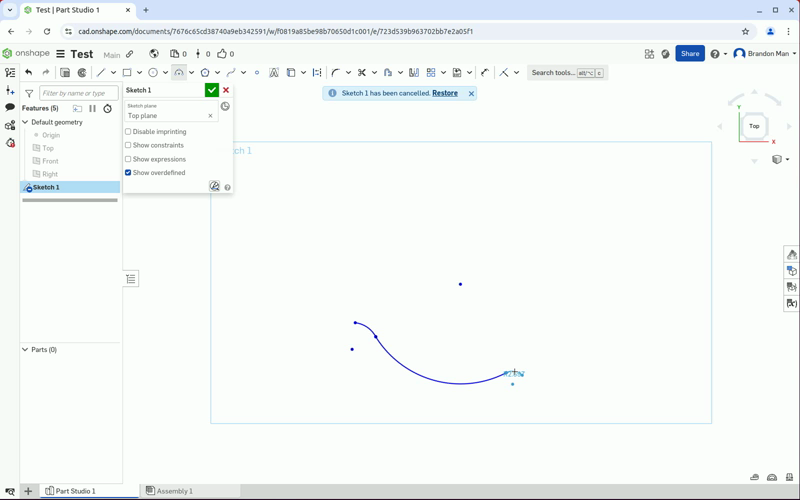
click(514, 371)
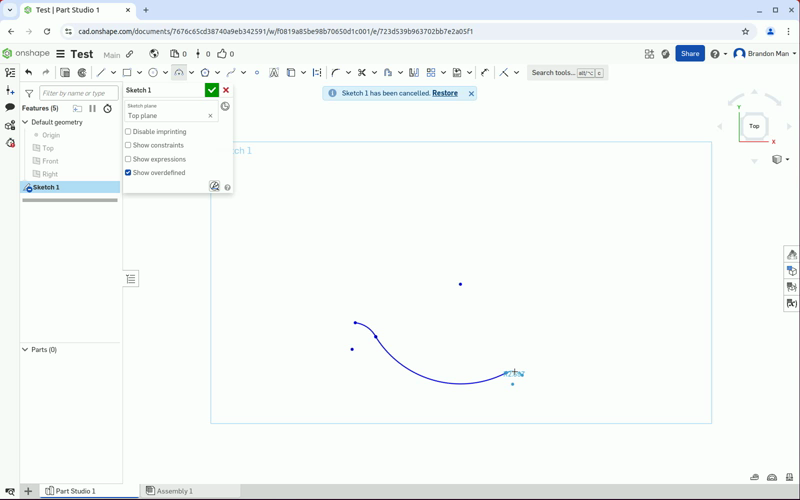
key_up(shift)
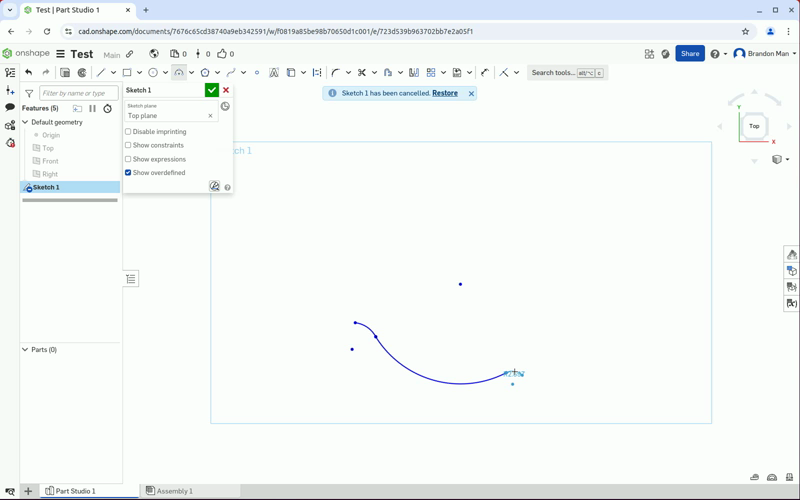
key(esc)
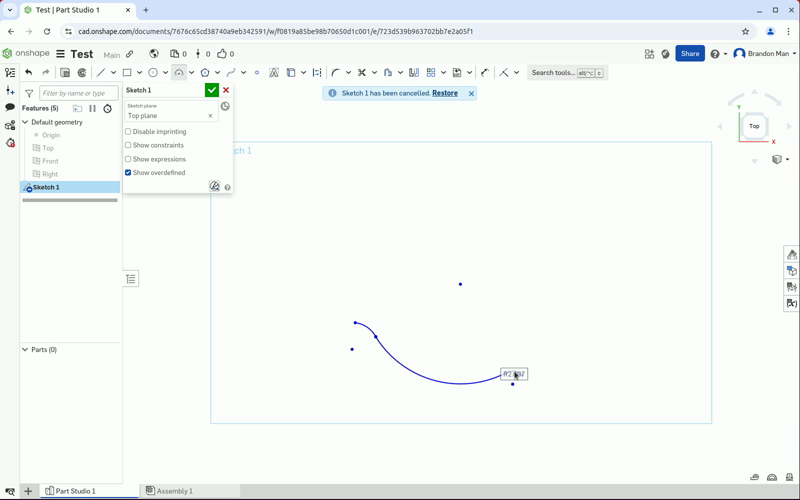
key(l)
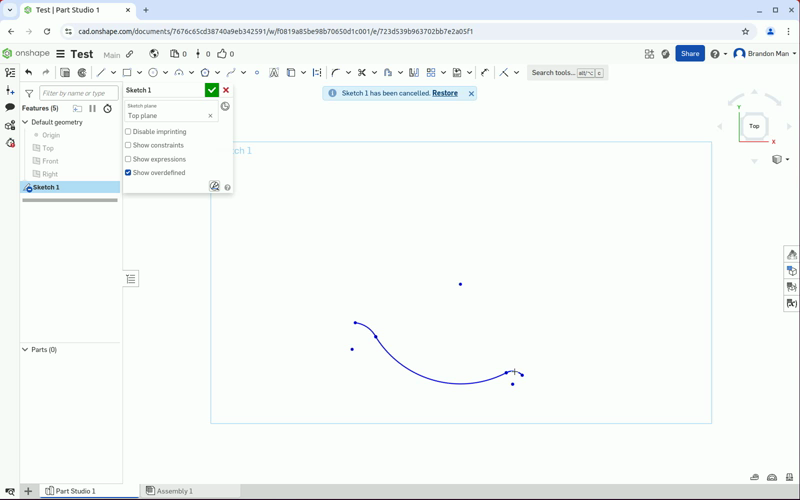
mouse_move(522, 375)
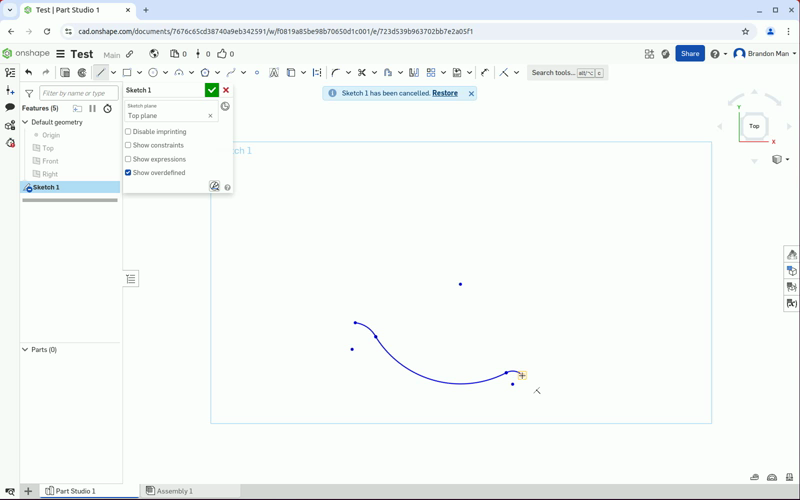
click(522, 375)
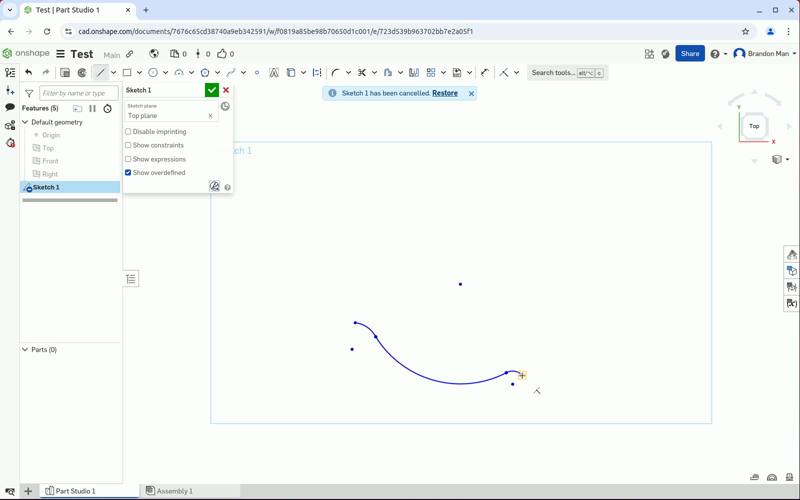
key_down(shift)
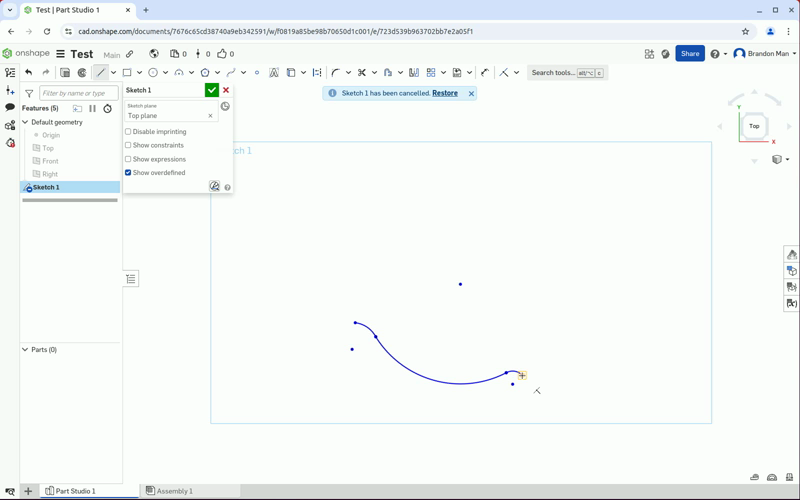
mouse_move(552, 375)
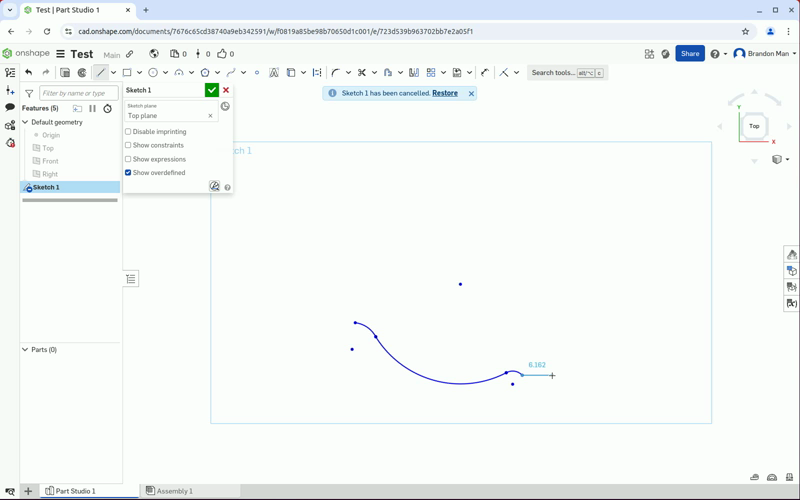
mouse_move(531, 370)
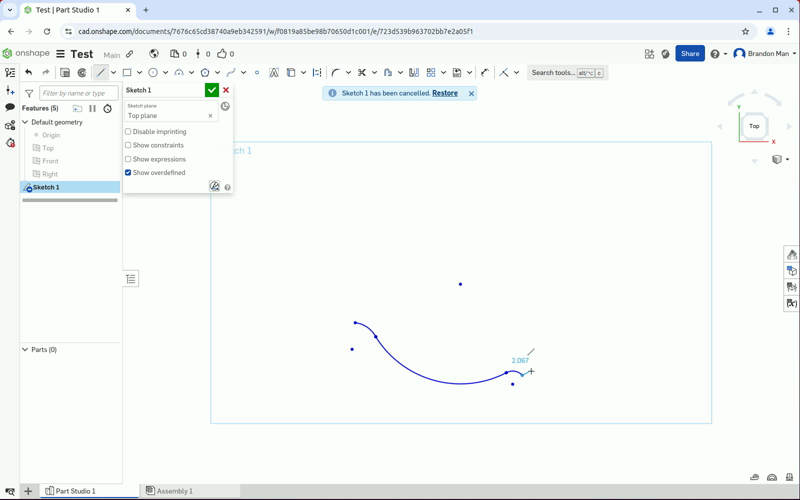
click(531, 370)
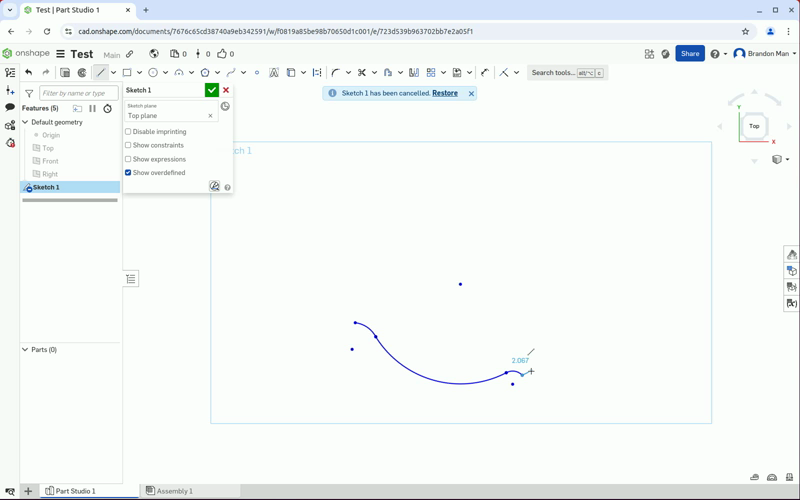
key_up(shift)
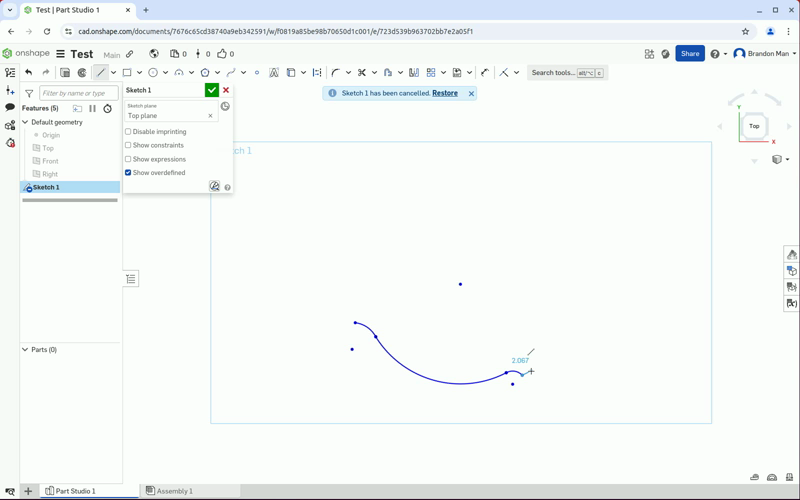
key(esc)
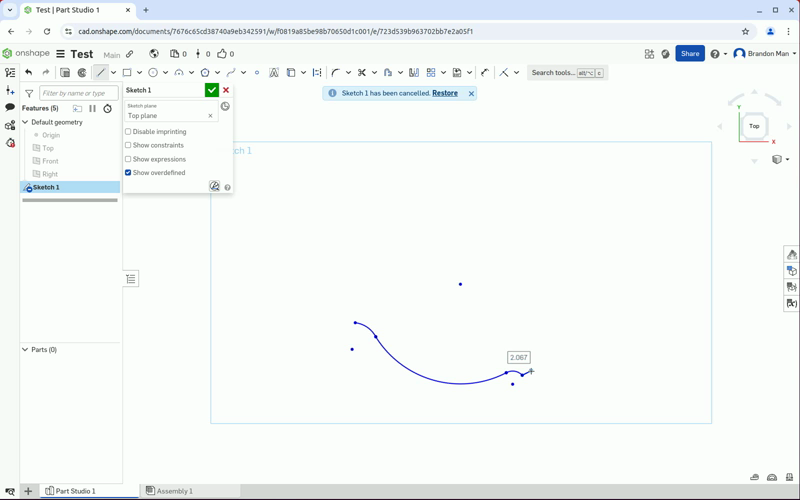
key(a)
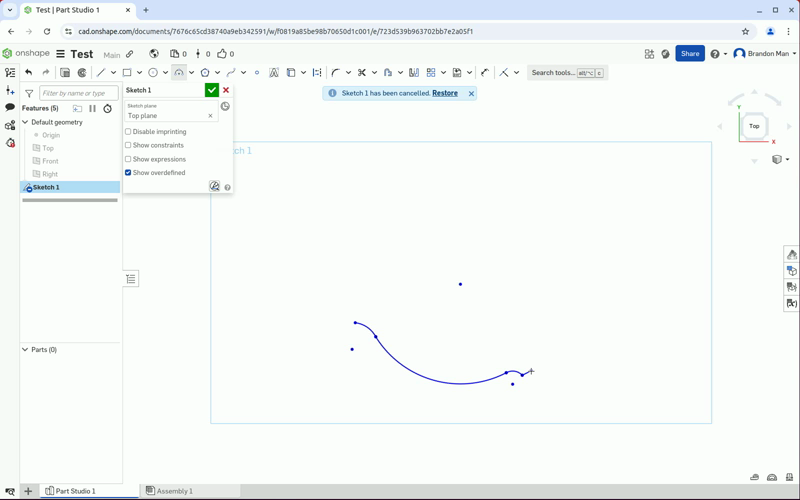
mouse_move(531, 370)
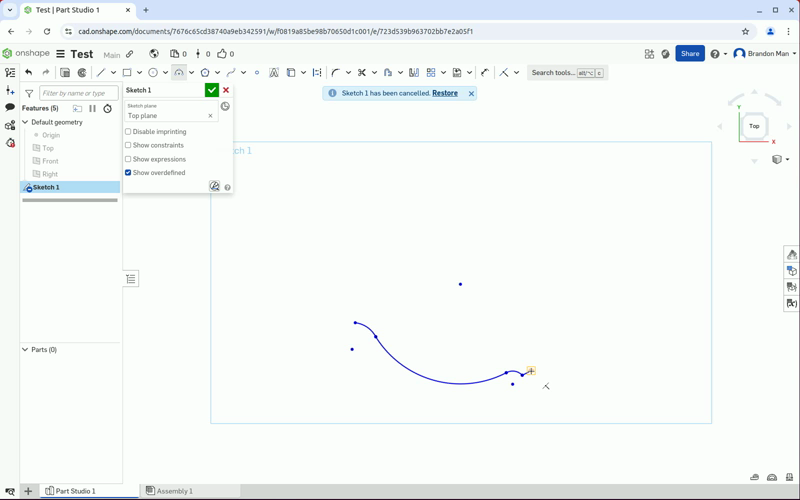
click(531, 370)
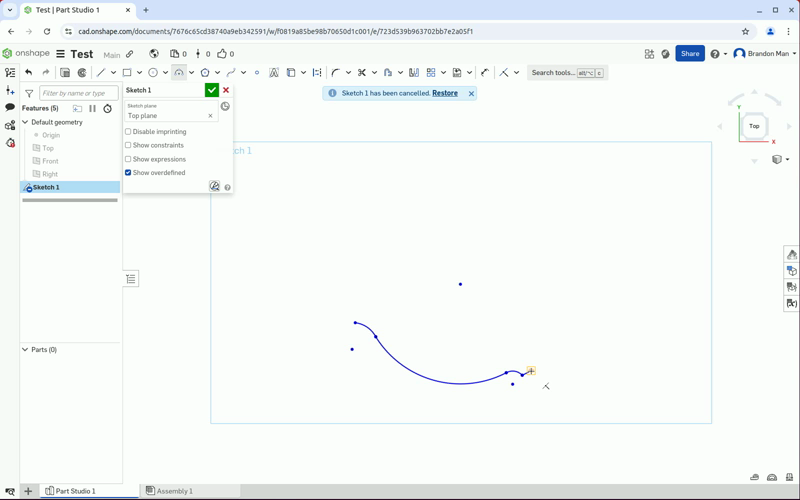
mouse_move(355, 322)
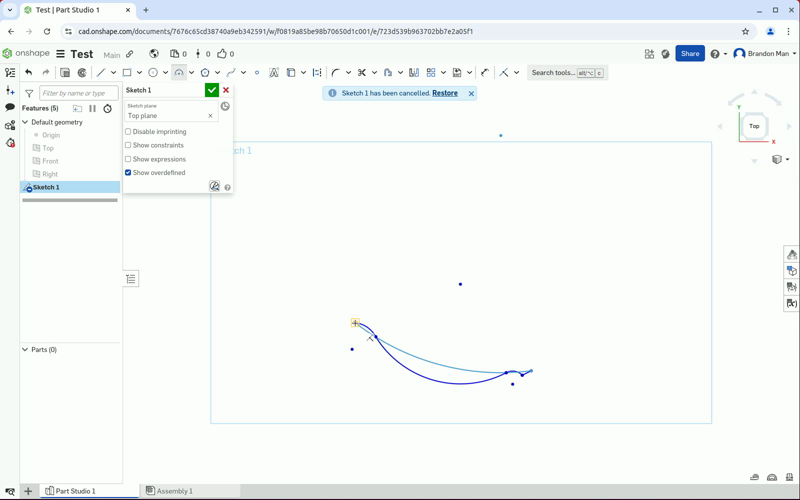
click(355, 322)
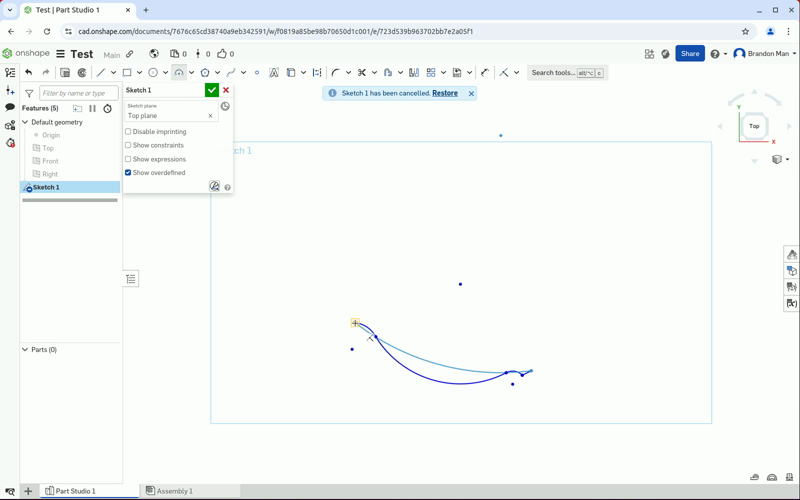
key_down(shift)
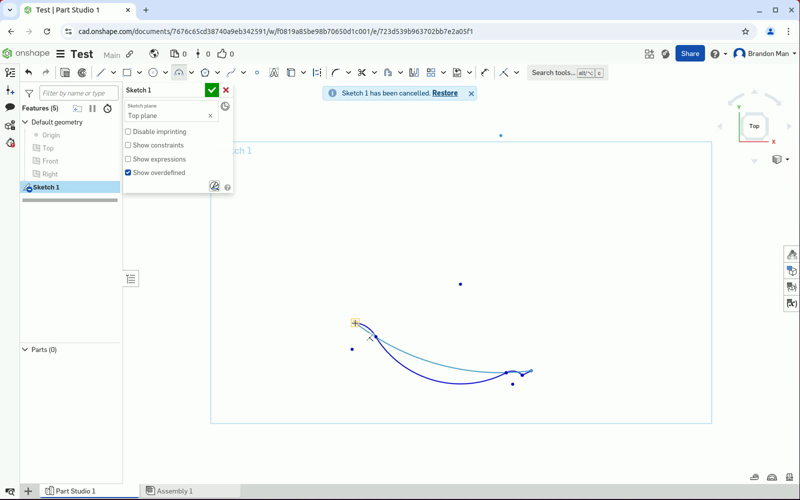
mouse_move(490, 174)
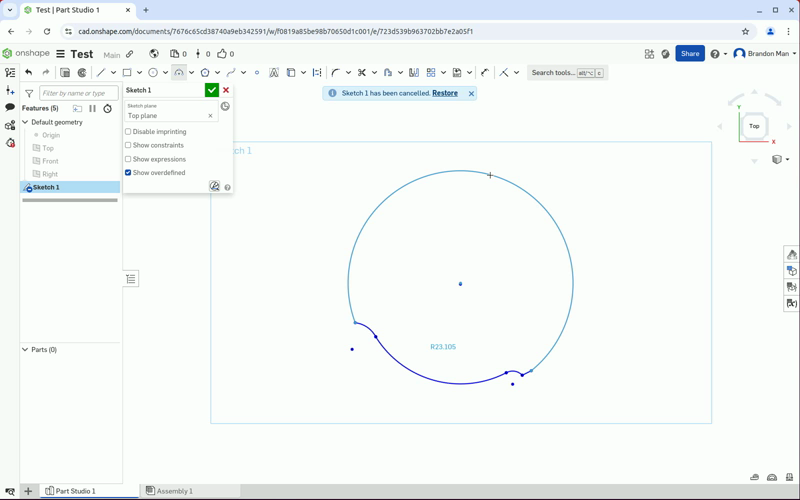
click(490, 174)
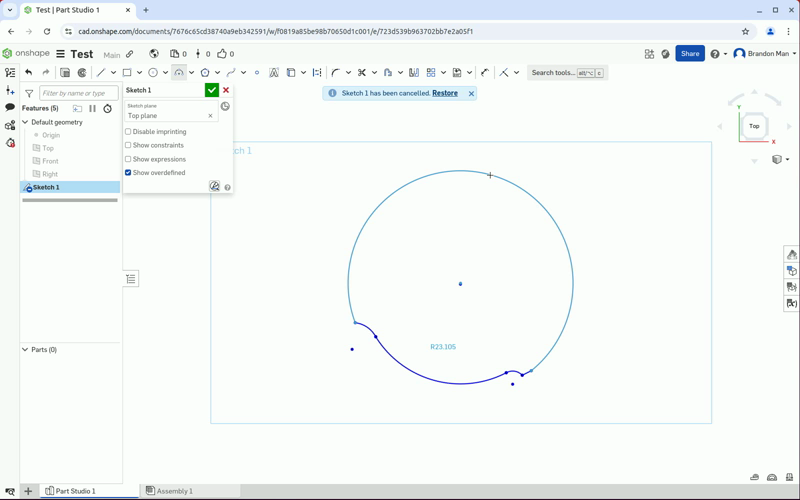
key_up(shift)
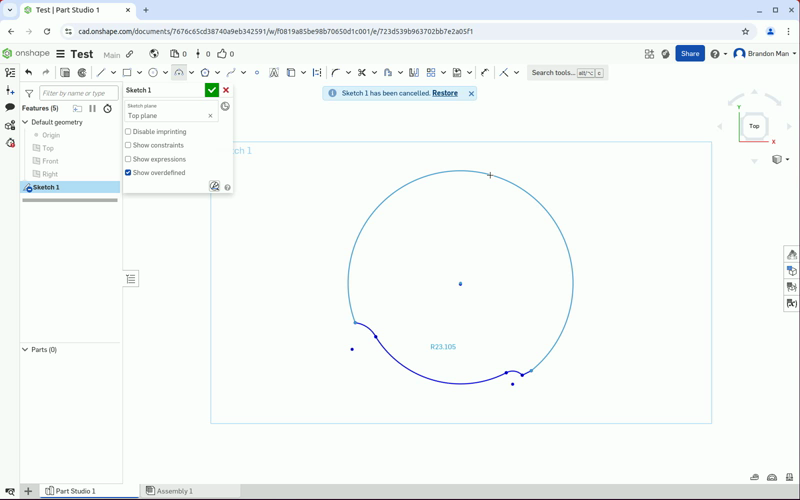
key(esc)
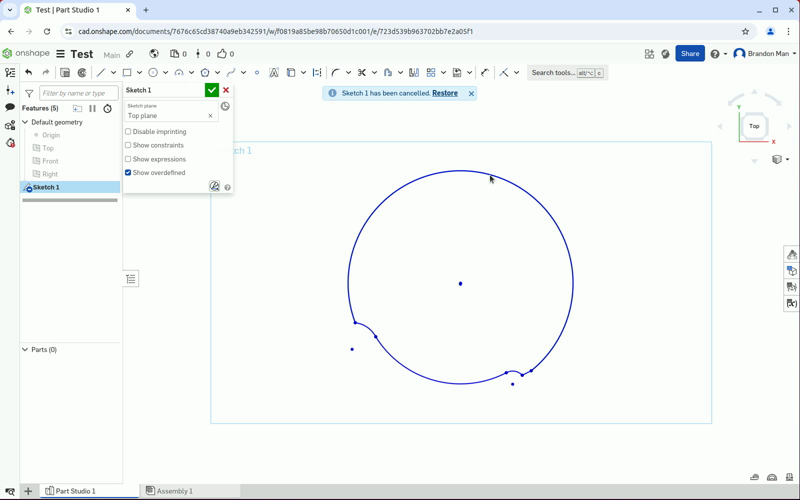
key(l)
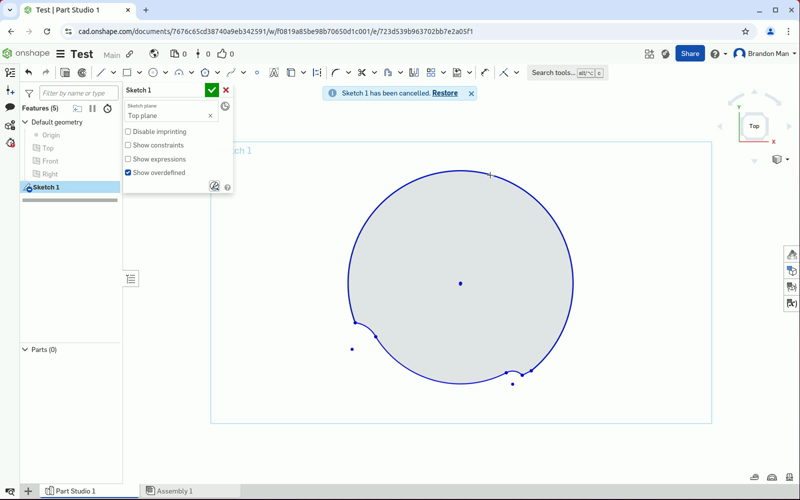
key_down(shift)
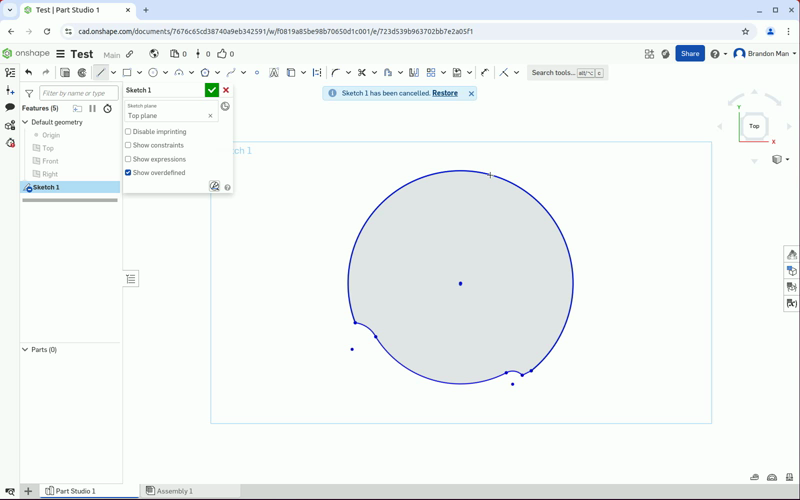
mouse_move(446, 222)
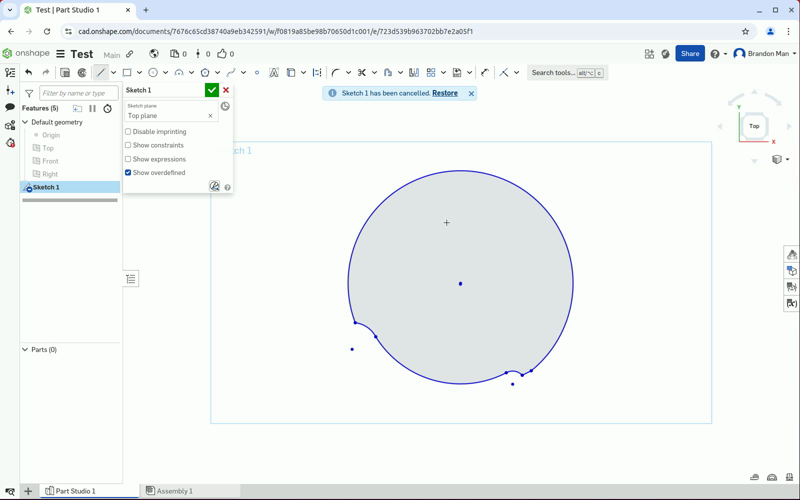
click(446, 222)
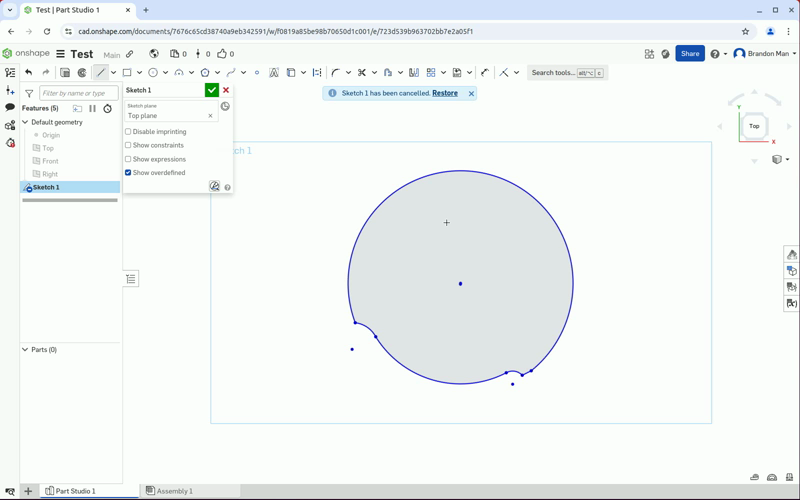
key_up(shift)
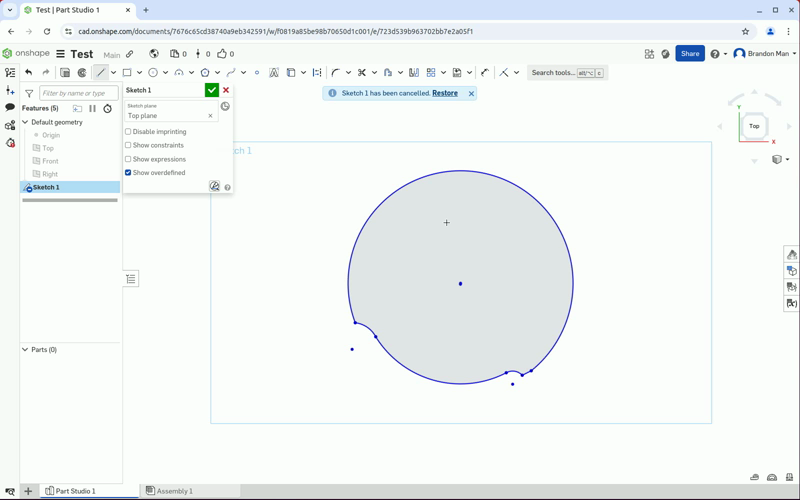
key_down(shift)
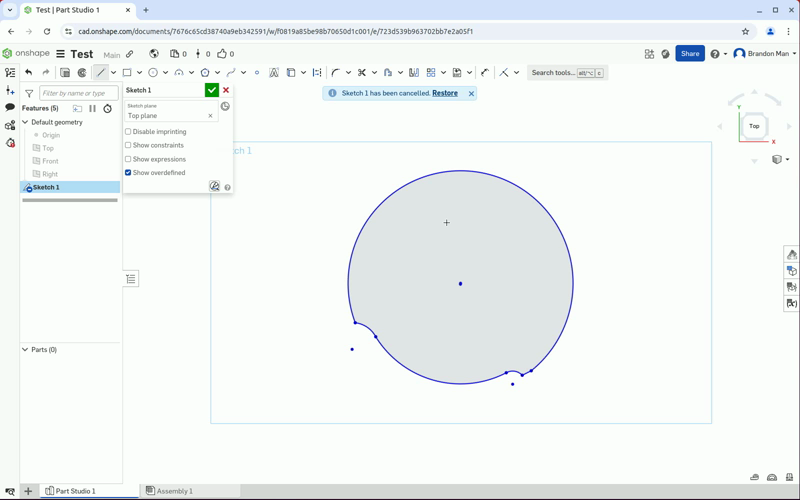
mouse_move(476, 222)
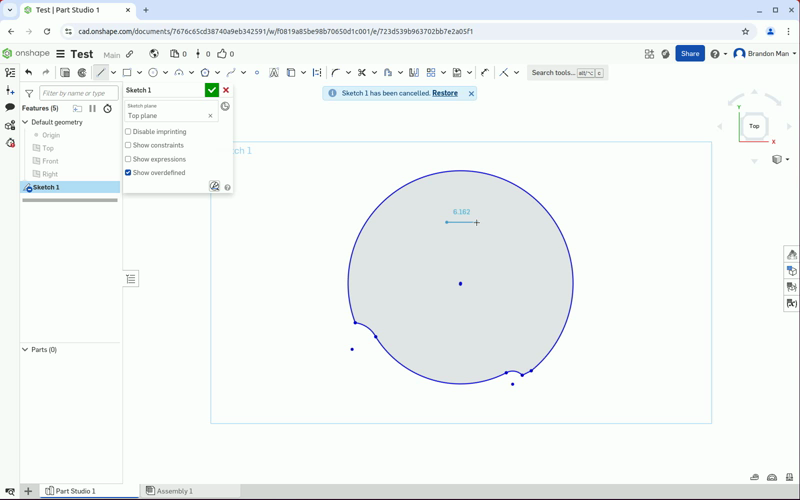
mouse_move(474, 222)
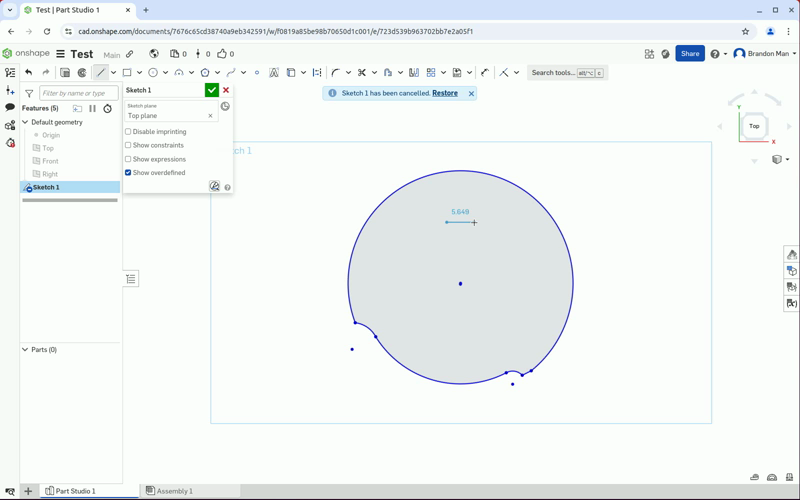
click(474, 222)
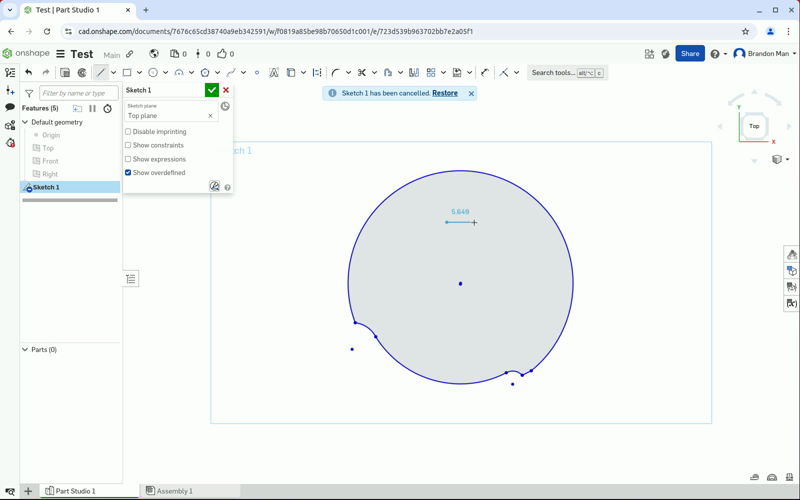
key_up(shift)
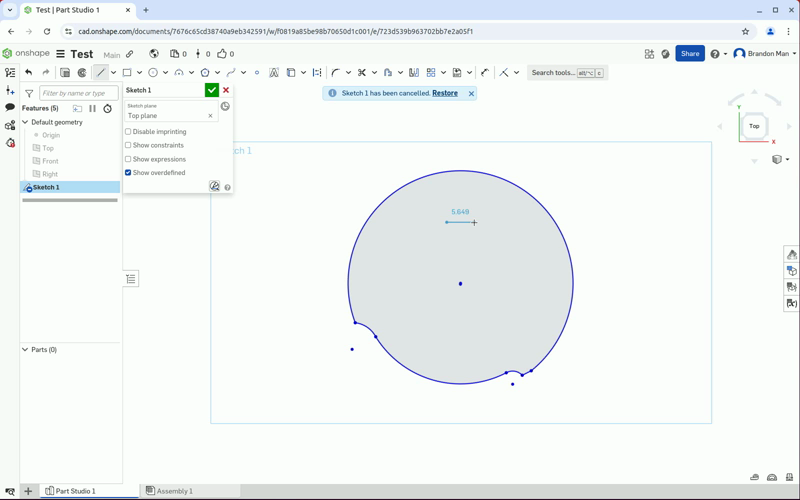
key_down(shift)
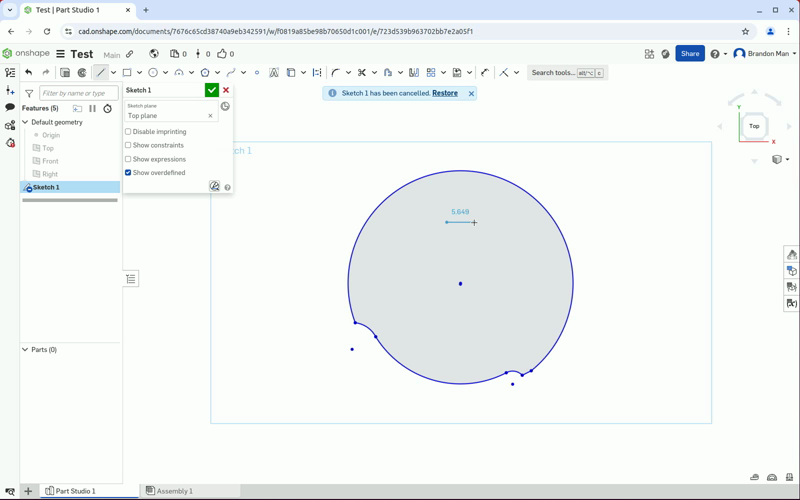
mouse_move(504, 222)
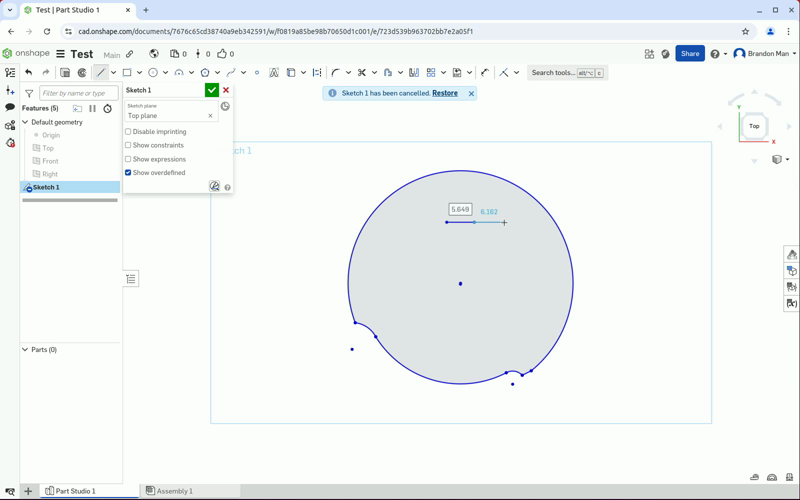
mouse_move(474, 208)
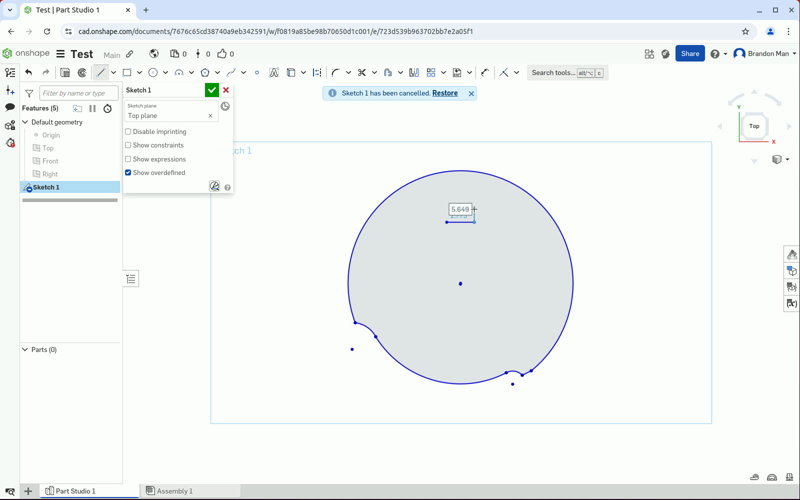
click(474, 208)
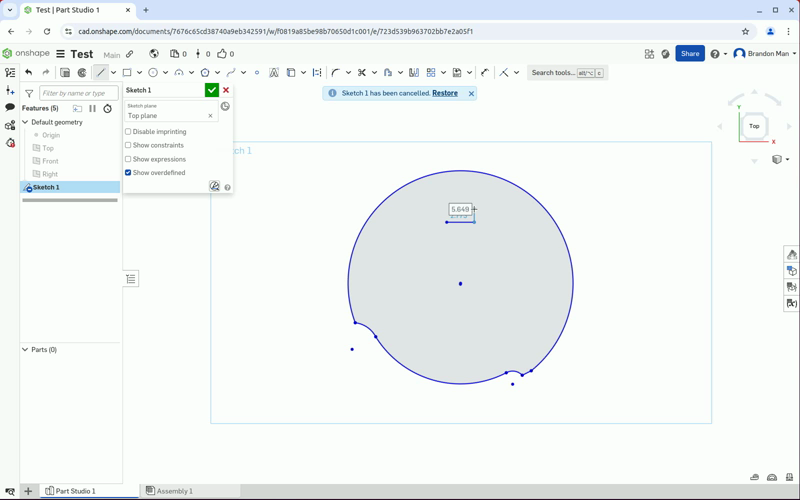
key_up(shift)
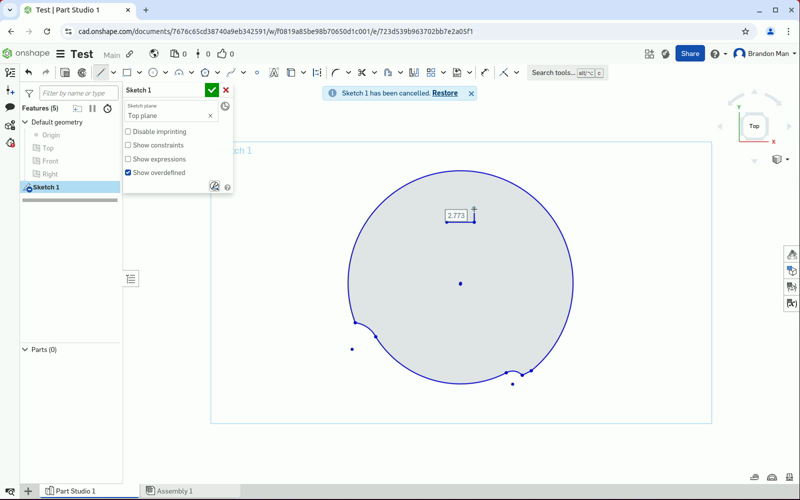
key(esc)
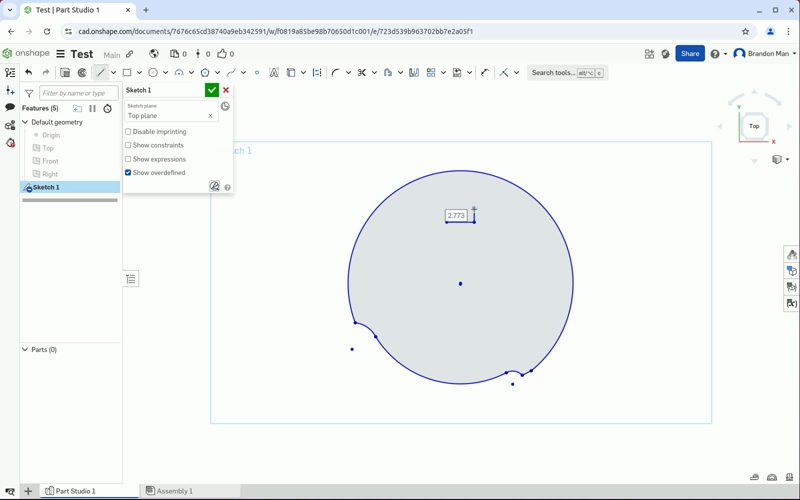
key(a)
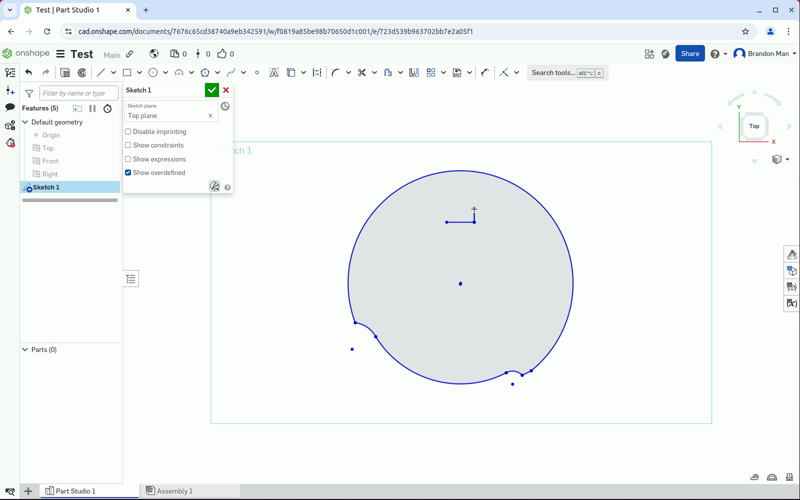
mouse_move(474, 208)
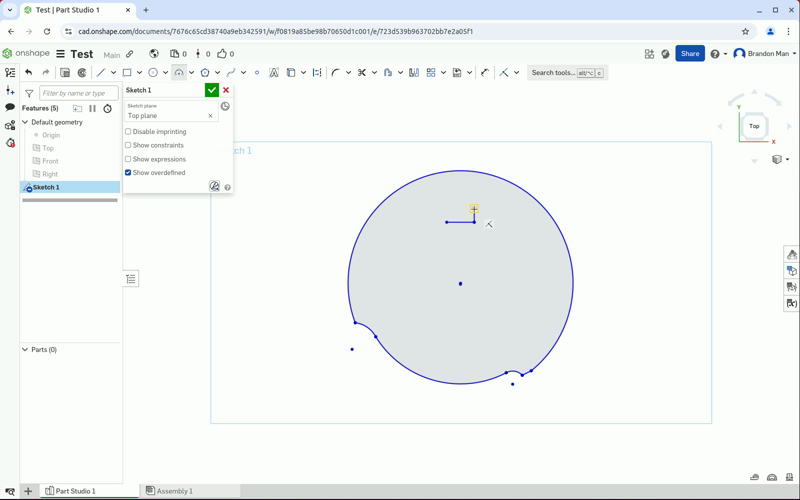
click(474, 208)
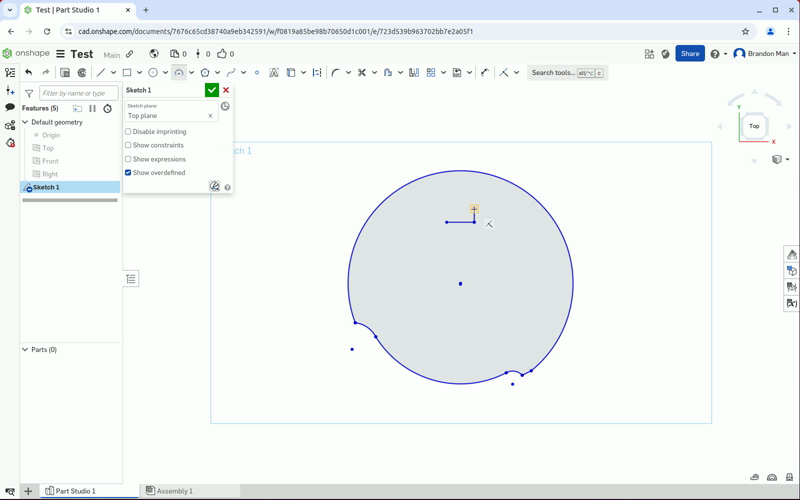
key_down(shift)
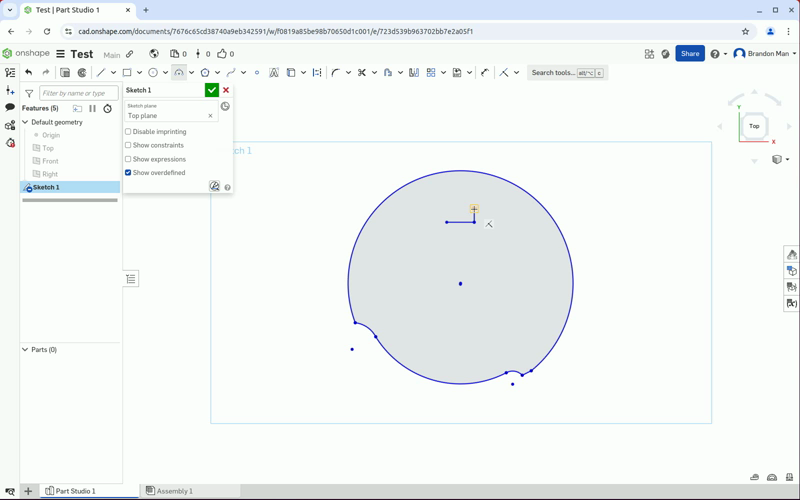
mouse_move(446, 208)
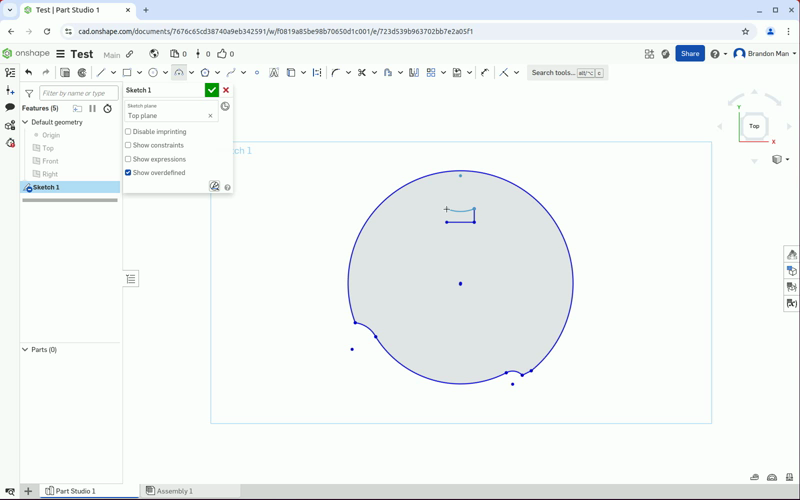
click(446, 208)
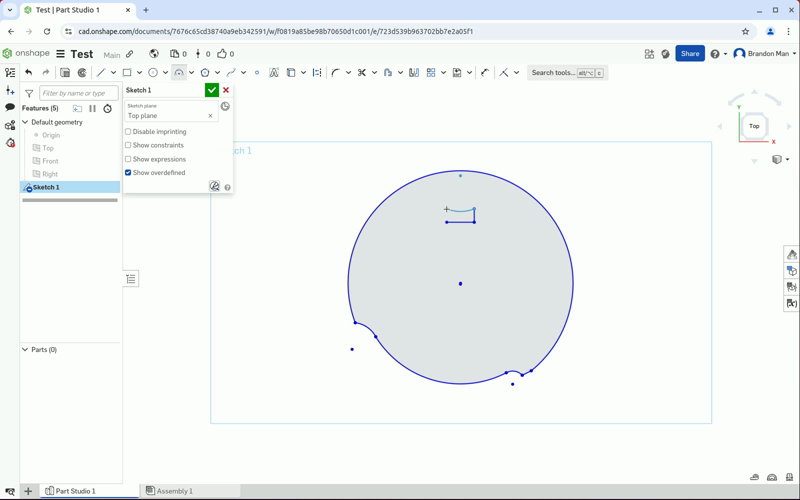
mouse_move(460, 357)
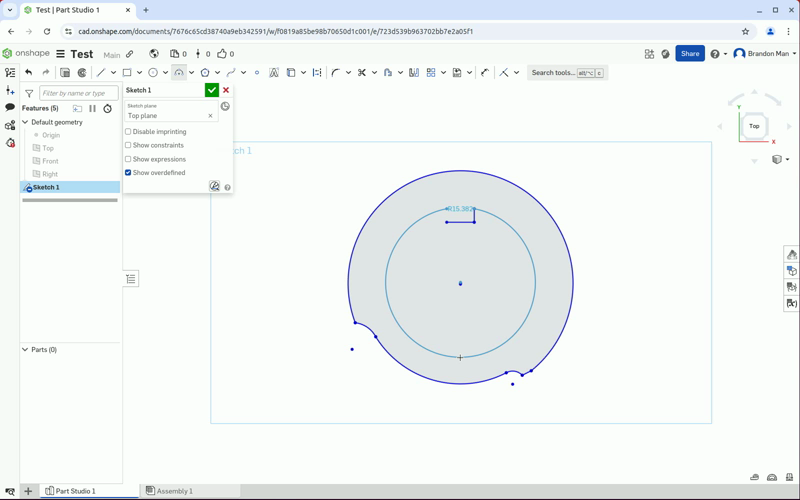
click(460, 357)
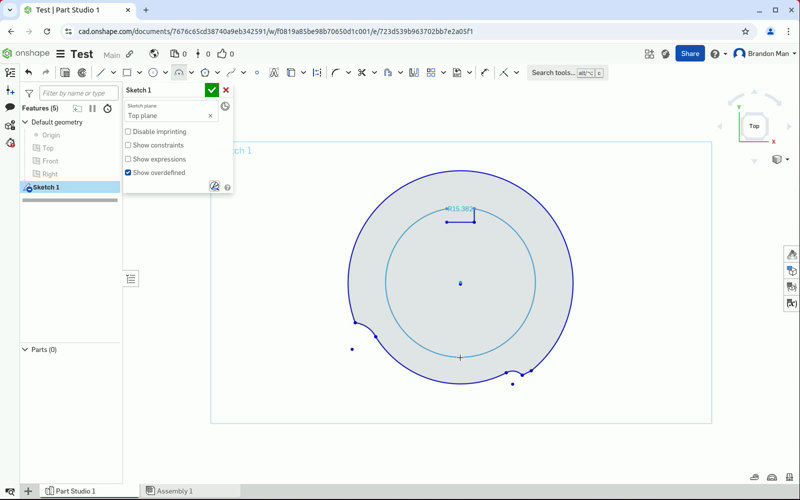
key_up(shift)
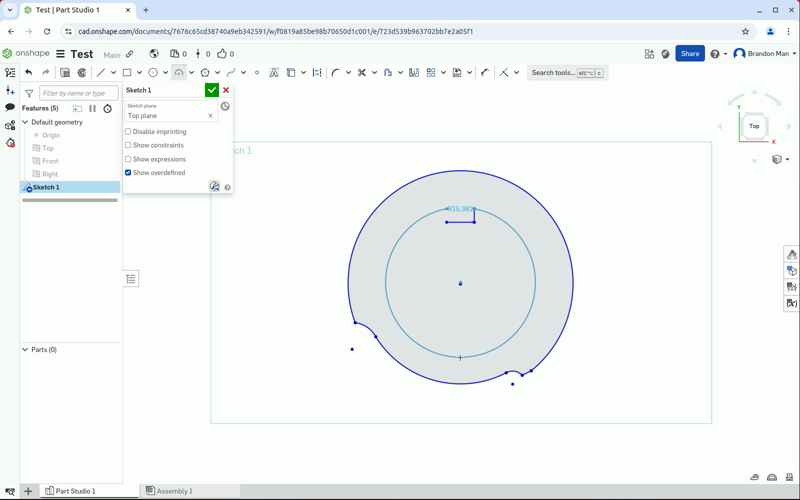
key(esc)
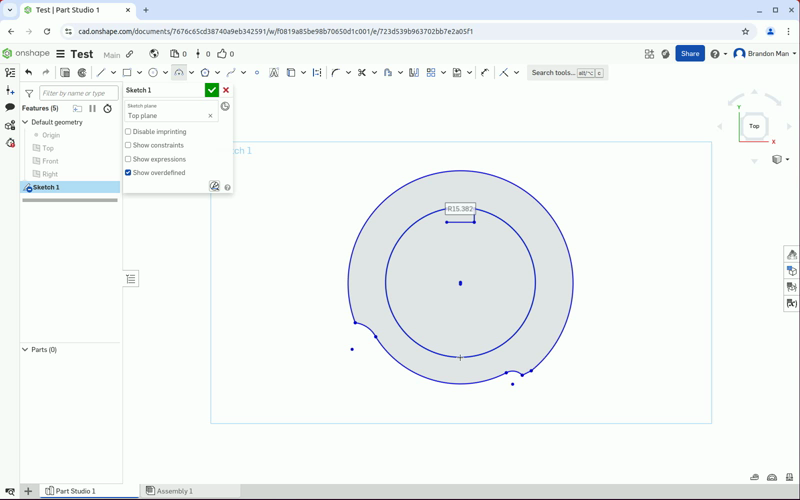
key(l)
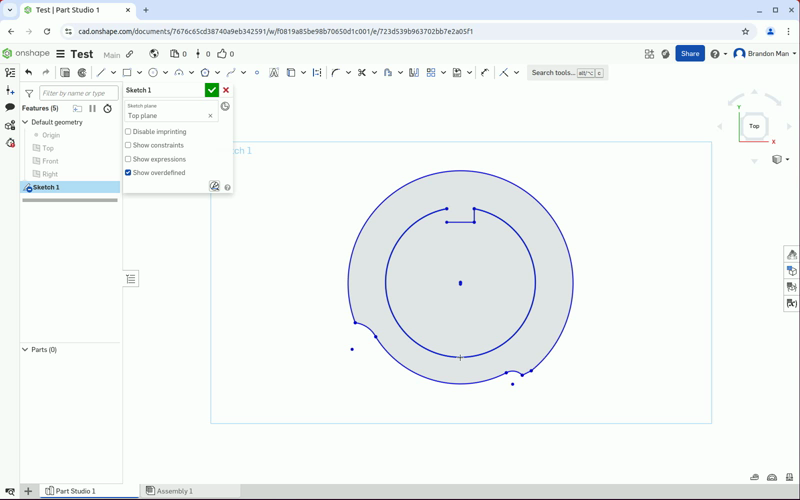
mouse_move(446, 208)
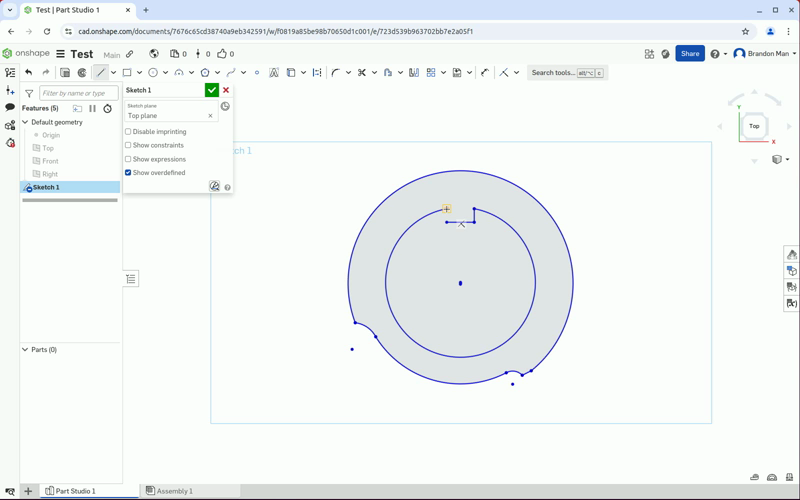
click(446, 208)
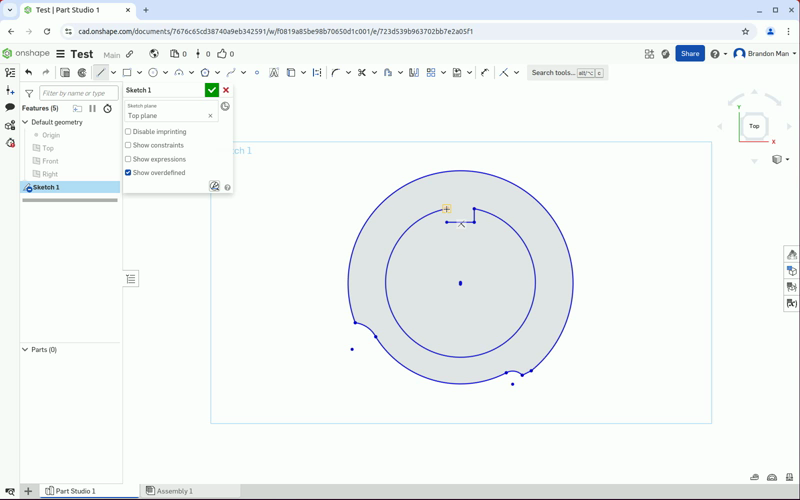
mouse_move(476, 208)
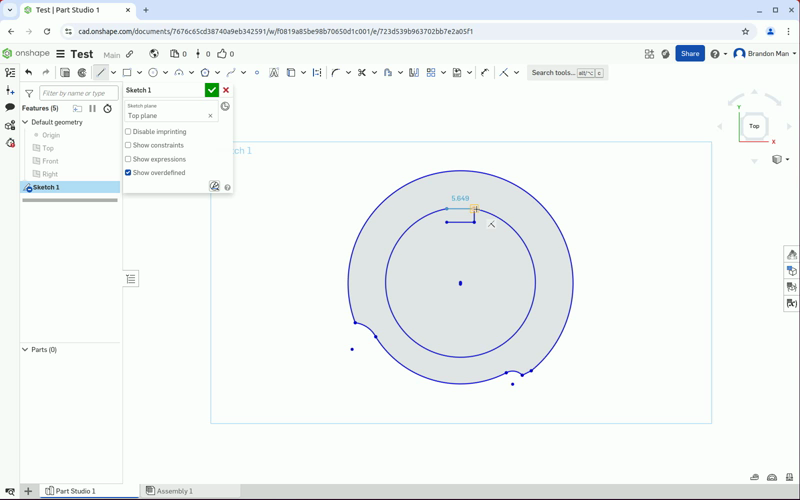
key_down(shift)
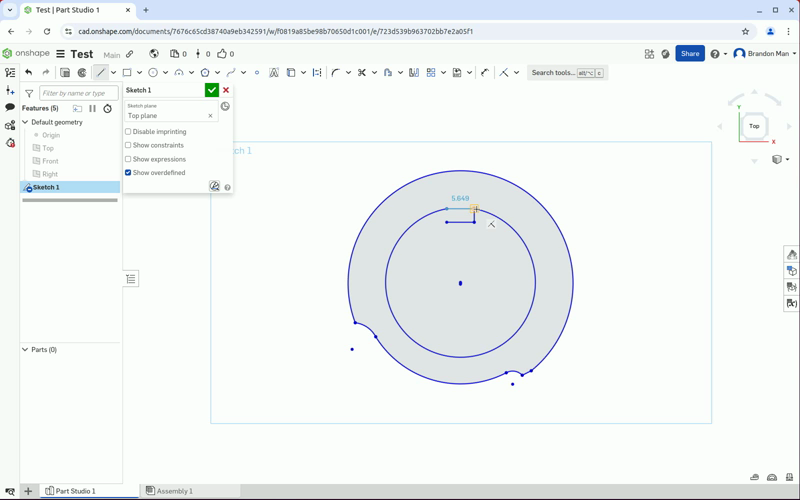
mouse_move(446, 222)
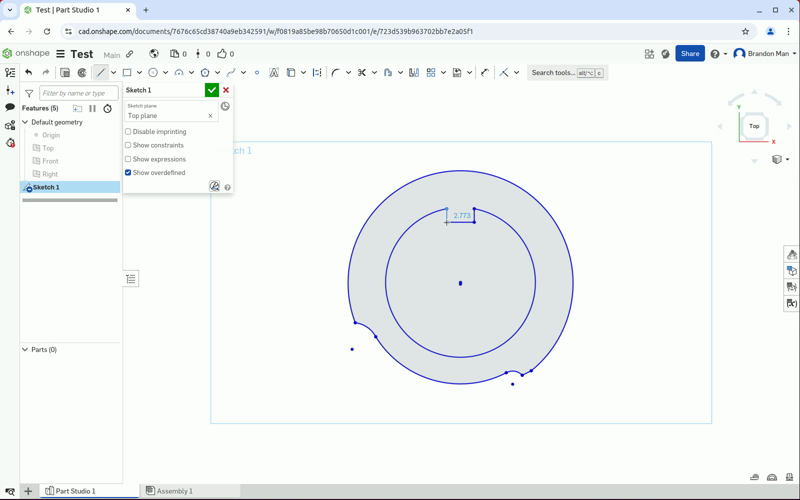
key_up(shift)
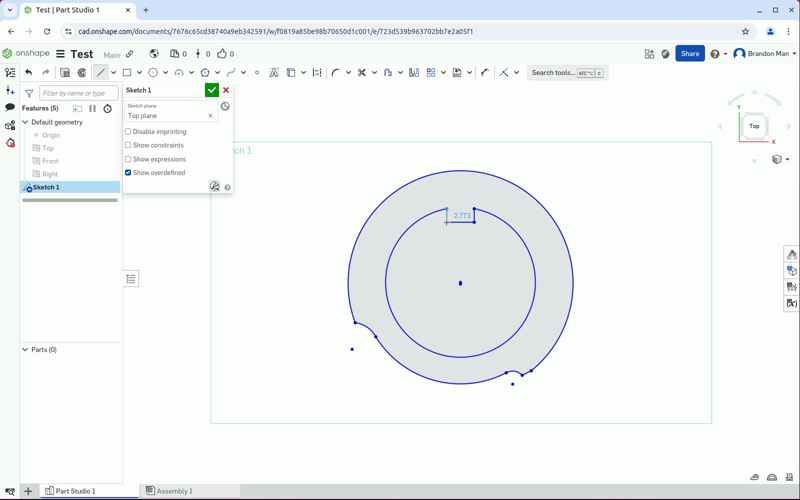
click(446, 222)
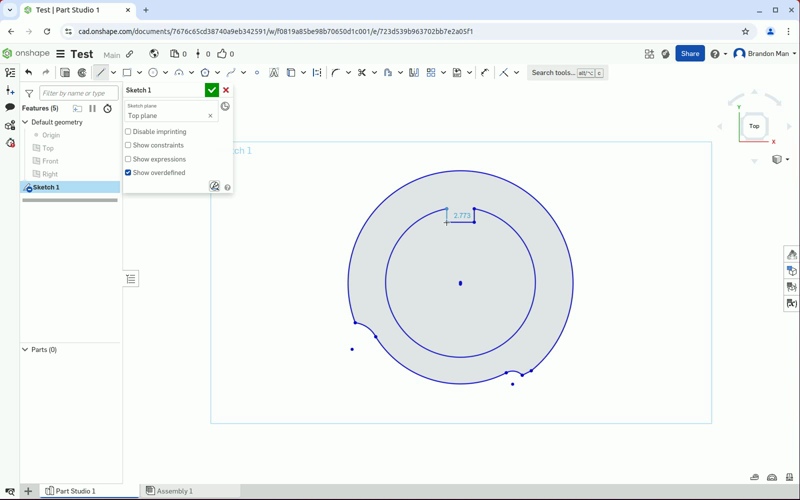
key(esc)
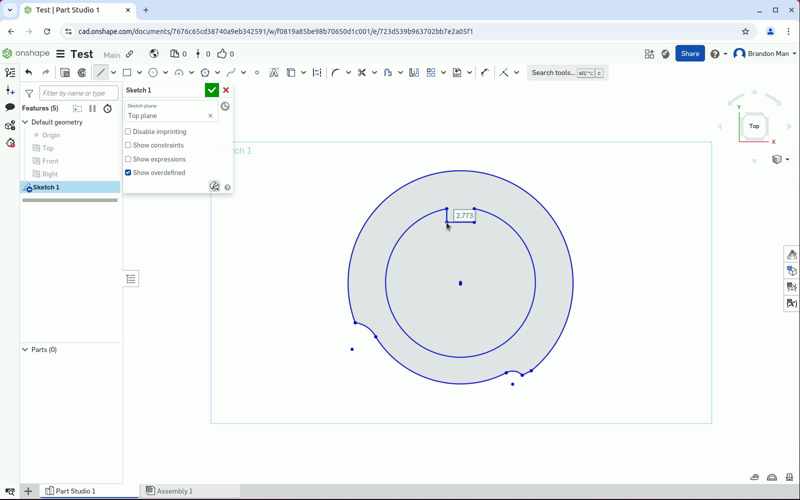
mouse_move(549, 319)
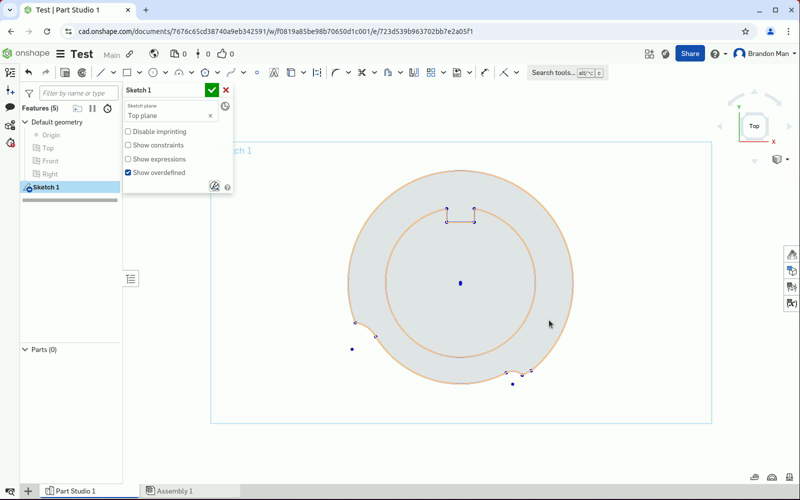
click(549, 319)
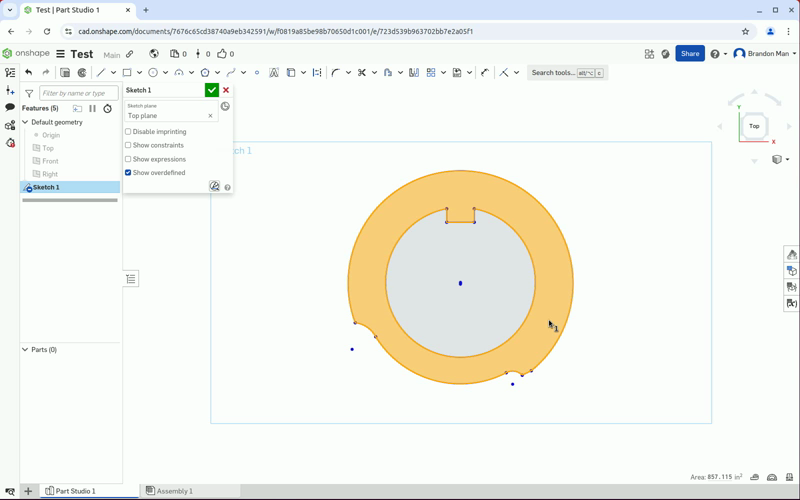
mouse_move(73, 352)
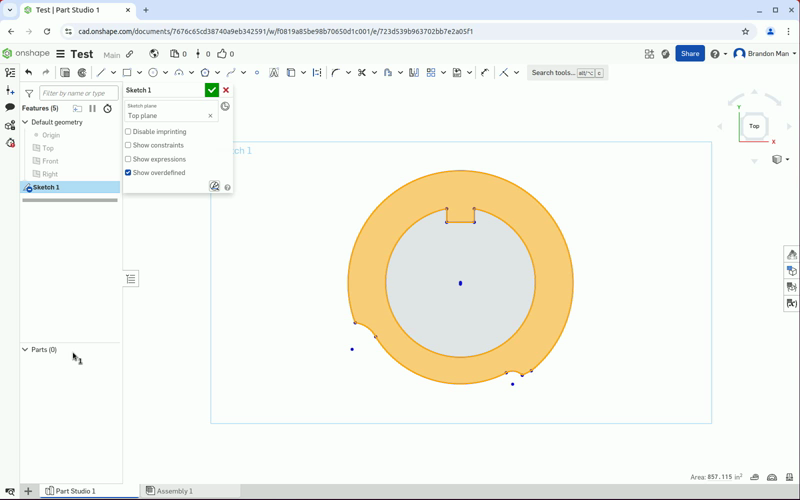
key(shift+y)
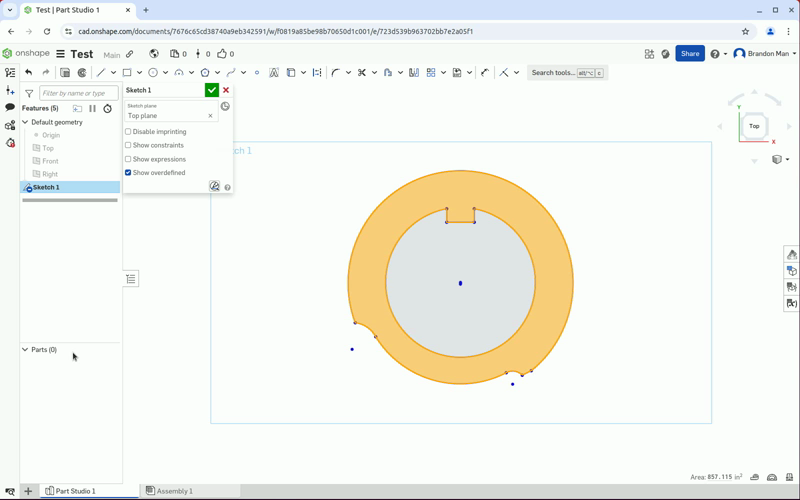
key(shift+e)
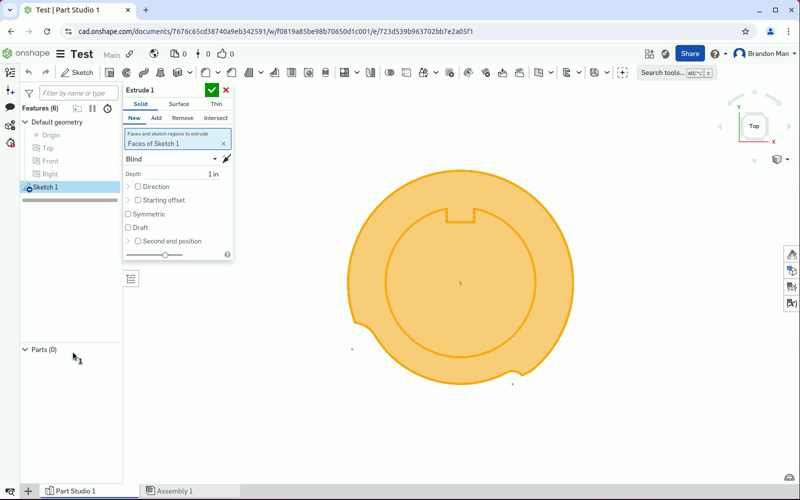
mouse_move(143, 106)
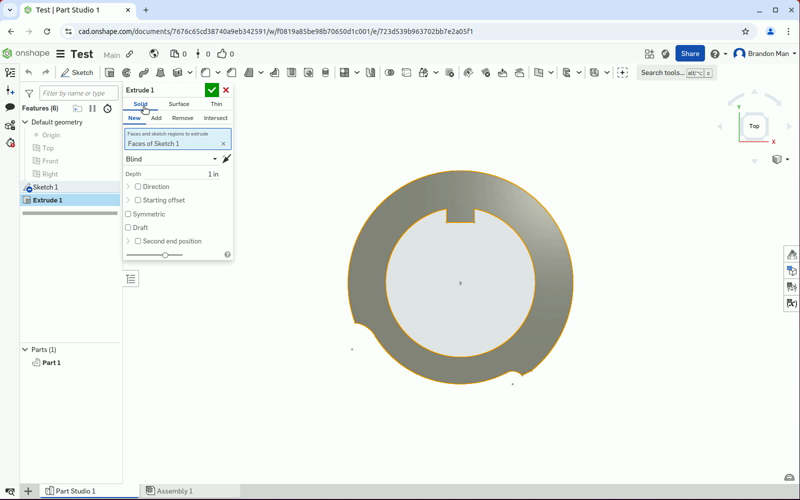
click(143, 106)
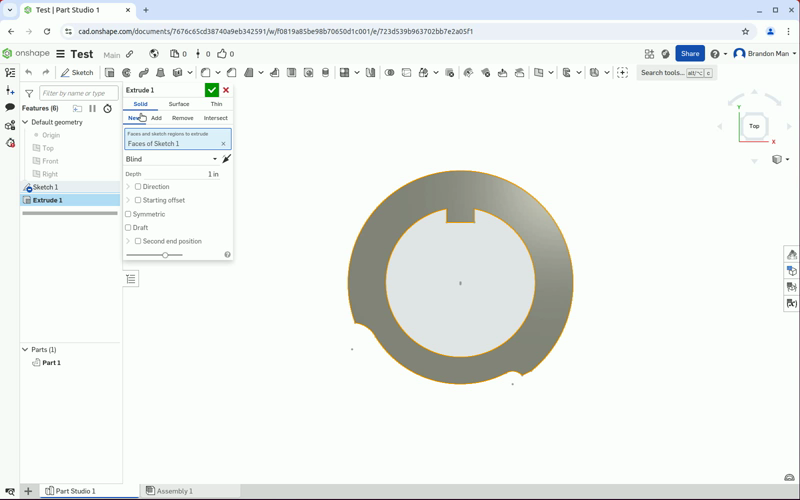
mouse_move(137, 120)
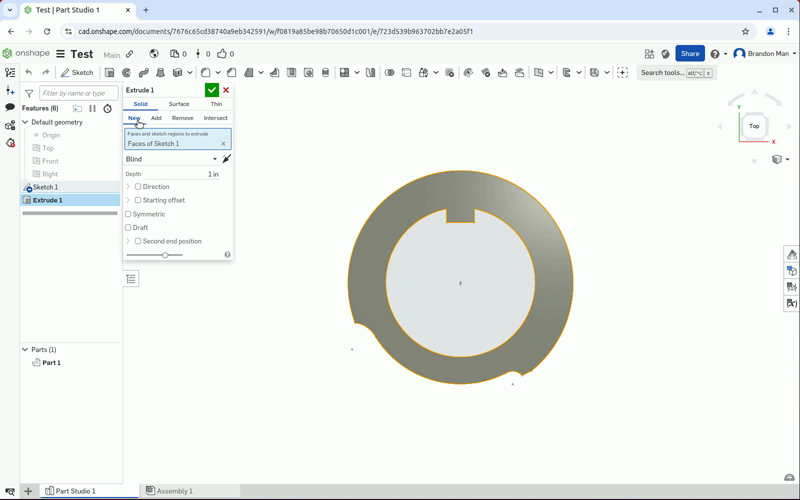
click(137, 120)
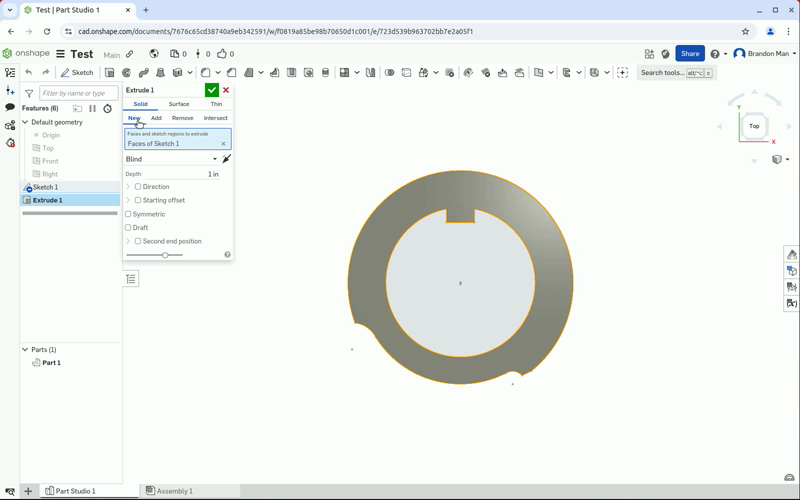
key(tab, 4)
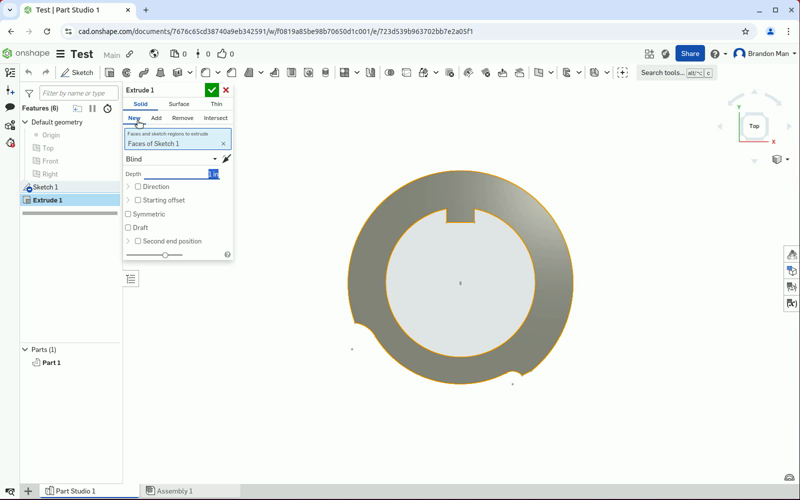
text(0.963)
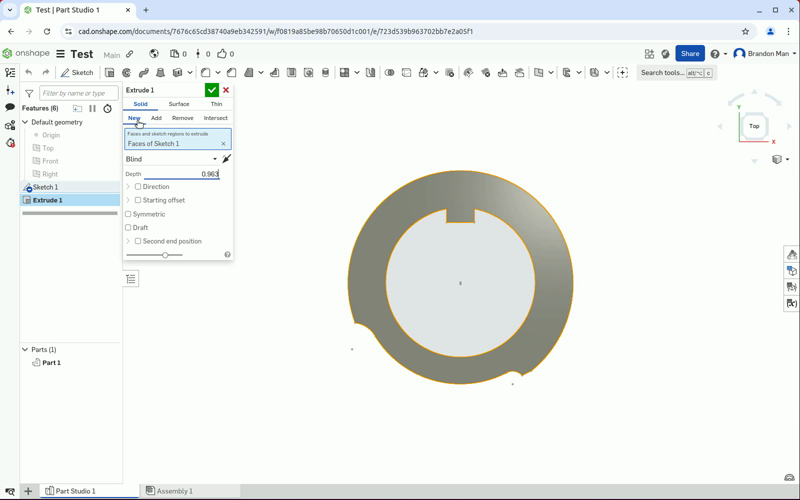
key(enter)
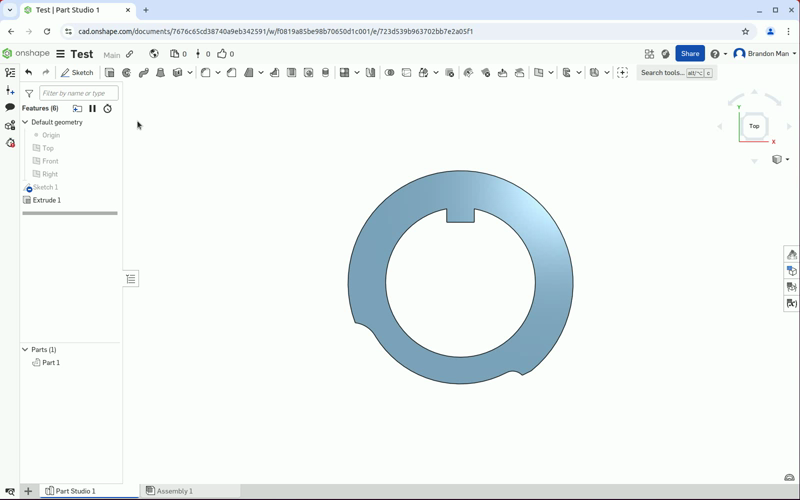
key(shift+h)
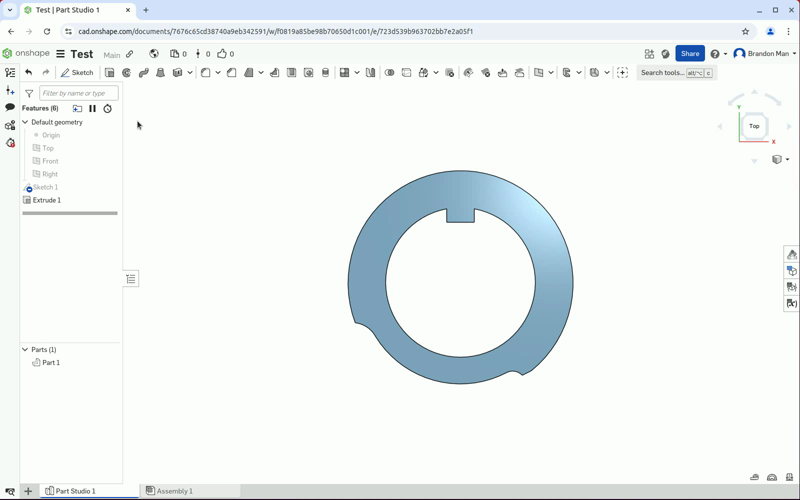
key(shift+h)
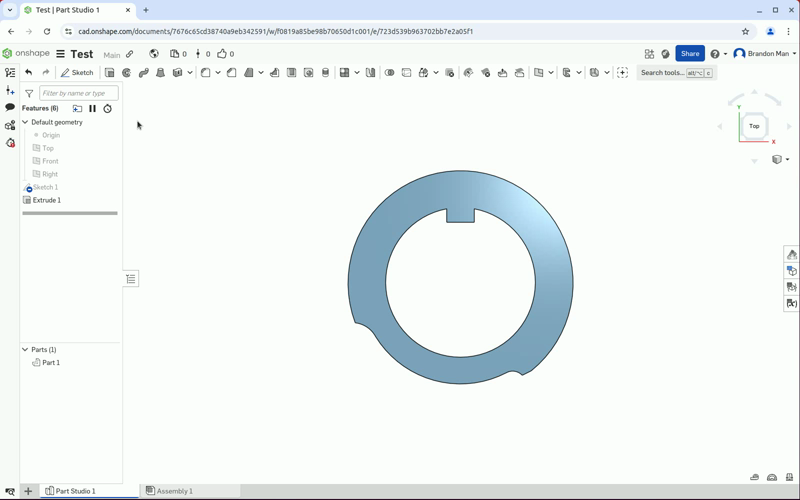
mouse_move(73, 189)
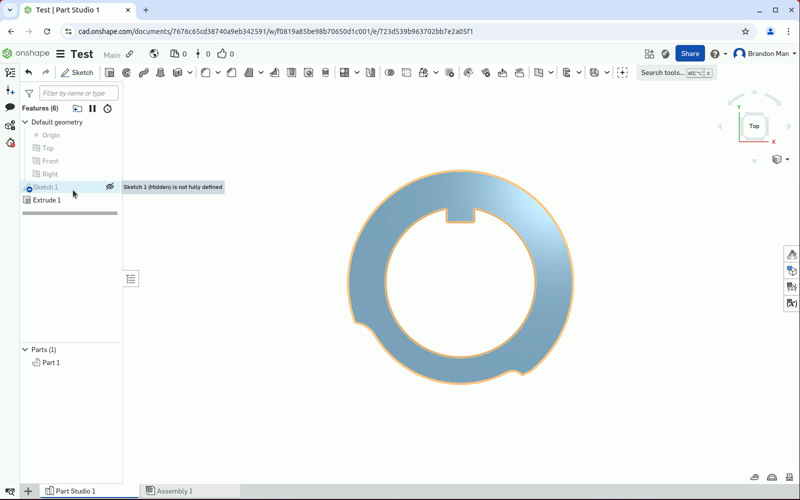
click(73, 189)
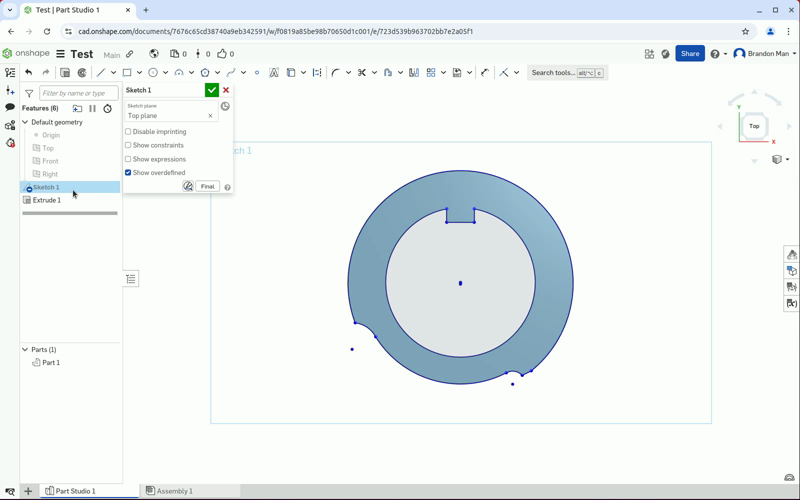
mouse_move(229, 92)
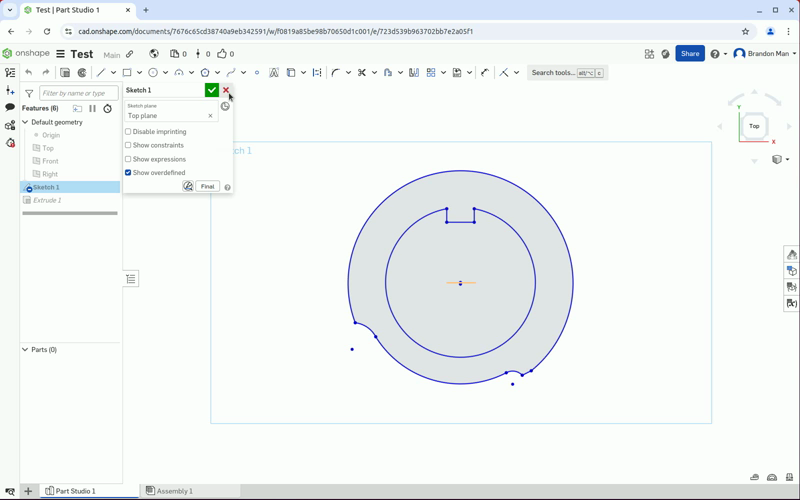
click(229, 92)
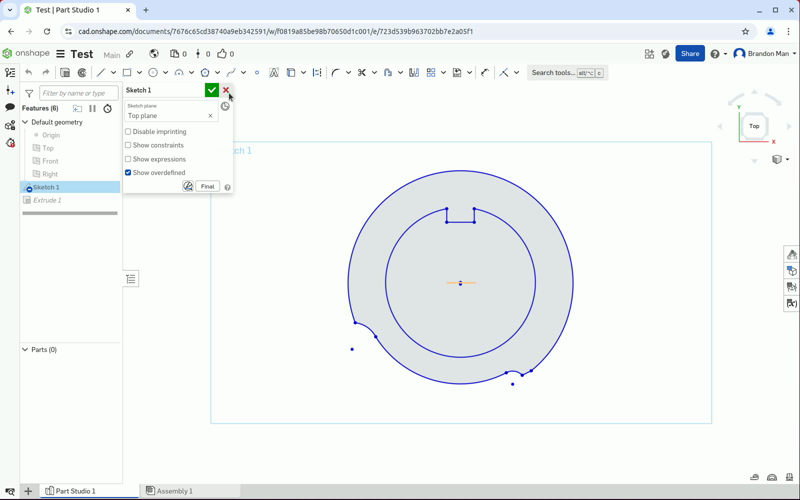
key(shift+s)
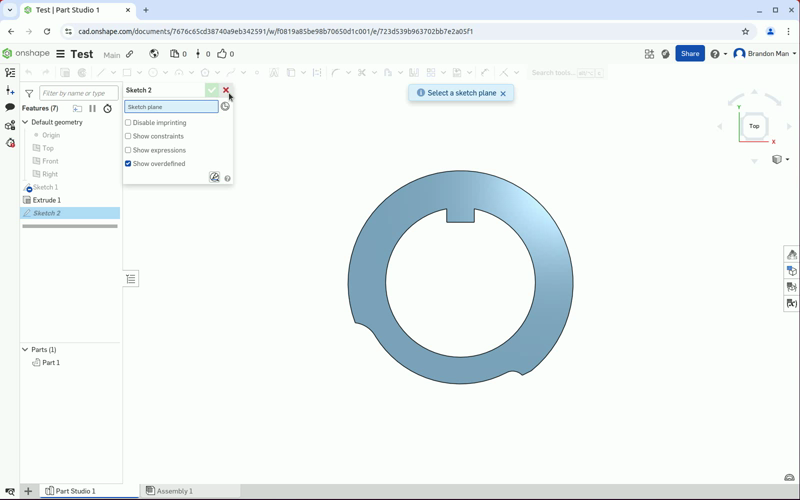
mouse_move(73, 150)
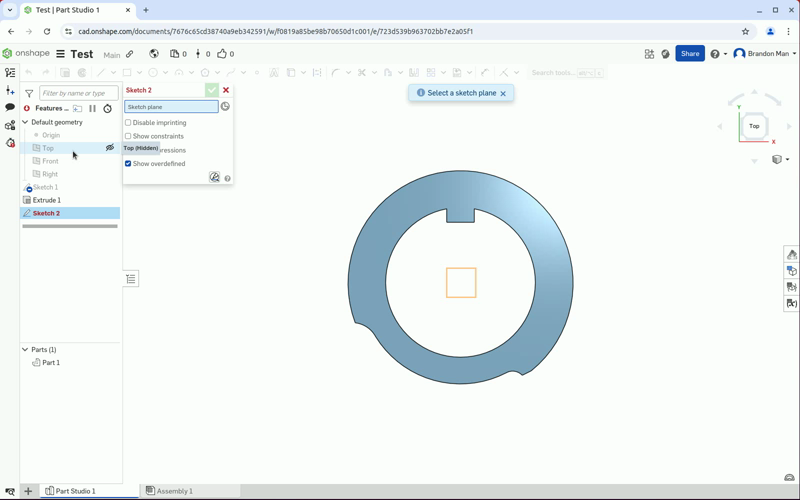
click(73, 150)
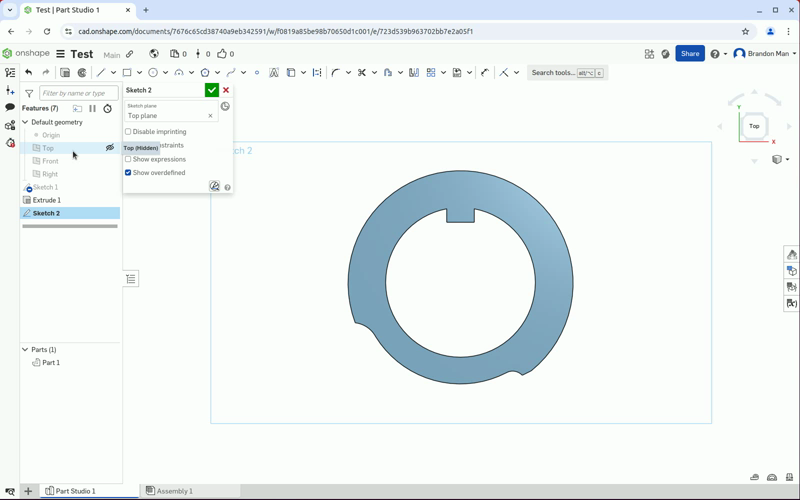
mouse_move(73, 352)
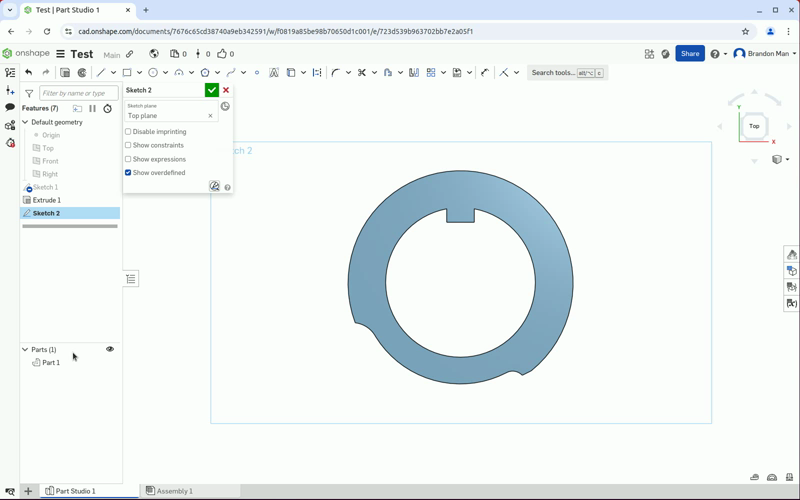
key(y)
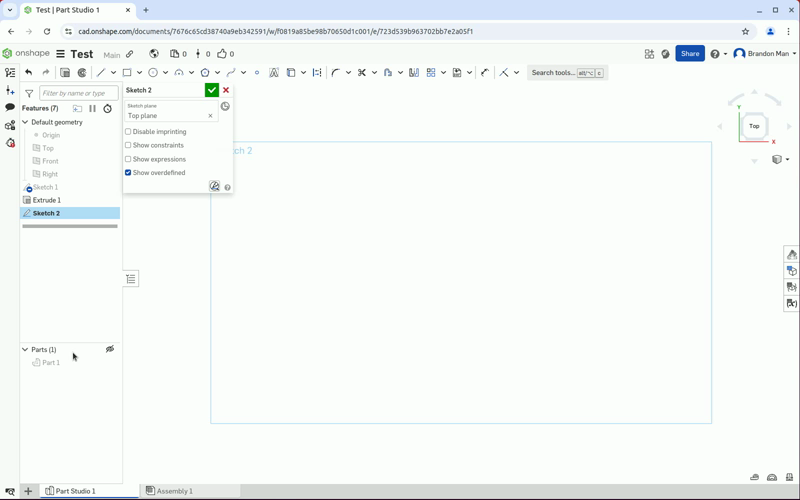
key(a)
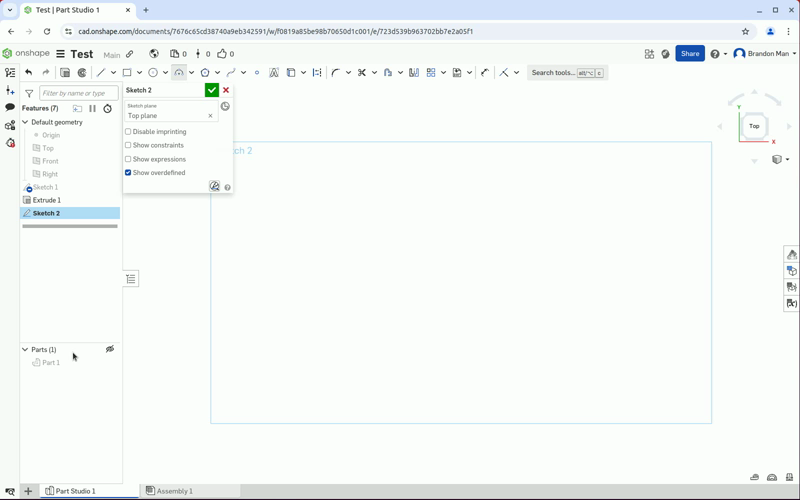
key_down(shift)
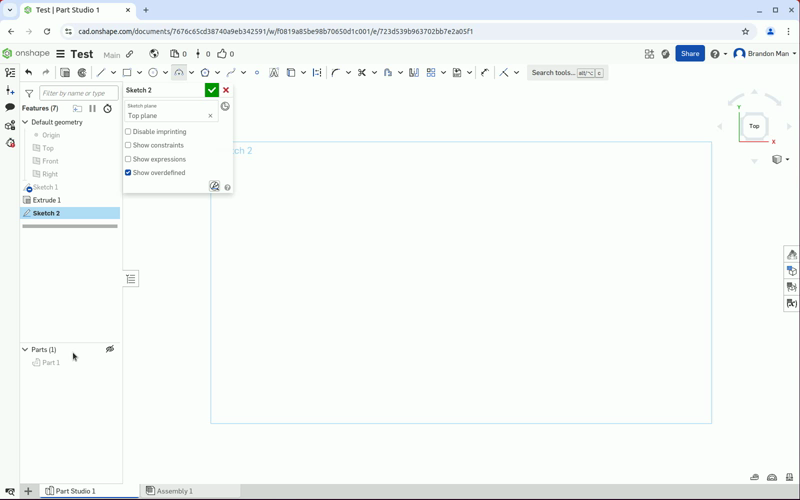
mouse_move(356, 326)
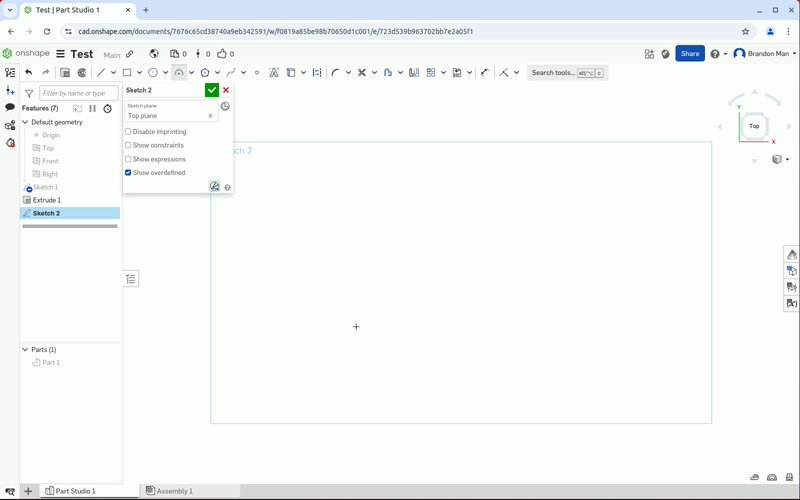
click(356, 326)
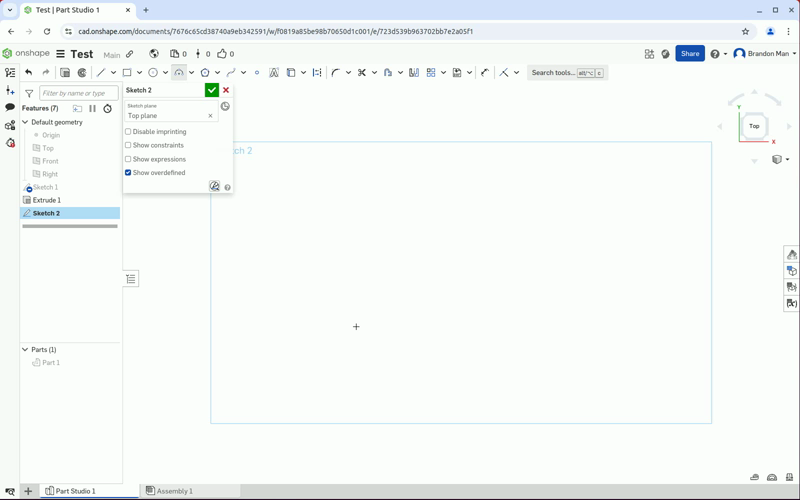
key_up(shift)
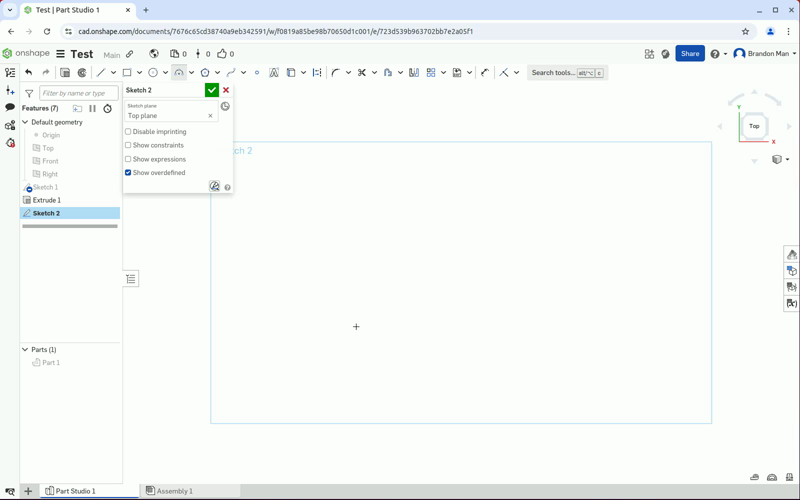
key_down(shift)
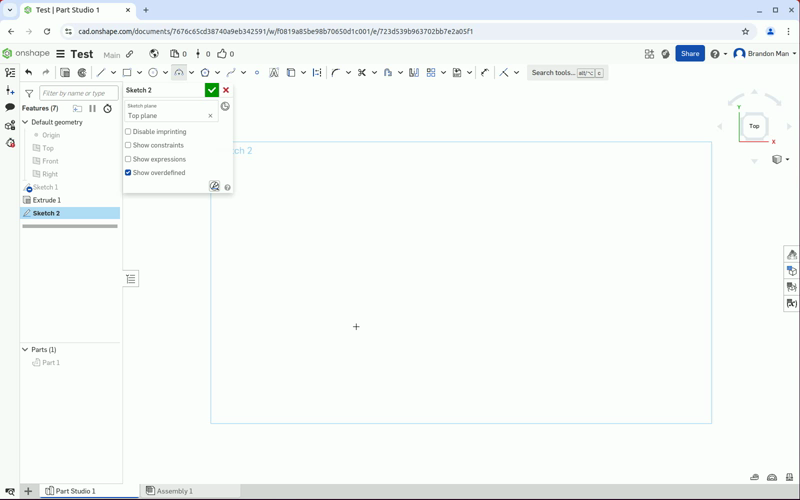
mouse_move(377, 339)
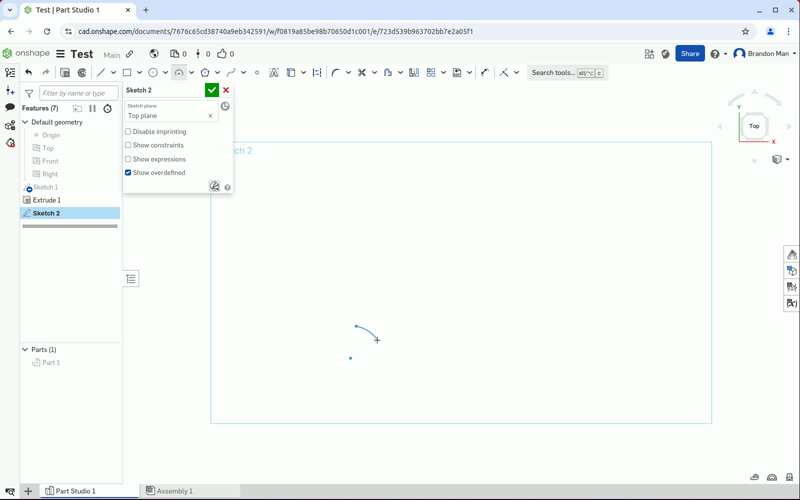
click(377, 339)
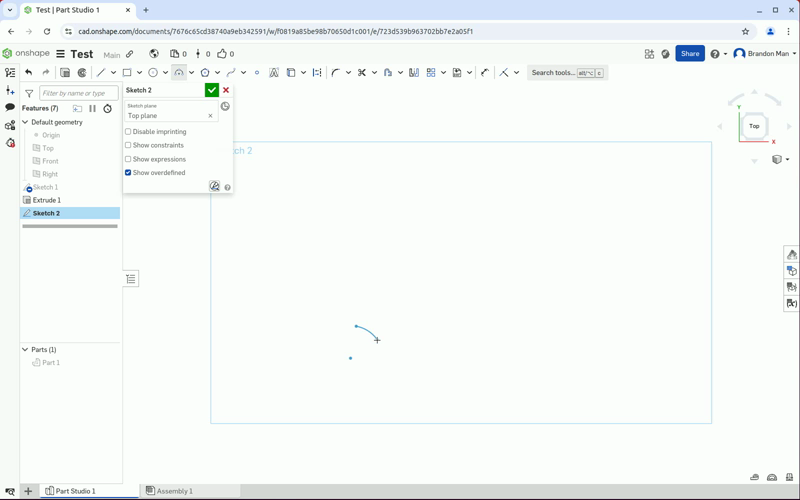
mouse_move(368, 330)
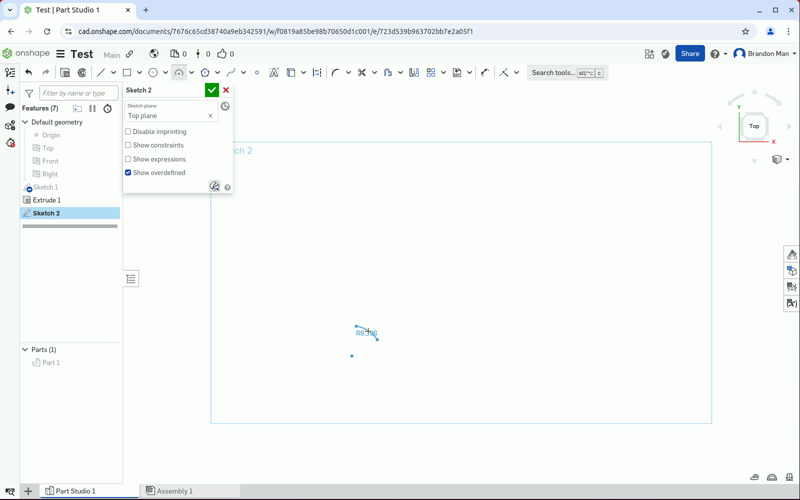
click(368, 330)
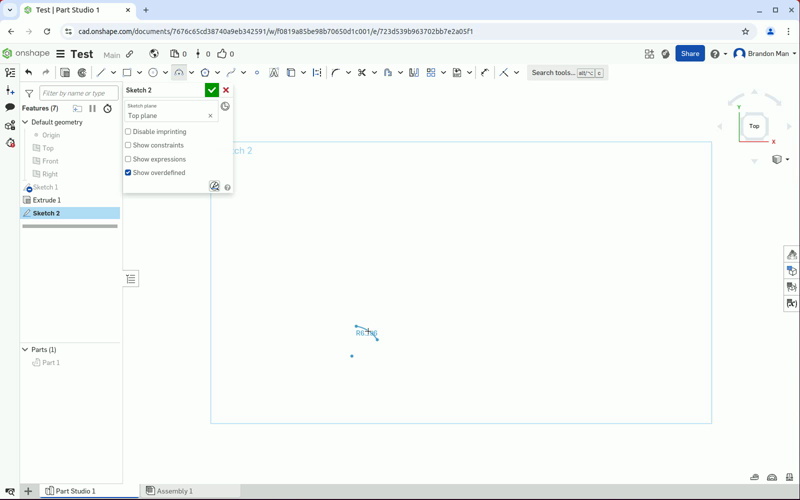
key_up(shift)
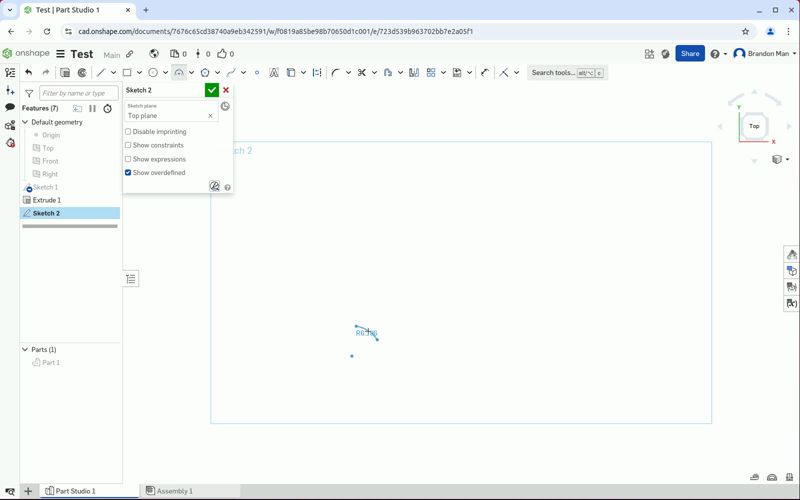
mouse_move(377, 339)
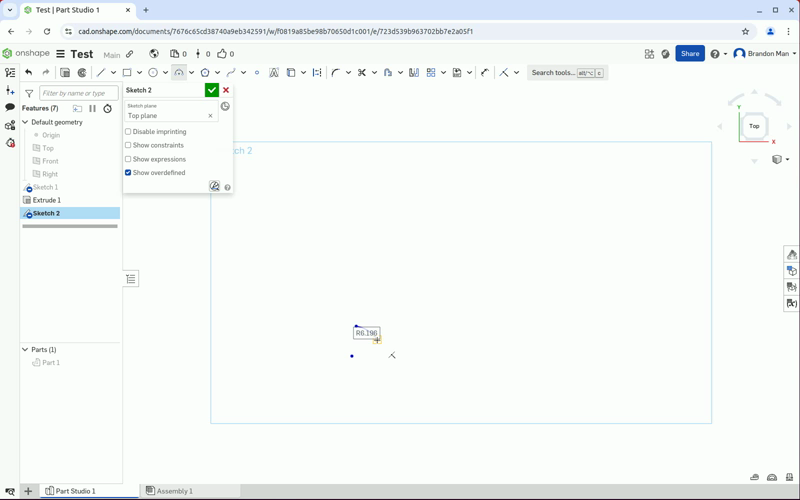
click(377, 339)
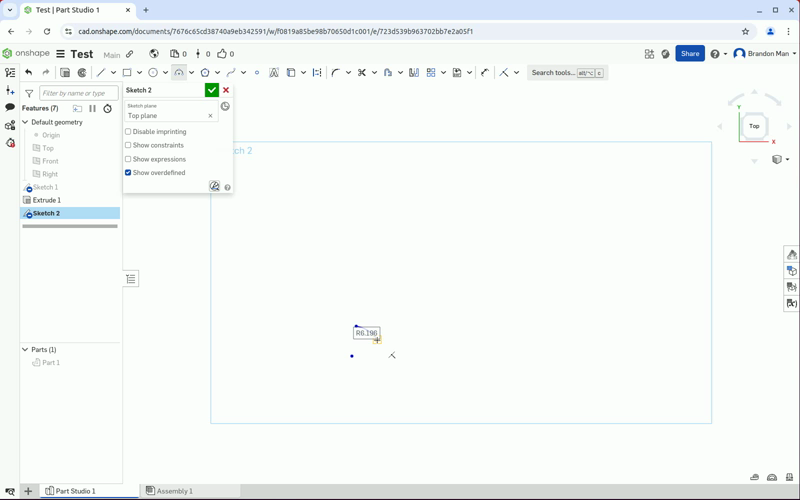
key_down(shift)
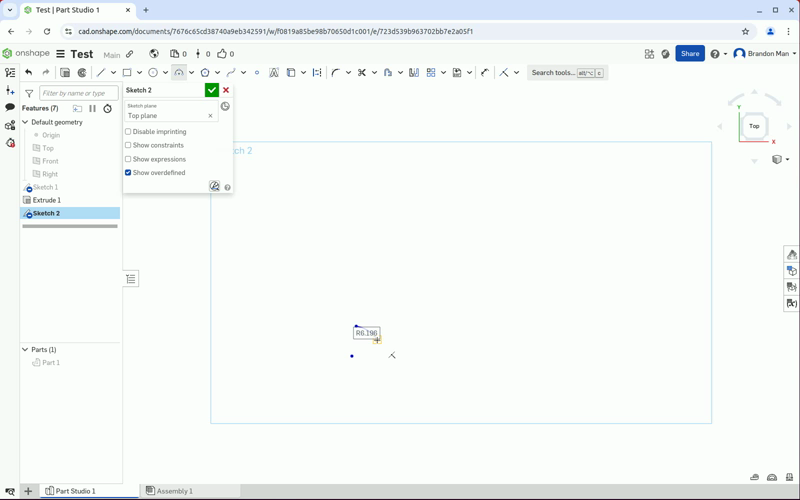
mouse_move(519, 362)
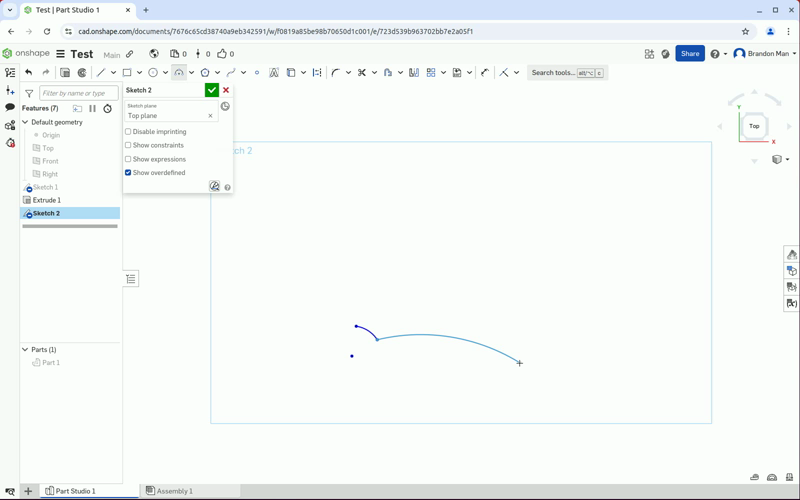
click(519, 362)
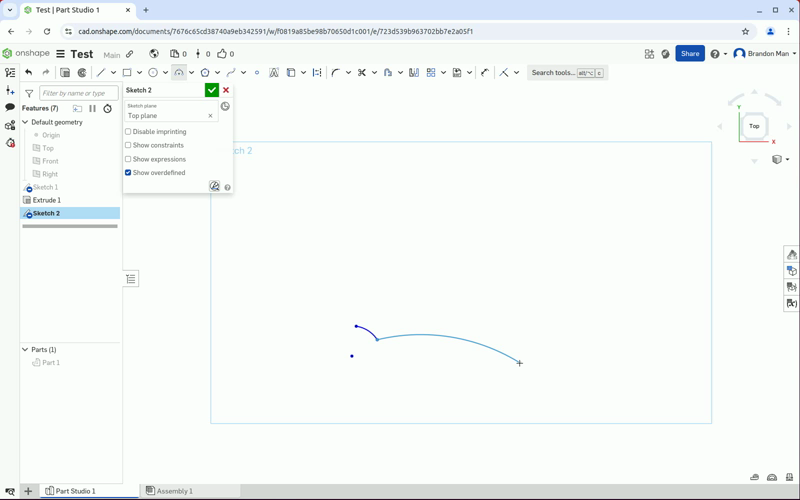
mouse_move(443, 381)
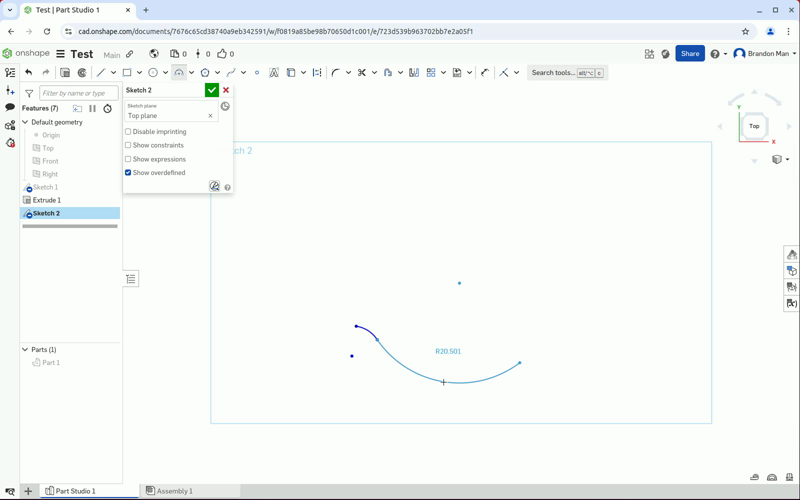
click(443, 381)
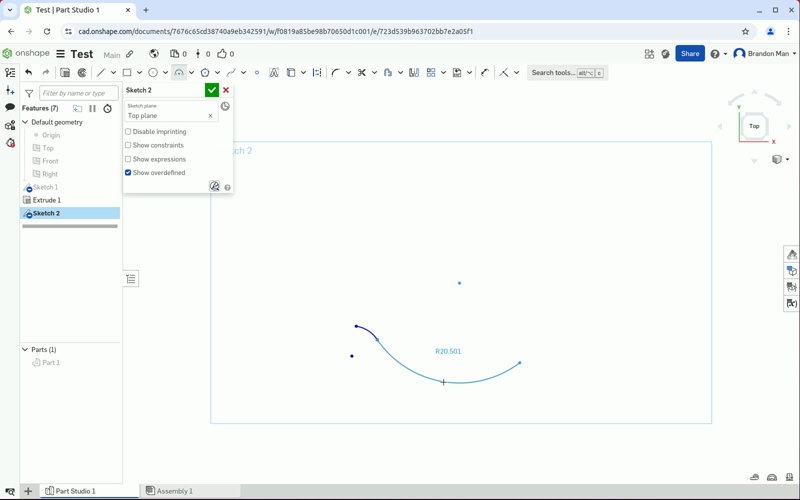
key_up(shift)
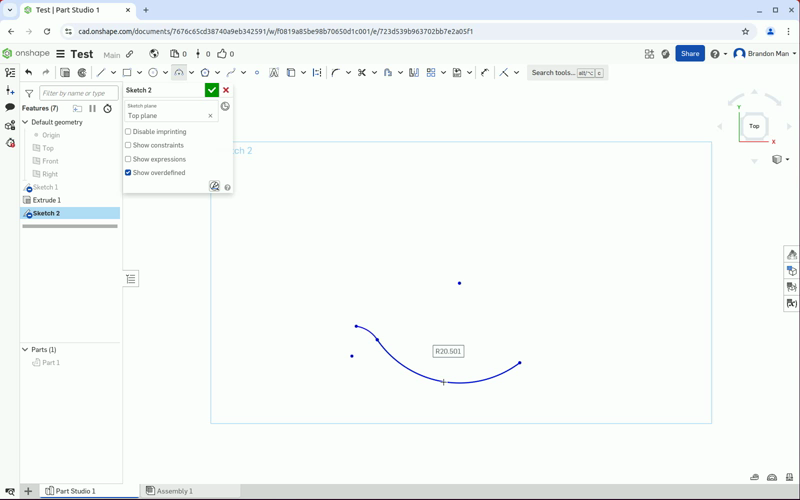
mouse_move(519, 362)
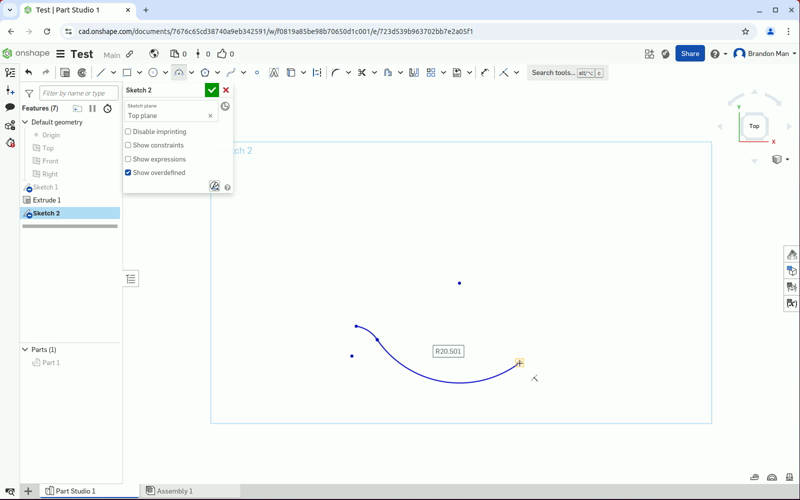
click(519, 362)
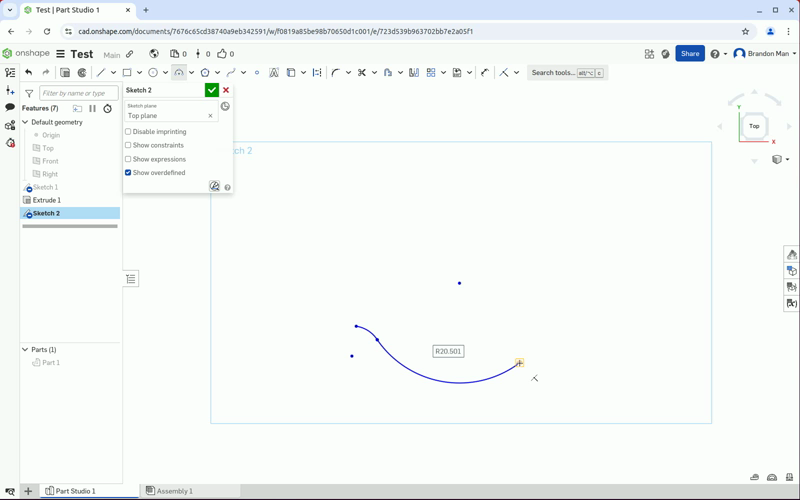
key_down(shift)
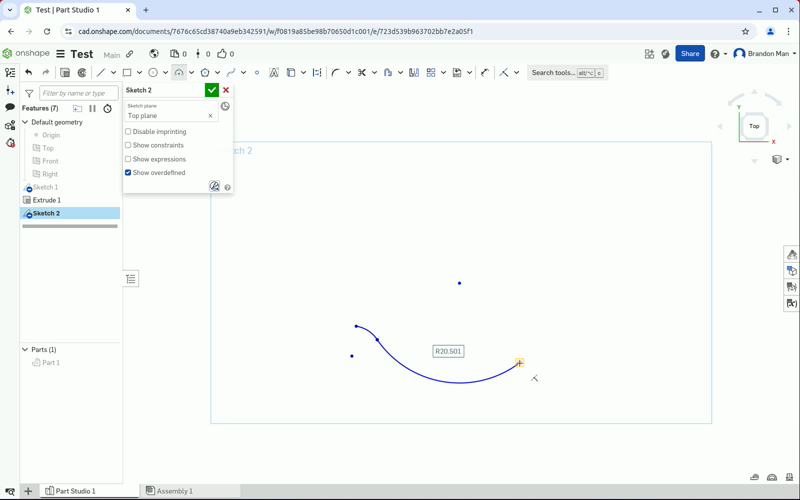
mouse_move(542, 357)
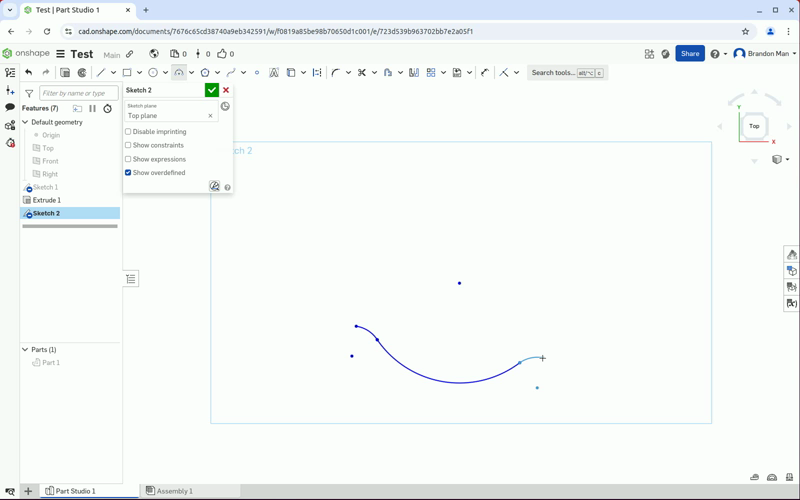
click(542, 357)
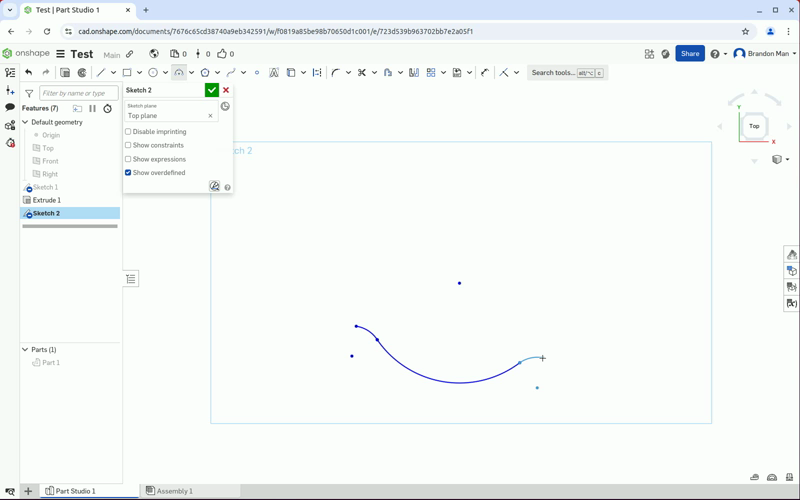
mouse_move(531, 357)
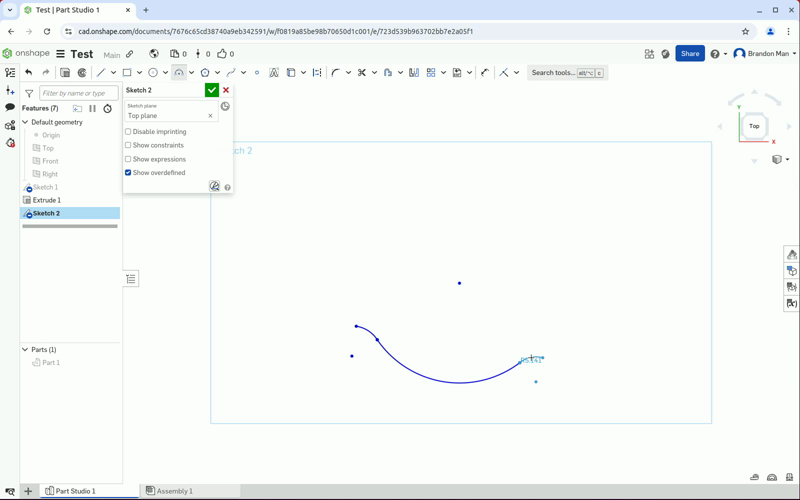
click(531, 357)
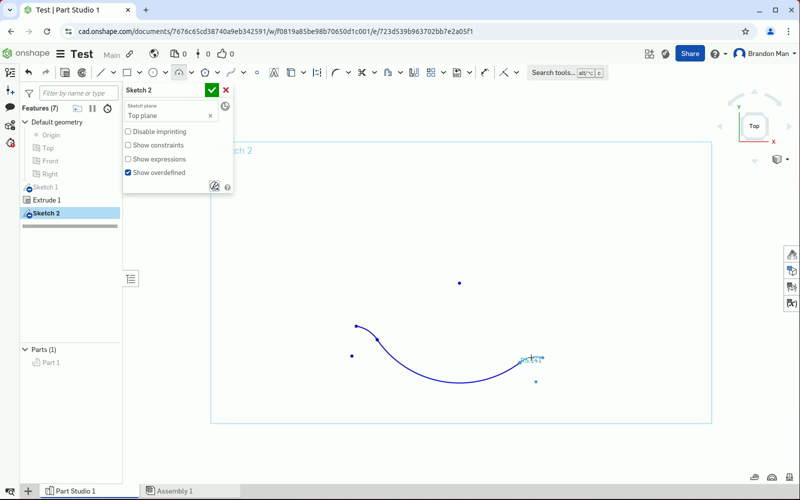
key_up(shift)
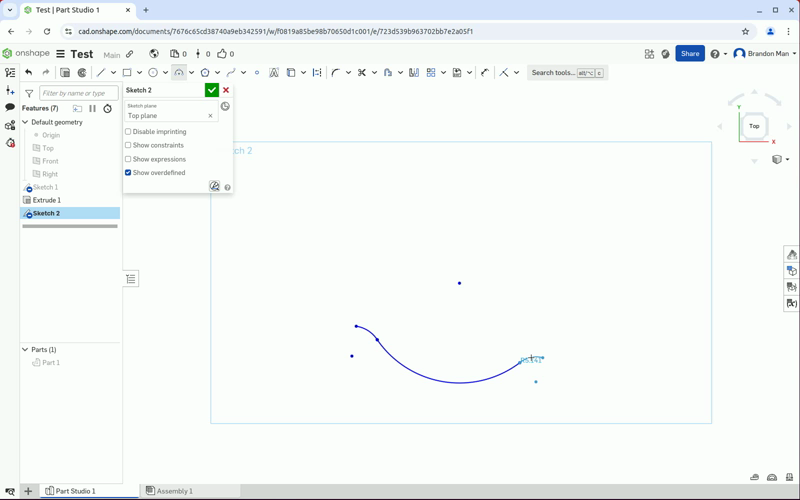
mouse_move(542, 357)
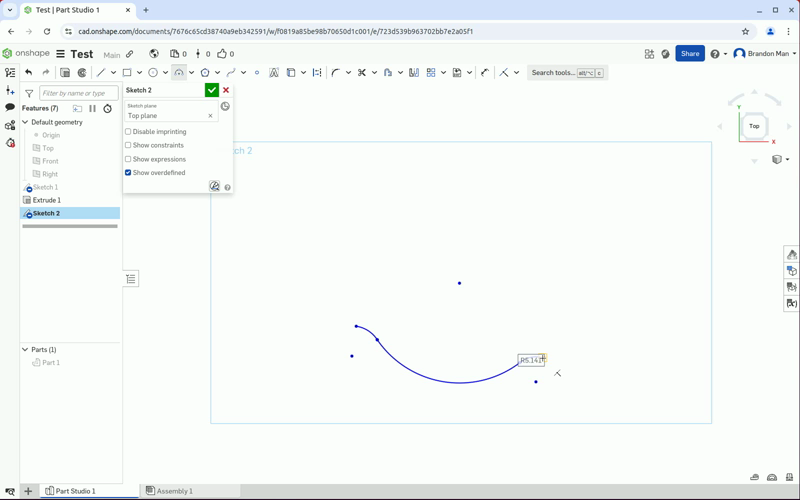
click(542, 357)
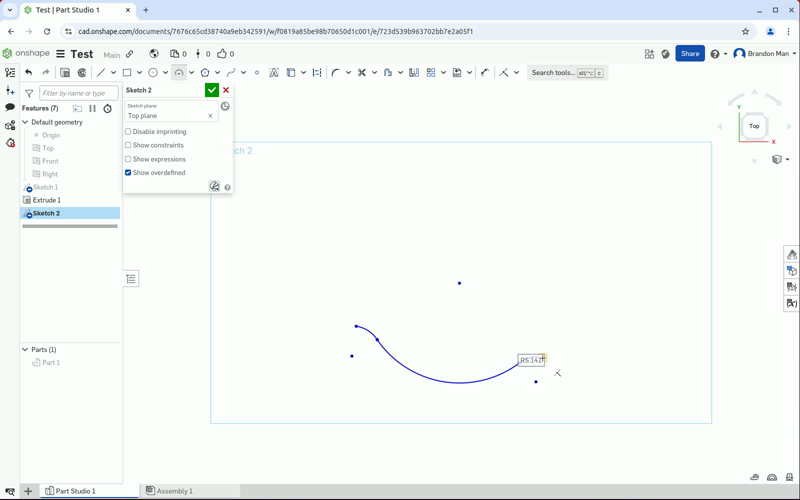
mouse_move(356, 326)
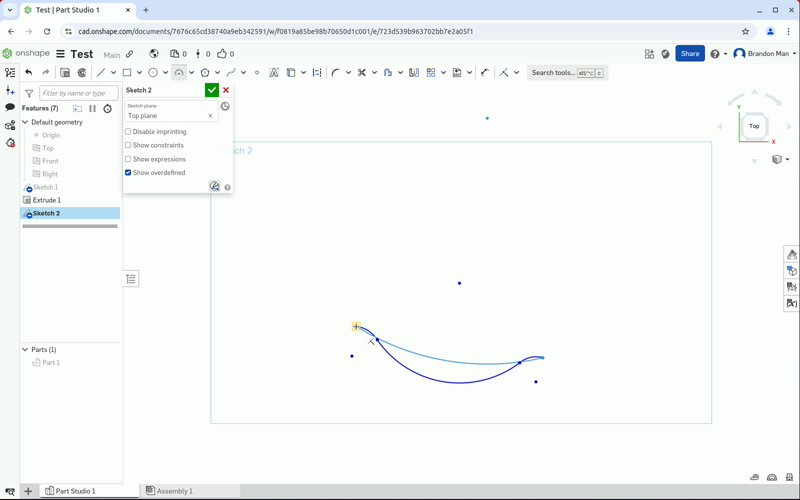
click(356, 326)
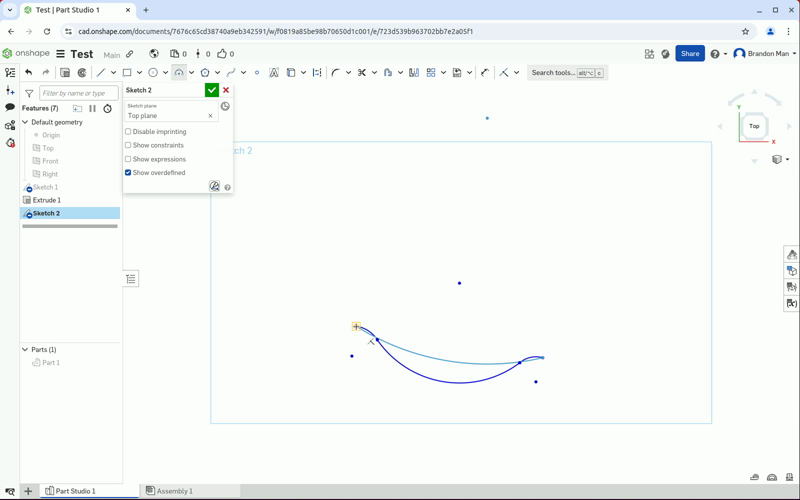
key_down(shift)
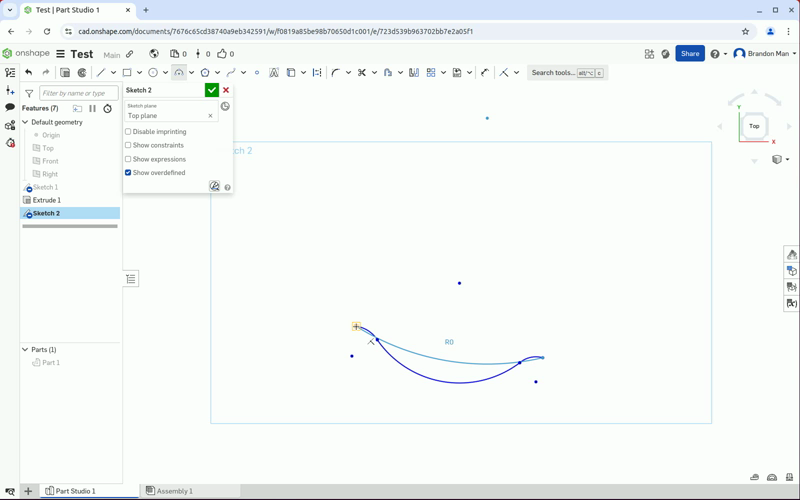
mouse_move(478, 173)
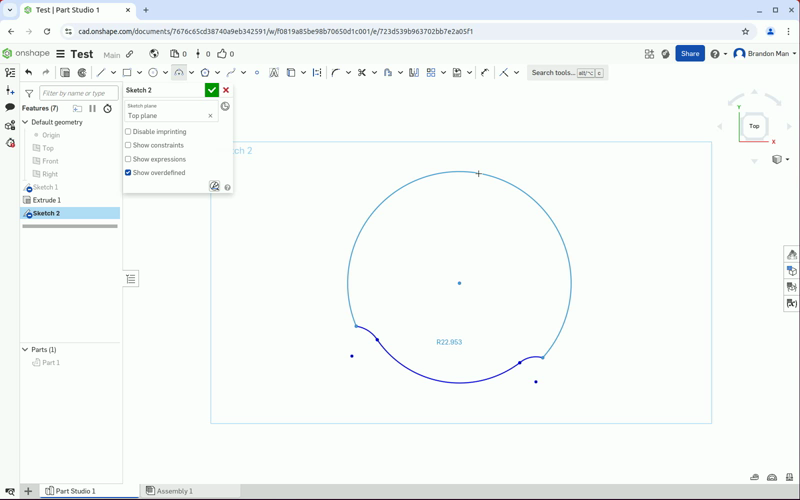
click(478, 173)
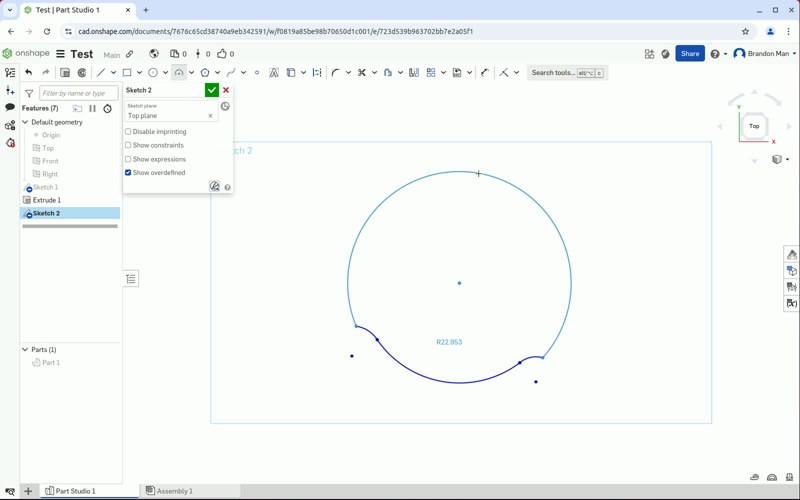
key_up(shift)
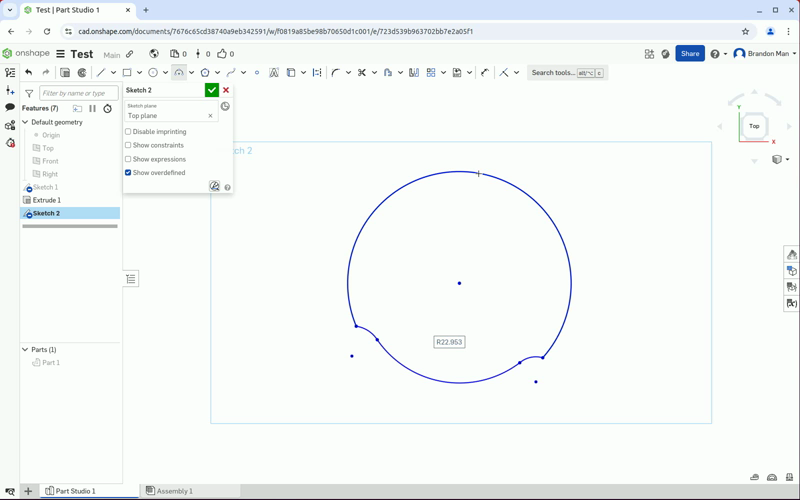
key(esc)
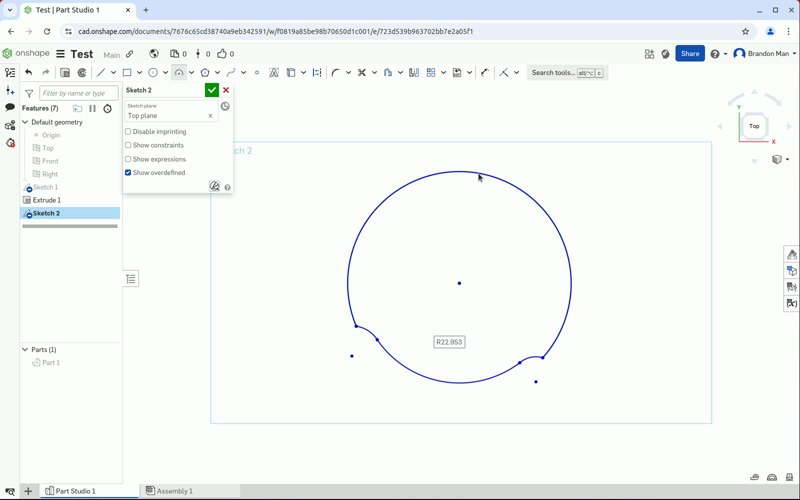
key(l)
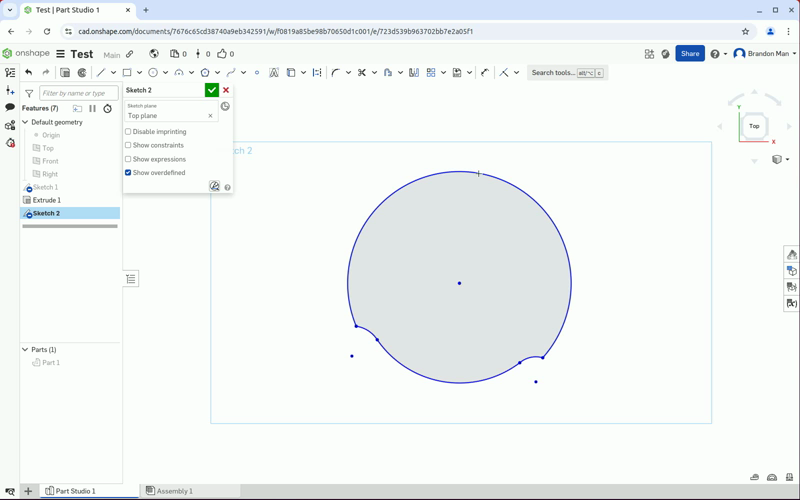
key_down(shift)
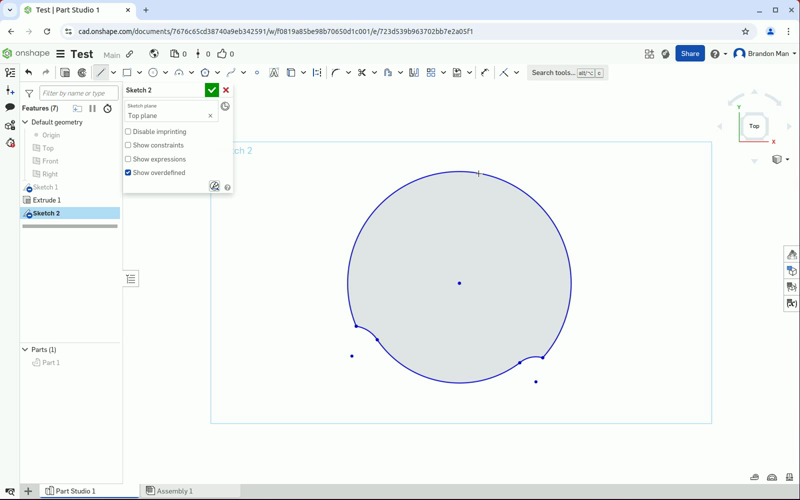
mouse_move(445, 221)
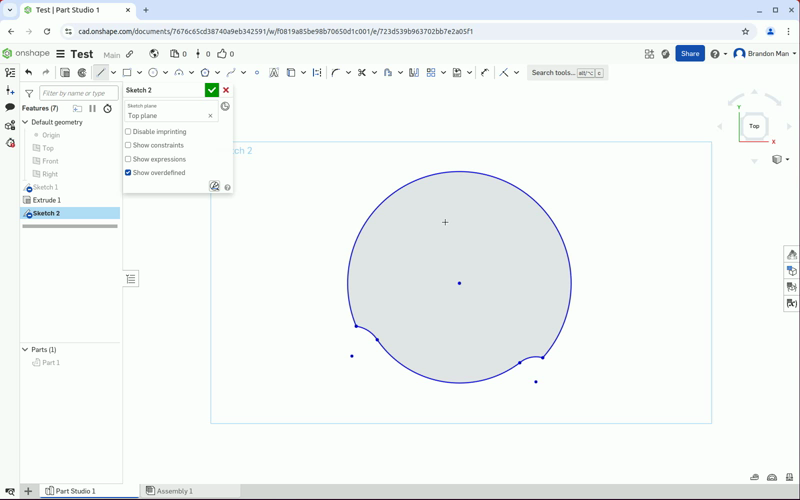
click(445, 221)
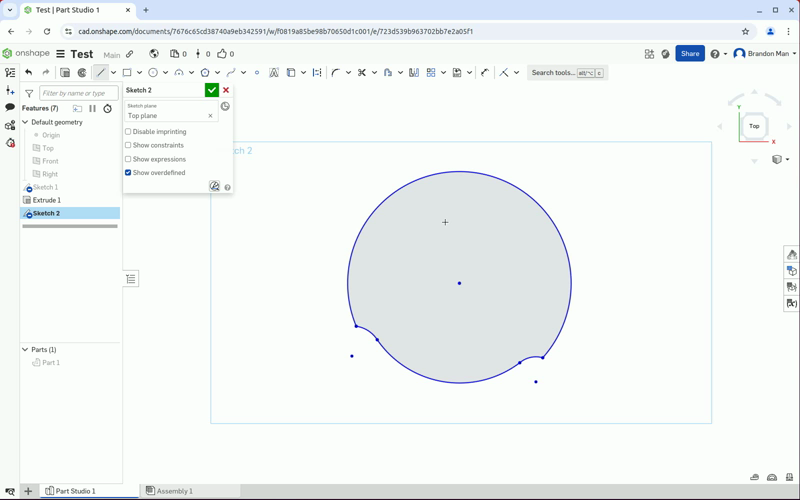
key_up(shift)
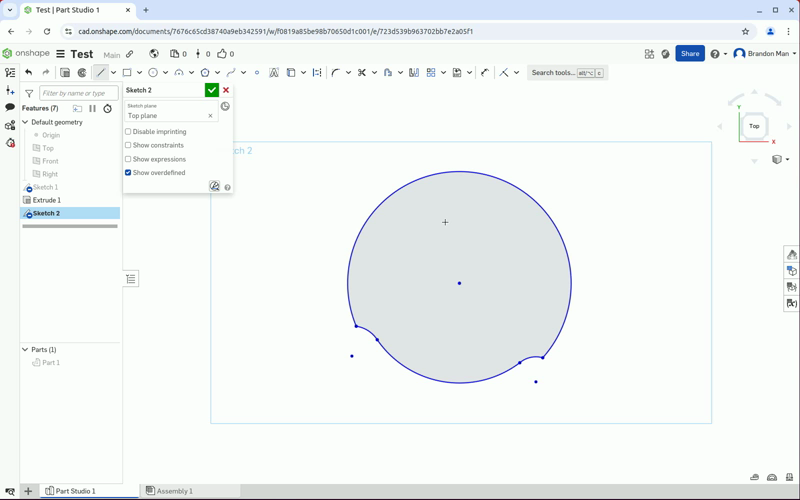
key_down(shift)
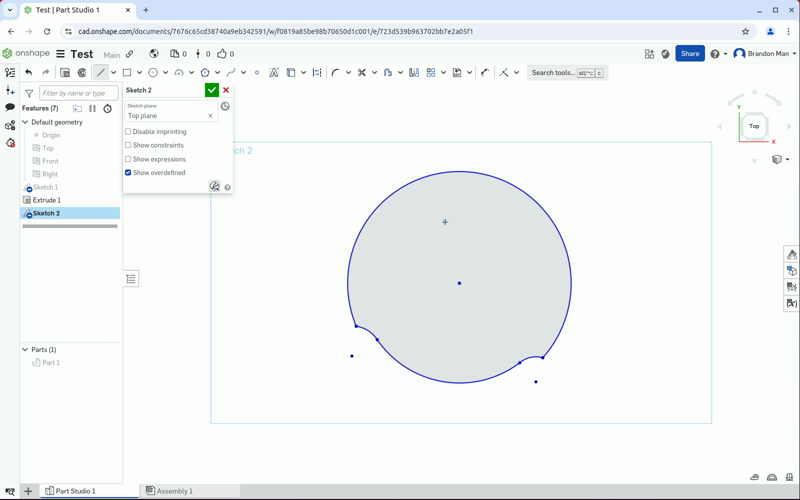
mouse_move(475, 221)
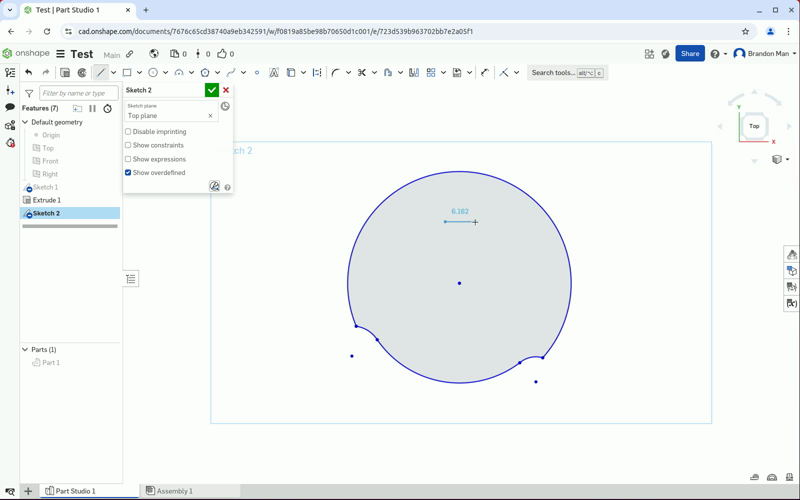
mouse_move(474, 221)
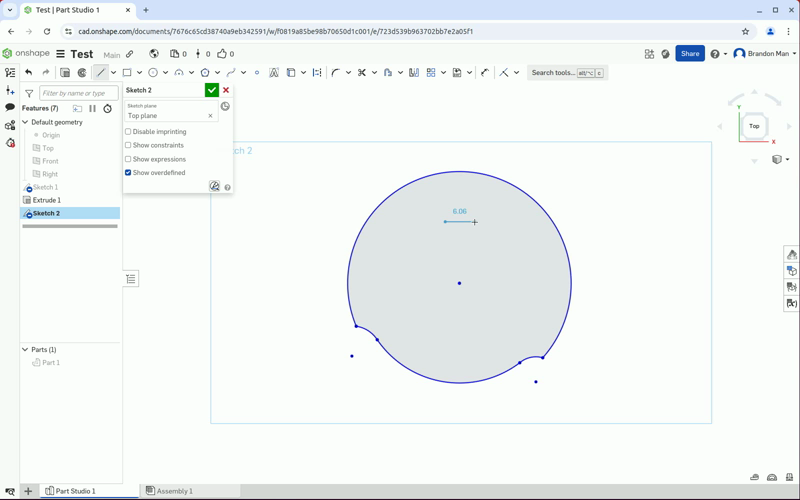
click(474, 221)
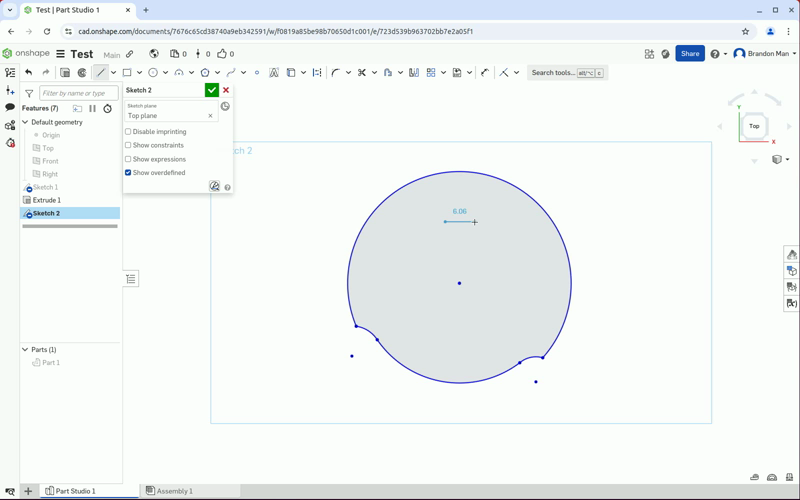
key_up(shift)
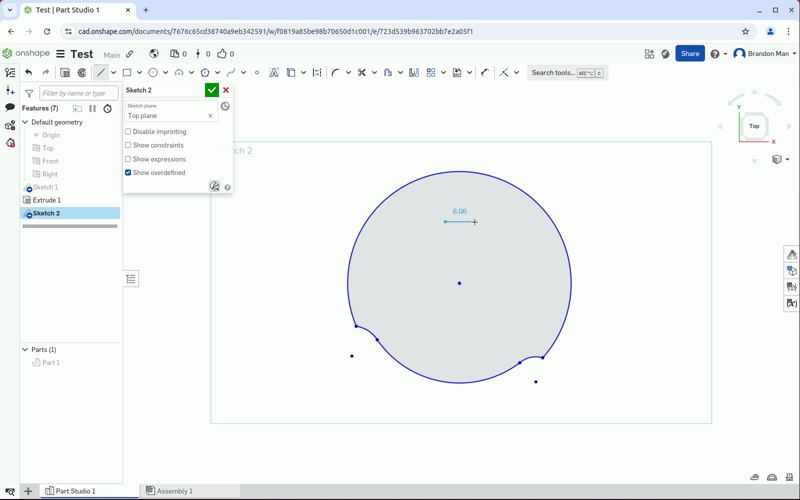
key_down(shift)
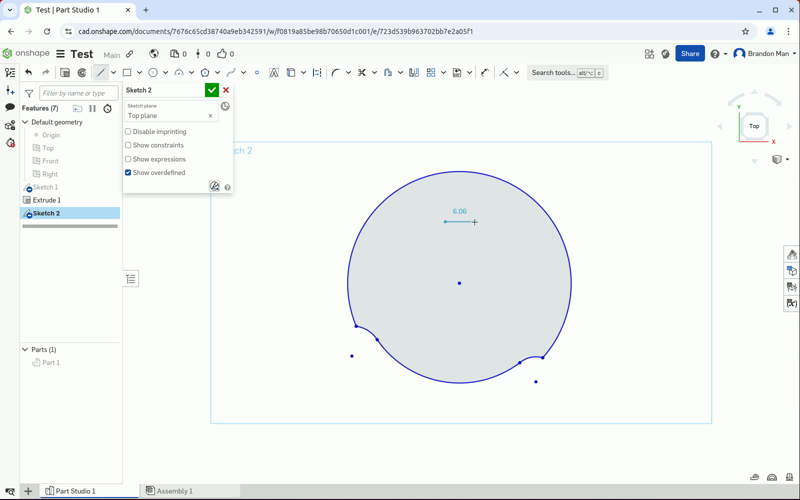
mouse_move(504, 221)
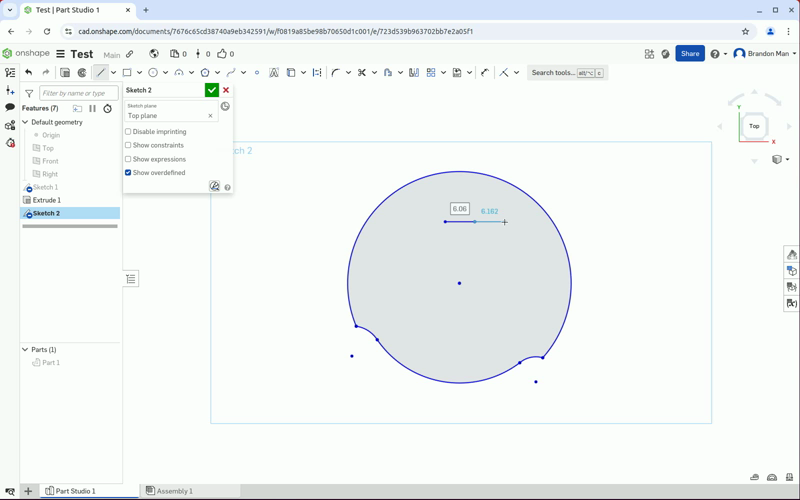
mouse_move(474, 208)
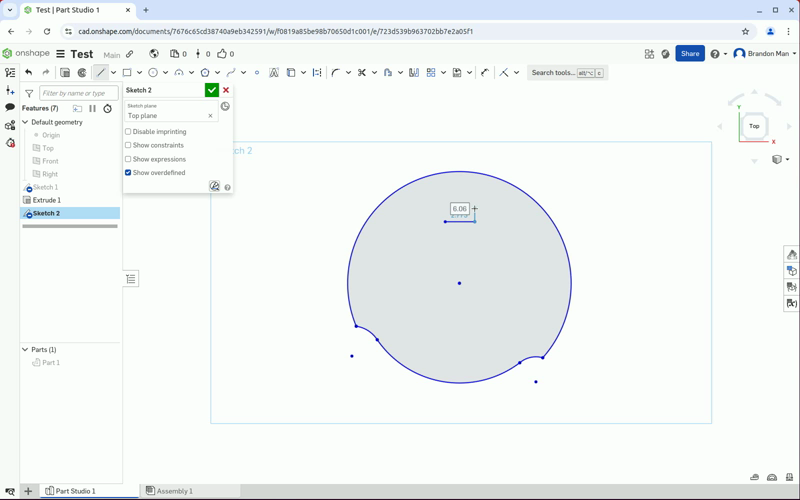
click(474, 208)
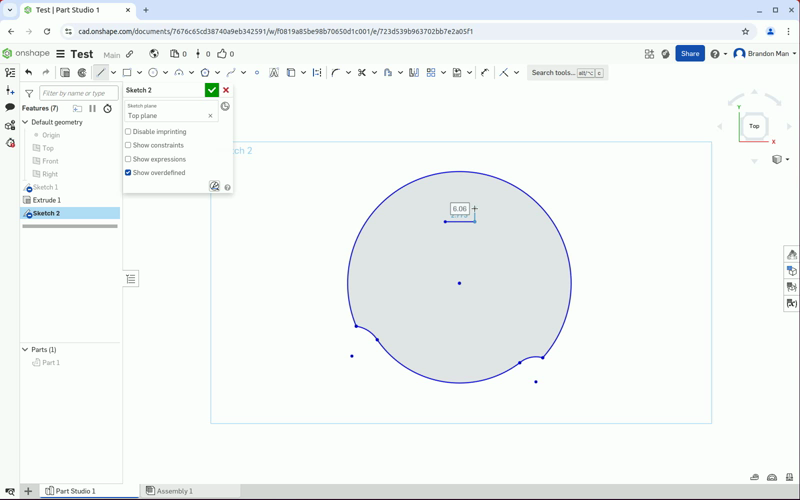
key_up(shift)
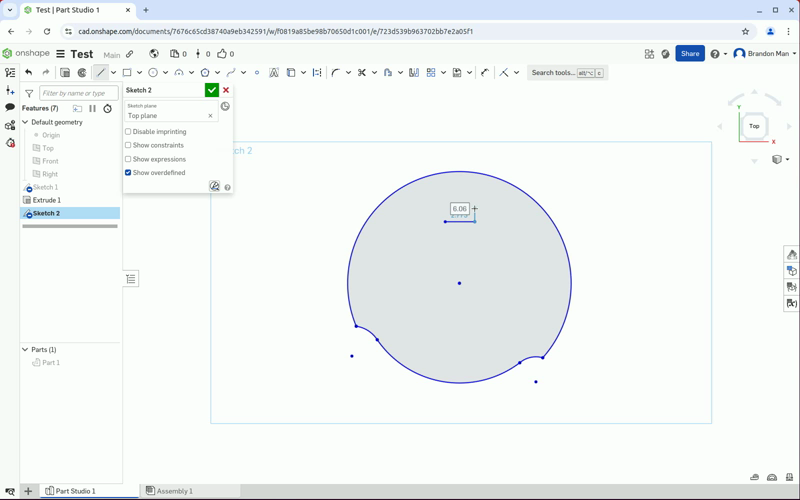
key(esc)
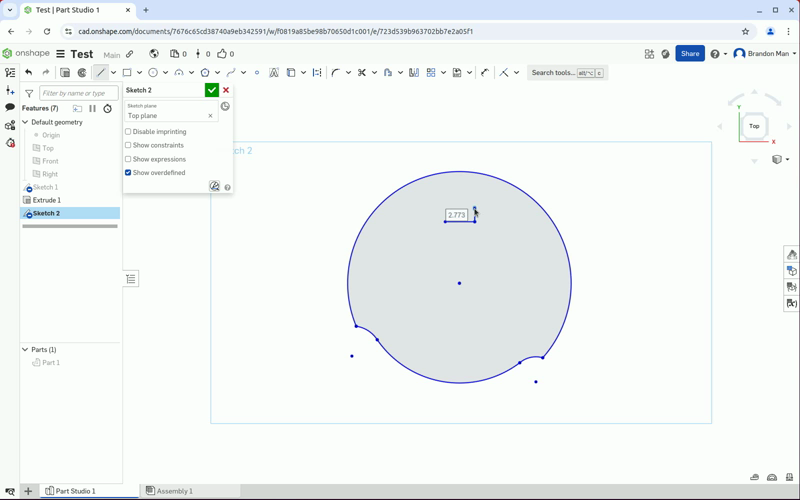
key(a)
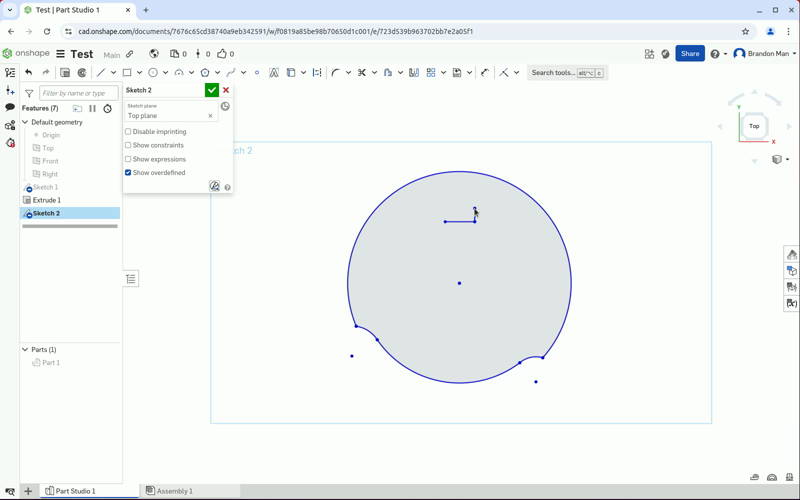
mouse_move(474, 208)
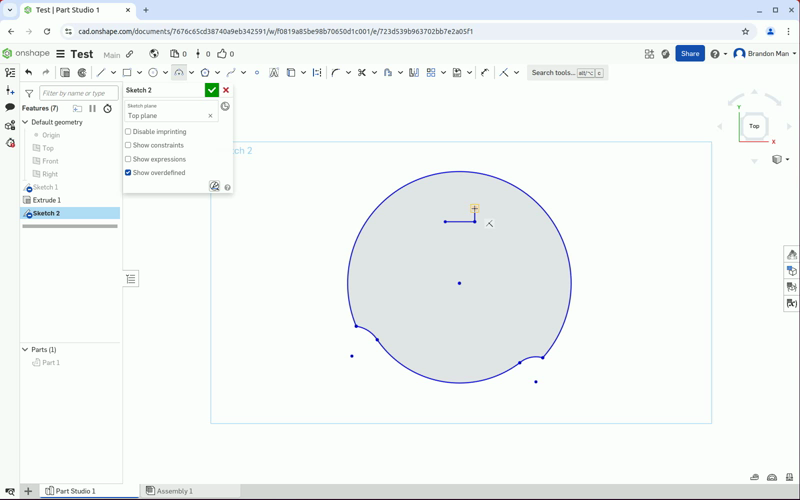
click(474, 208)
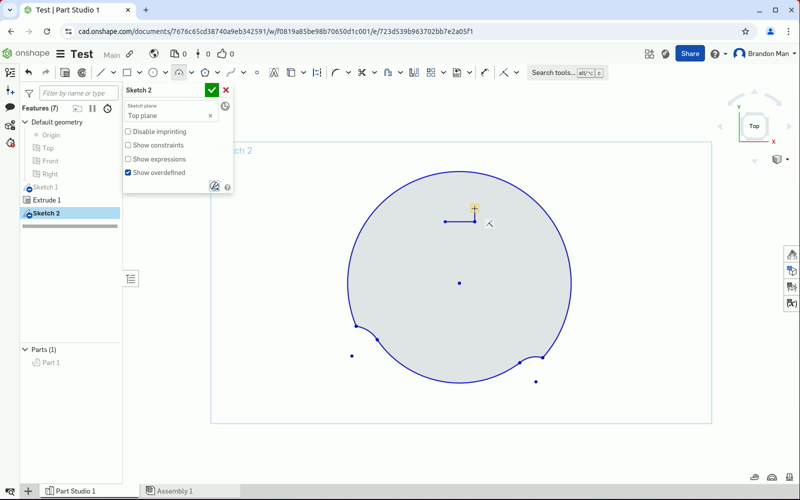
key_down(shift)
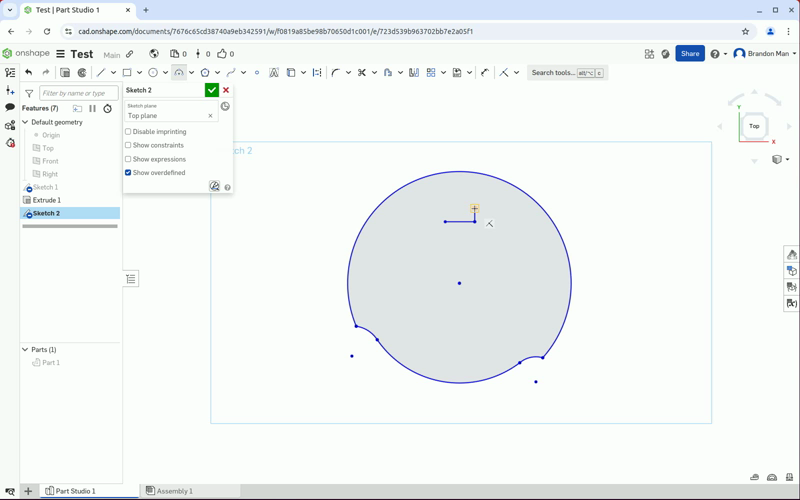
mouse_move(445, 208)
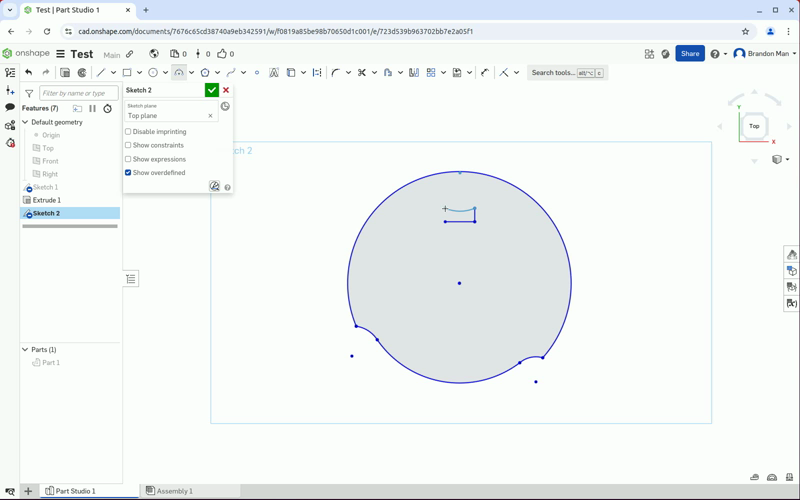
click(445, 208)
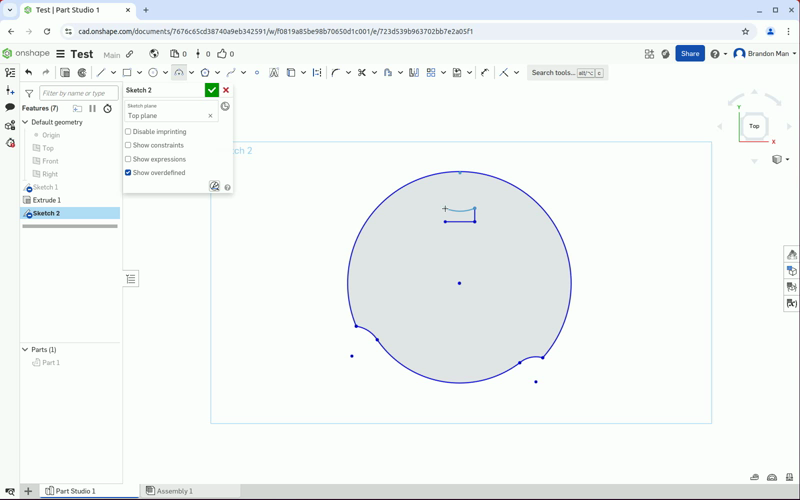
mouse_move(459, 368)
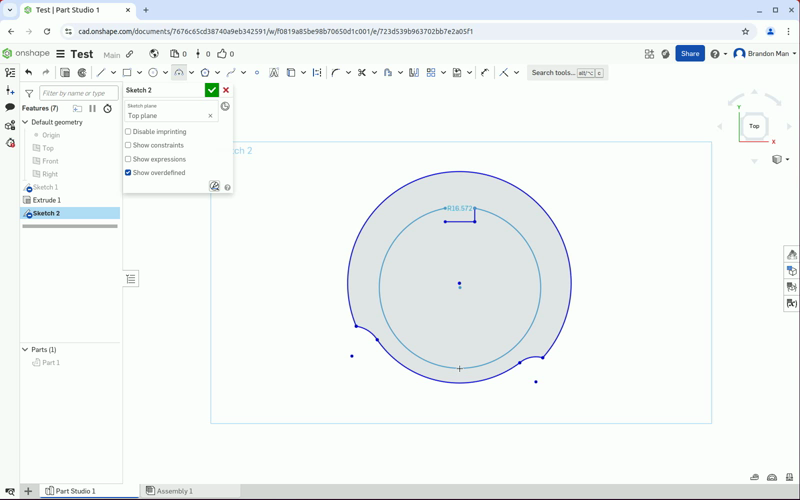
click(459, 368)
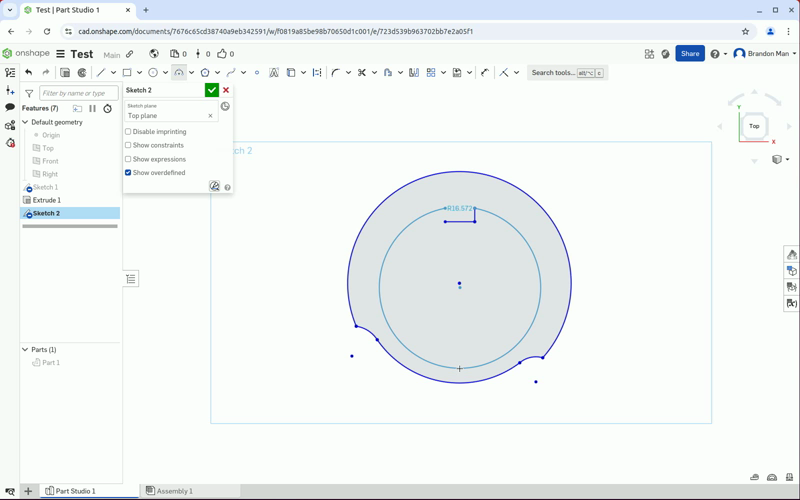
key_up(shift)
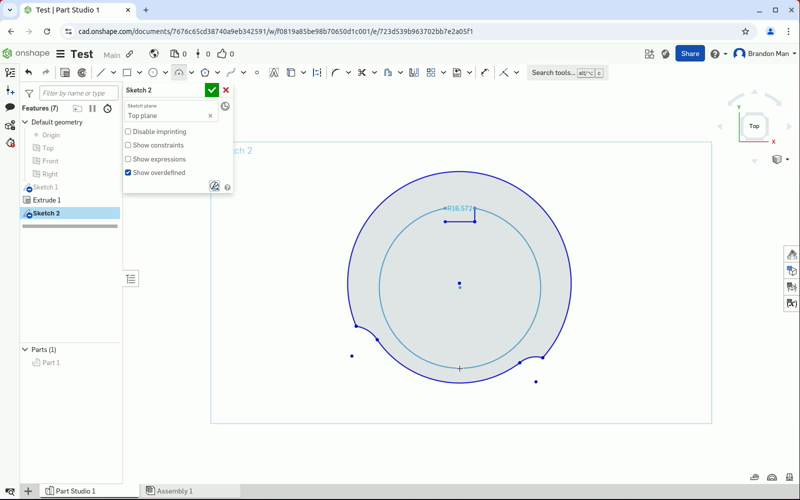
key(esc)
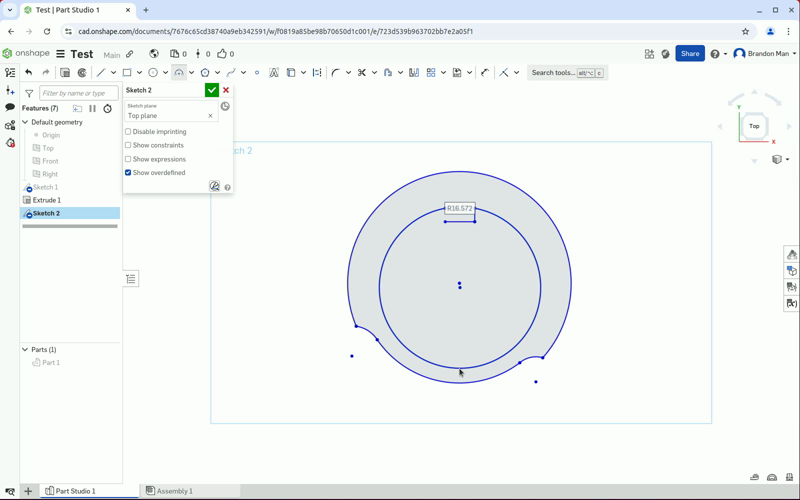
key(l)
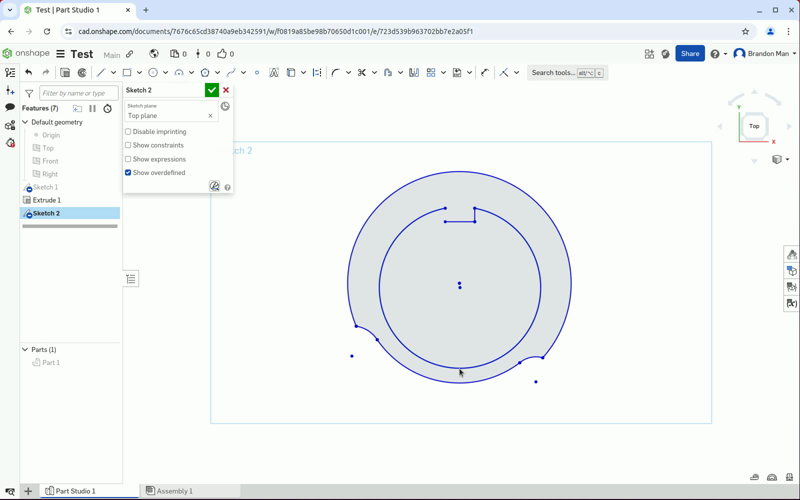
mouse_move(445, 208)
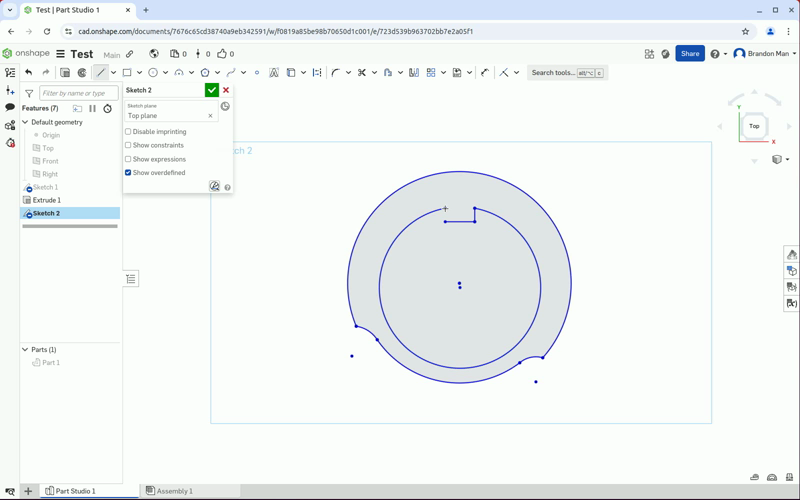
click(445, 208)
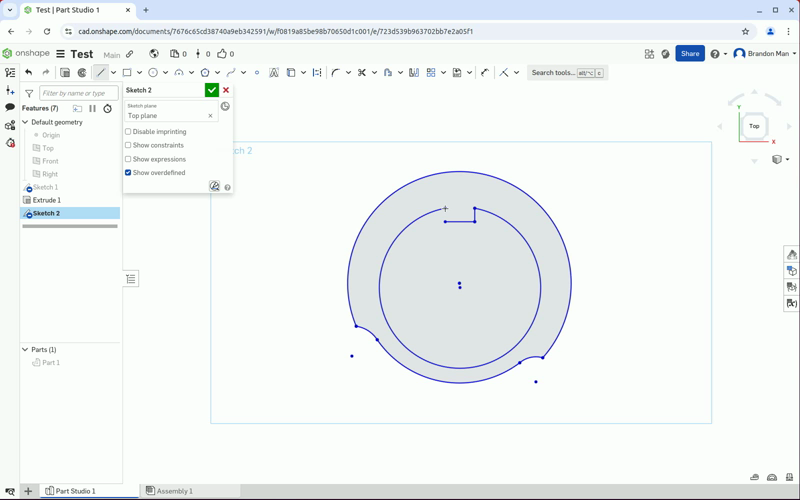
mouse_move(475, 208)
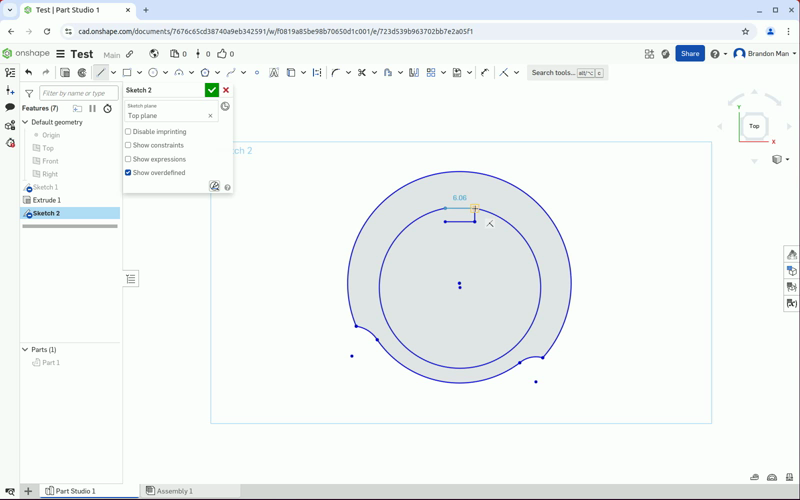
key_down(shift)
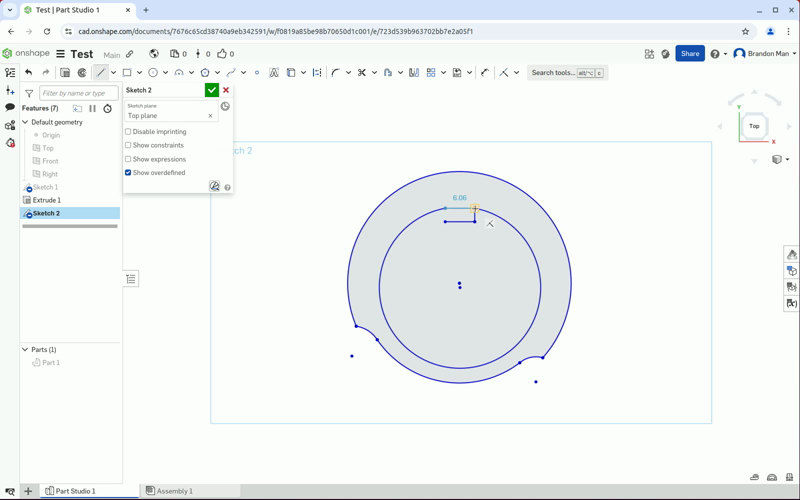
mouse_move(445, 221)
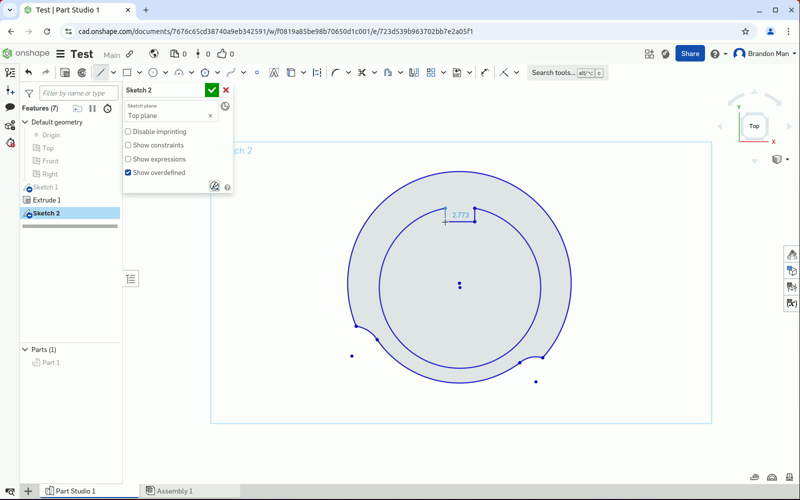
key_up(shift)
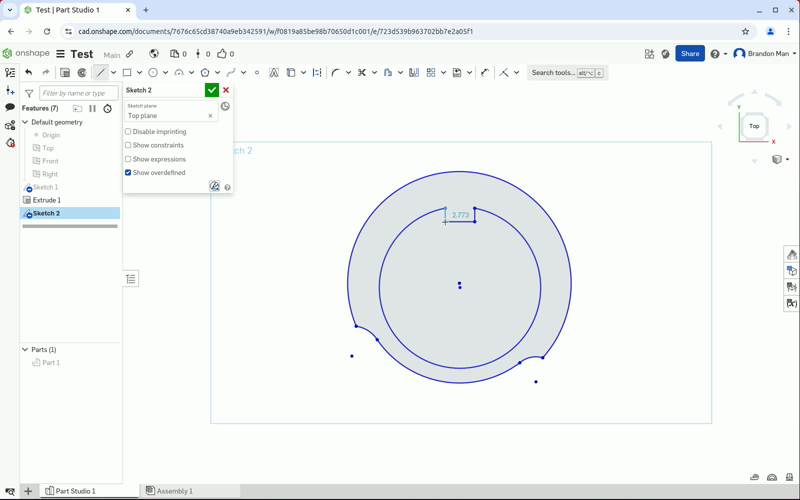
click(445, 221)
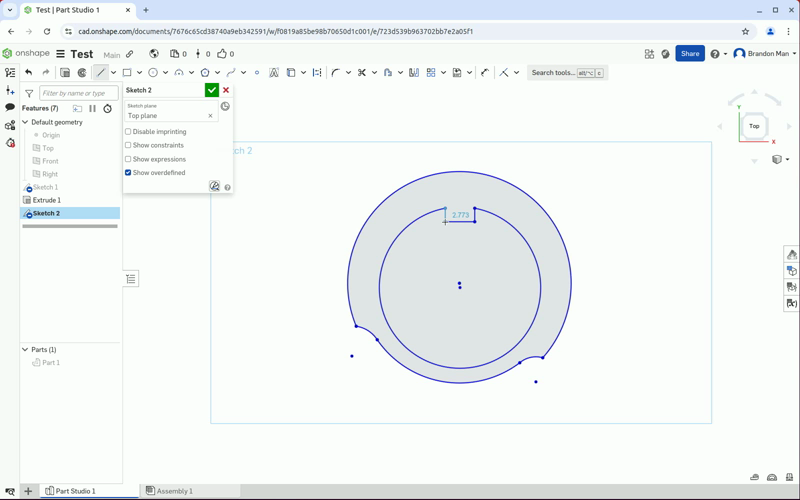
key(esc)
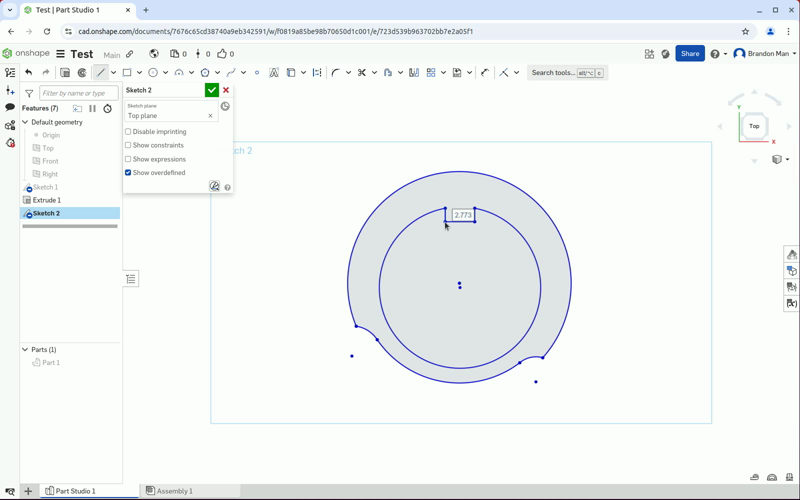
mouse_move(544, 247)
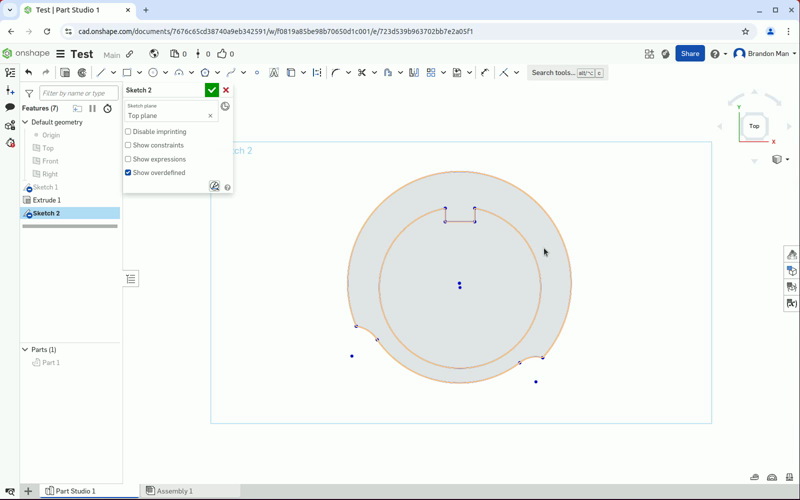
click(544, 247)
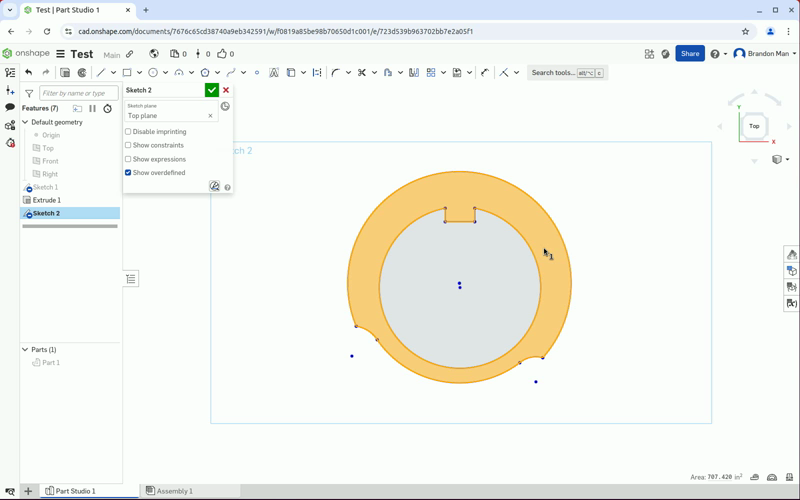
mouse_move(73, 352)
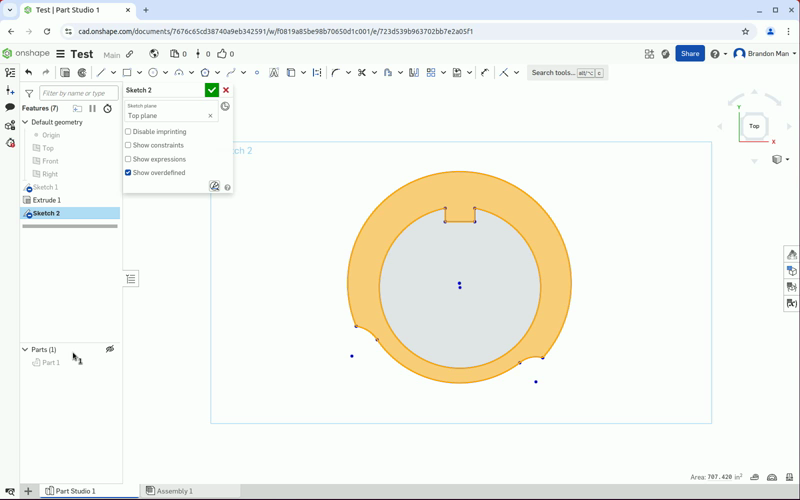
key(shift+y)
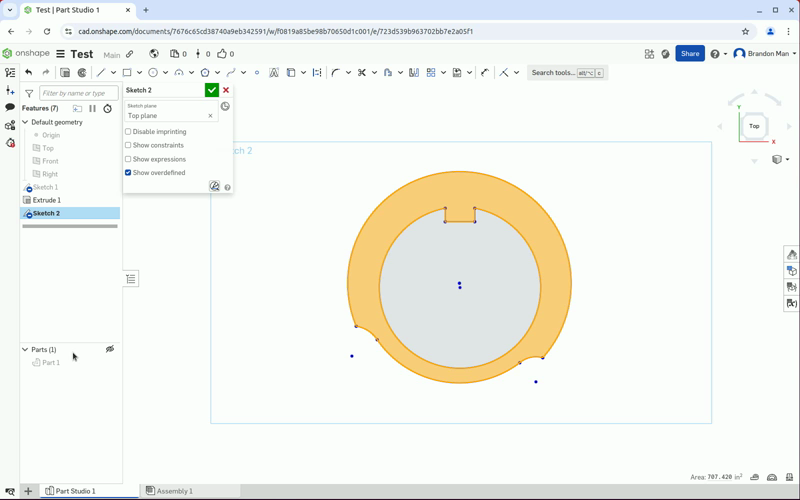
key(shift+e)
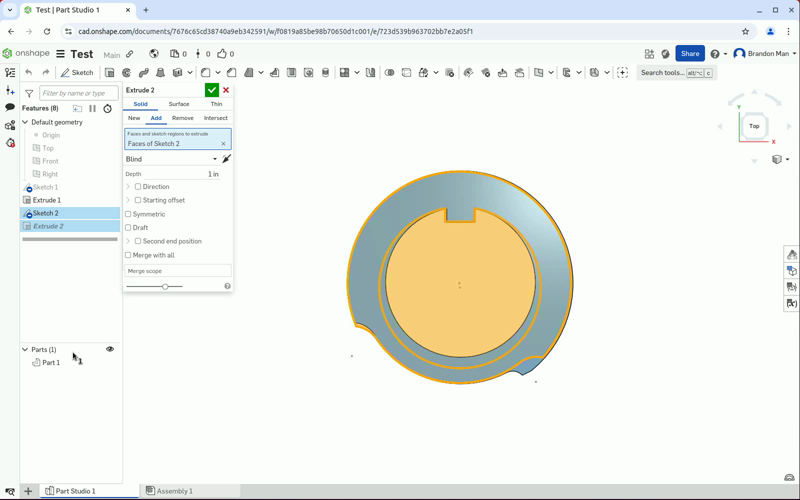
mouse_move(143, 106)
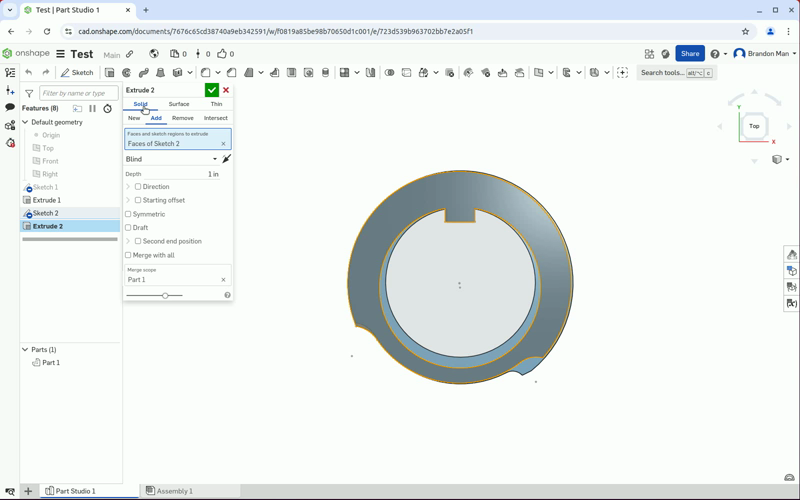
click(143, 106)
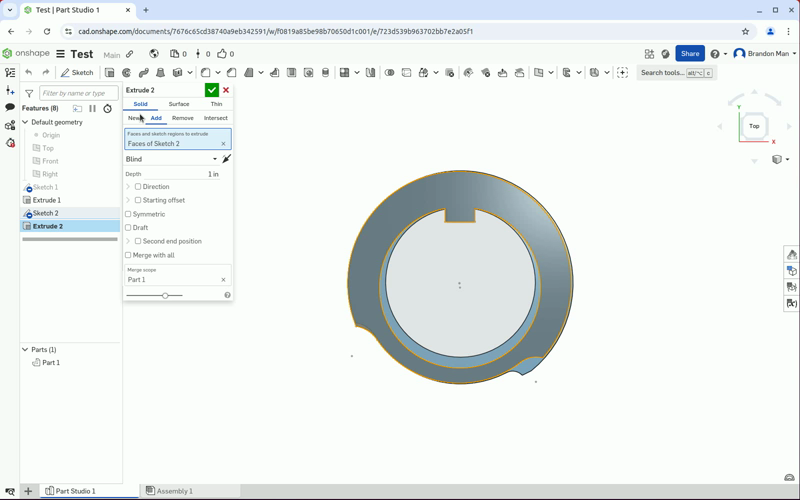
mouse_move(137, 120)
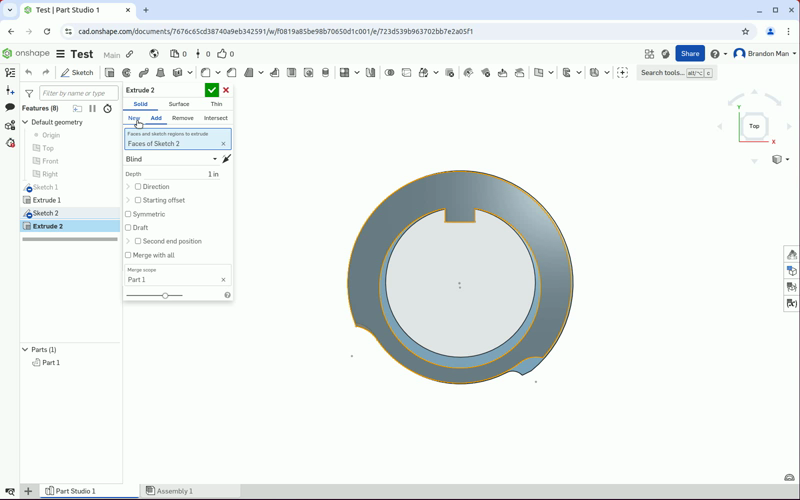
click(137, 120)
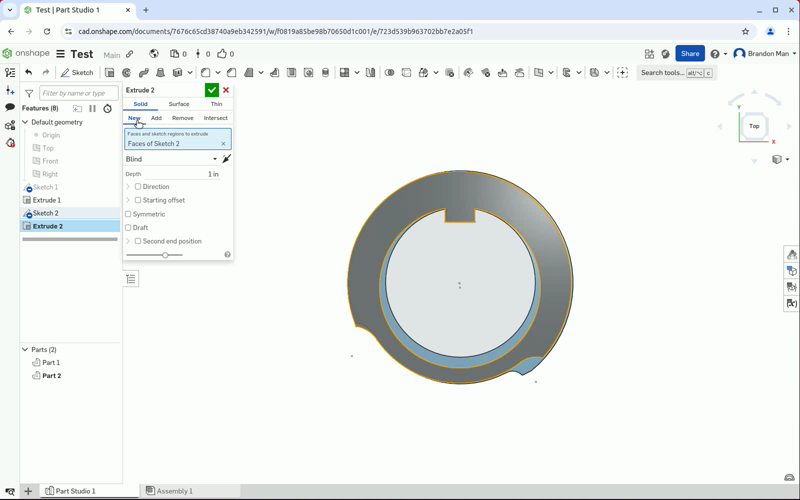
key(tab, 4)
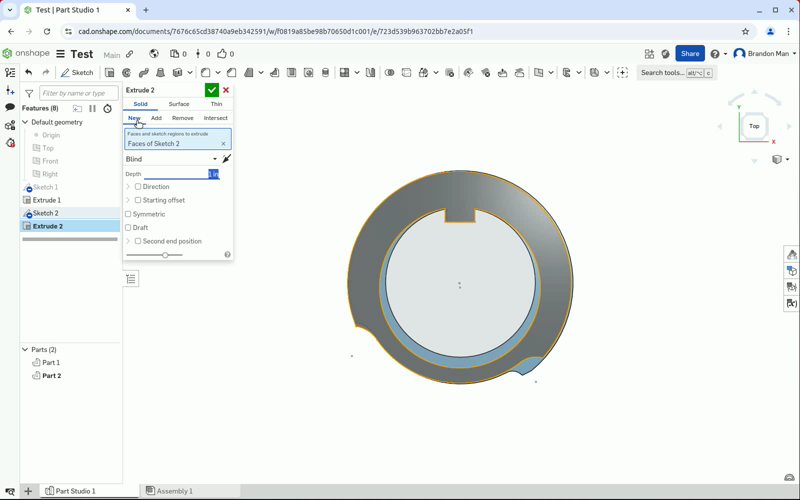
text(1.685)
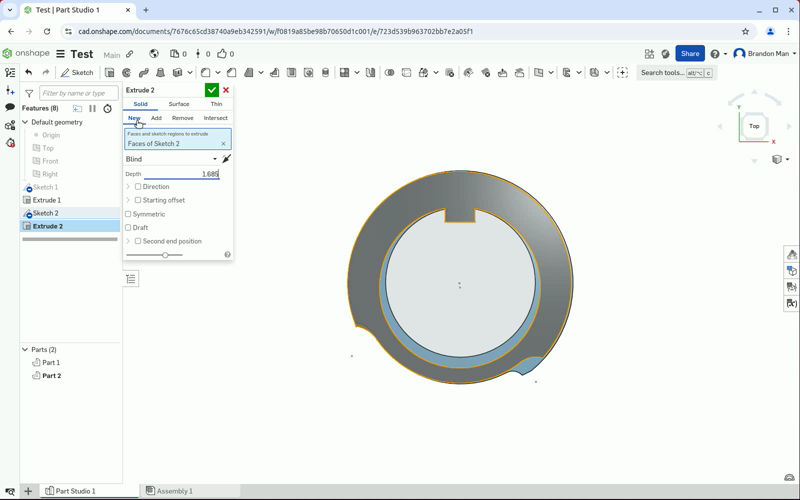
key(enter)
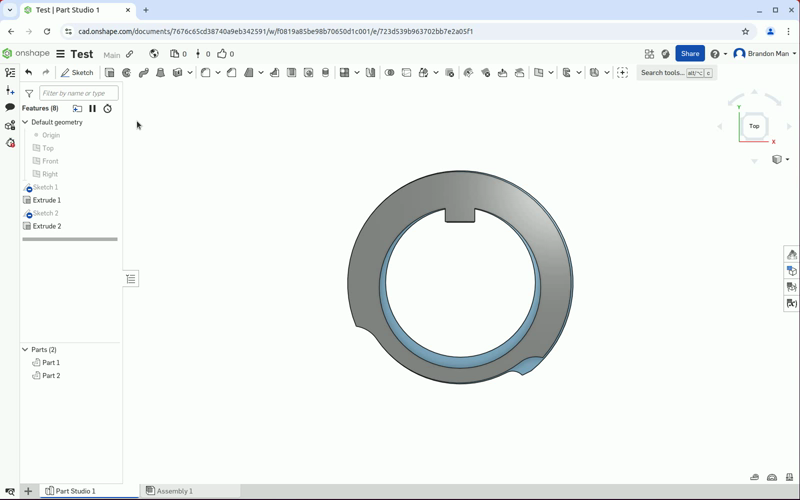
key(shift+h)
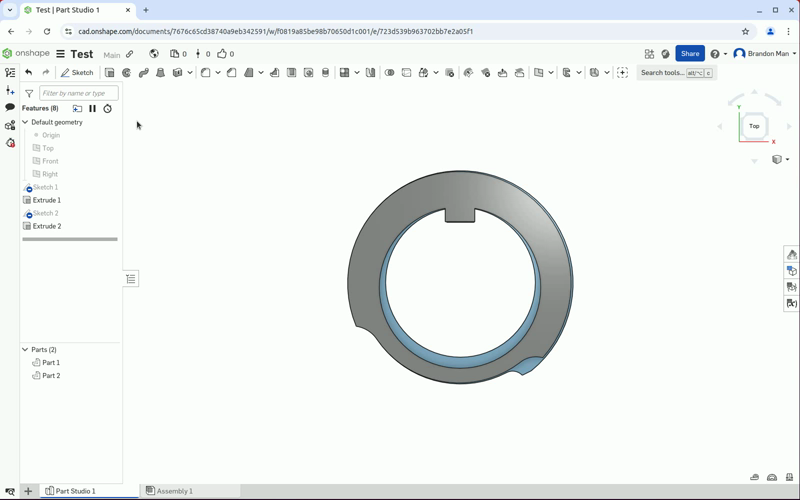
key(shift+h)
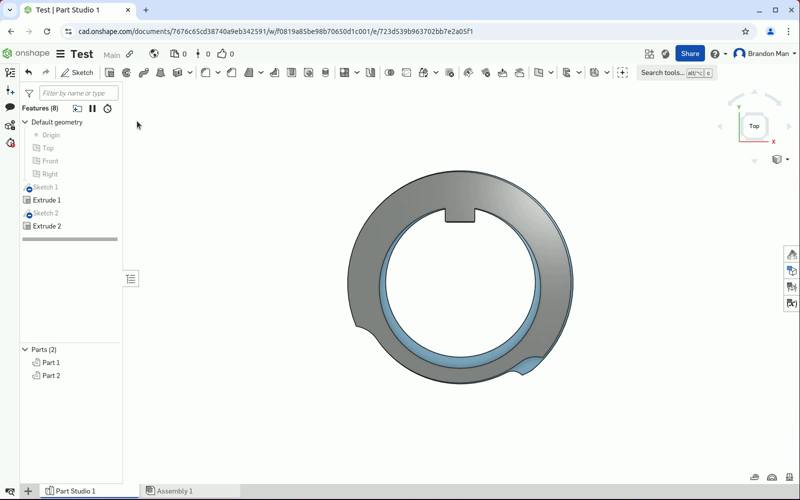
mouse_move(73, 189)
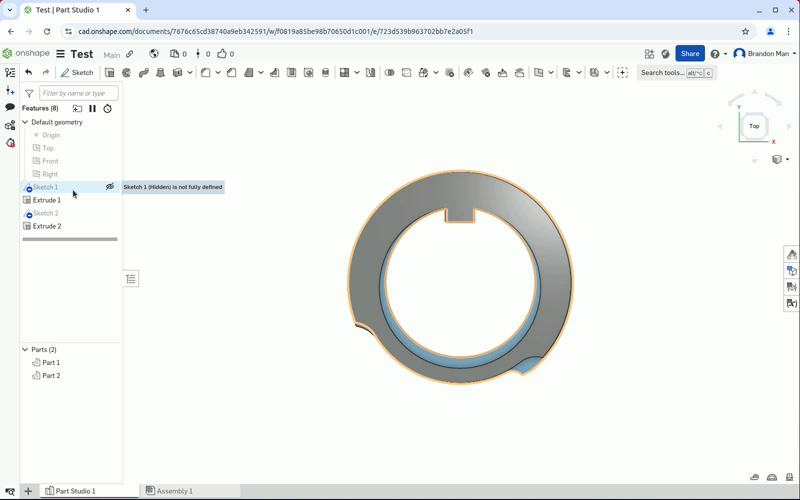
click(73, 189)
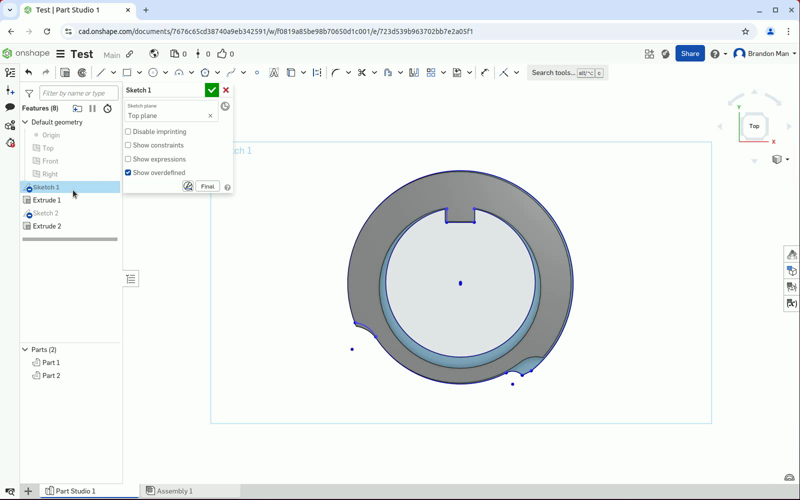
mouse_move(229, 92)
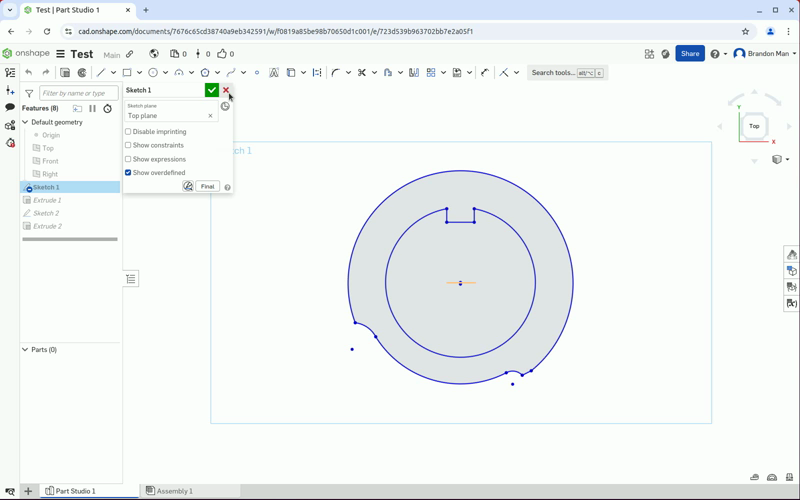
click(229, 92)
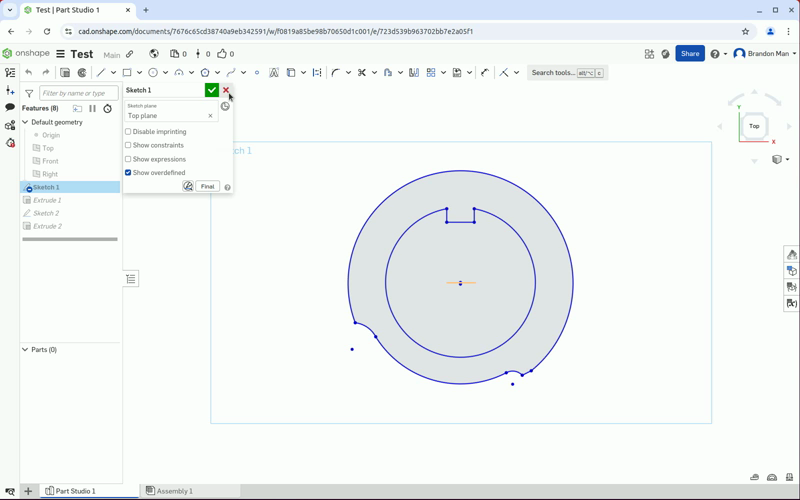
key(shift+s)
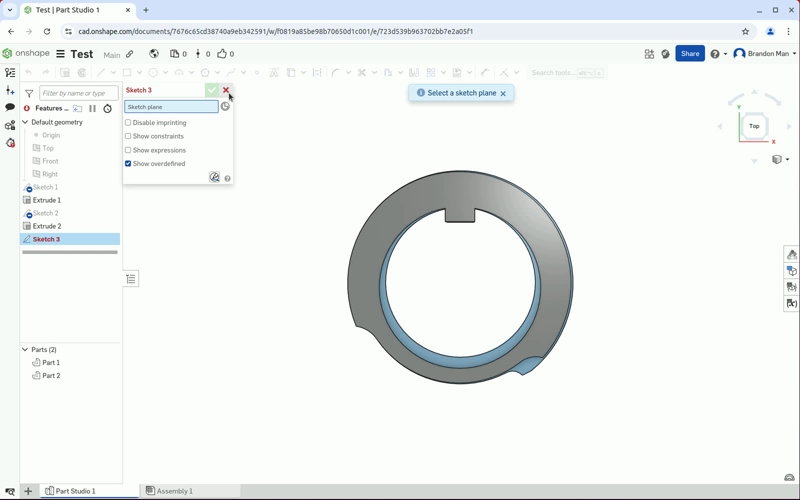
mouse_move(73, 150)
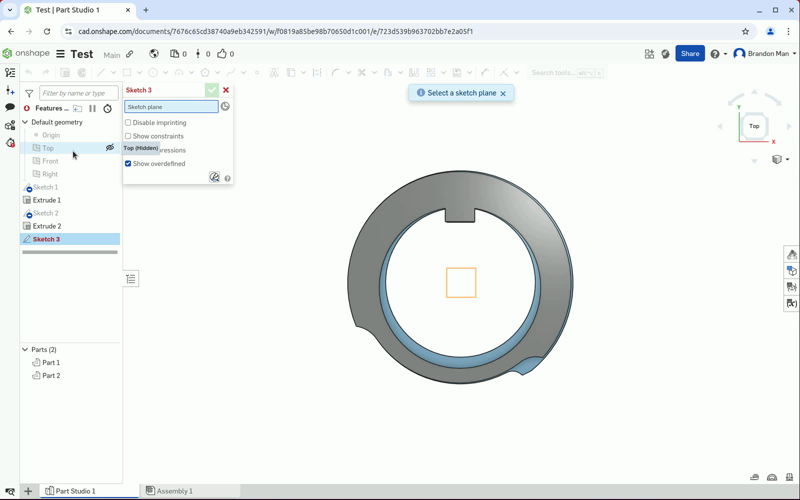
click(73, 150)
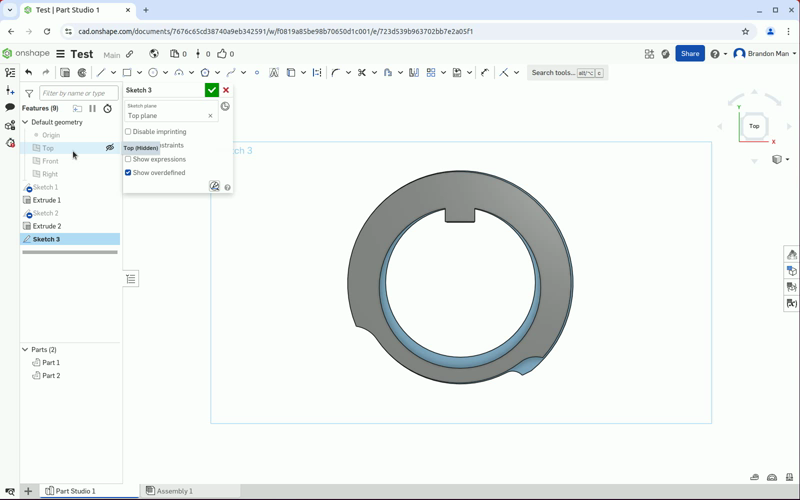
mouse_move(73, 352)
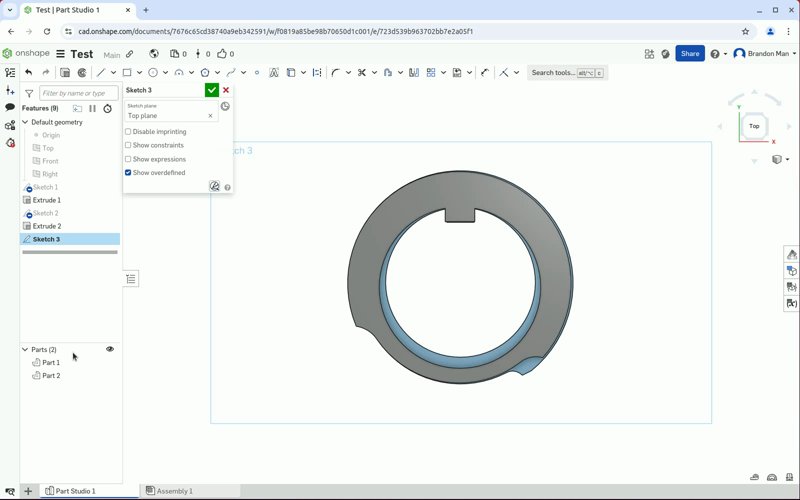
key(y)
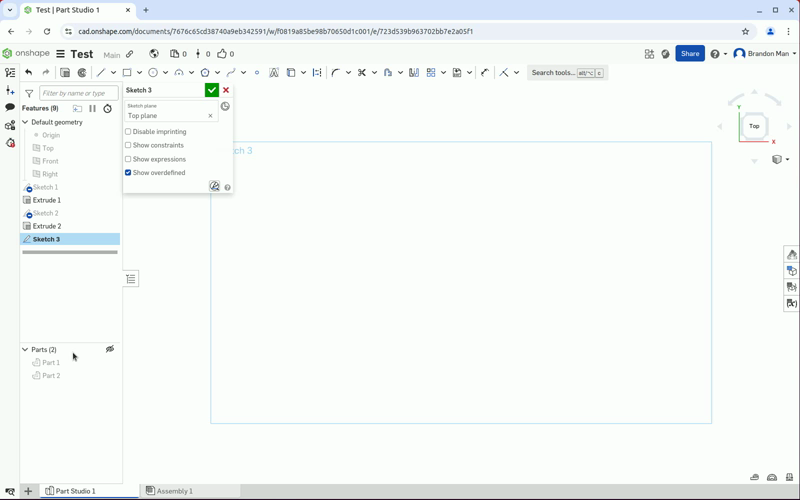
key(a)
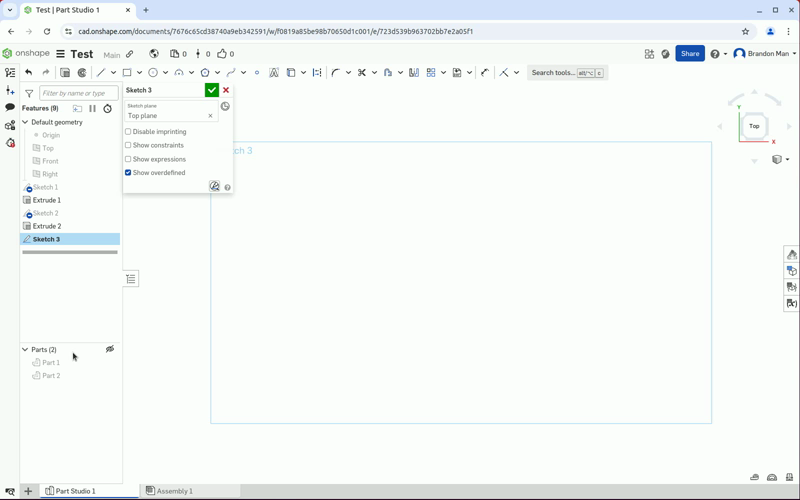
key_down(shift)
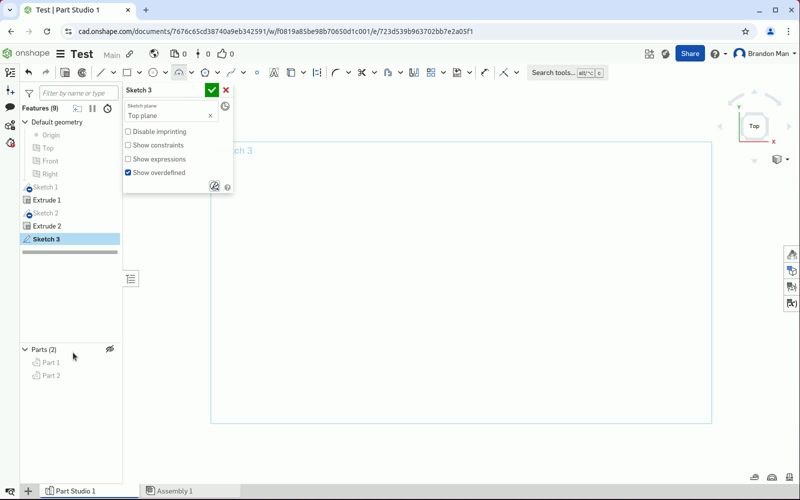
mouse_move(390, 195)
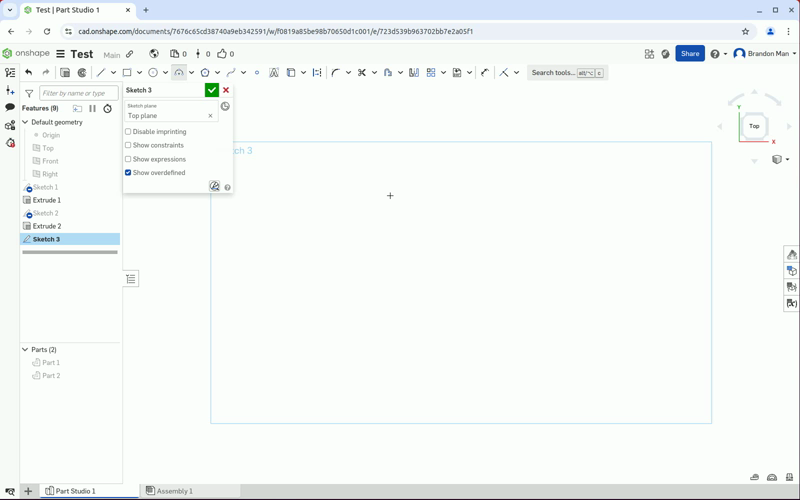
click(390, 195)
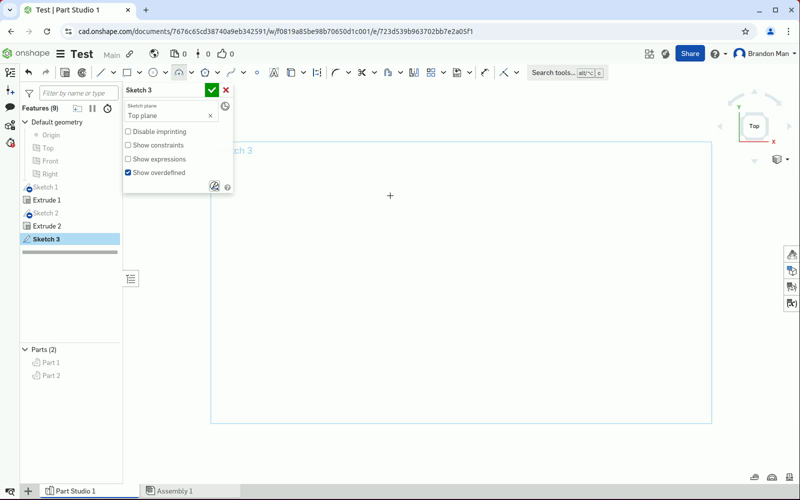
key_up(shift)
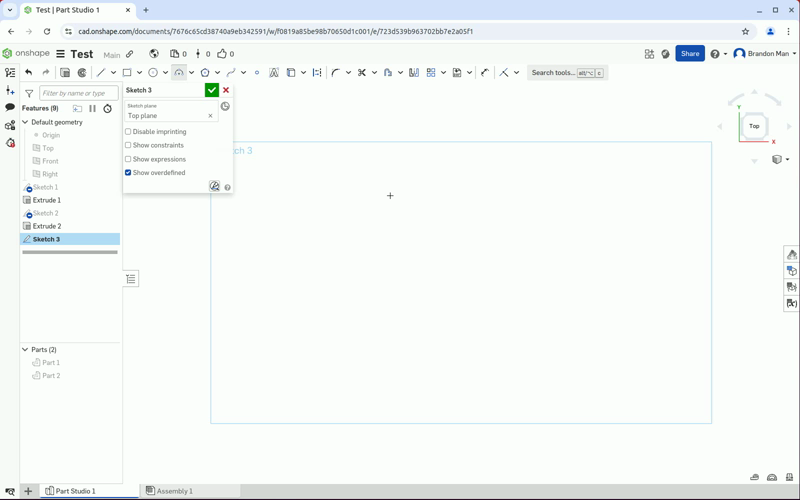
key_down(shift)
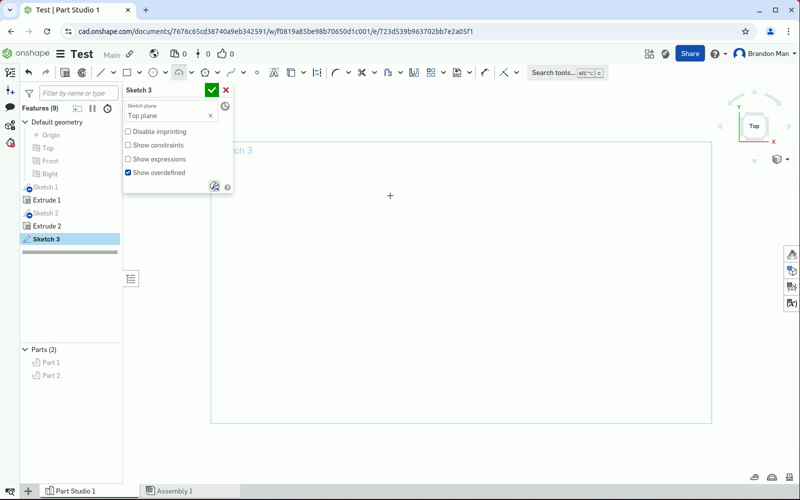
mouse_move(570, 266)
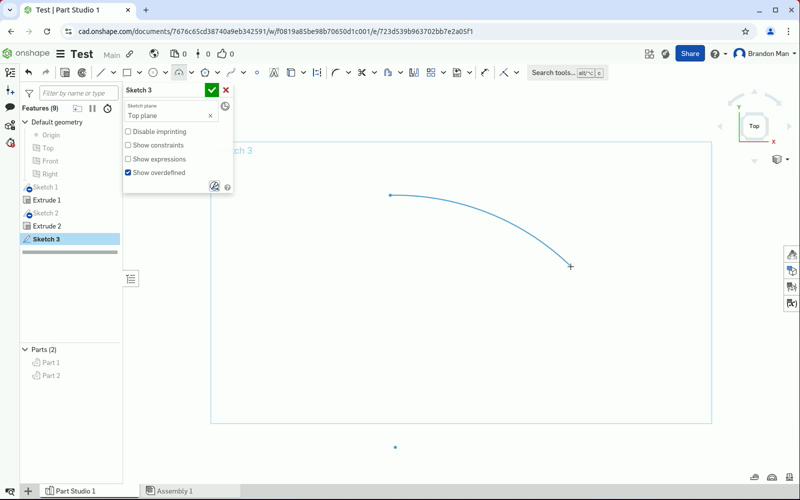
click(570, 266)
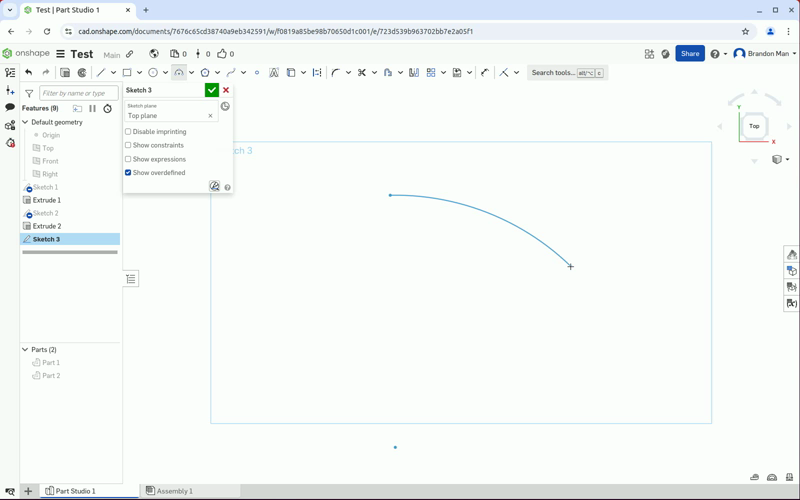
mouse_move(419, 385)
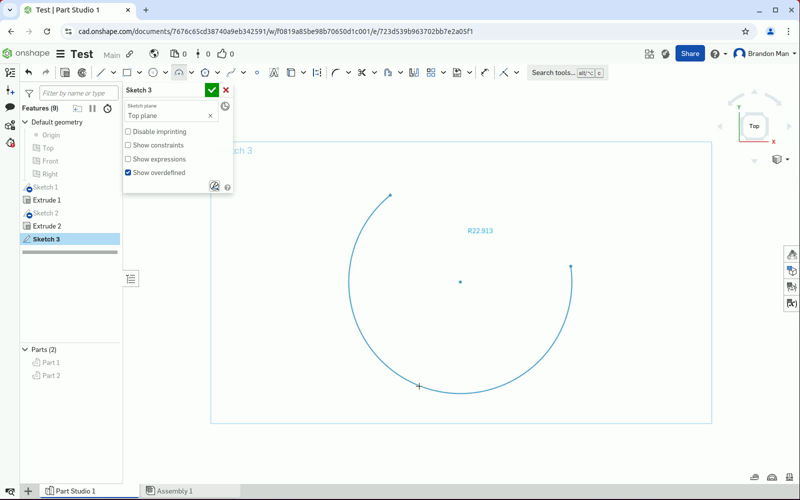
click(419, 385)
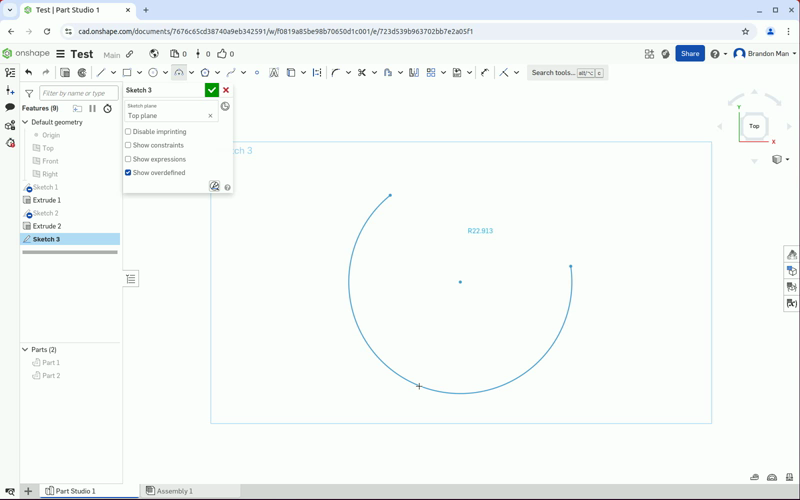
key_up(shift)
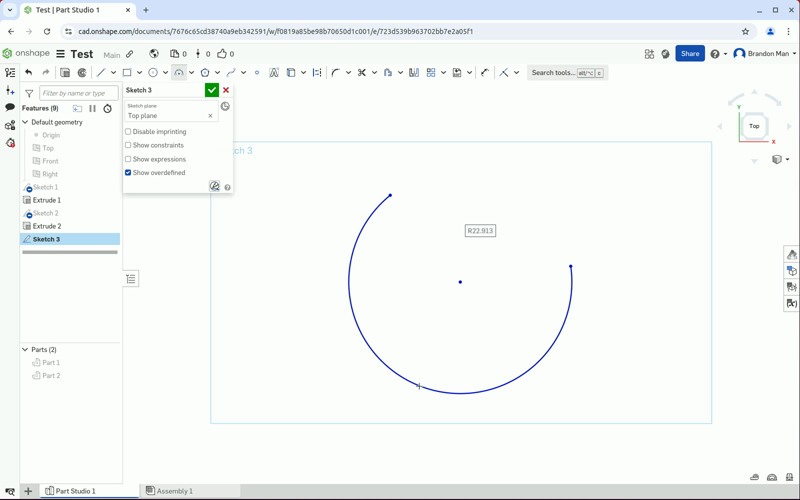
mouse_move(570, 266)
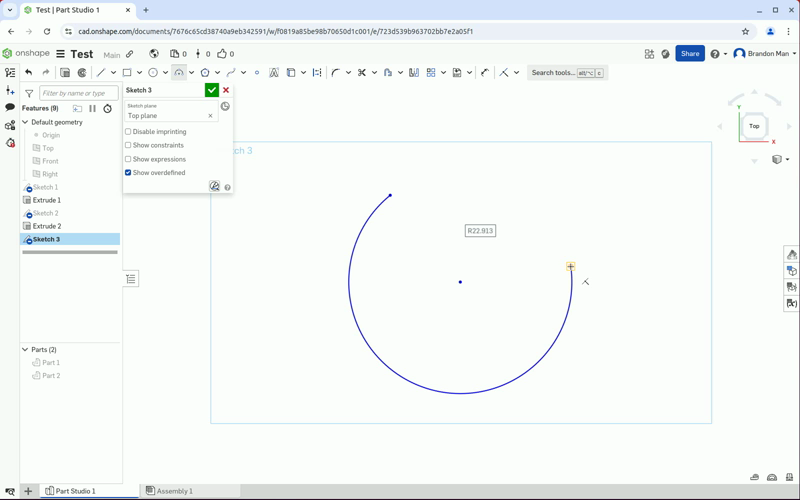
click(570, 266)
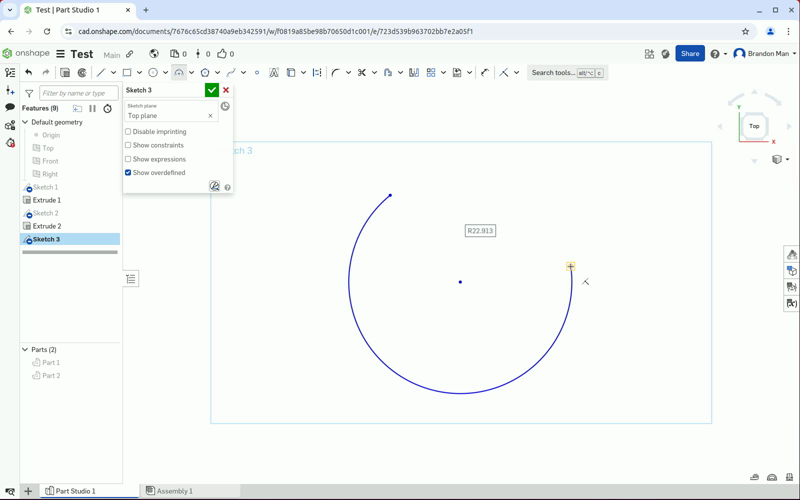
key_down(shift)
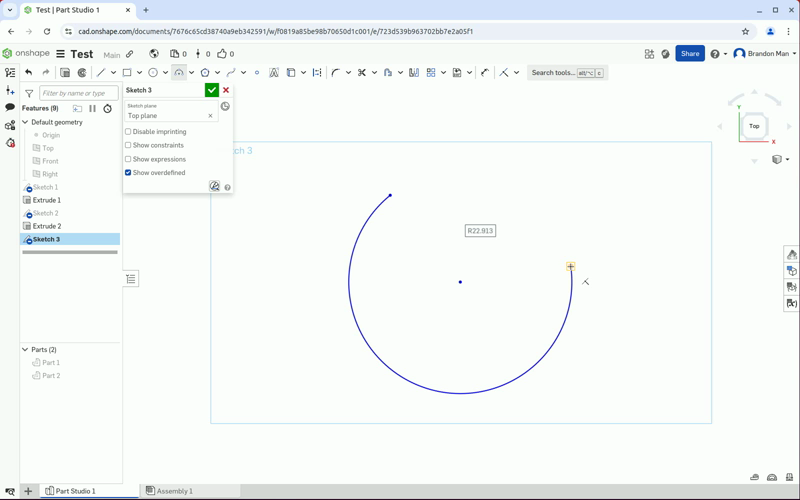
mouse_move(554, 249)
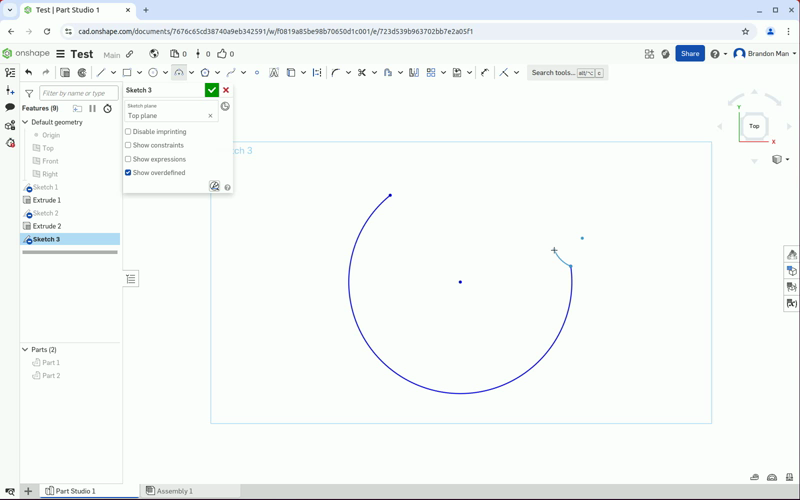
click(554, 249)
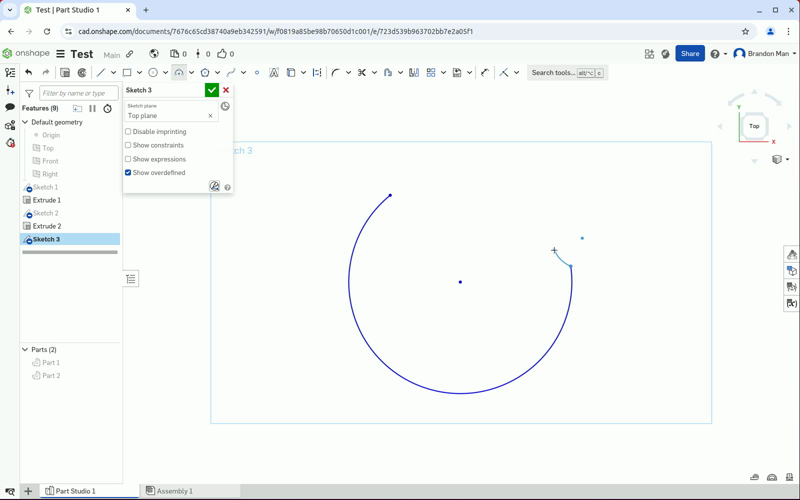
mouse_move(560, 259)
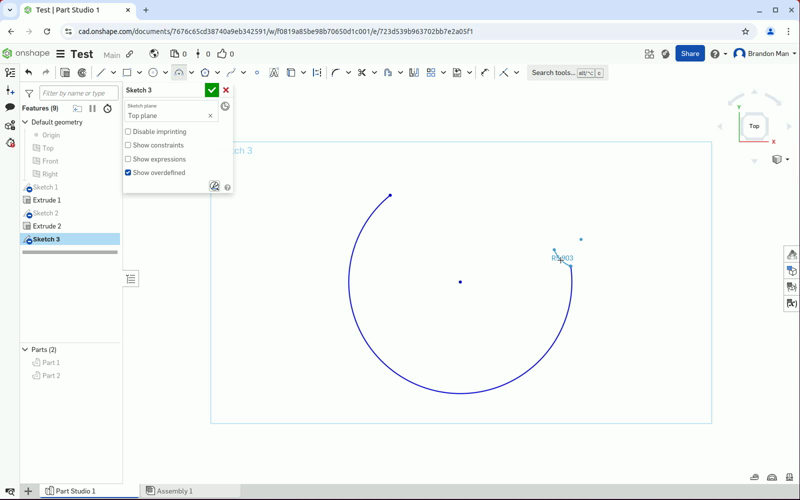
click(560, 259)
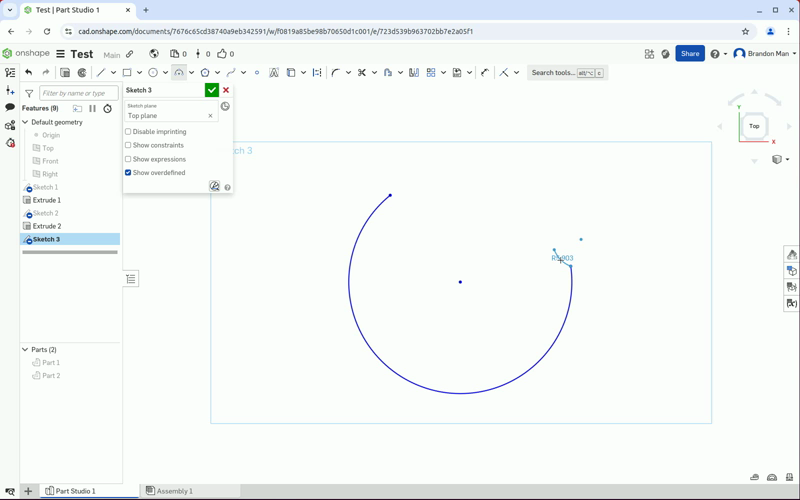
key_up(shift)
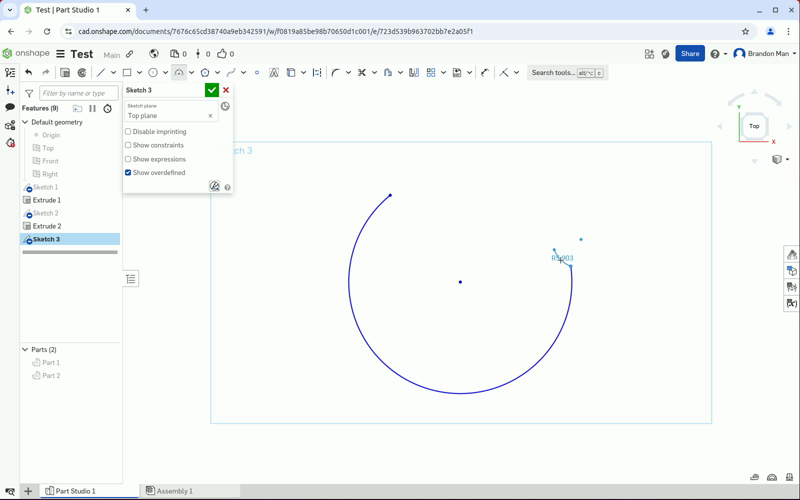
mouse_move(554, 249)
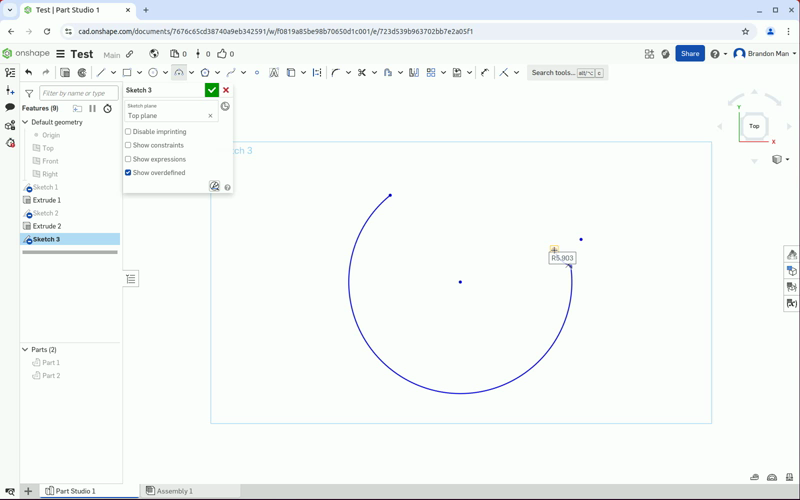
click(554, 249)
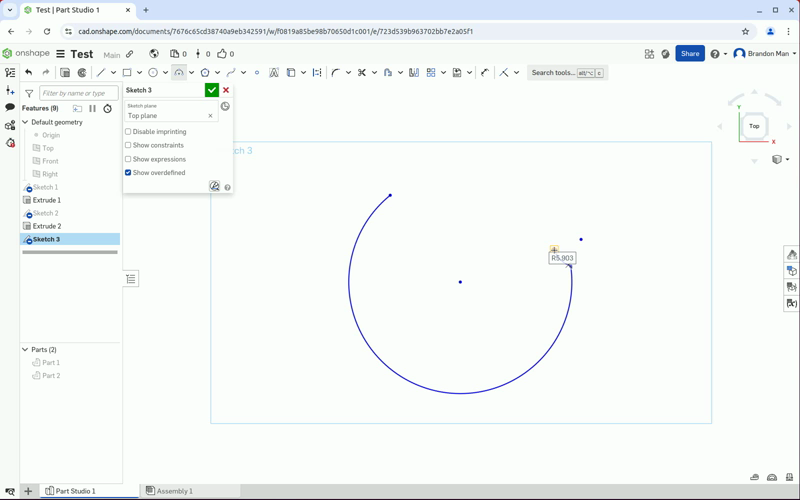
key_down(shift)
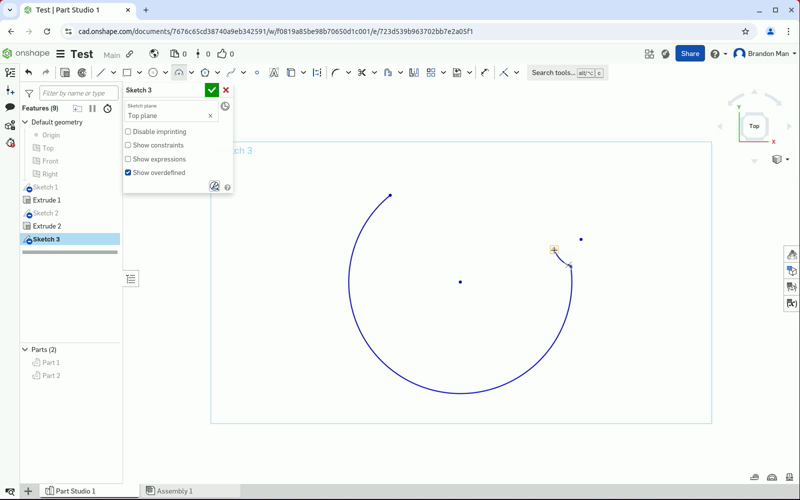
mouse_move(413, 195)
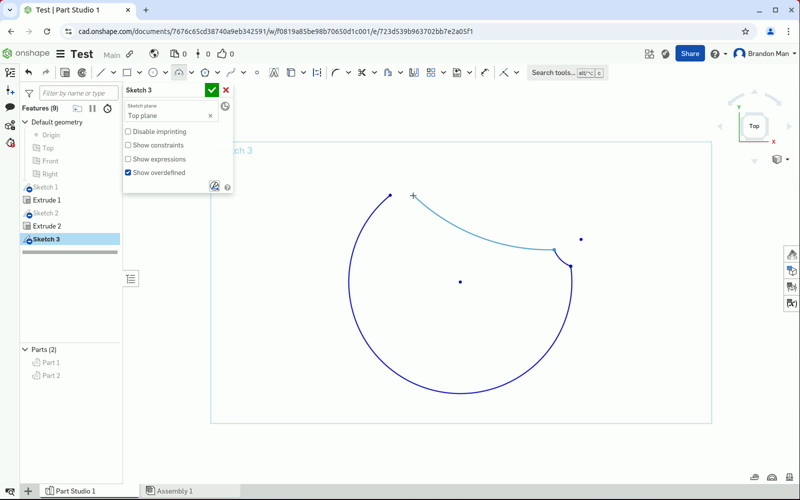
click(413, 195)
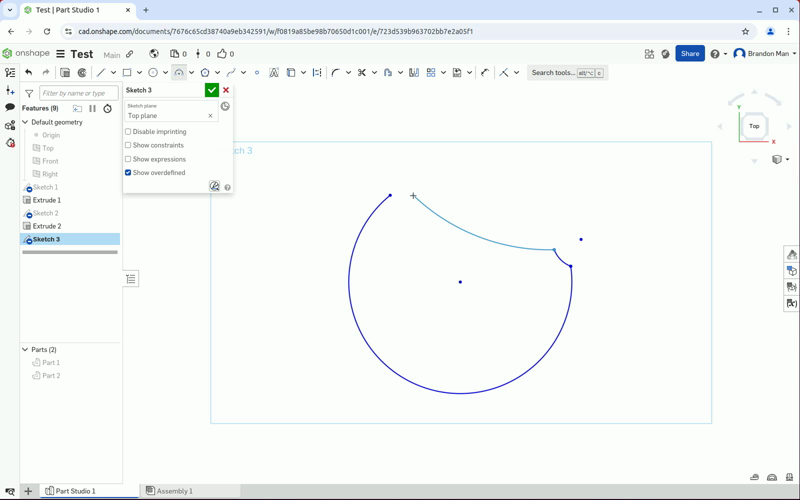
mouse_move(496, 190)
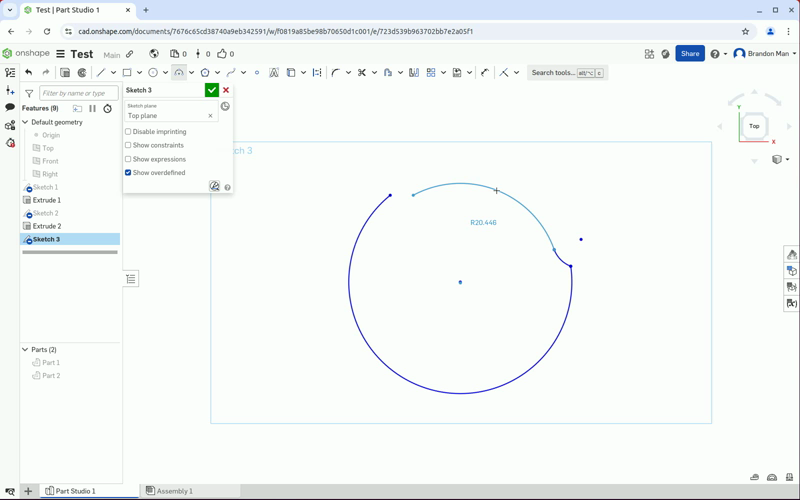
click(496, 190)
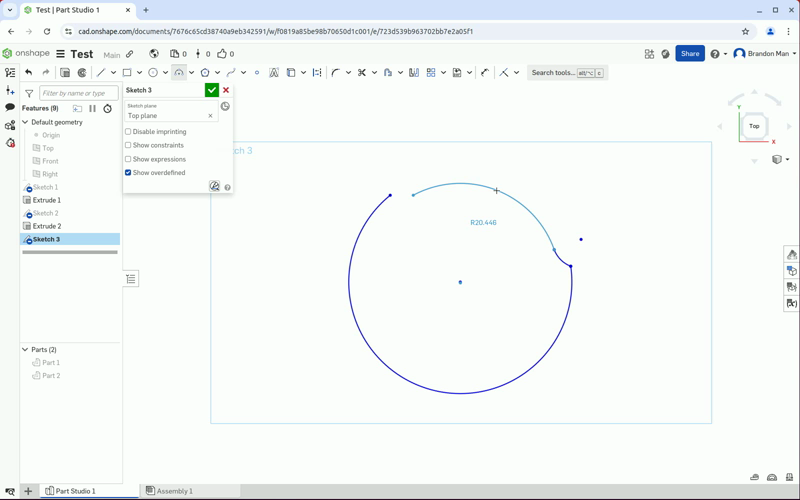
key_up(shift)
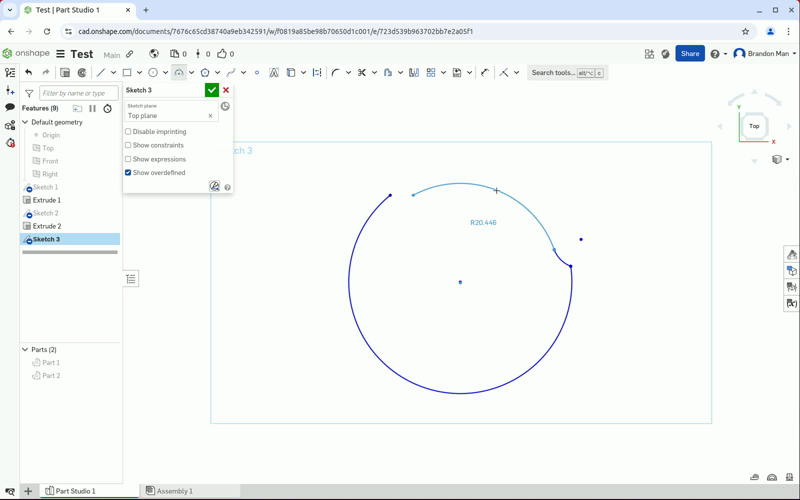
mouse_move(413, 195)
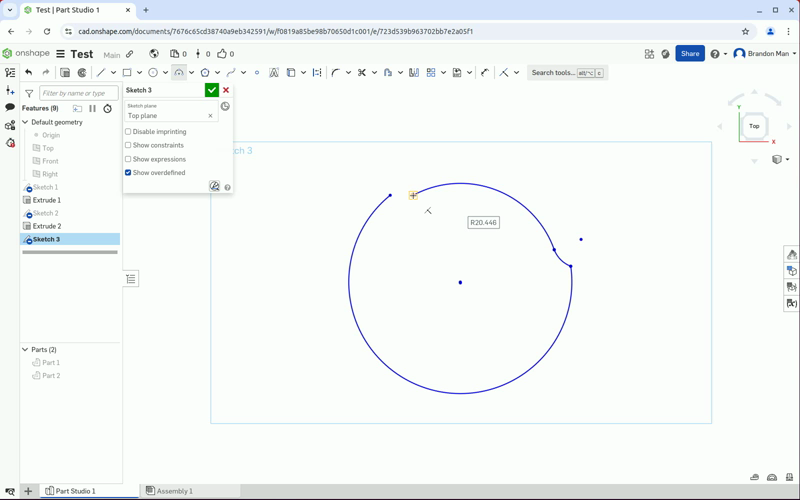
click(413, 195)
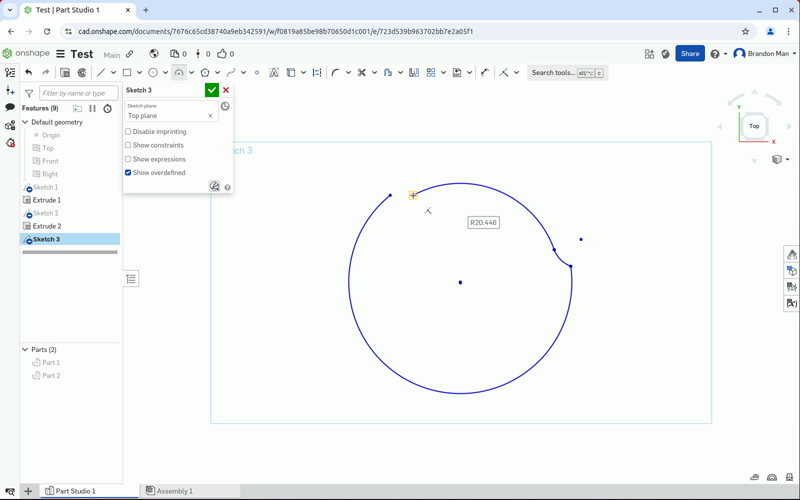
key_down(shift)
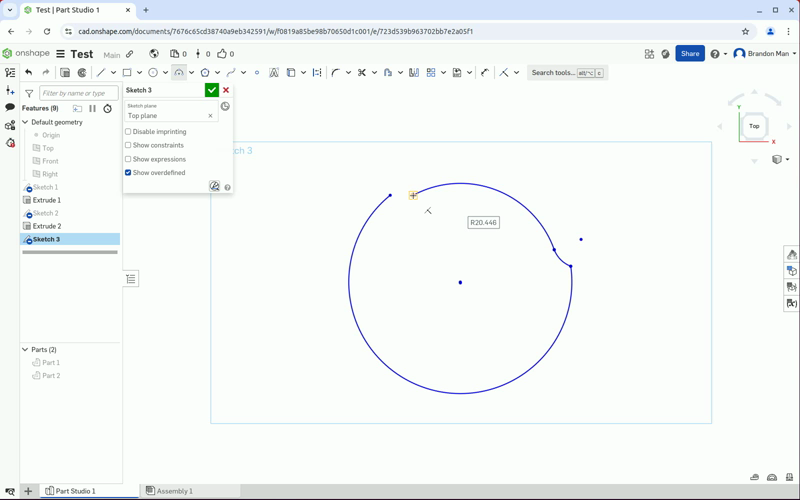
mouse_move(400, 190)
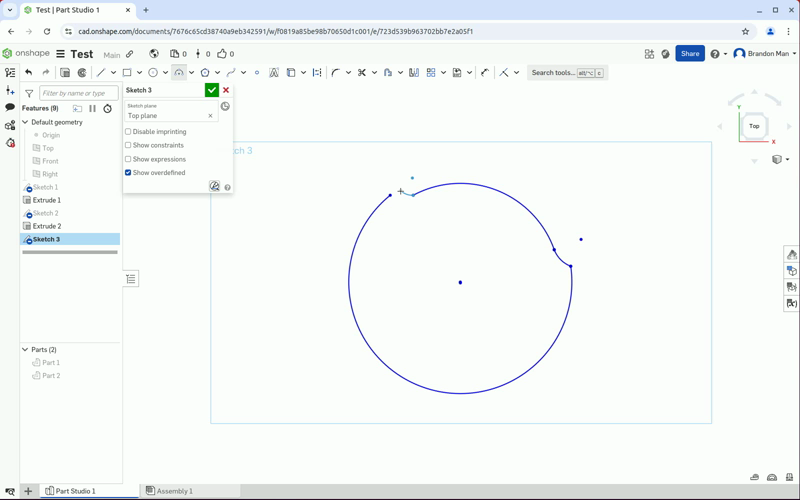
click(400, 190)
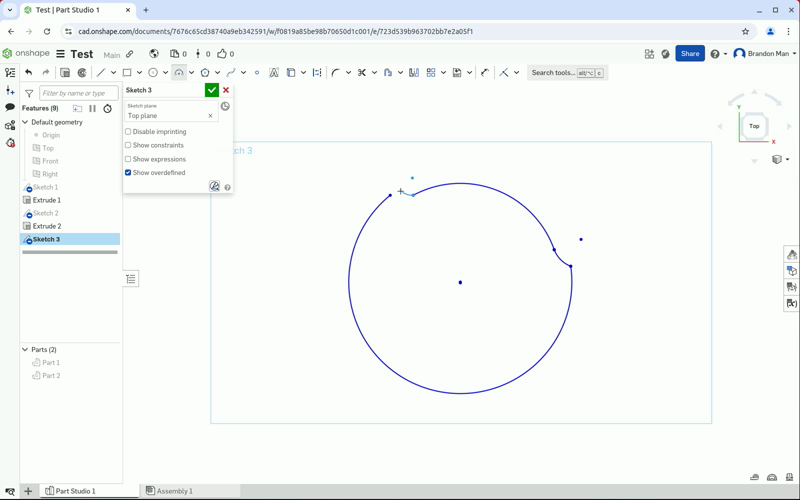
mouse_move(406, 195)
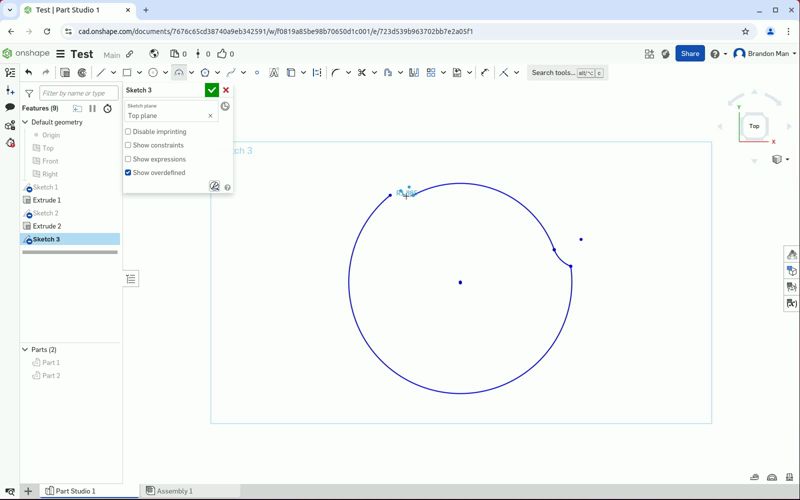
click(406, 195)
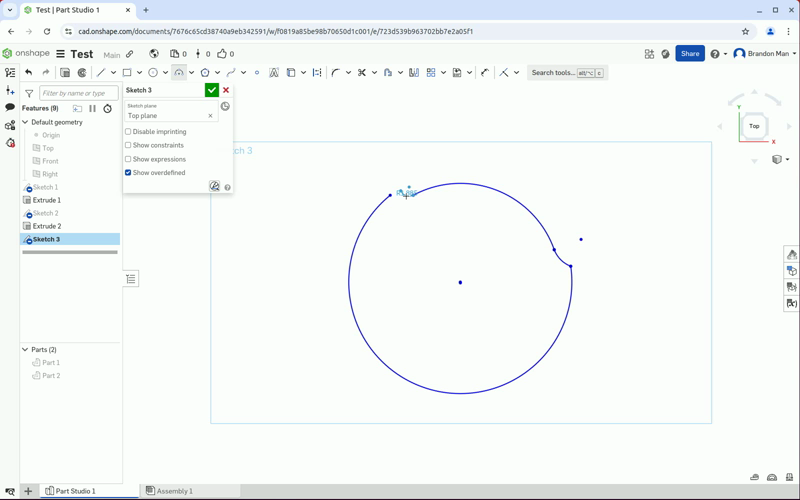
key_up(shift)
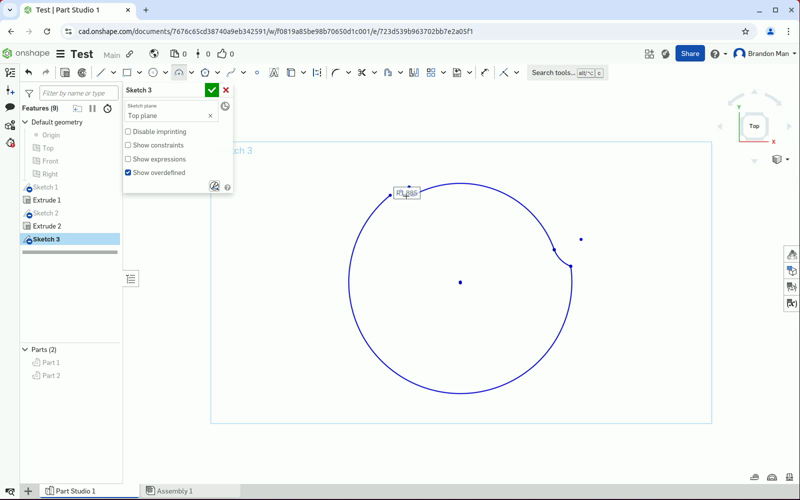
key(esc)
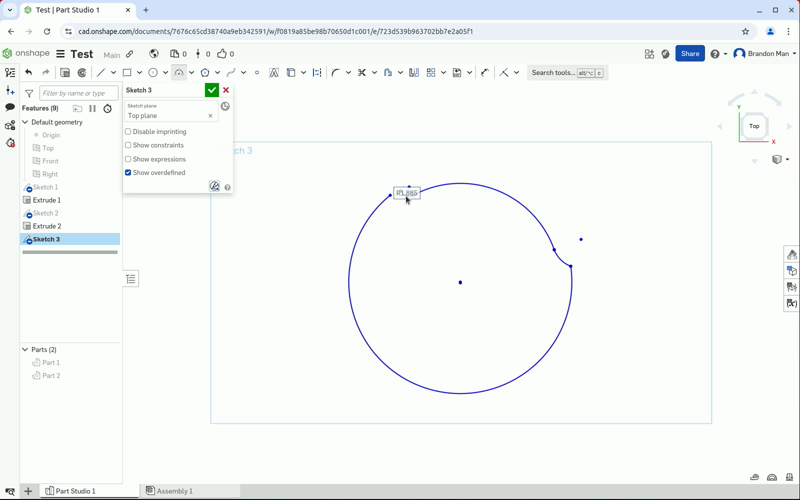
key(l)
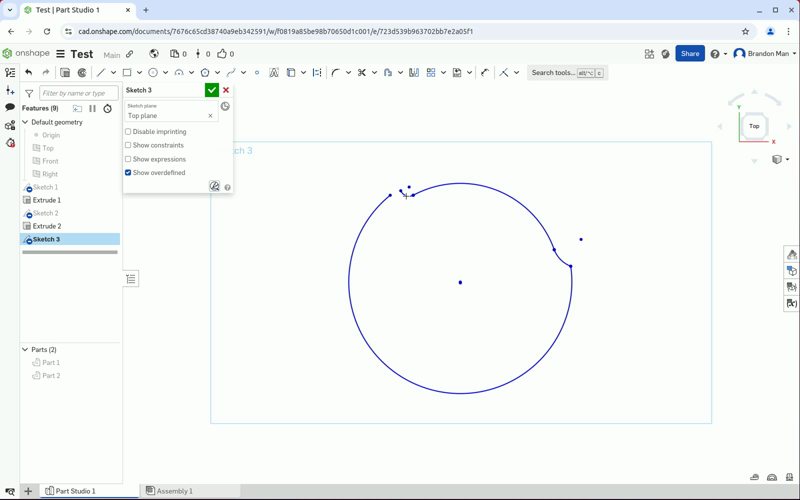
mouse_move(400, 190)
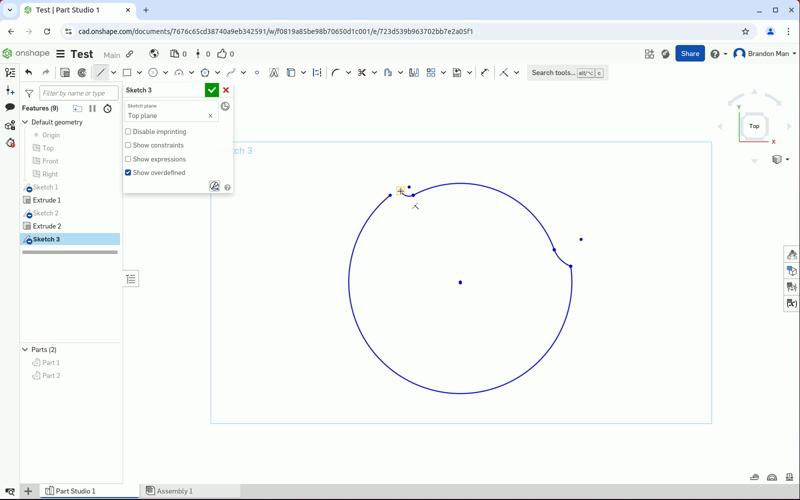
click(400, 190)
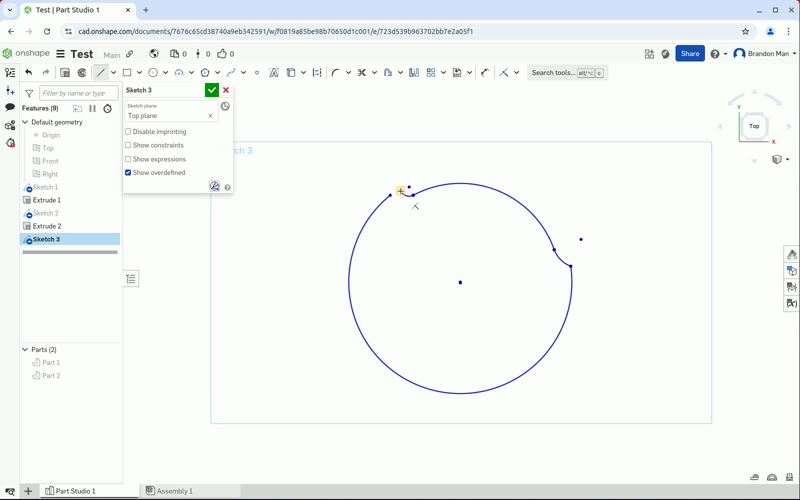
mouse_move(430, 190)
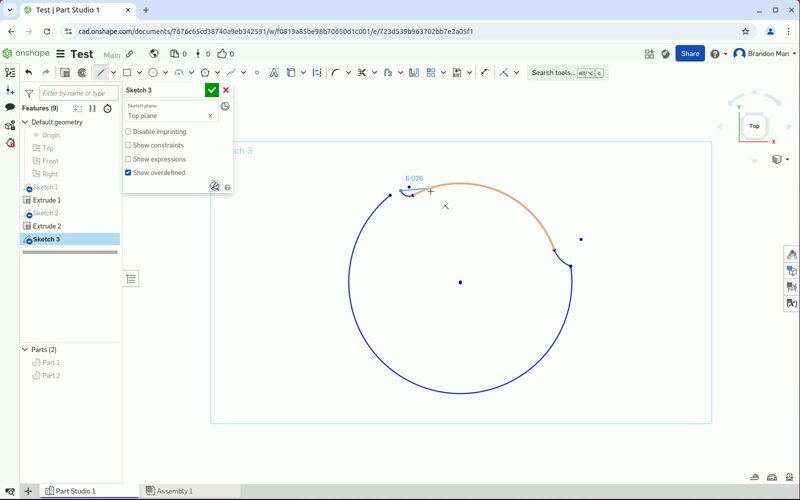
key_down(shift)
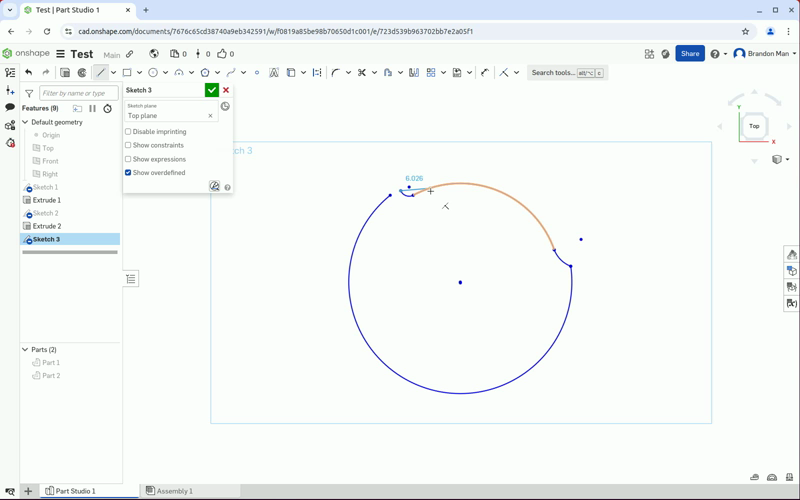
mouse_move(390, 195)
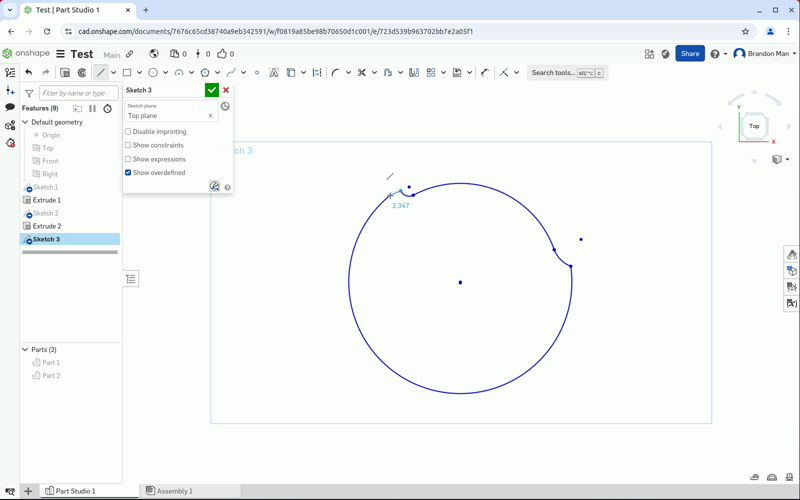
key_up(shift)
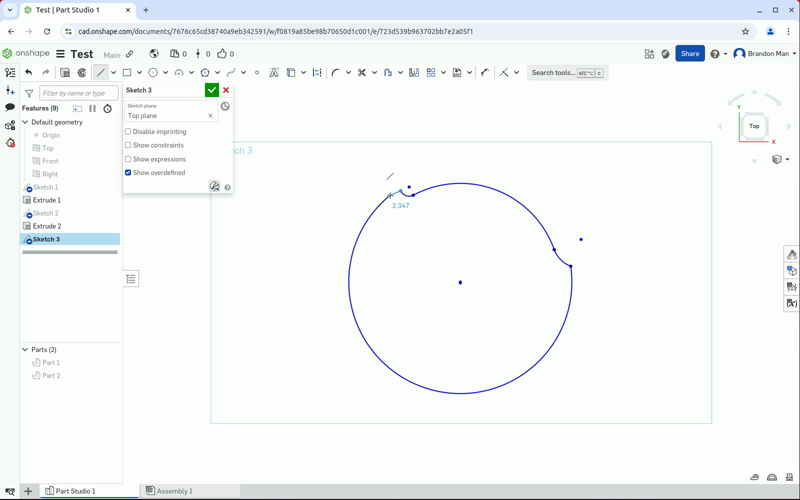
click(390, 195)
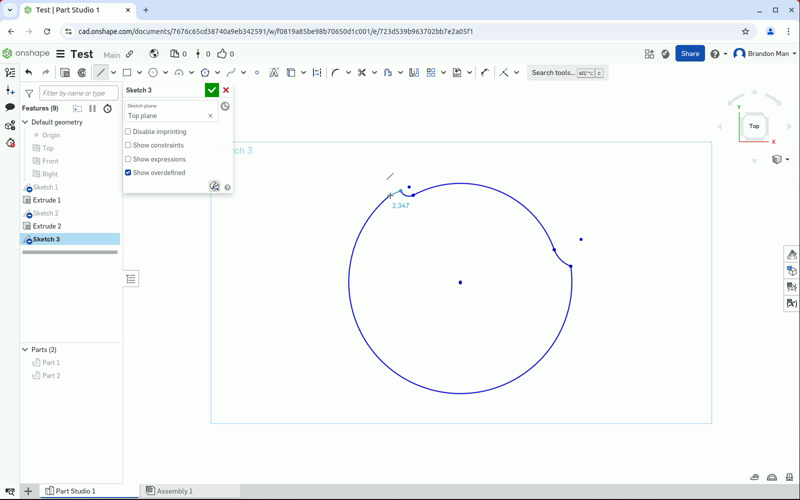
key(esc)
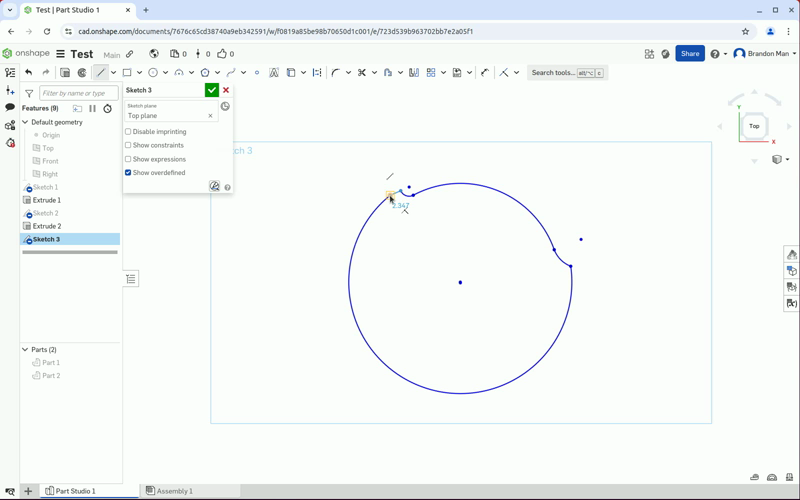
key(l)
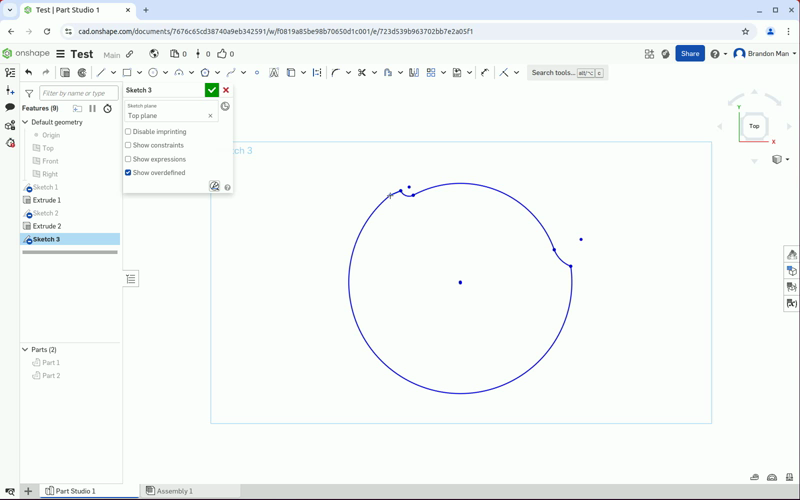
key_down(shift)
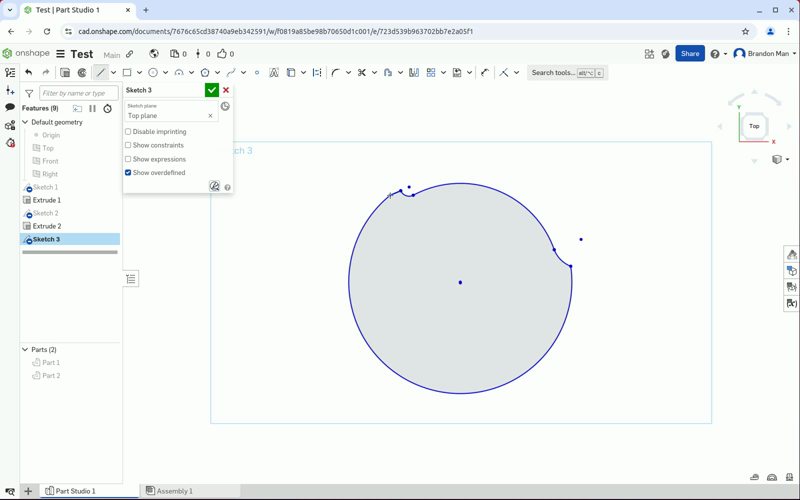
mouse_move(447, 220)
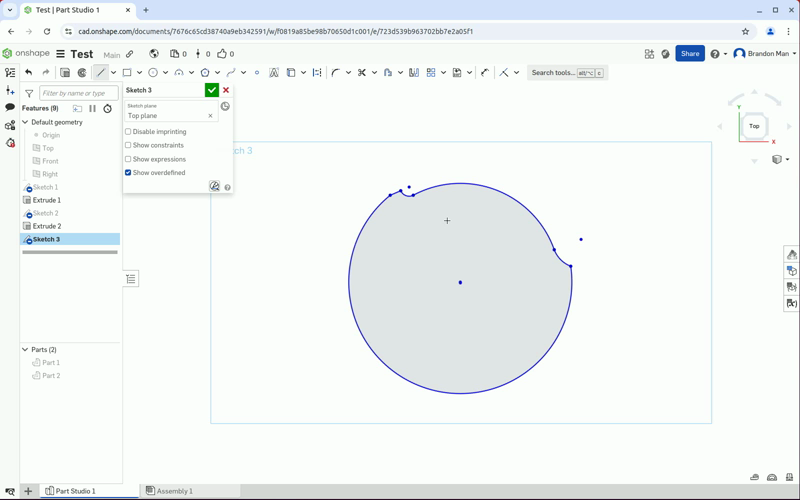
click(447, 220)
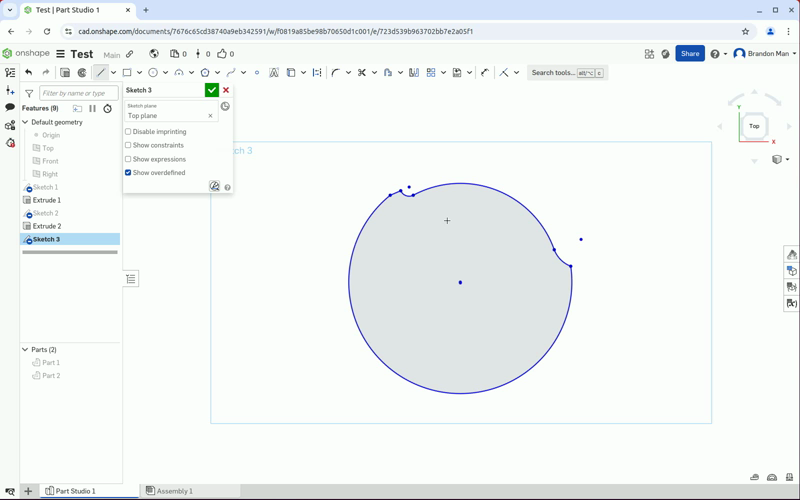
key_up(shift)
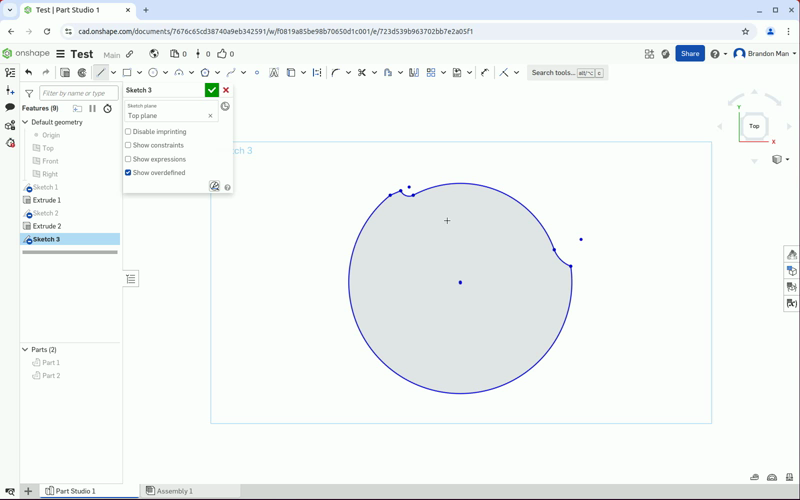
key_down(shift)
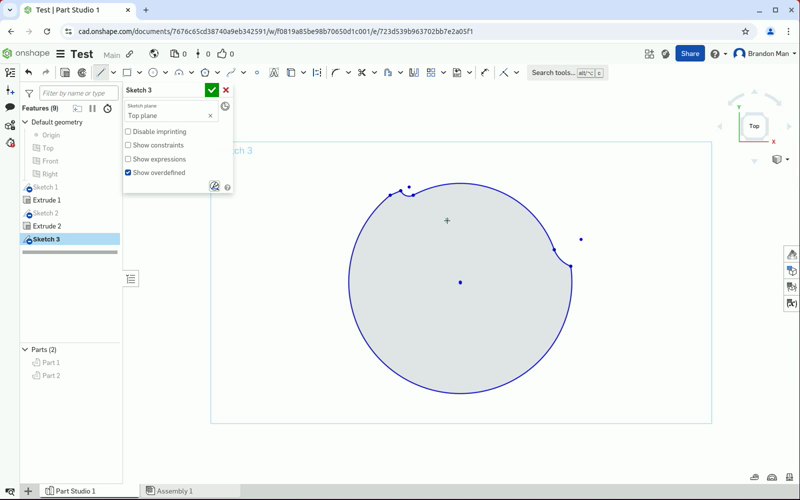
mouse_move(477, 220)
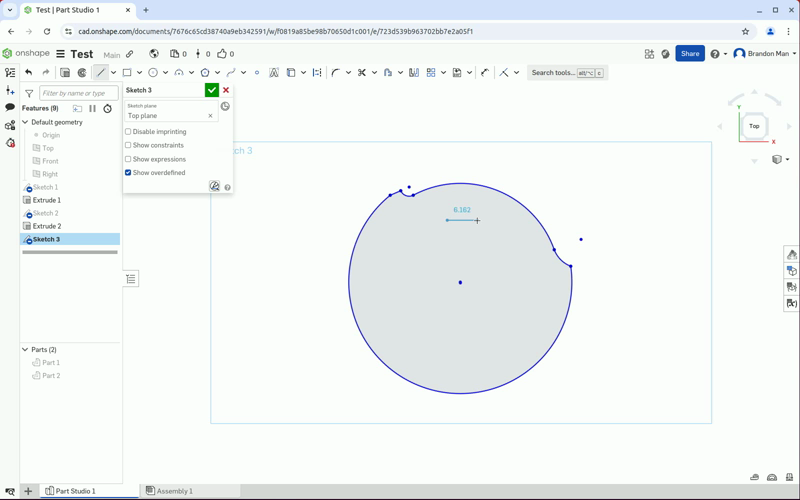
mouse_move(474, 220)
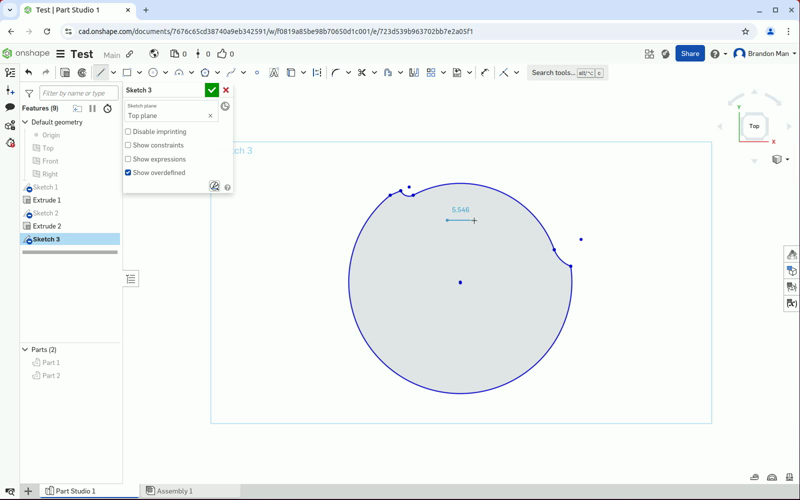
click(474, 220)
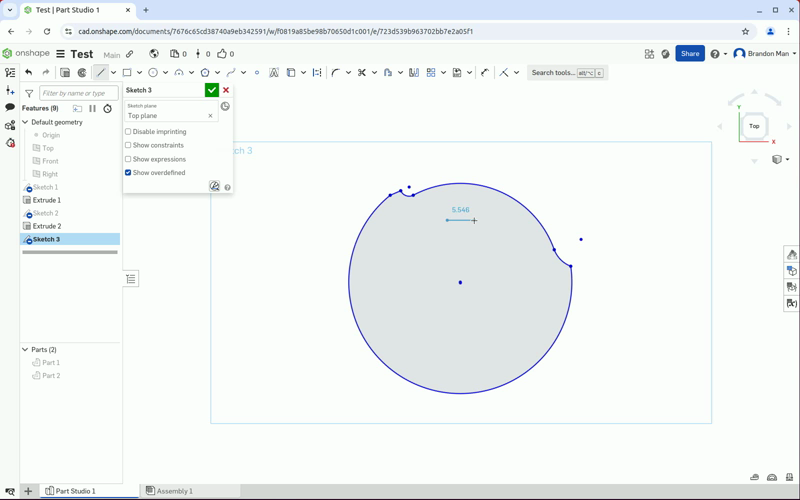
key_up(shift)
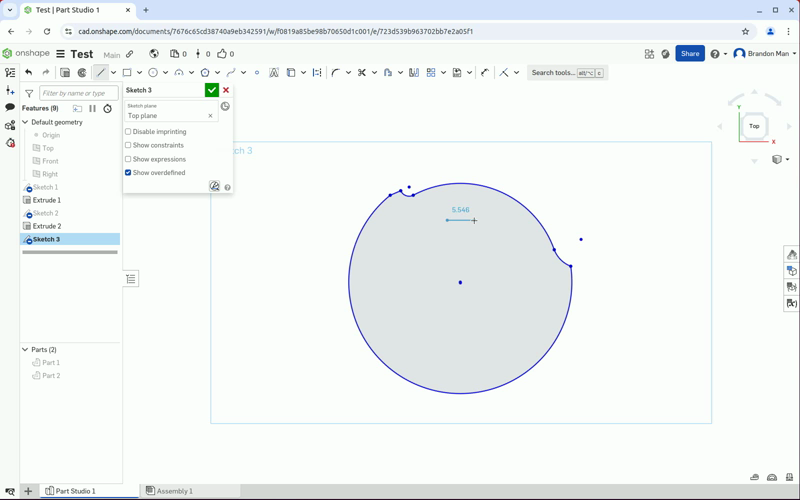
key_down(shift)
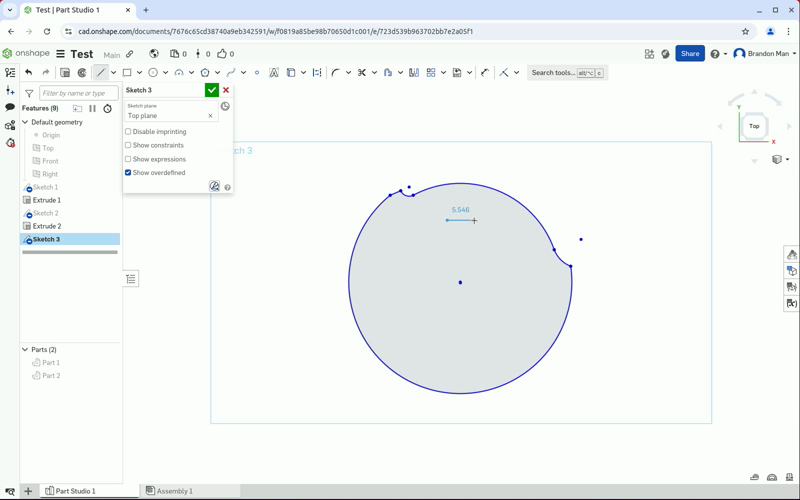
mouse_move(504, 220)
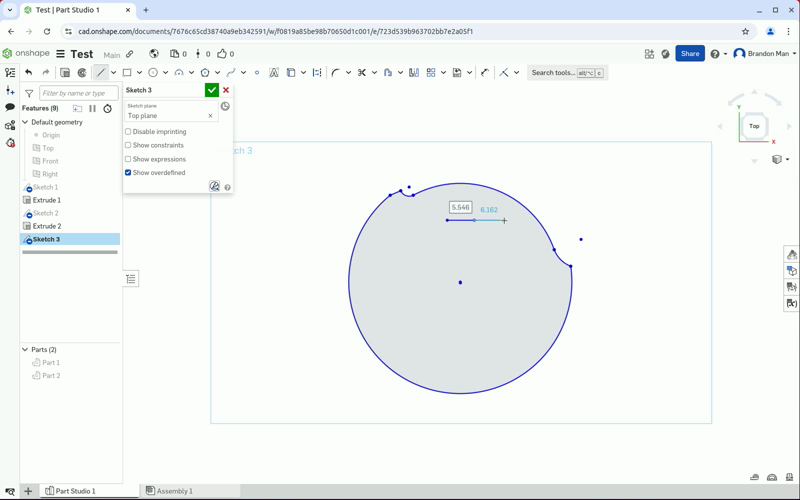
mouse_move(474, 207)
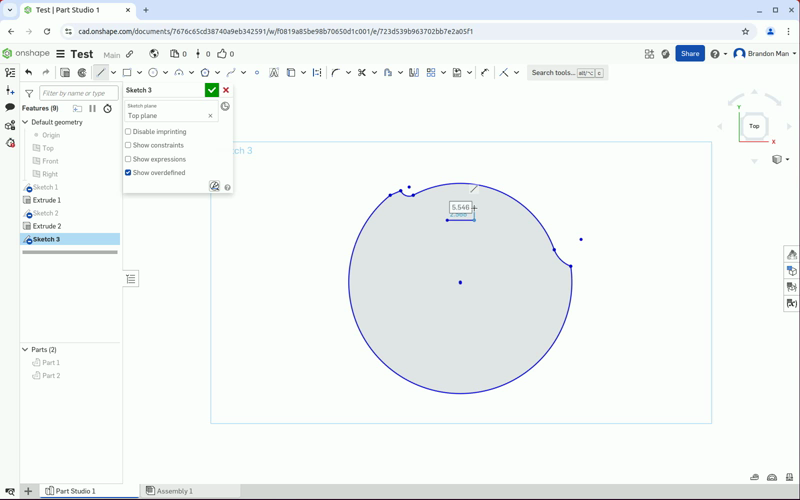
click(474, 207)
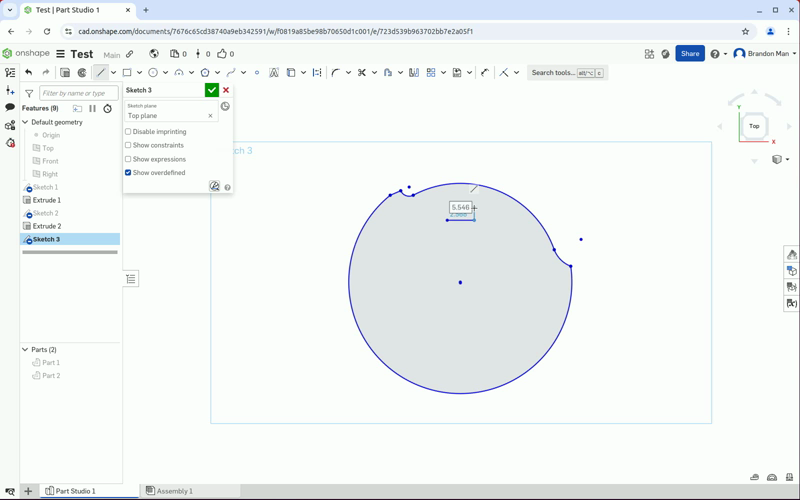
key_up(shift)
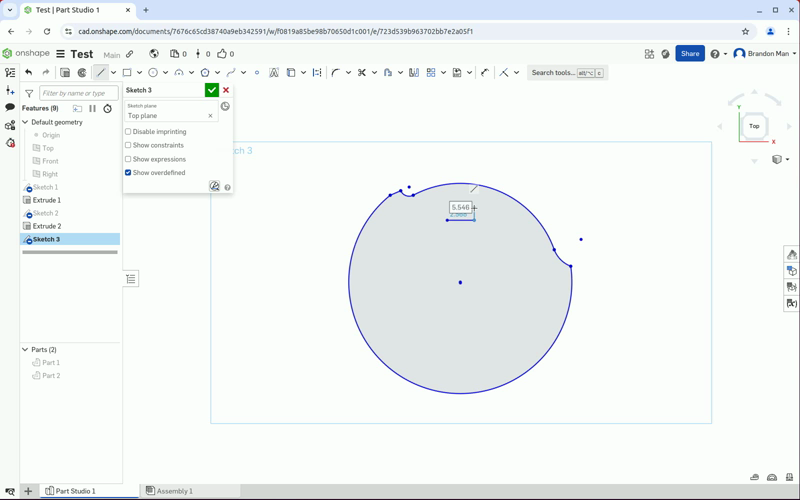
key(esc)
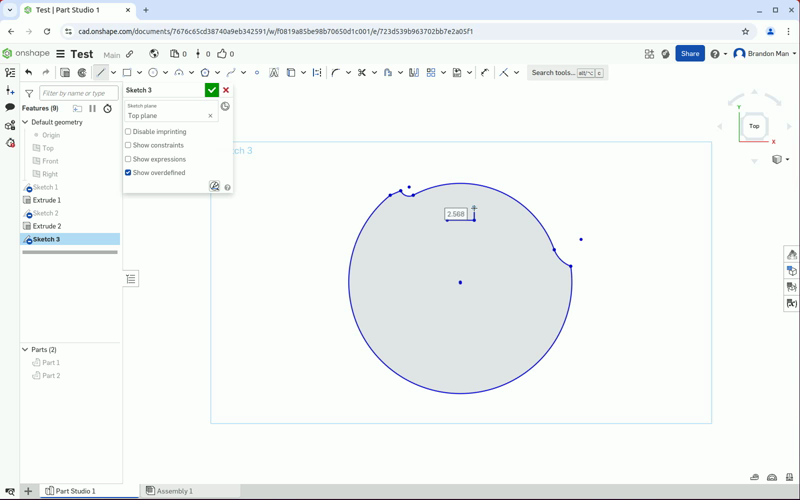
key(a)
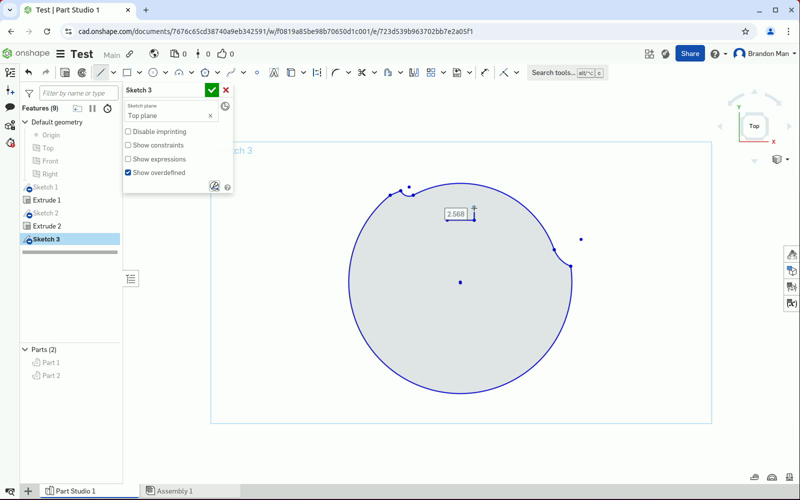
mouse_move(474, 207)
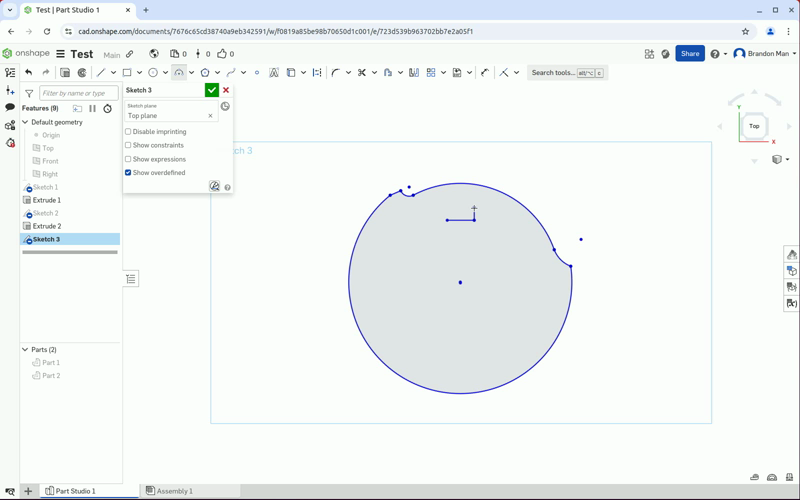
click(474, 207)
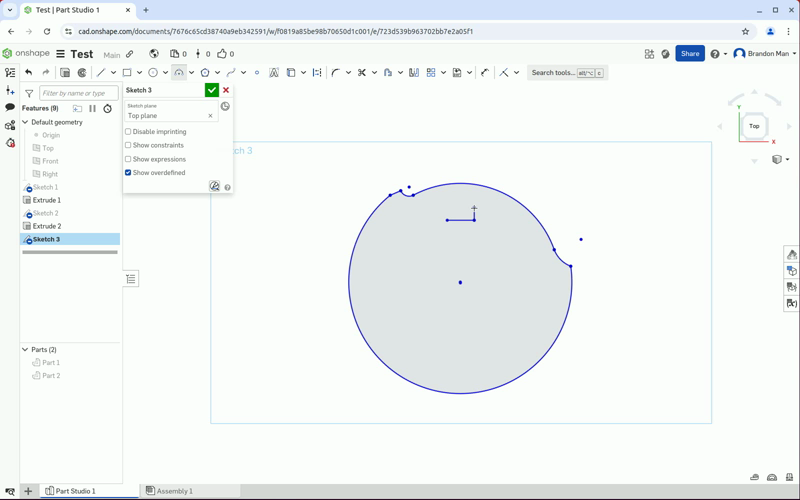
key_down(shift)
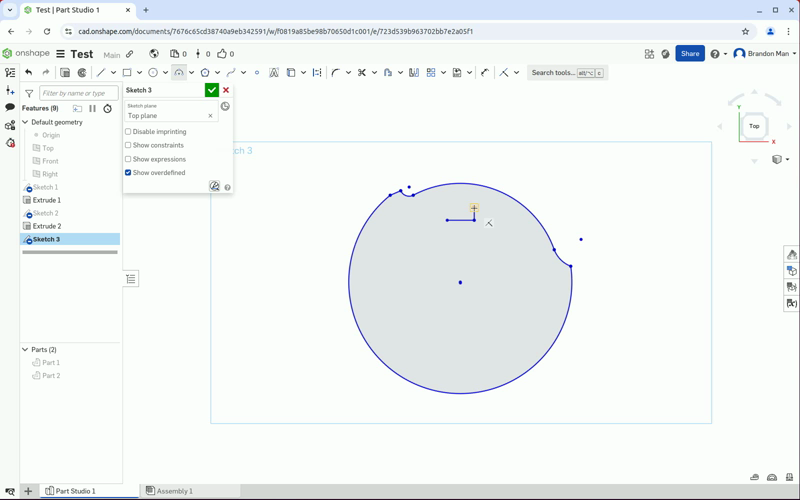
mouse_move(447, 207)
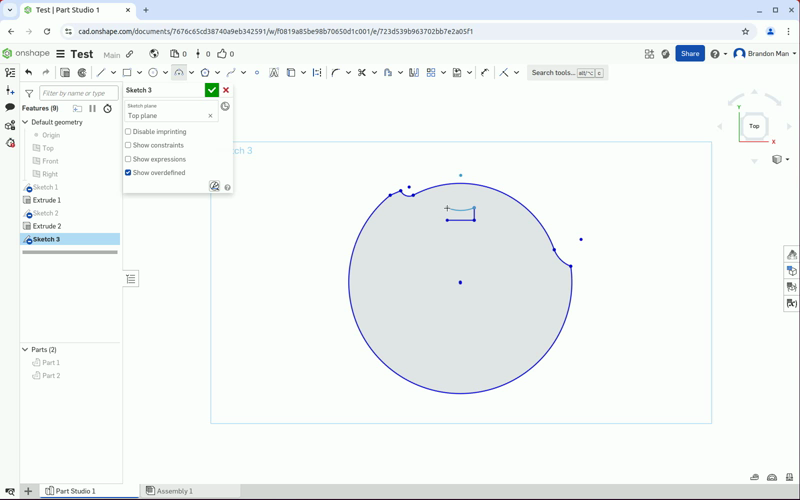
click(447, 207)
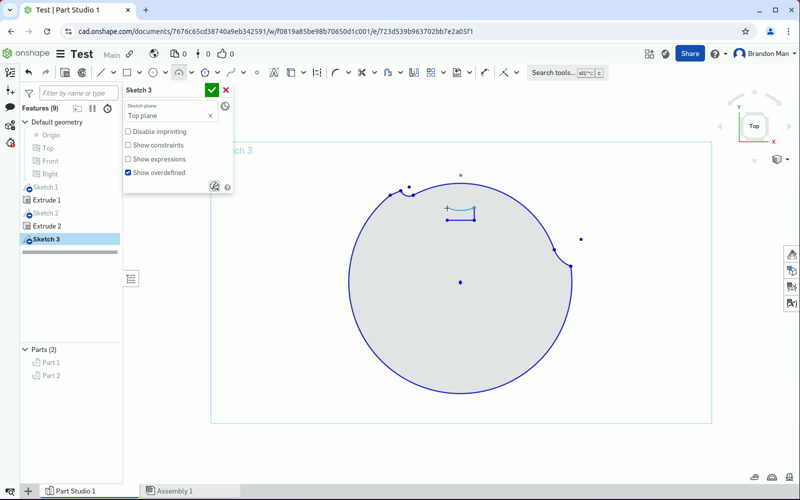
mouse_move(460, 355)
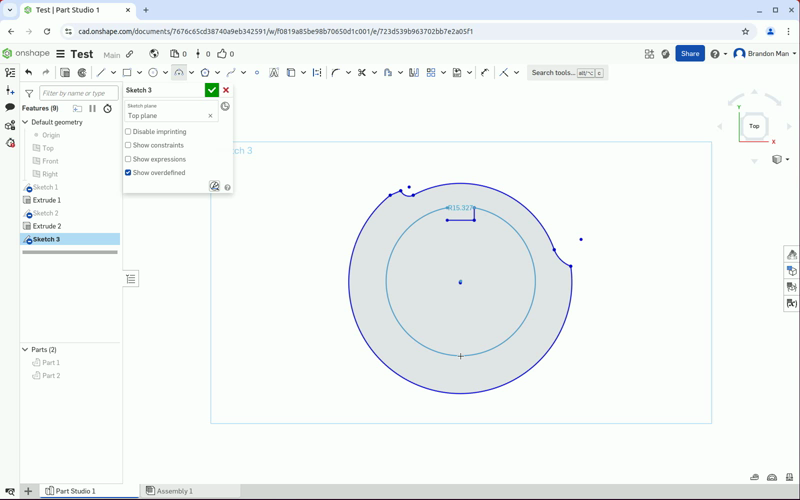
click(460, 355)
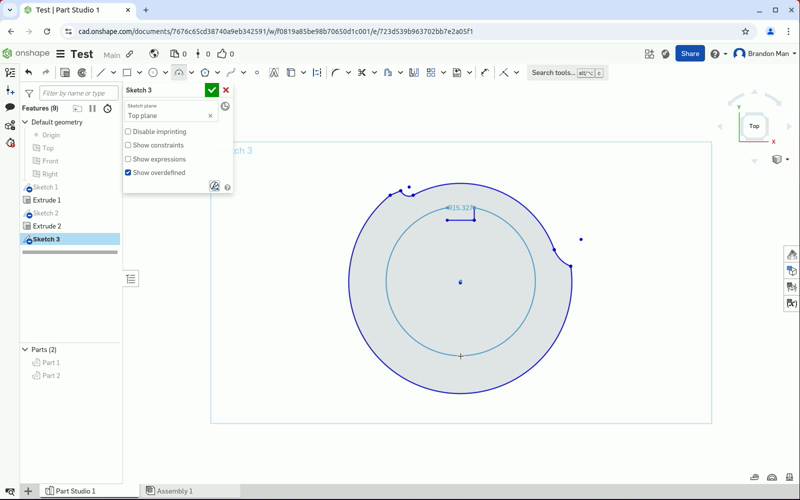
key_up(shift)
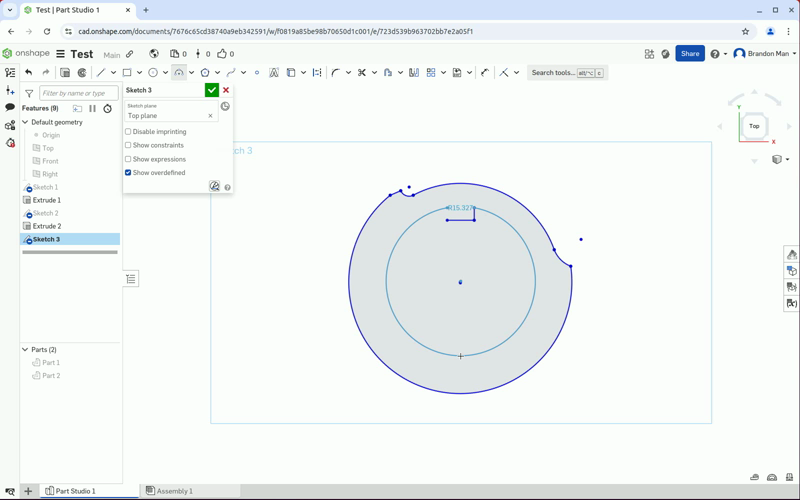
key(esc)
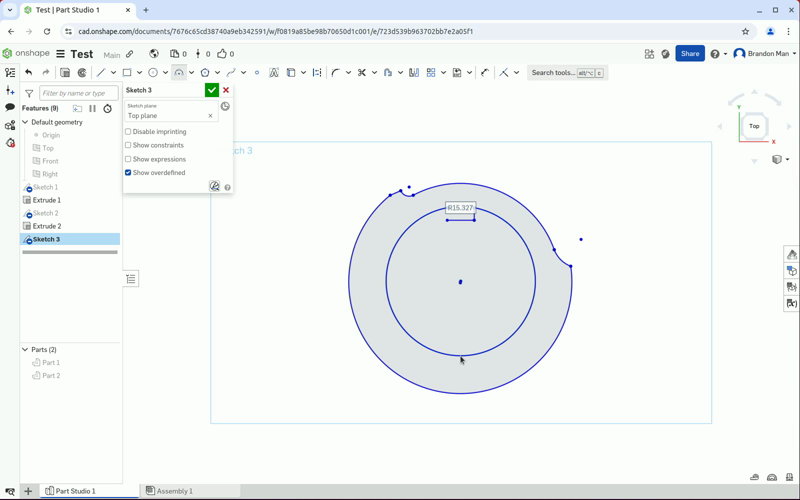
key(l)
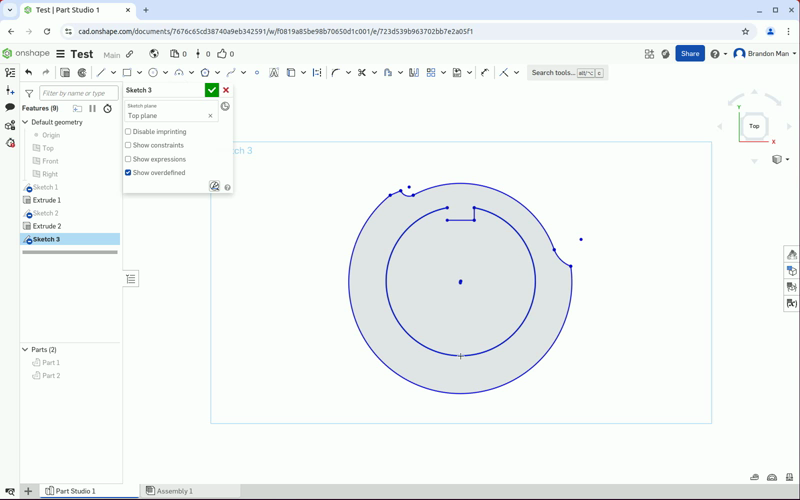
mouse_move(447, 207)
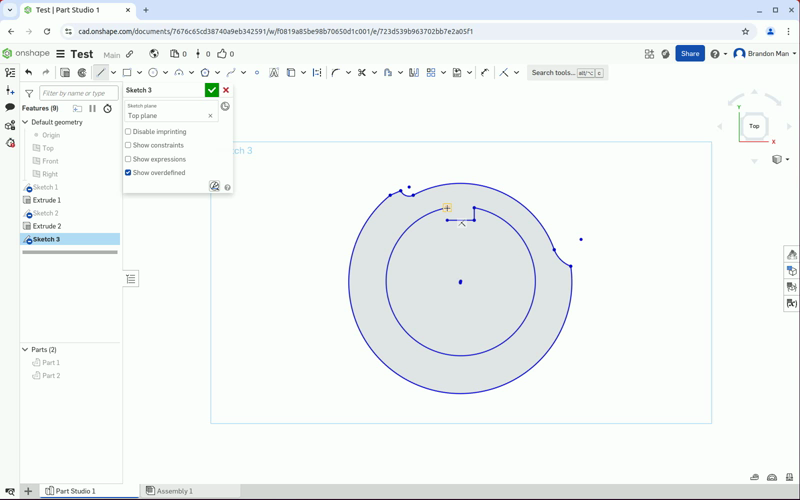
click(447, 207)
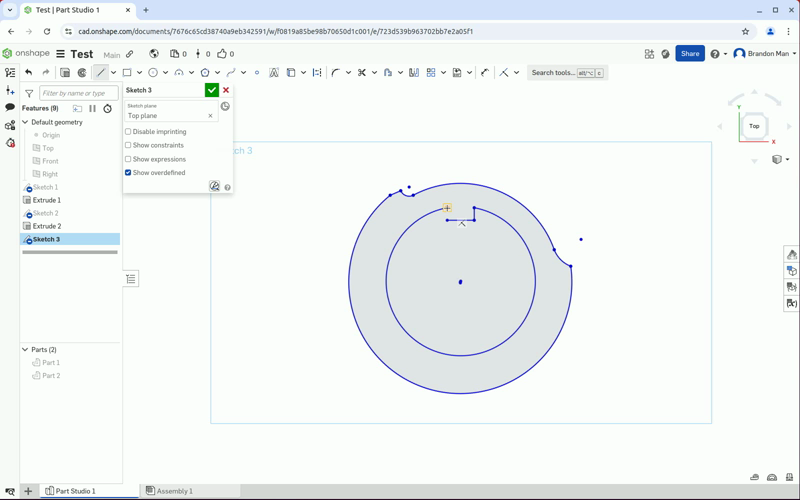
mouse_move(477, 207)
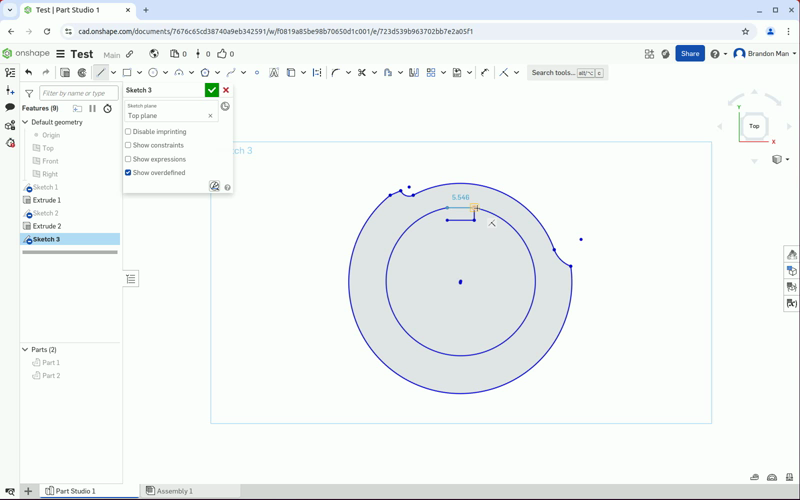
key_down(shift)
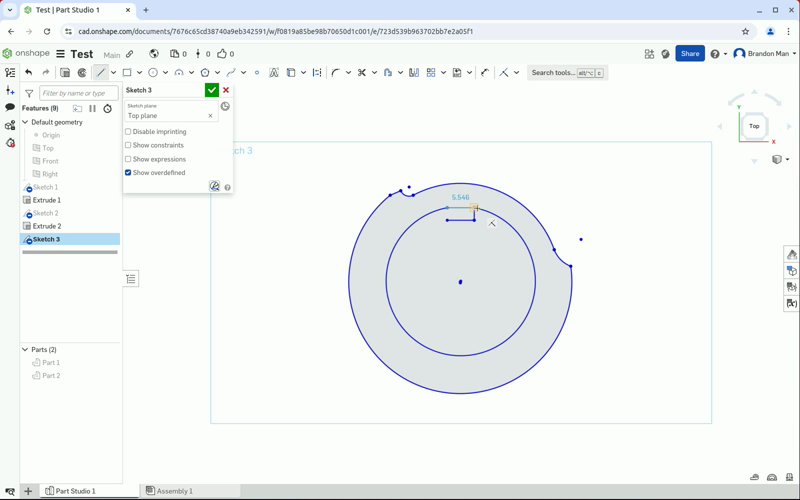
mouse_move(447, 220)
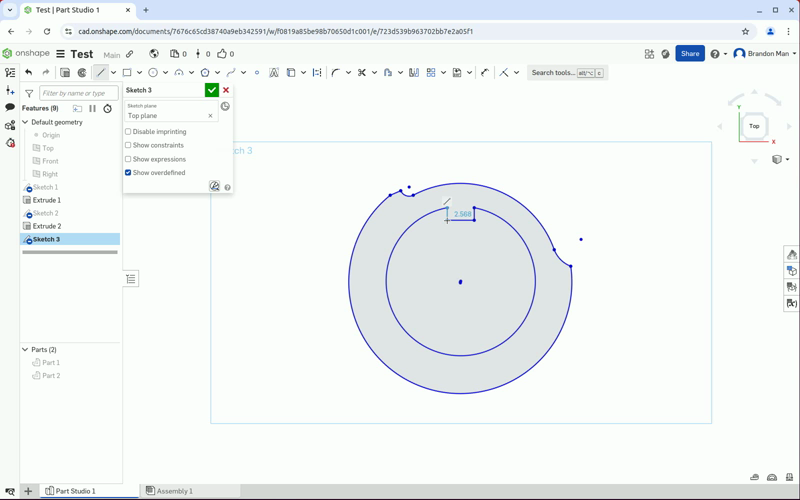
key_up(shift)
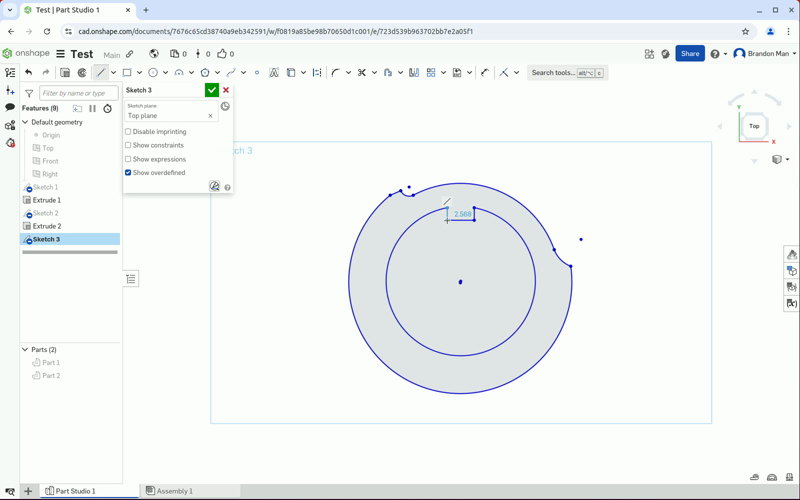
click(447, 220)
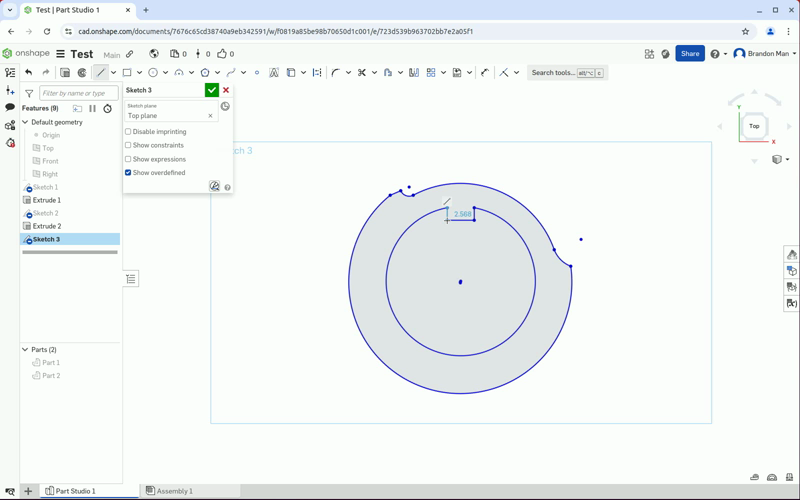
key(esc)
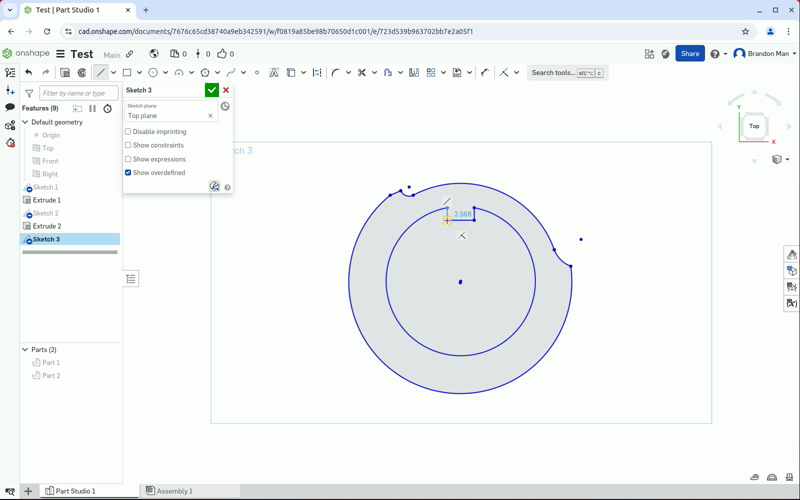
mouse_move(467, 370)
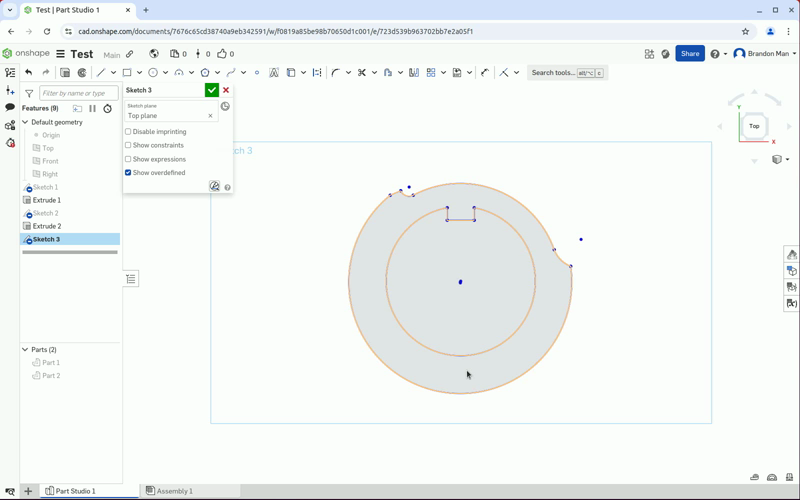
click(467, 370)
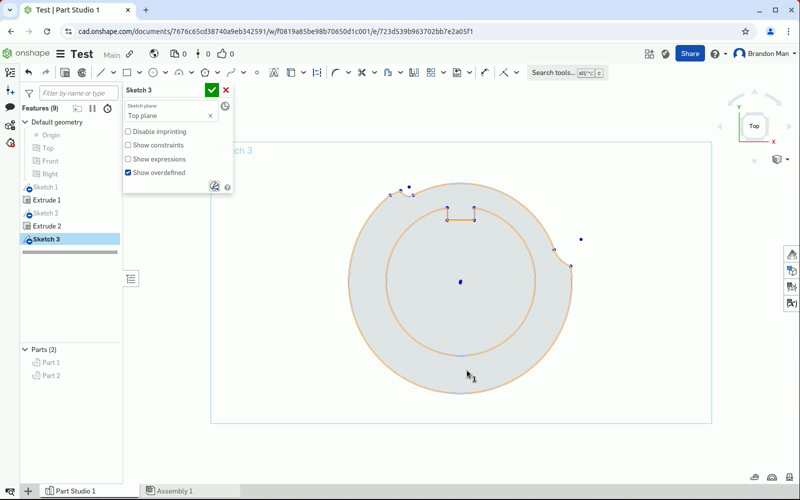
mouse_move(73, 352)
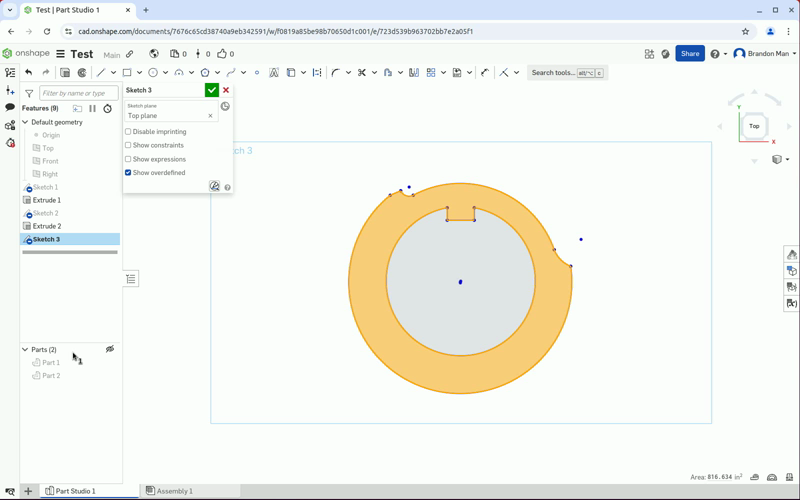
key(shift+y)
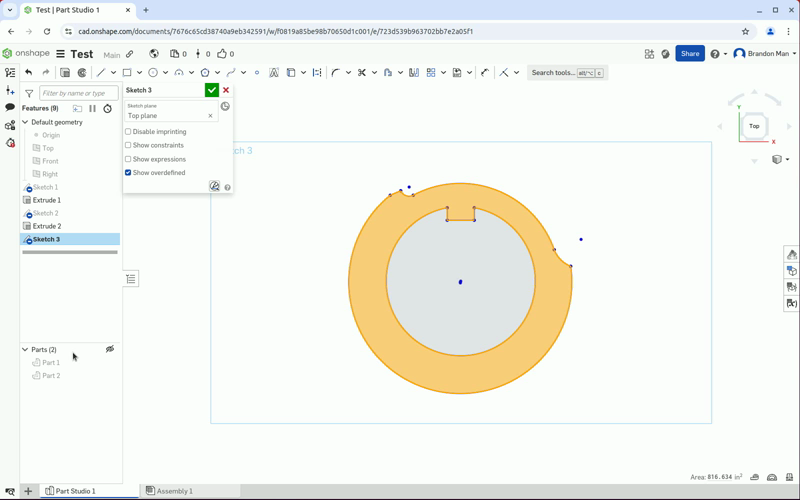
key(shift+e)
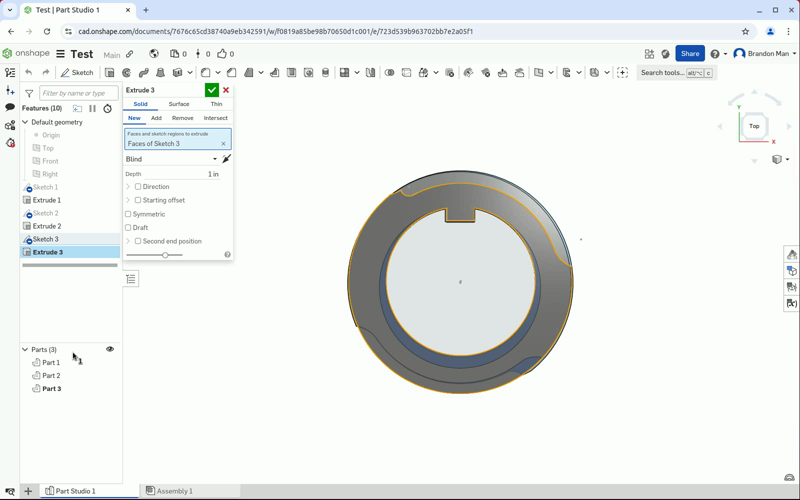
mouse_move(143, 106)
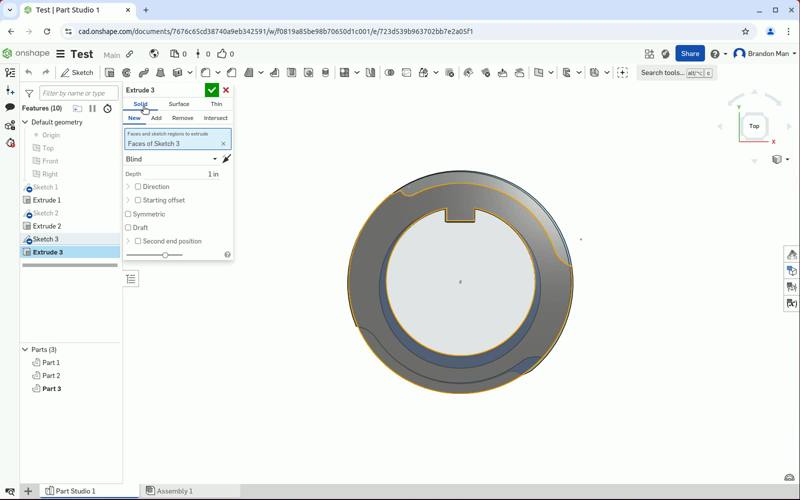
click(143, 106)
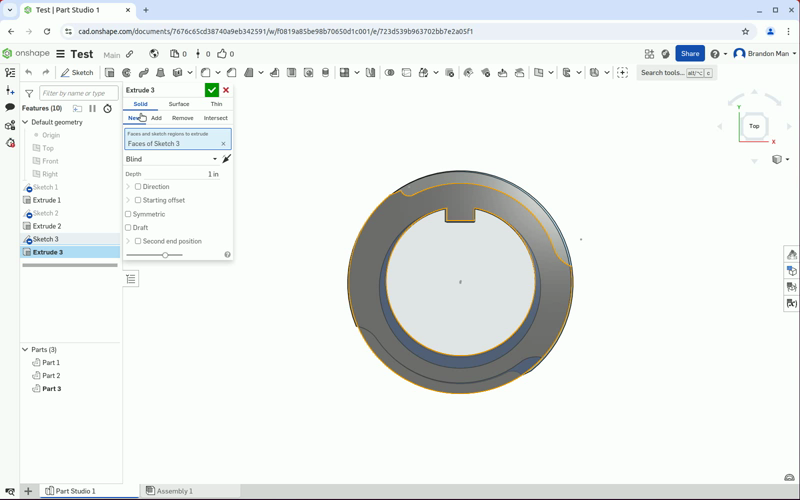
mouse_move(137, 120)
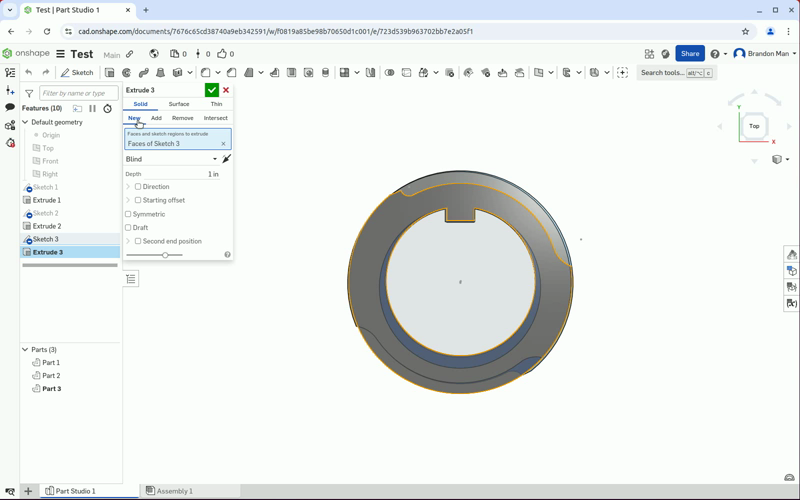
click(137, 120)
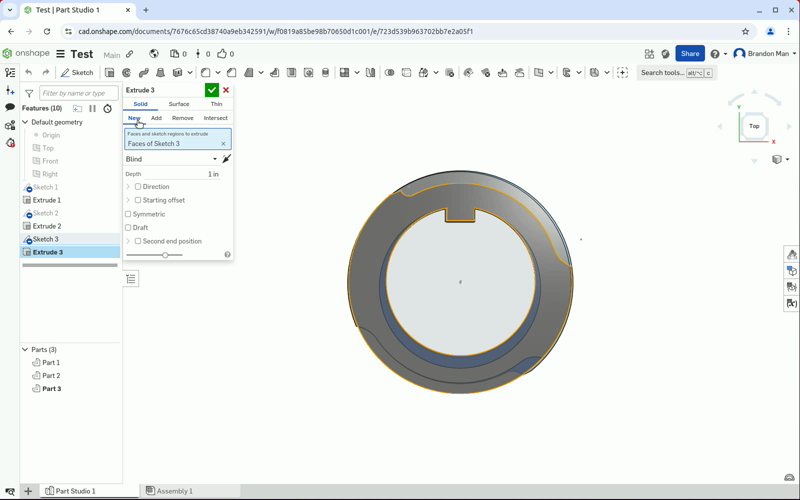
key(tab, 4)
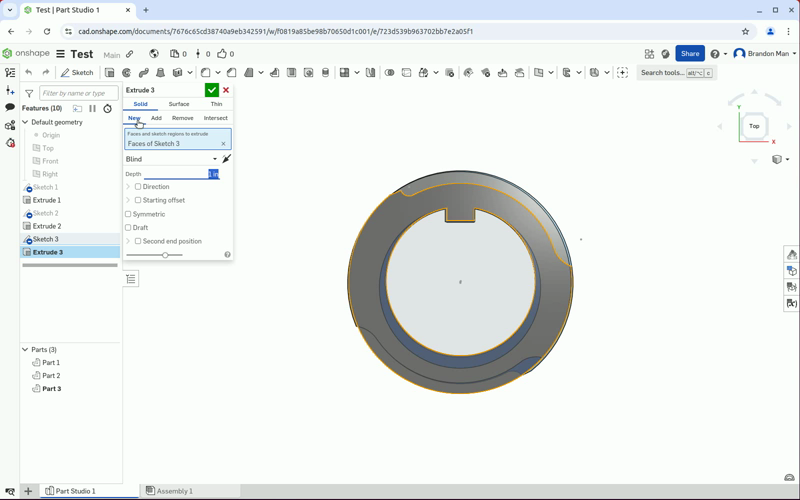
text(0.963)
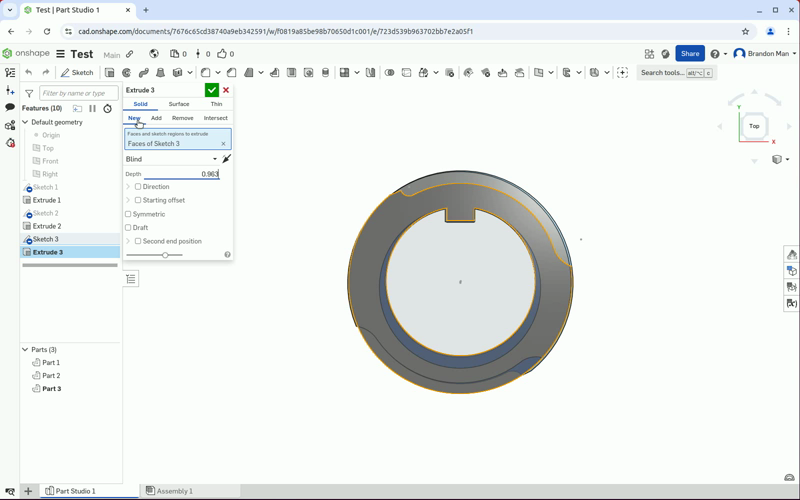
key(enter)
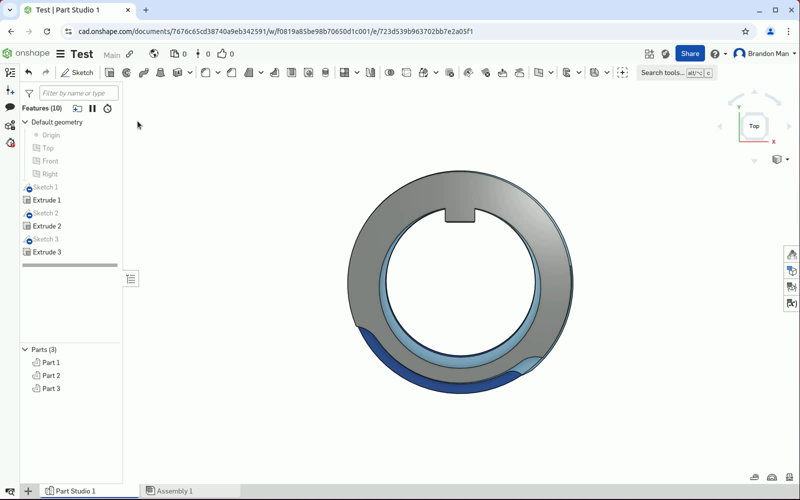
key(shift+h)
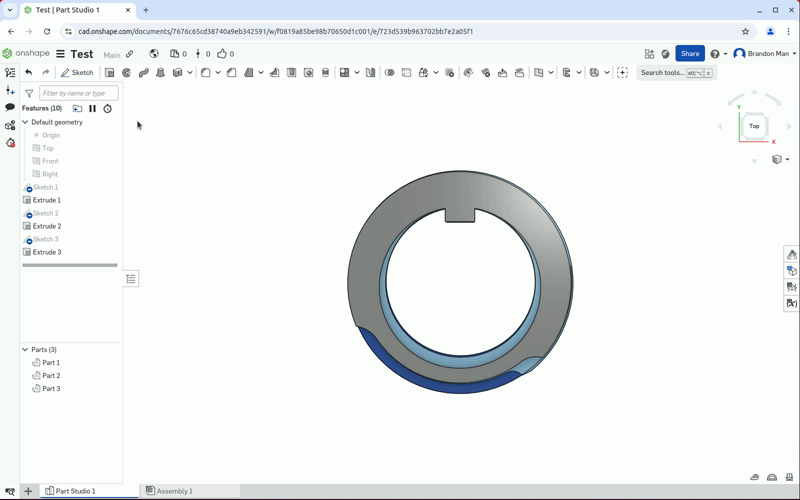
key(shift+h)
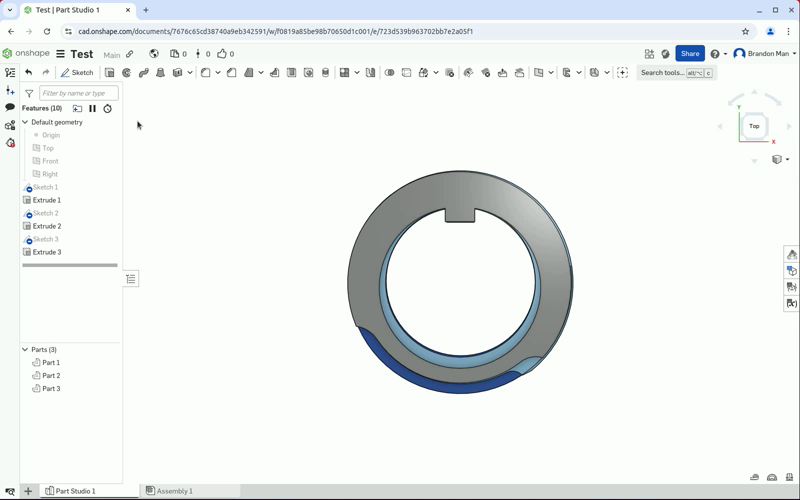
mouse_move(73, 189)
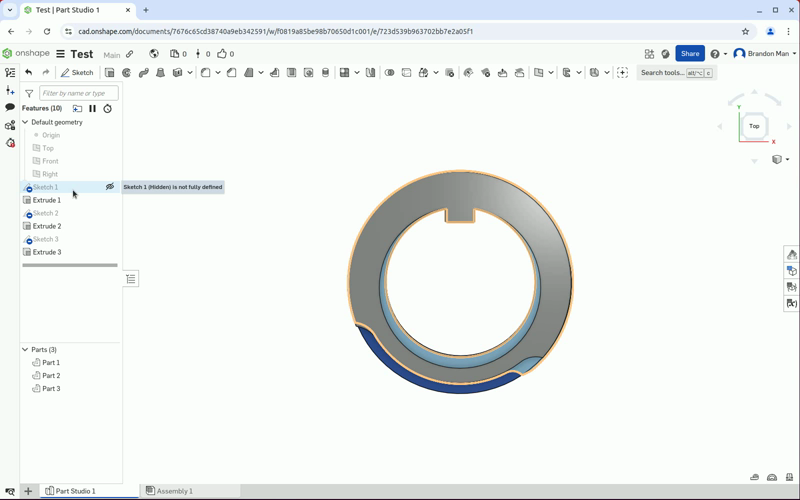
click(73, 189)
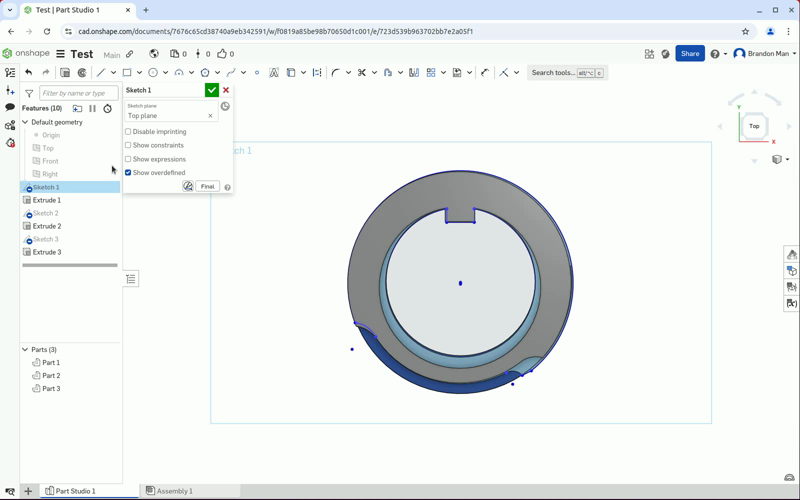
mouse_move(229, 92)
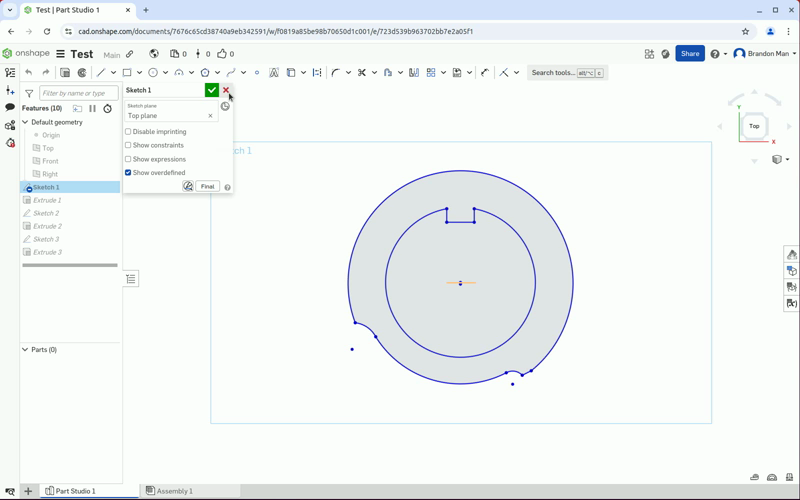
click(229, 92)
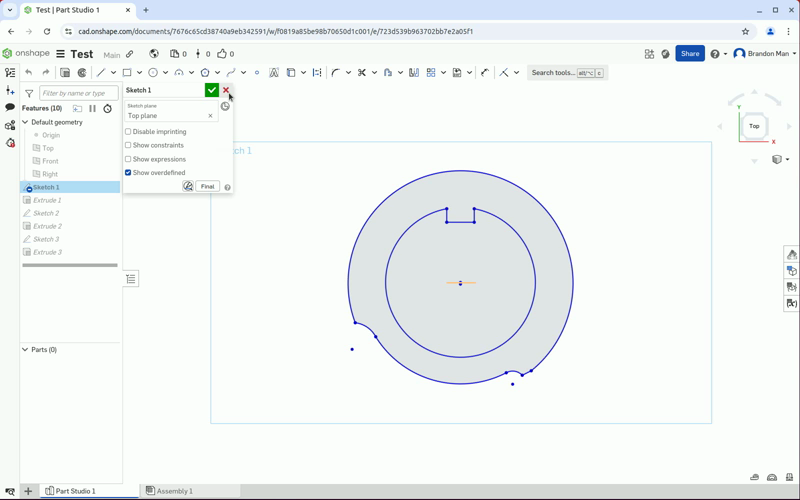
key(shift+s)
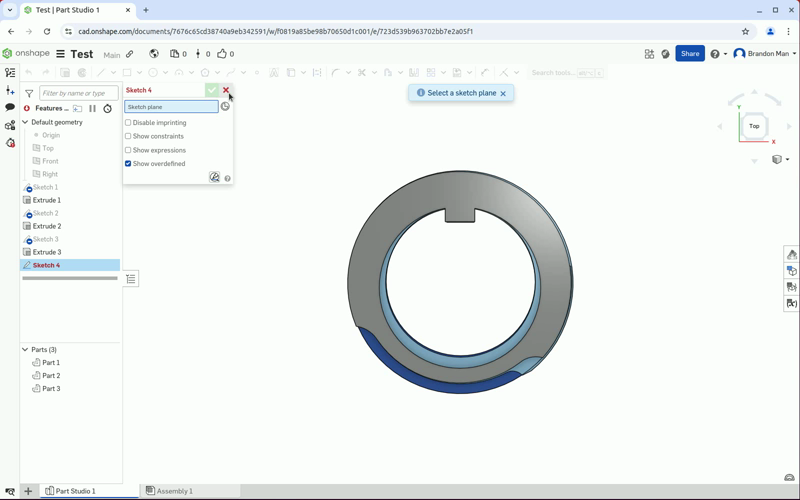
mouse_move(73, 150)
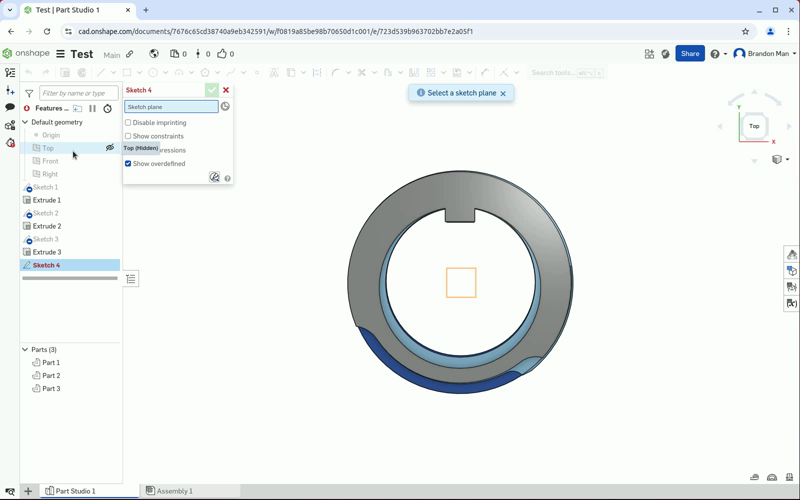
click(73, 150)
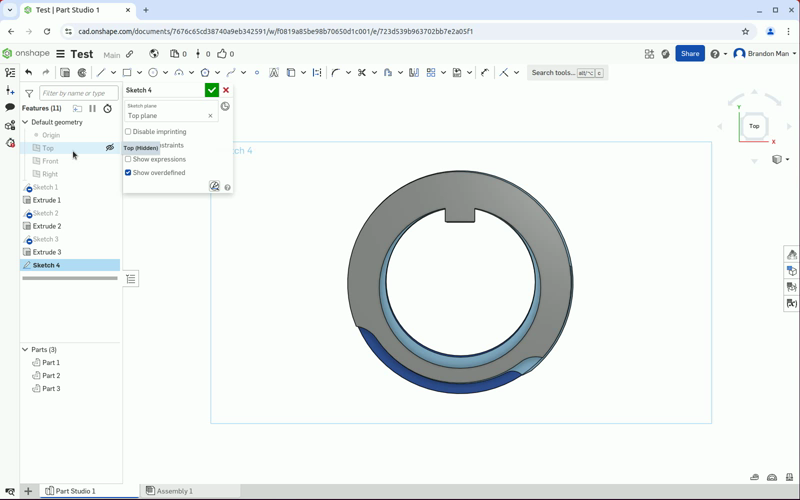
mouse_move(73, 352)
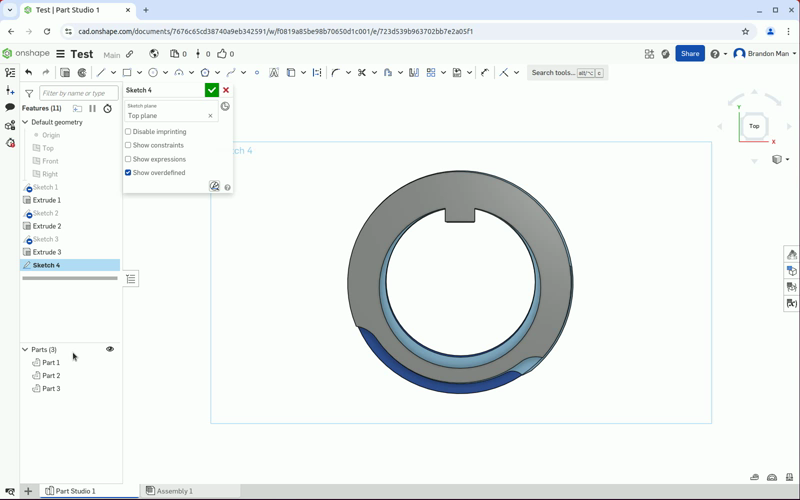
key(y)
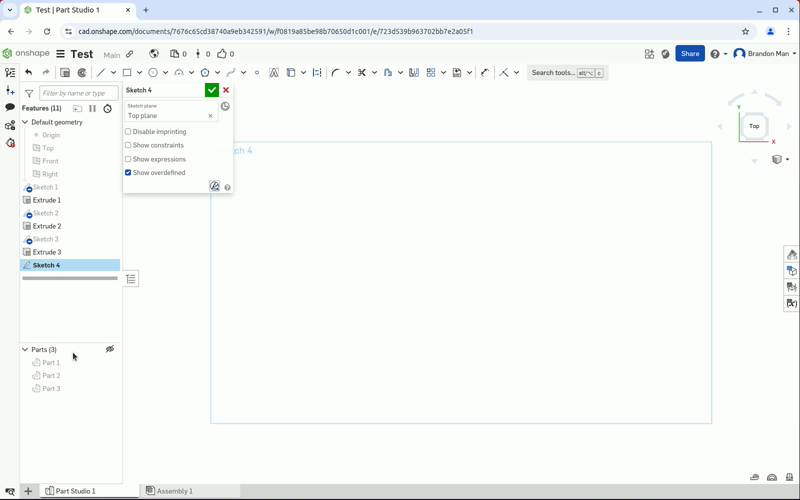
key(a)
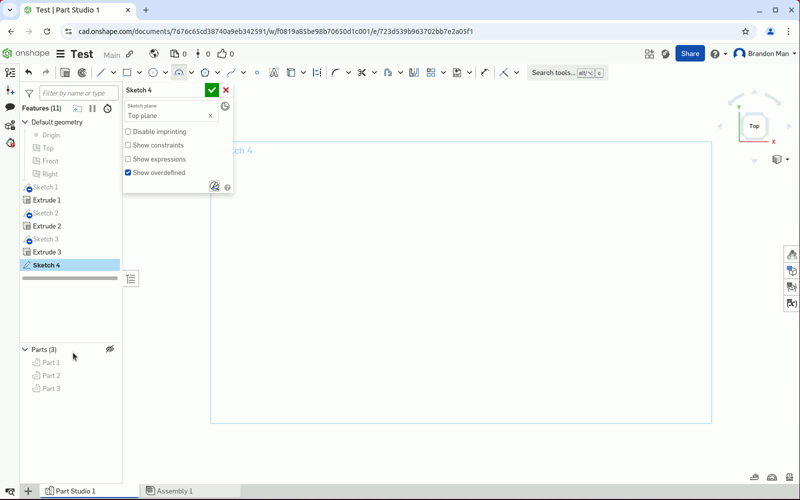
key_down(shift)
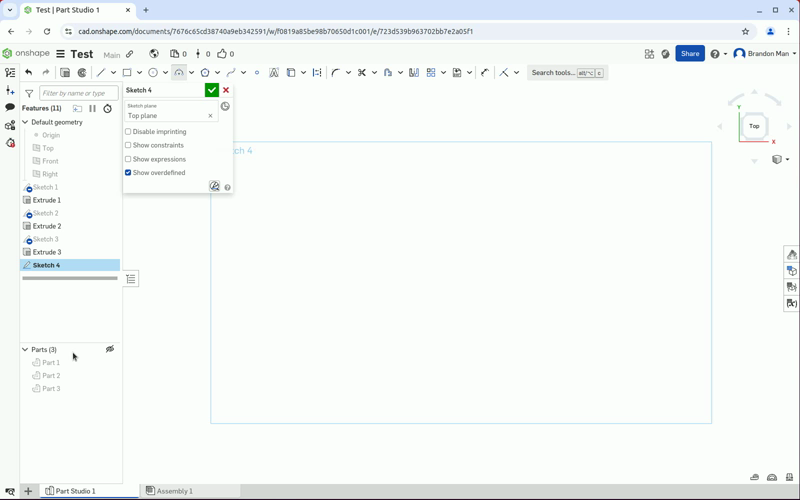
mouse_move(378, 205)
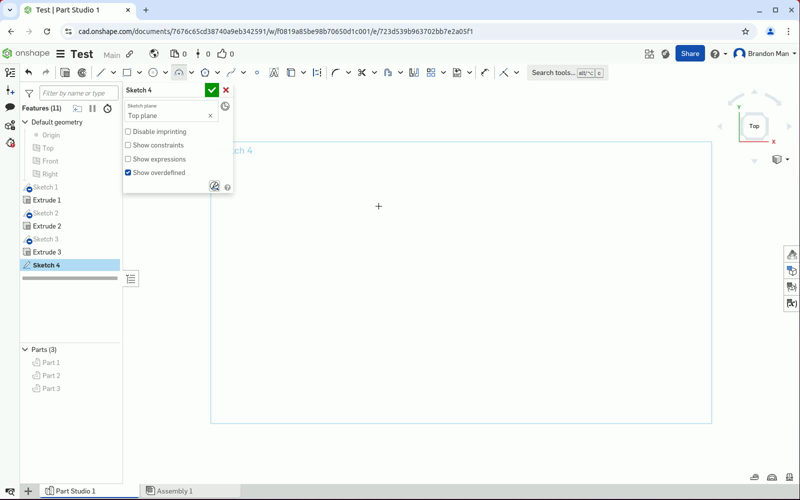
click(378, 205)
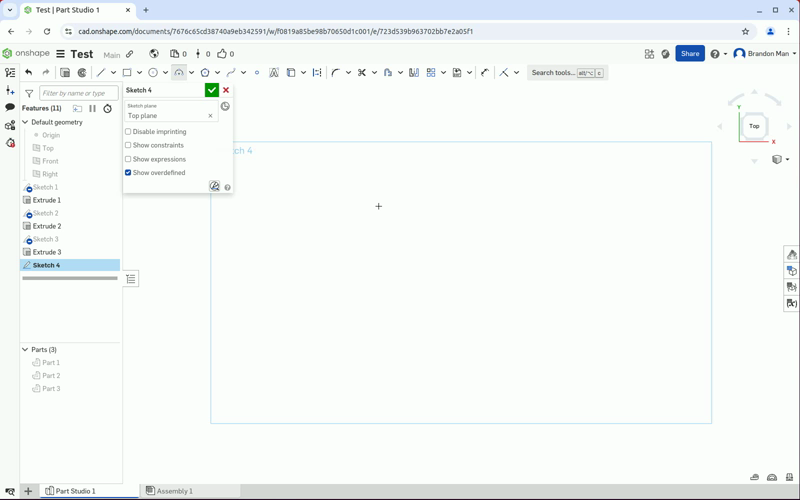
key_up(shift)
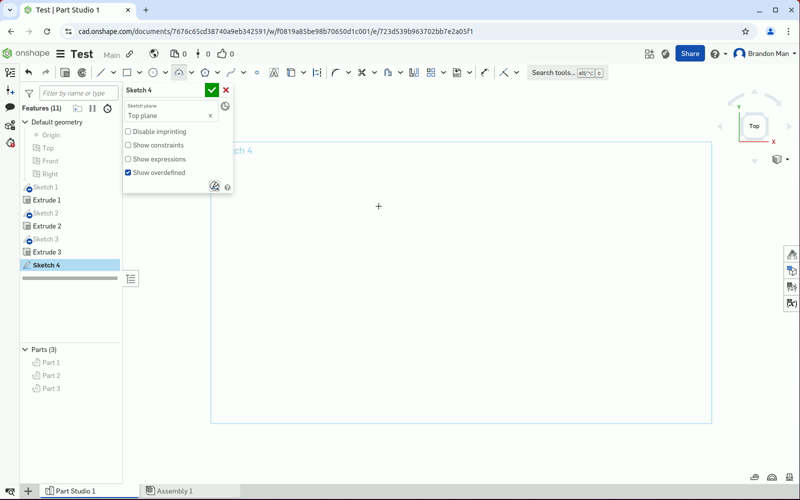
key_down(shift)
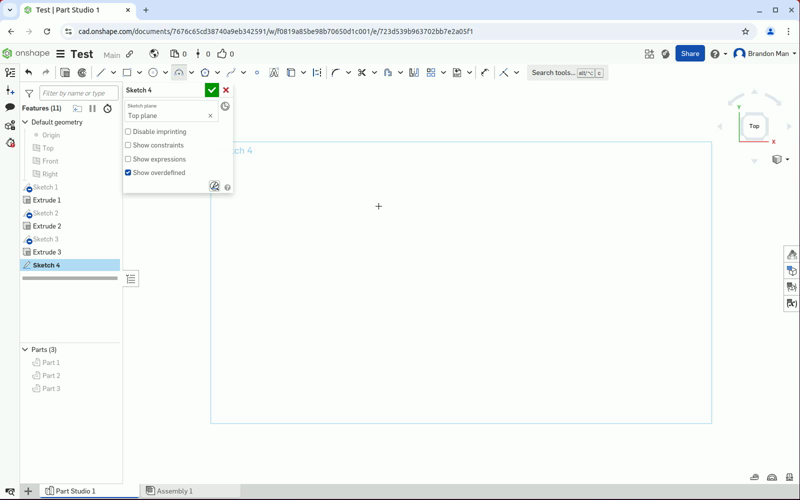
mouse_move(570, 262)
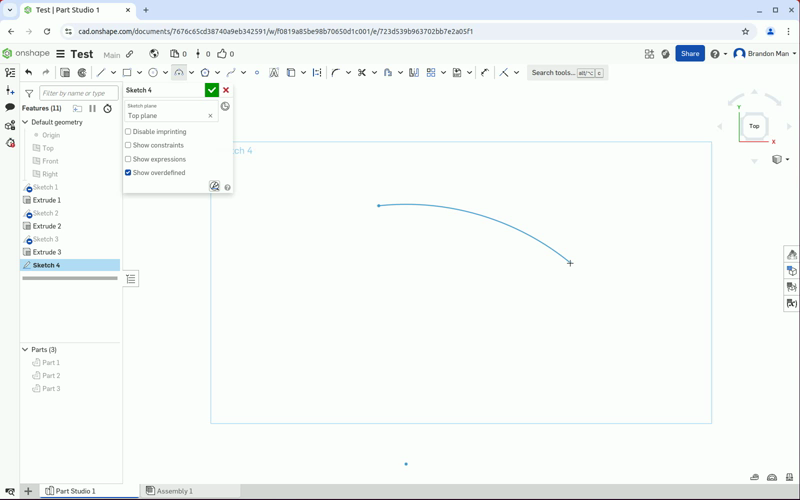
click(570, 262)
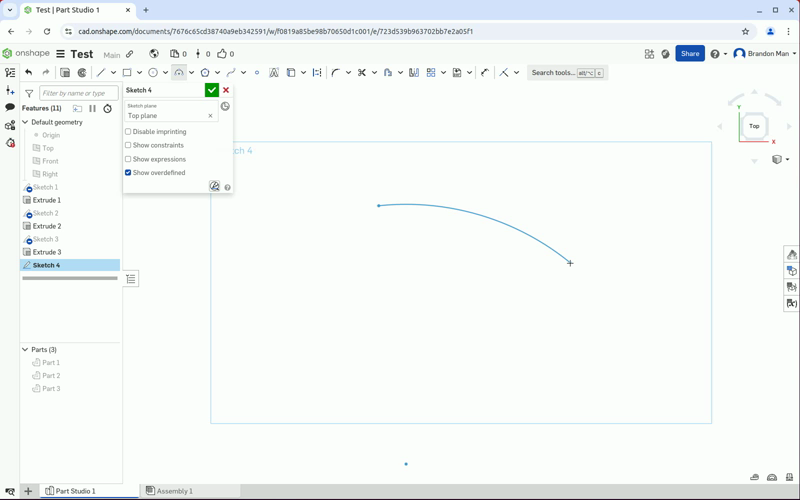
mouse_move(428, 389)
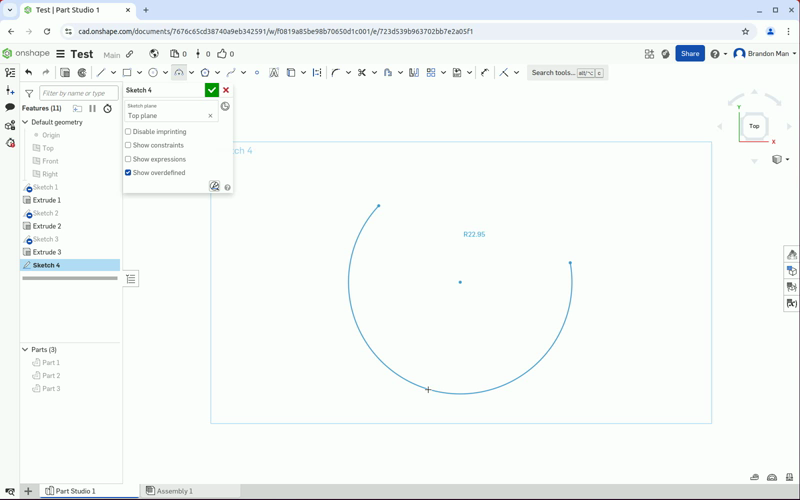
click(428, 389)
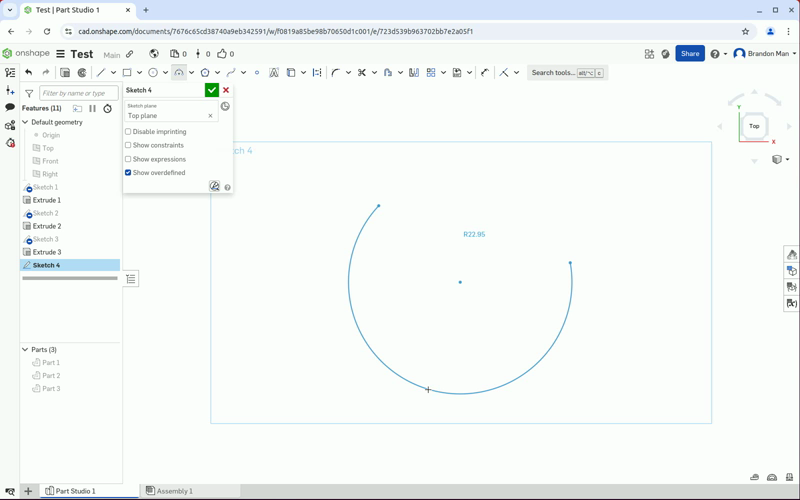
key_up(shift)
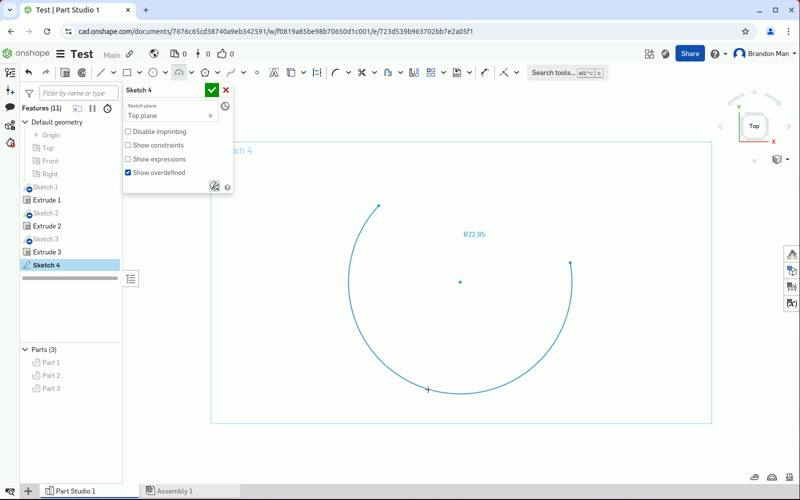
mouse_move(570, 262)
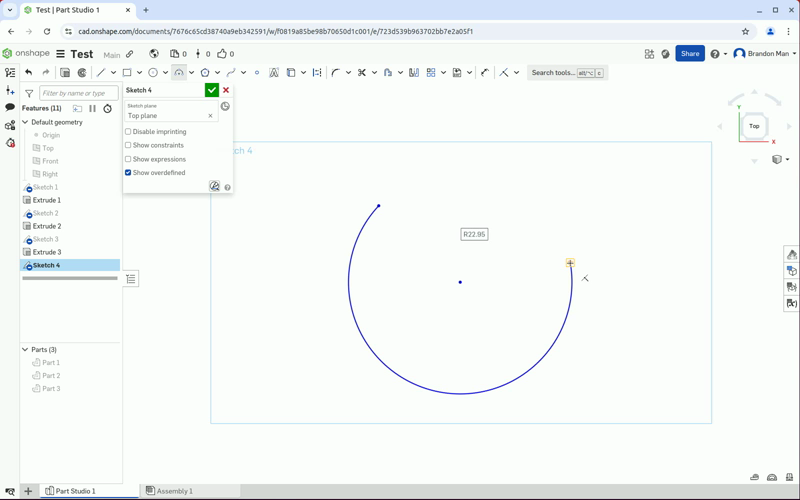
click(570, 262)
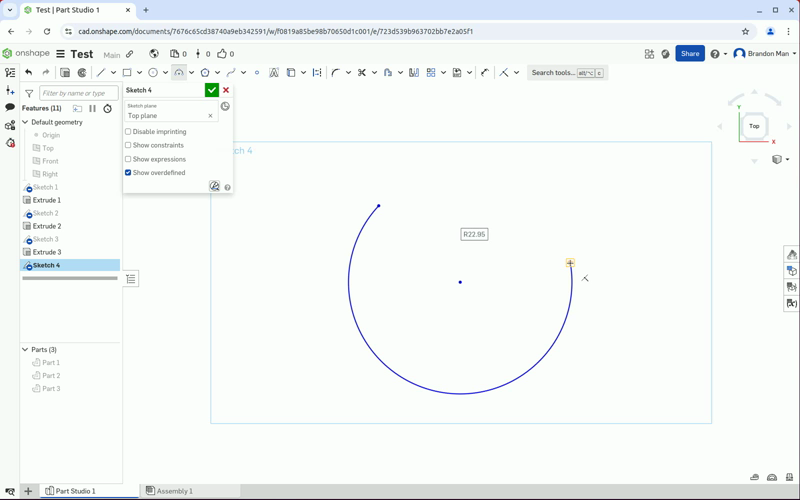
key_down(shift)
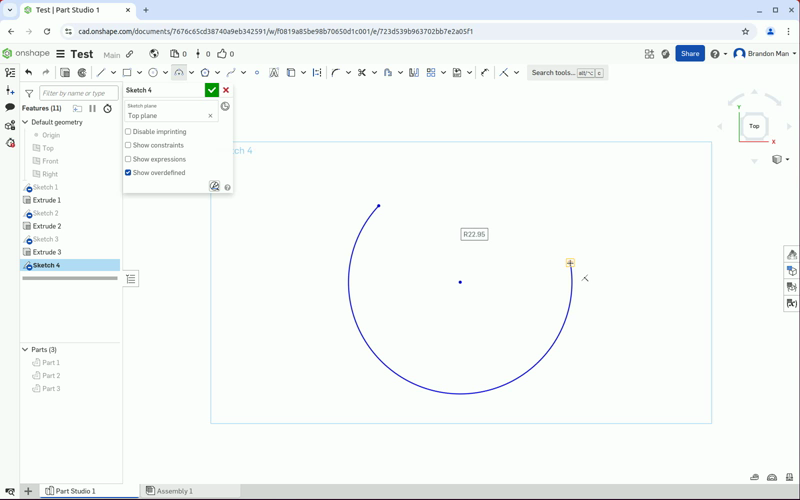
mouse_move(554, 246)
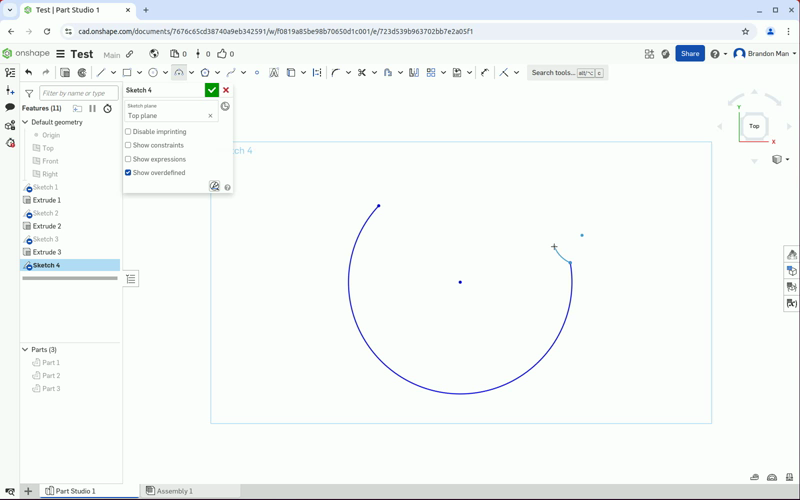
click(554, 246)
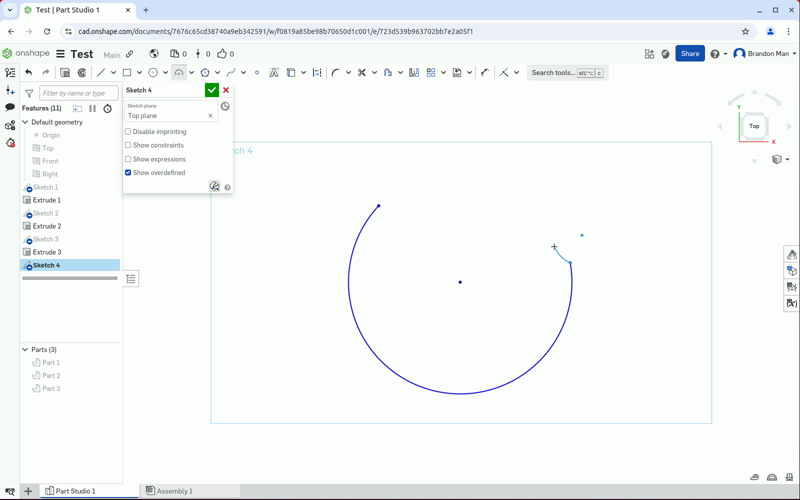
mouse_move(560, 256)
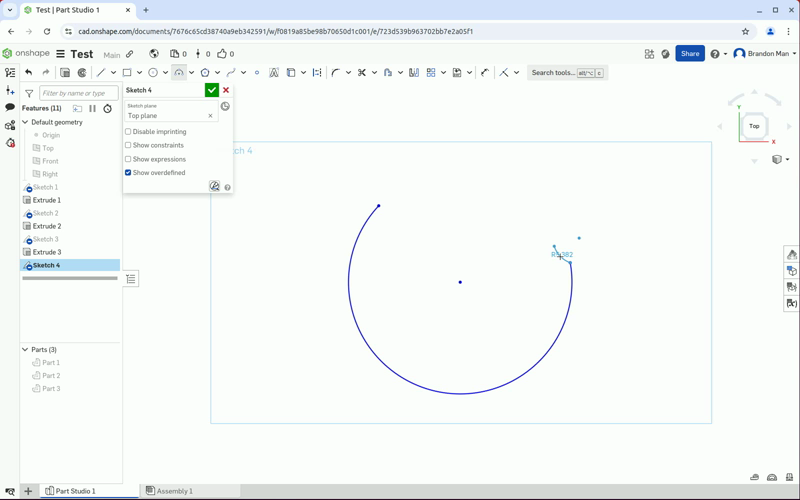
click(560, 256)
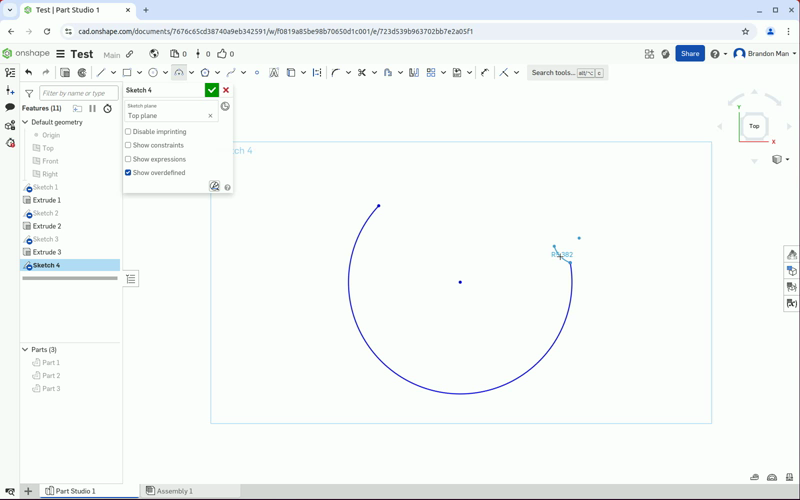
key_up(shift)
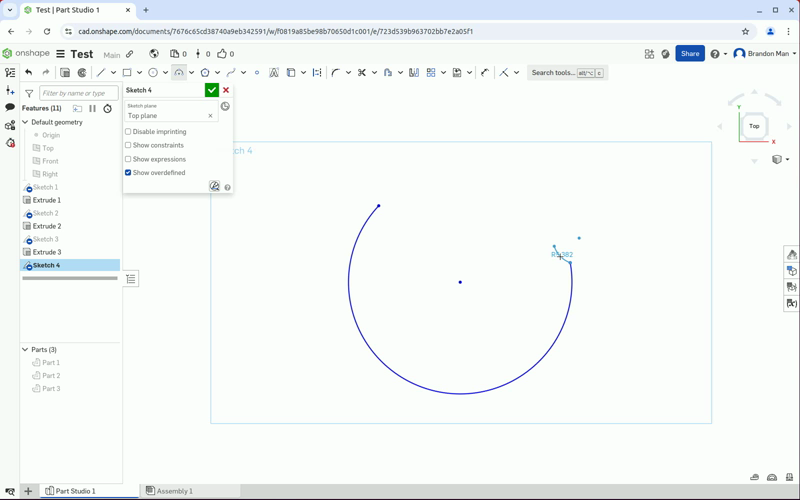
mouse_move(554, 246)
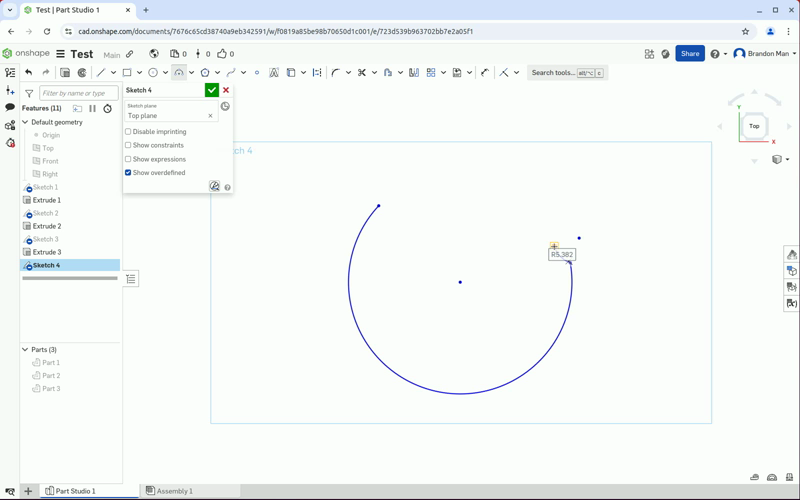
click(554, 246)
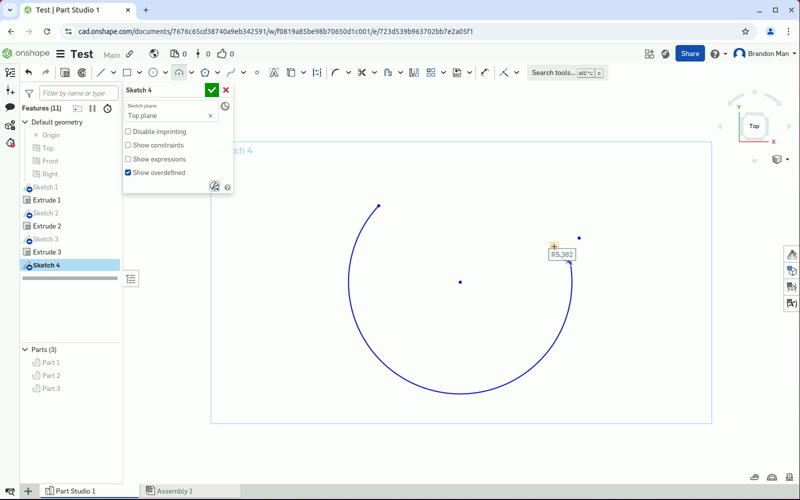
key_down(shift)
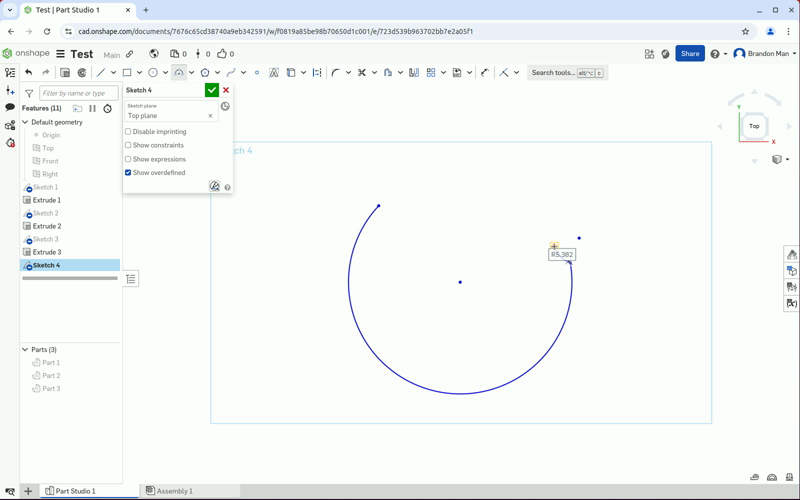
mouse_move(403, 201)
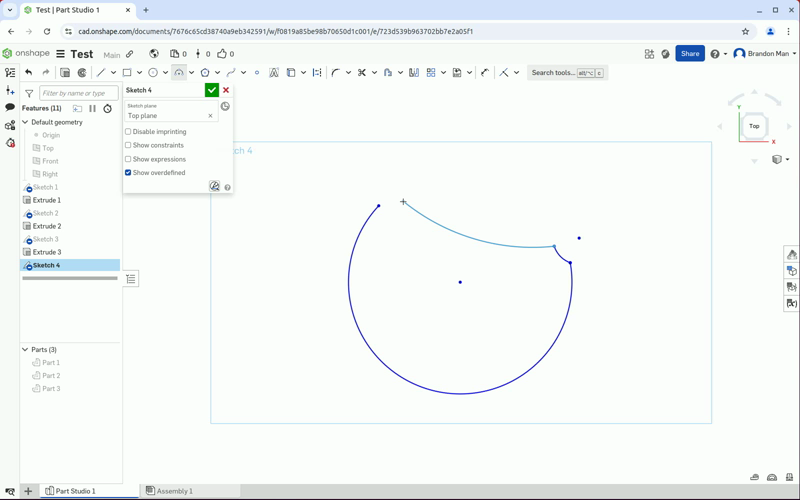
click(403, 201)
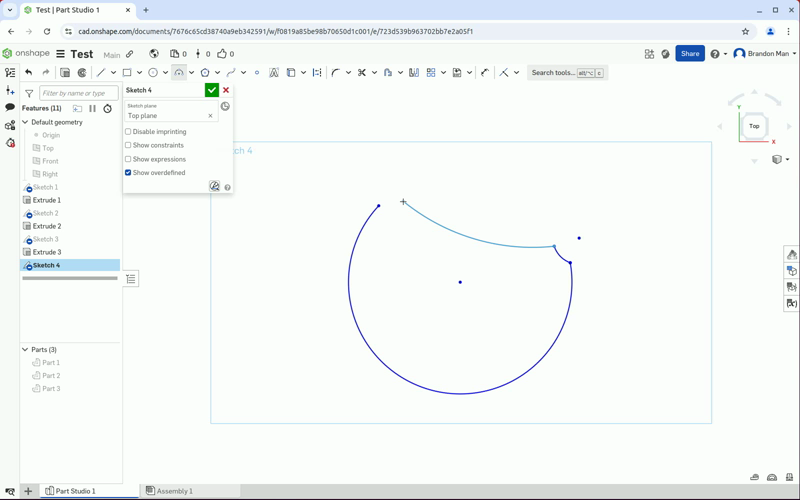
mouse_move(489, 186)
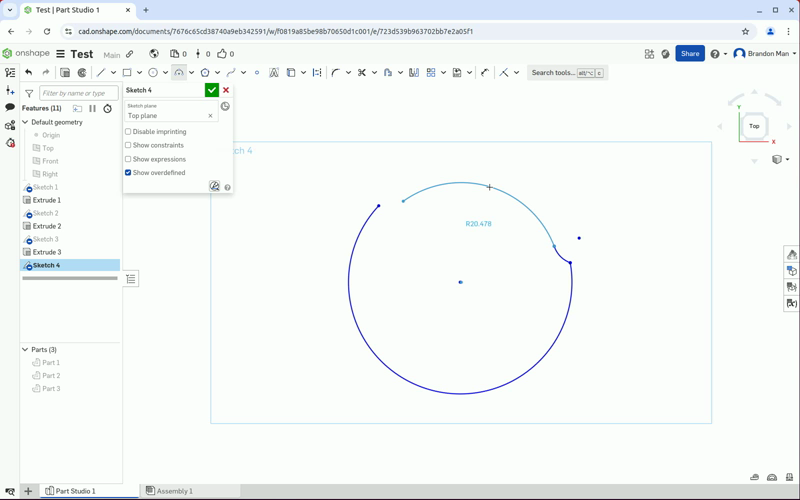
click(489, 186)
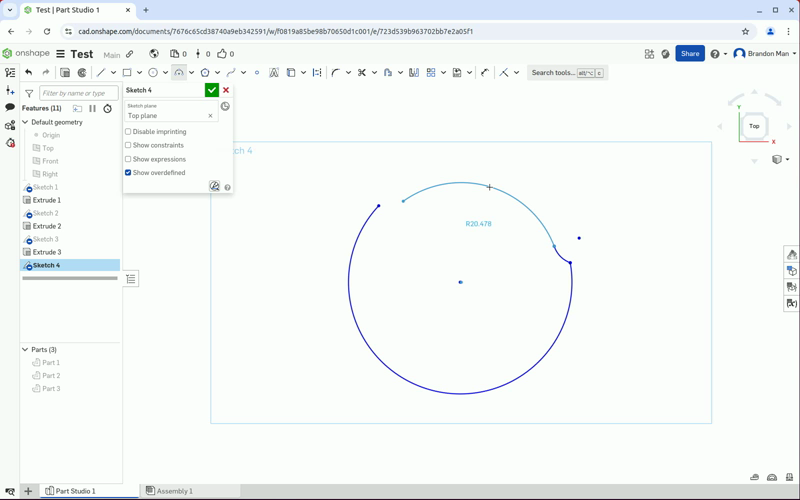
key_up(shift)
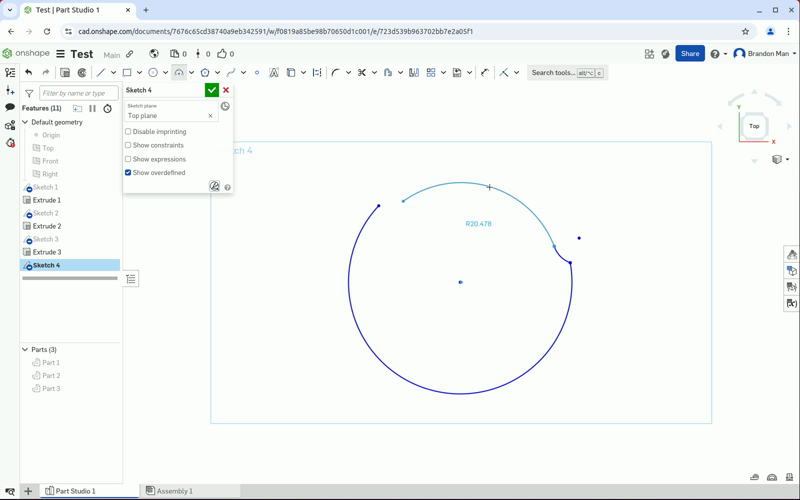
mouse_move(403, 201)
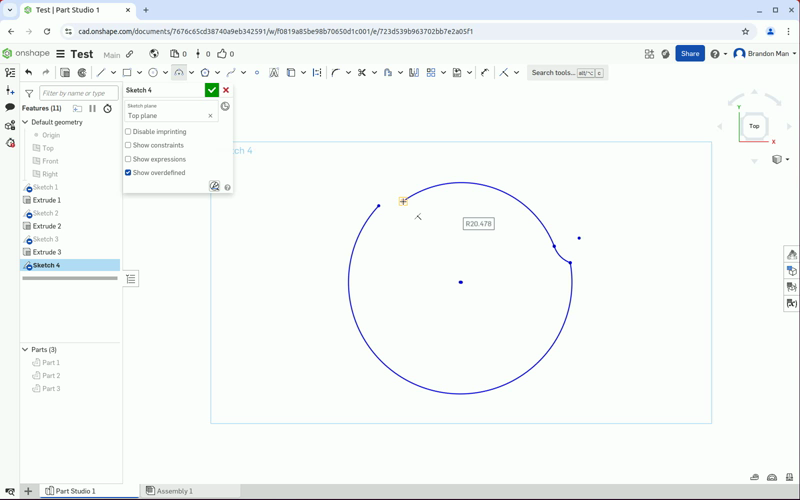
click(403, 201)
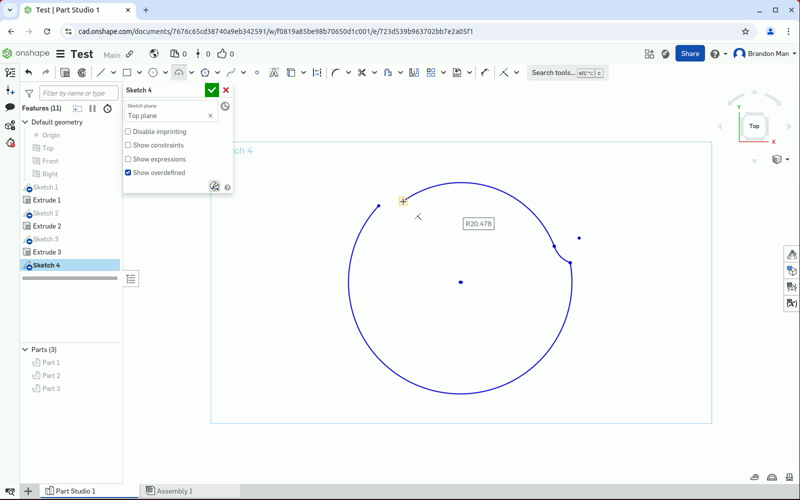
mouse_move(378, 205)
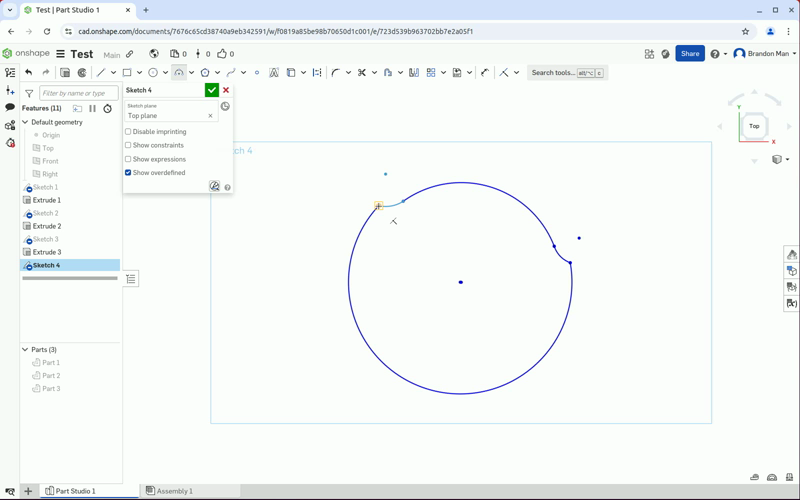
click(378, 205)
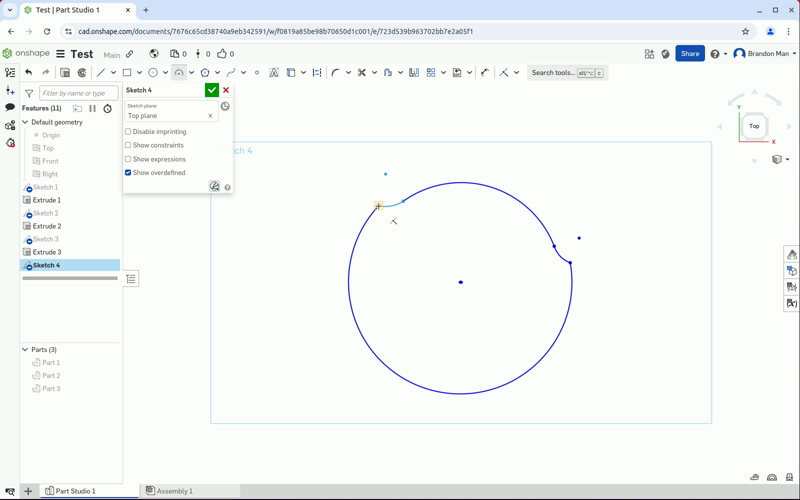
key_down(shift)
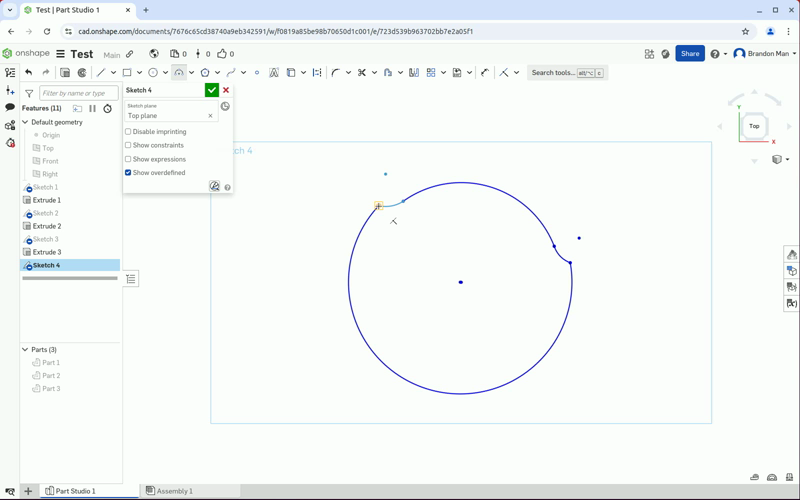
mouse_move(391, 206)
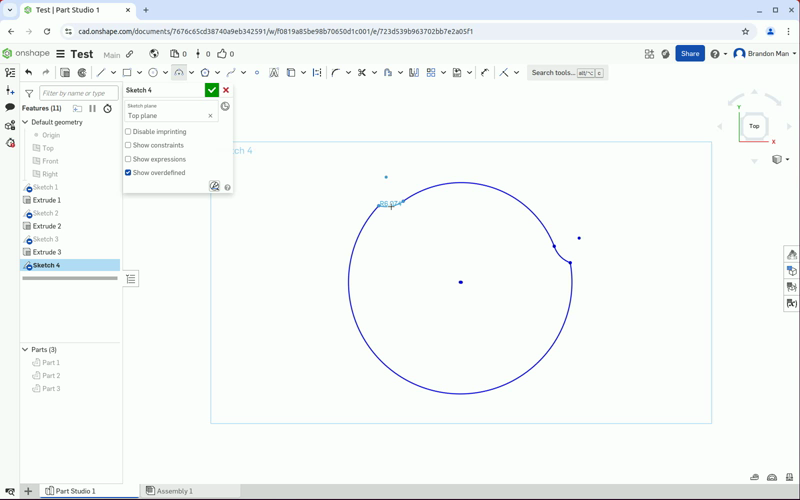
click(391, 206)
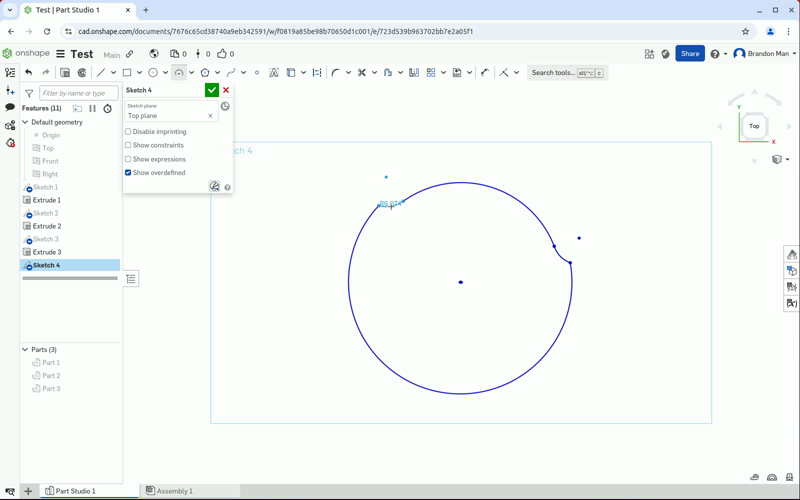
key_up(shift)
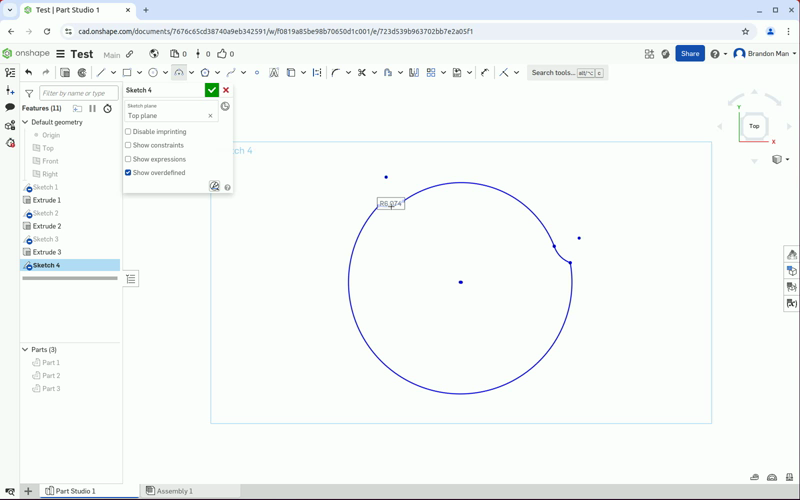
key(esc)
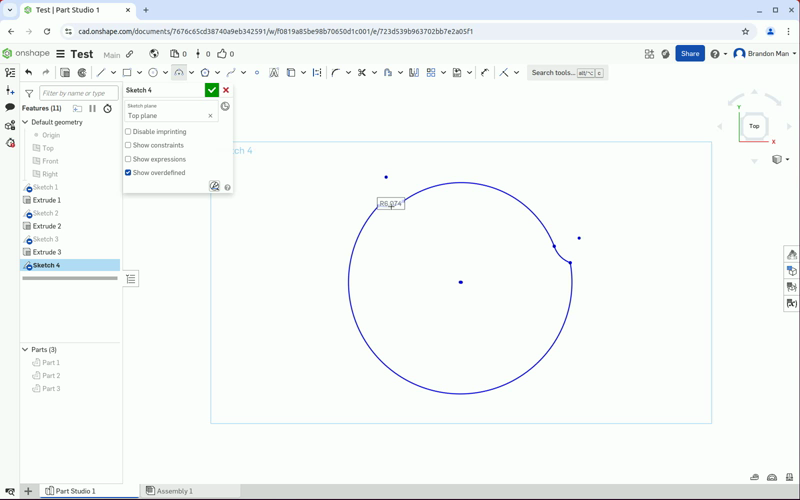
key(l)
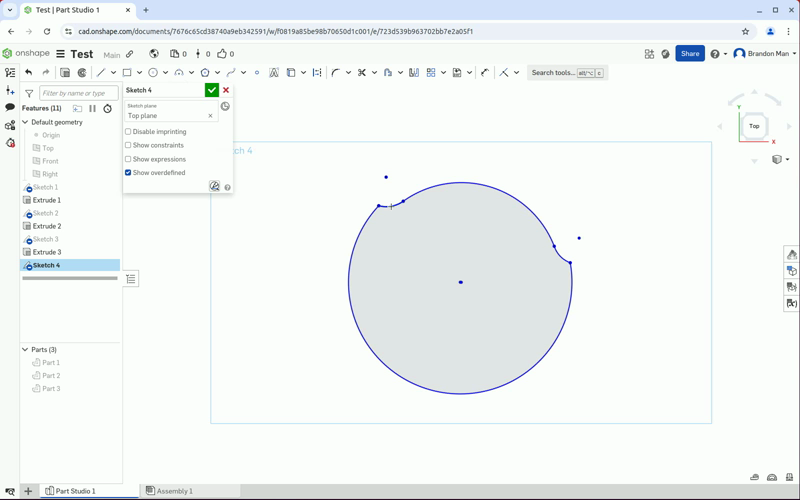
key_down(shift)
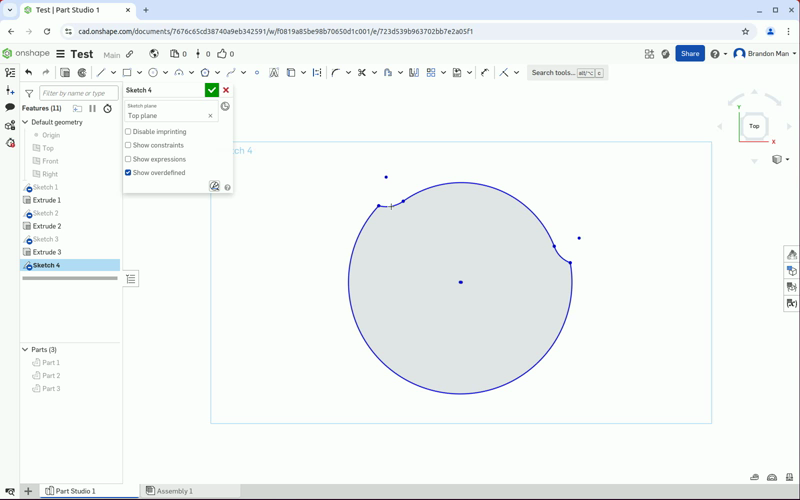
mouse_move(446, 221)
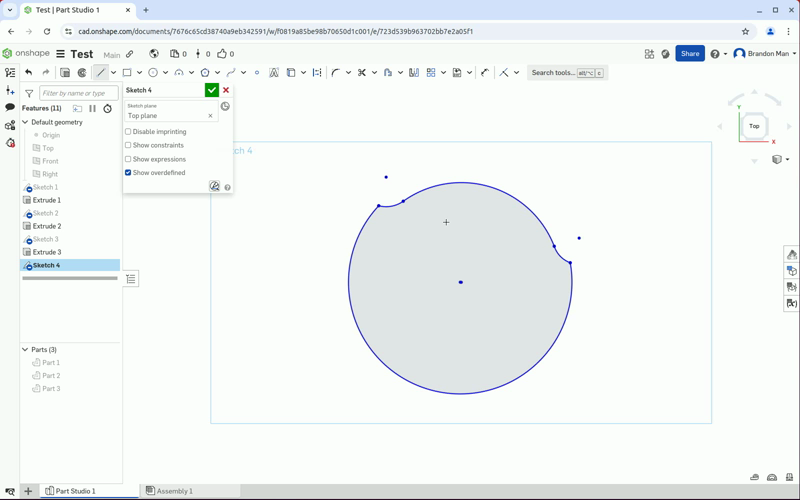
click(446, 221)
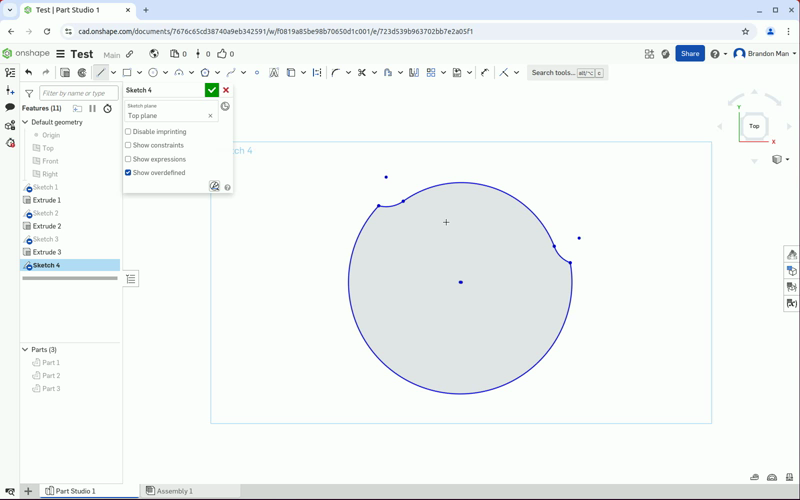
key_up(shift)
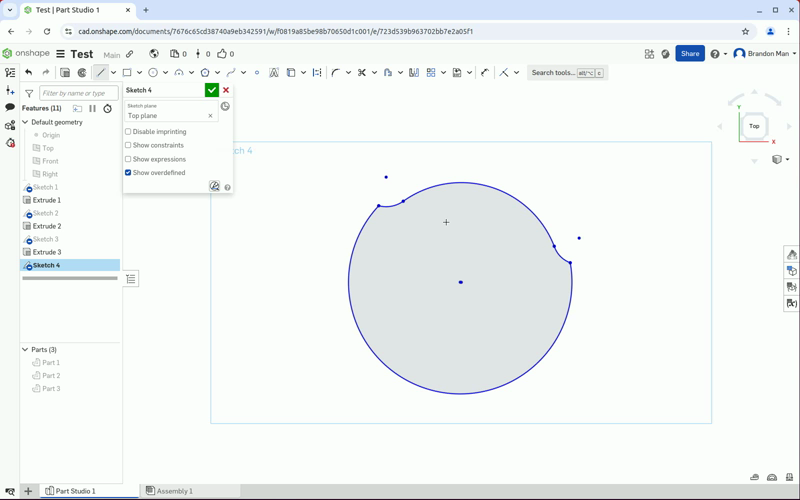
key_down(shift)
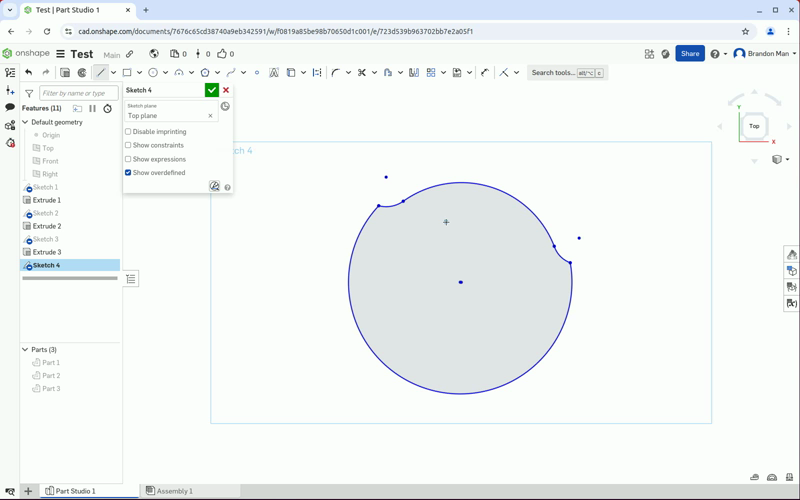
mouse_move(476, 221)
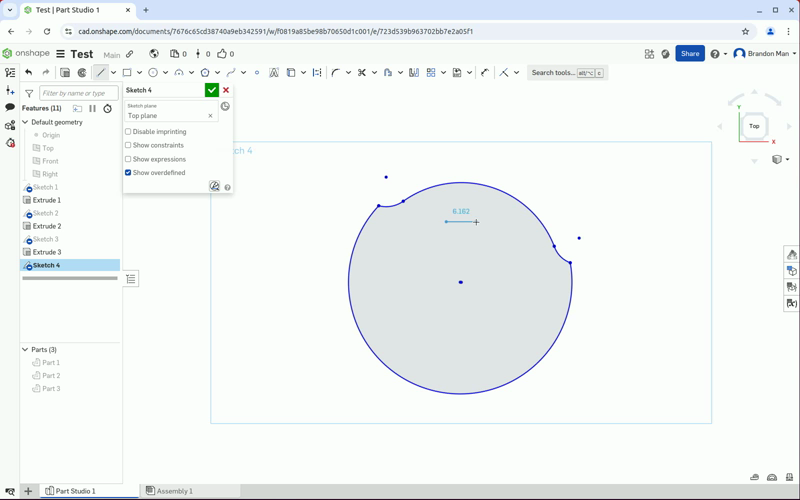
mouse_move(474, 221)
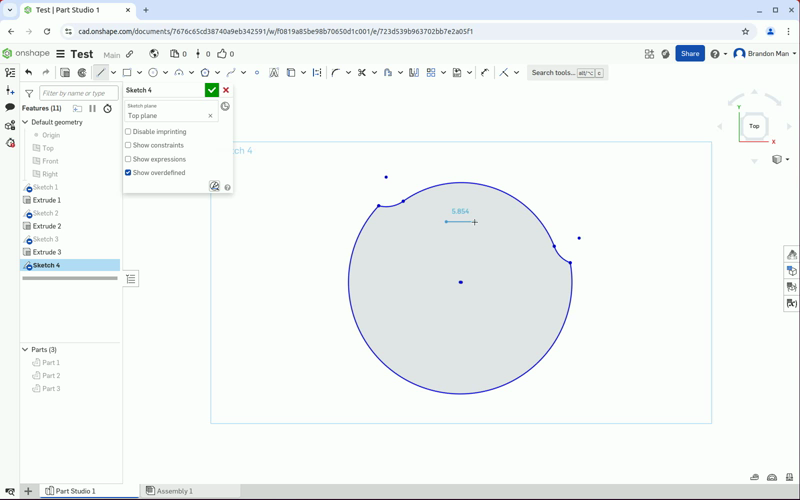
click(474, 221)
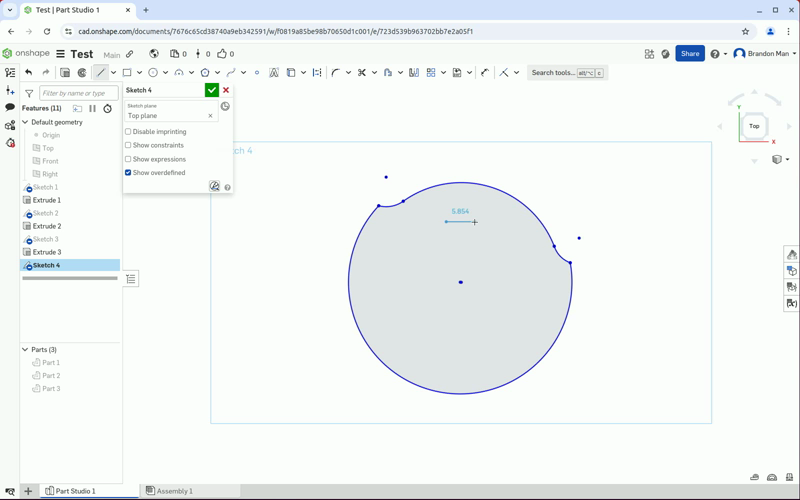
key_up(shift)
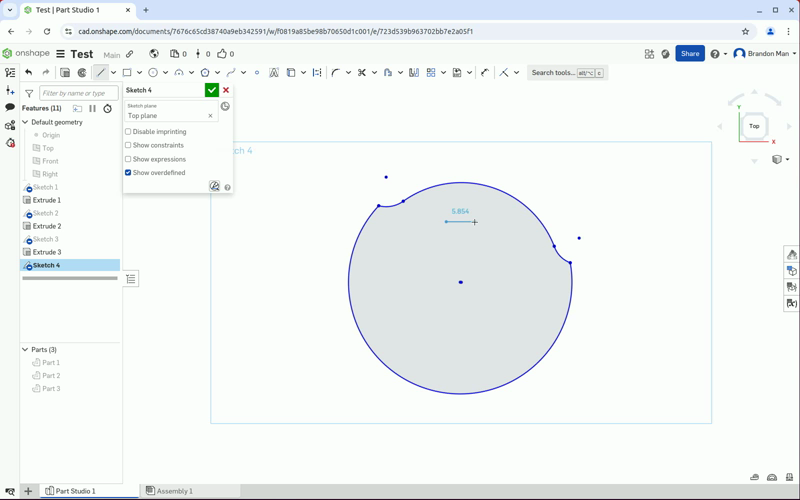
key_down(shift)
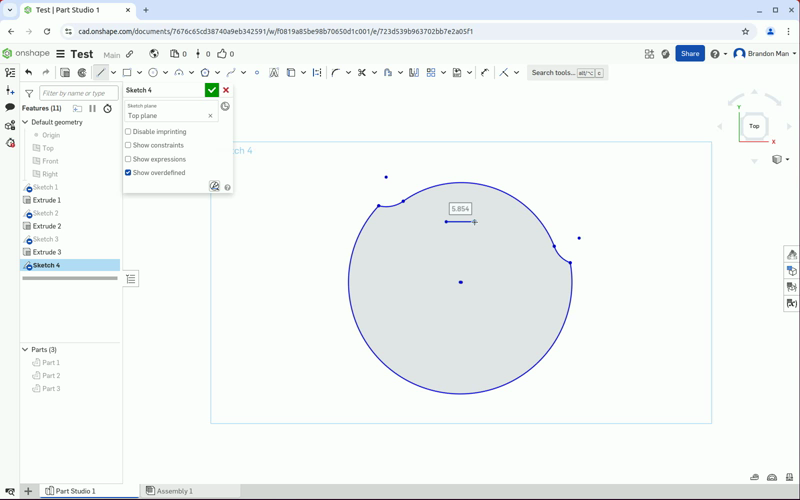
mouse_move(504, 221)
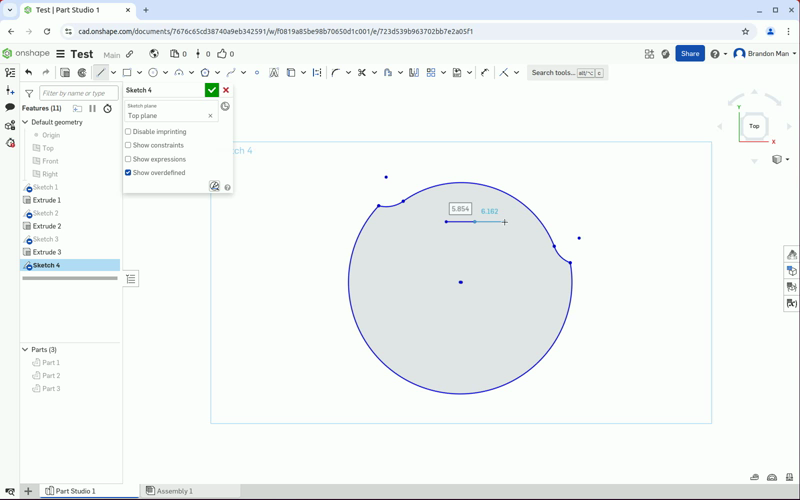
mouse_move(474, 207)
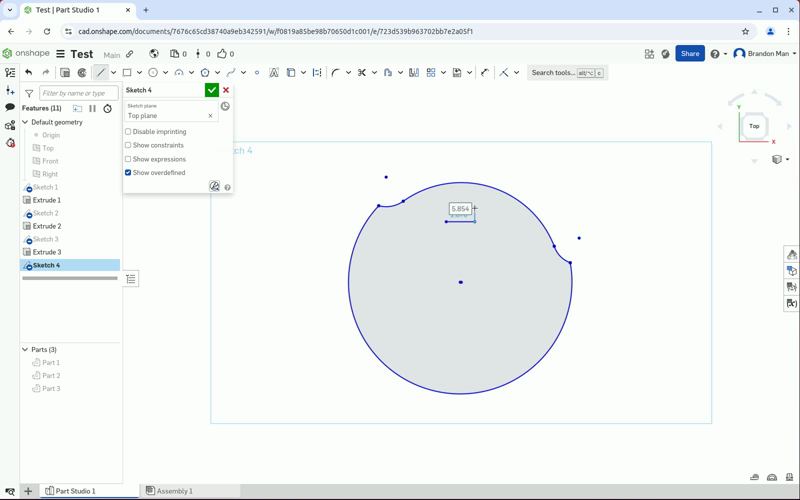
click(474, 207)
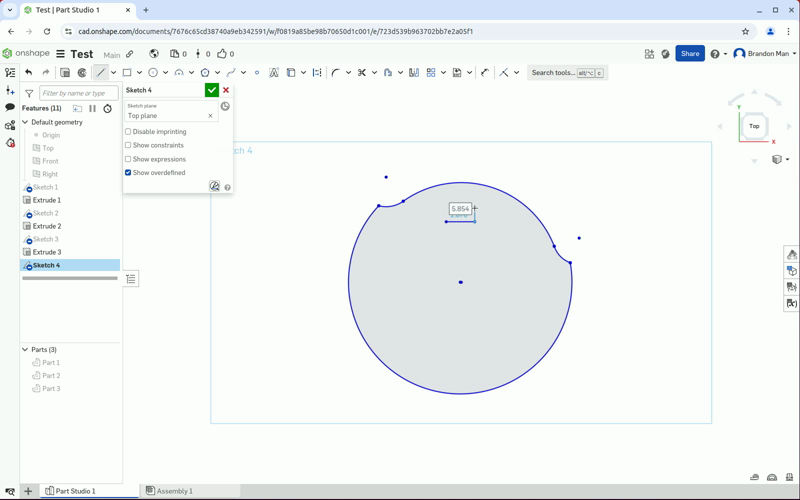
key_up(shift)
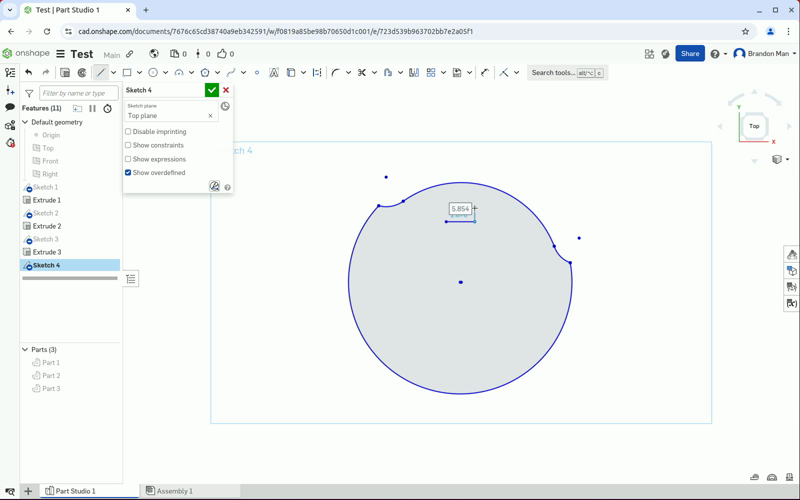
key(esc)
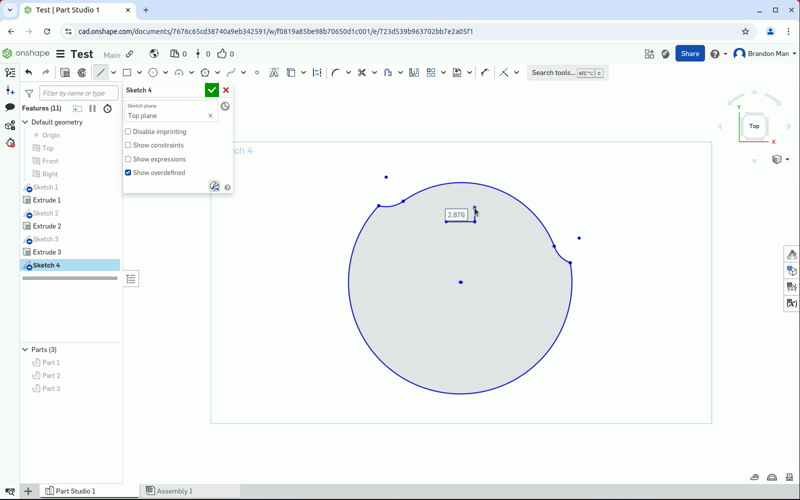
key(a)
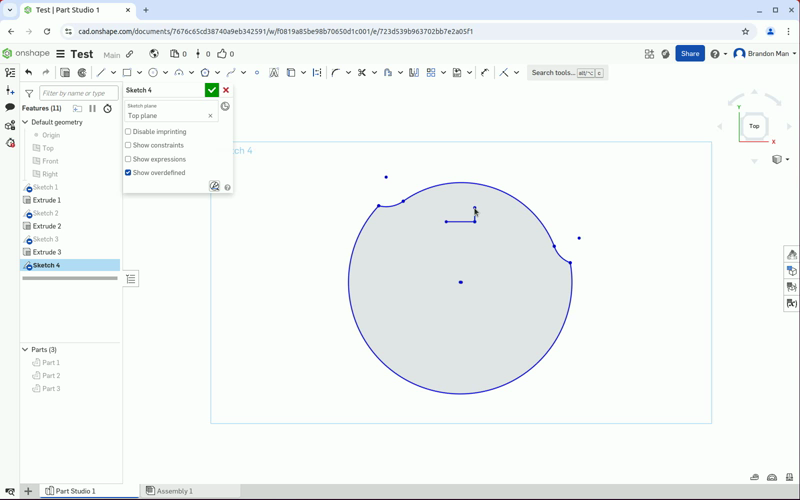
mouse_move(474, 207)
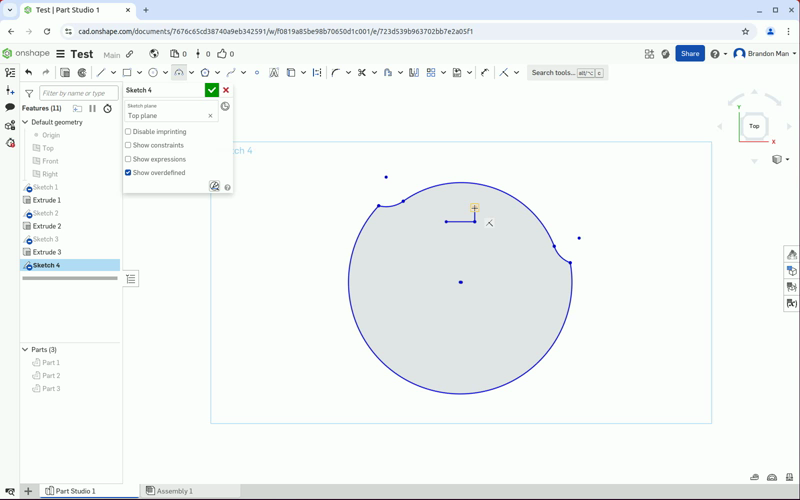
click(474, 207)
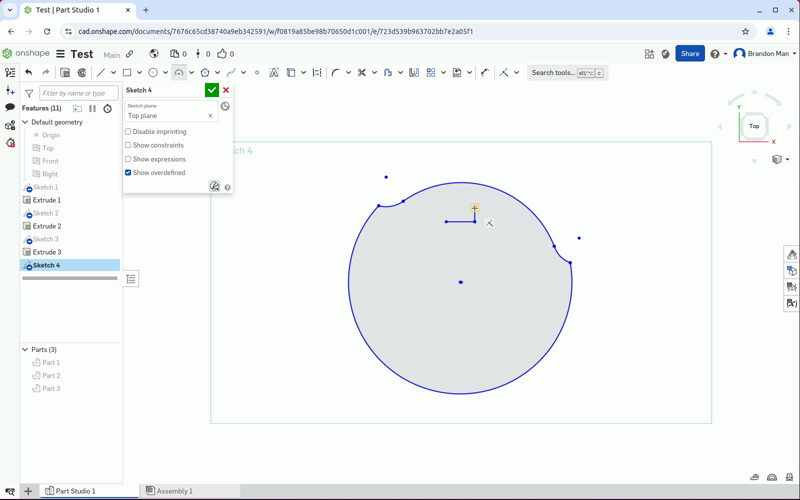
key_down(shift)
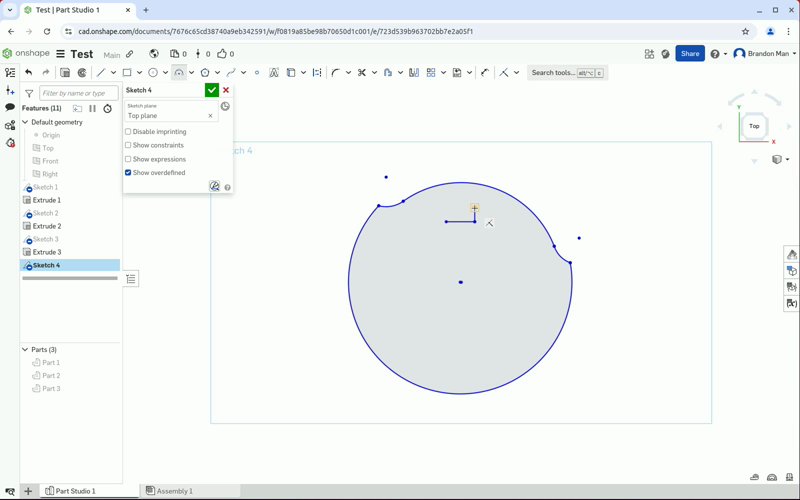
mouse_move(446, 207)
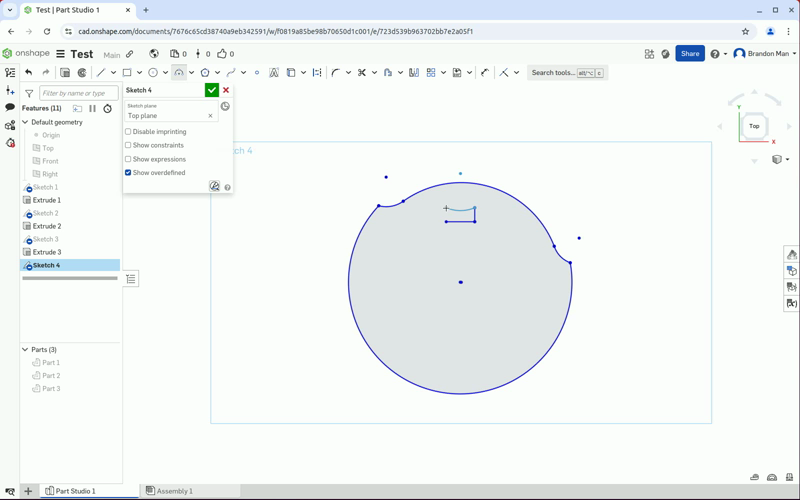
click(446, 207)
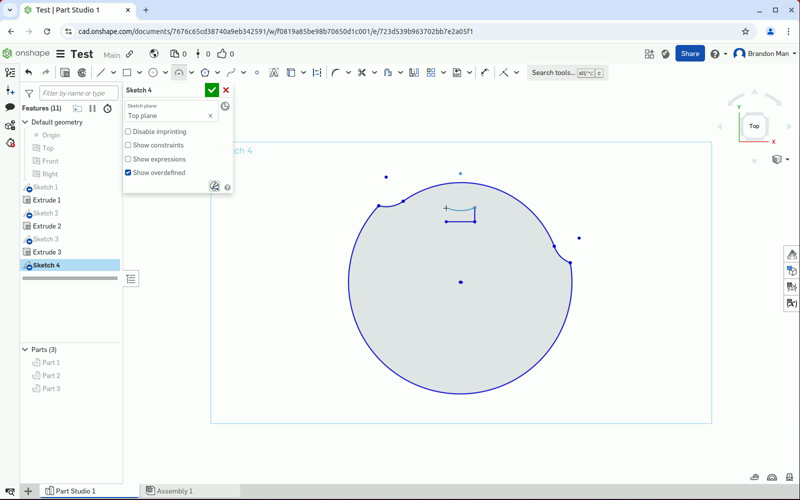
mouse_move(460, 362)
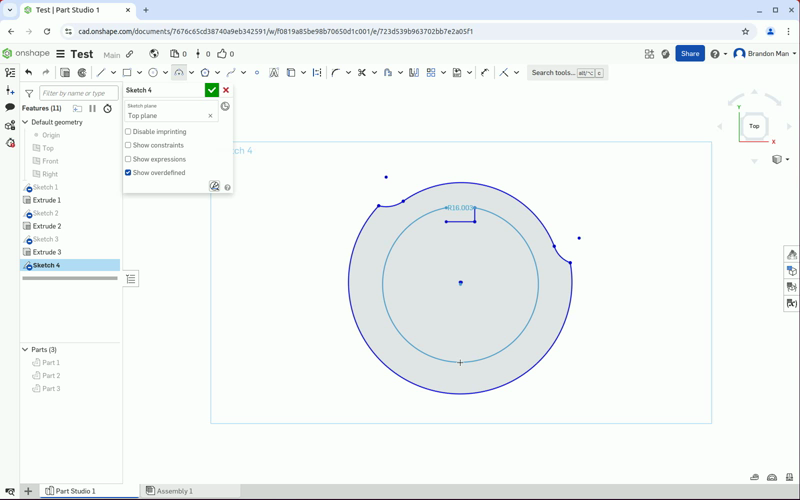
click(460, 362)
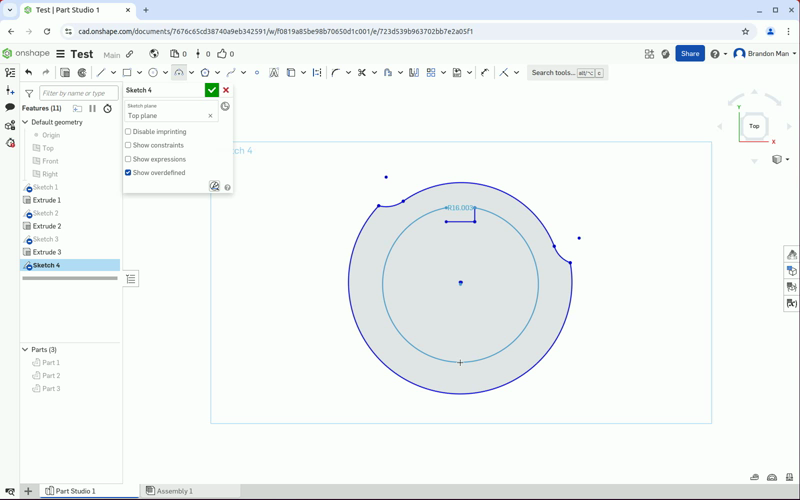
key_up(shift)
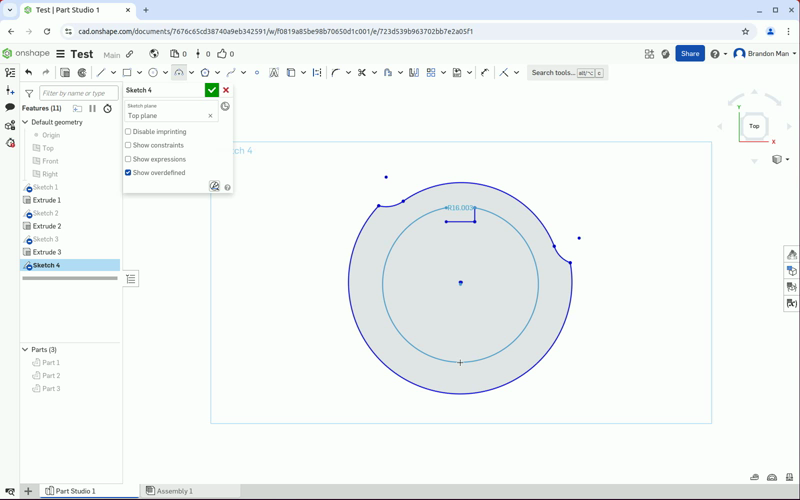
key(esc)
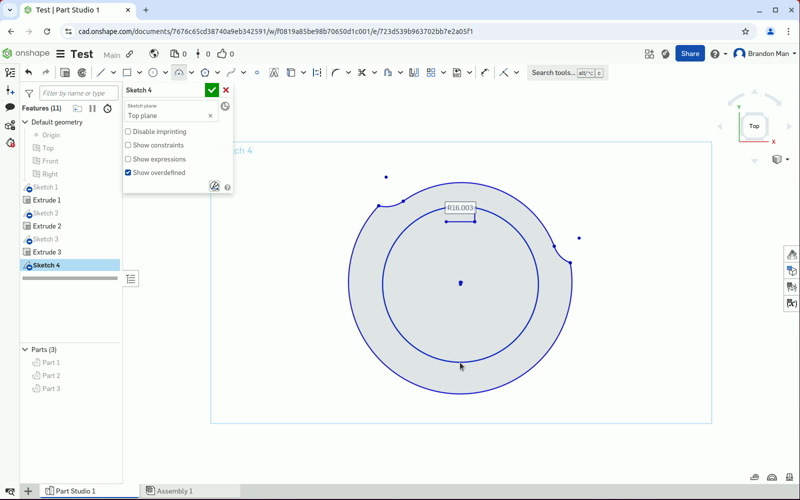
key(l)
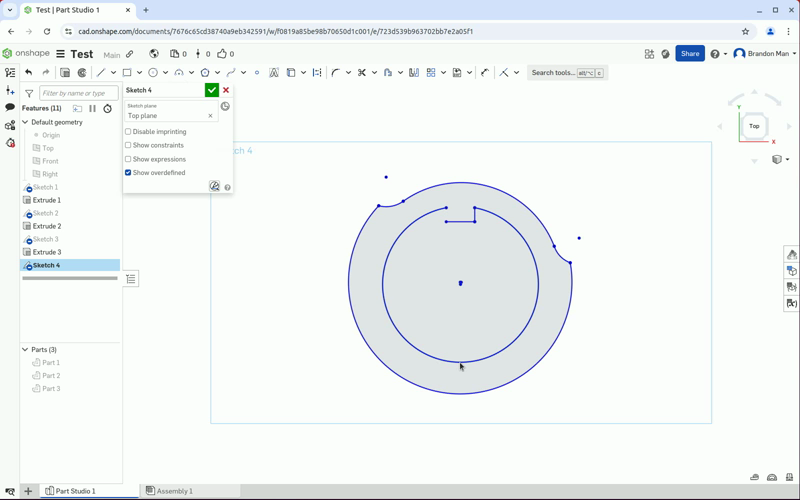
mouse_move(446, 207)
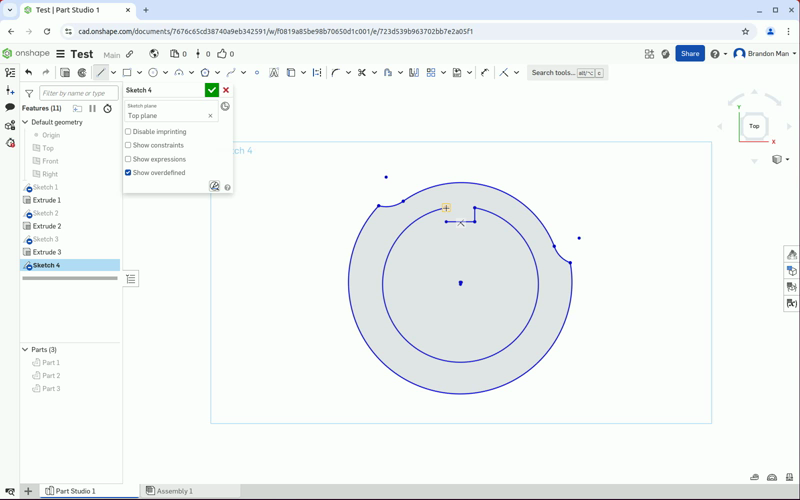
click(446, 207)
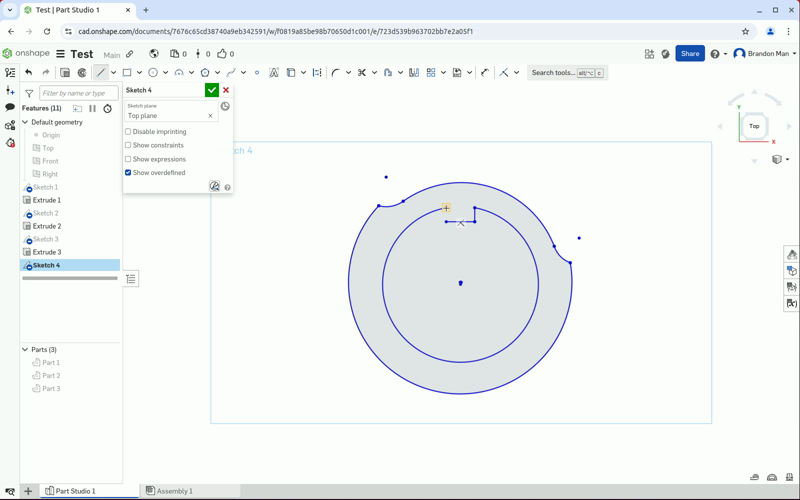
mouse_move(476, 207)
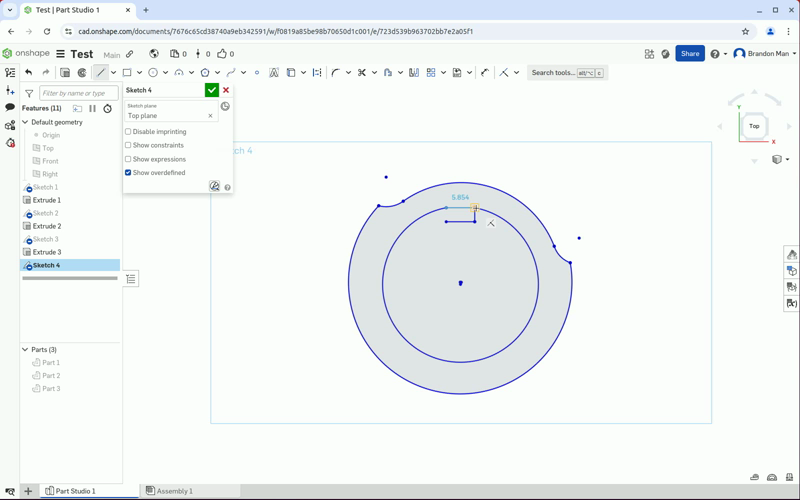
key_down(shift)
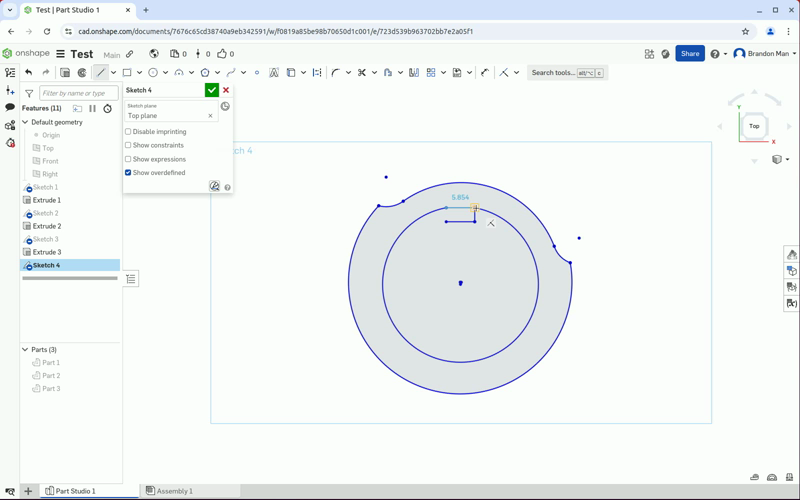
mouse_move(446, 221)
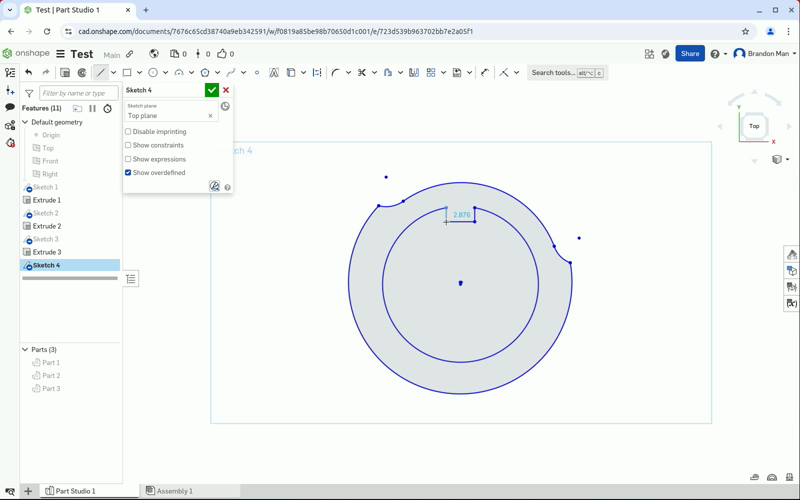
key_up(shift)
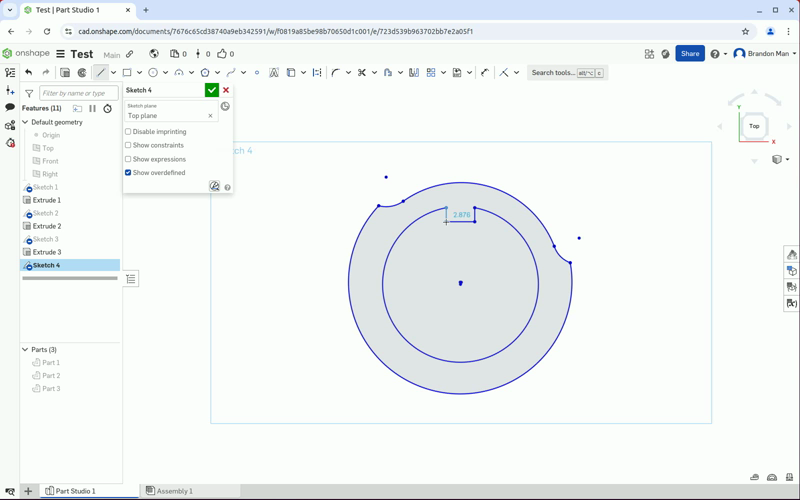
click(446, 221)
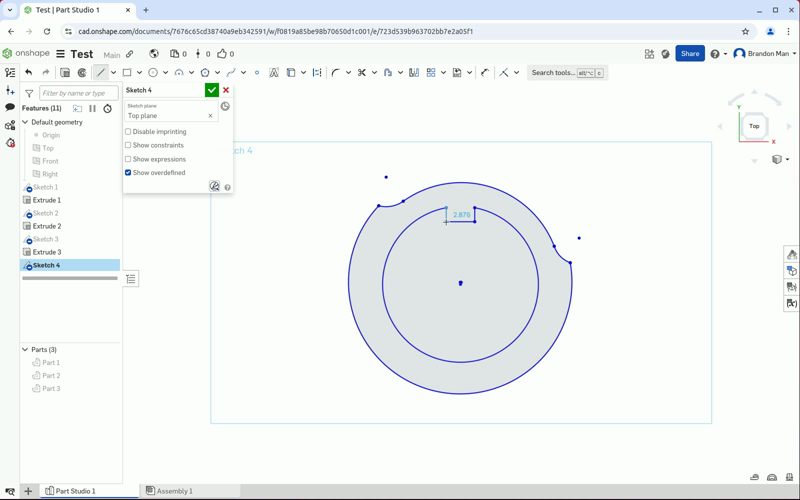
key(esc)
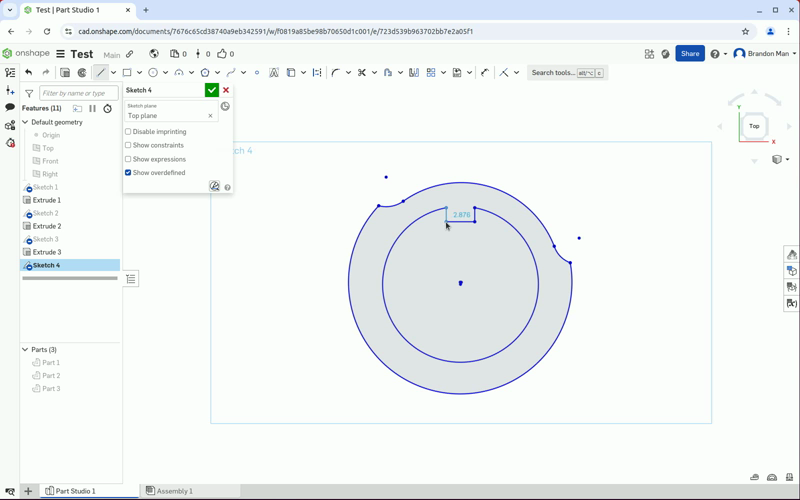
mouse_move(397, 348)
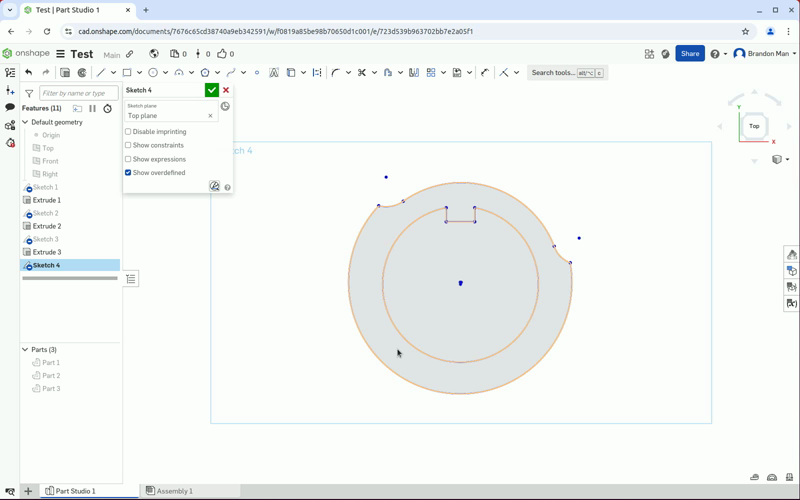
click(397, 348)
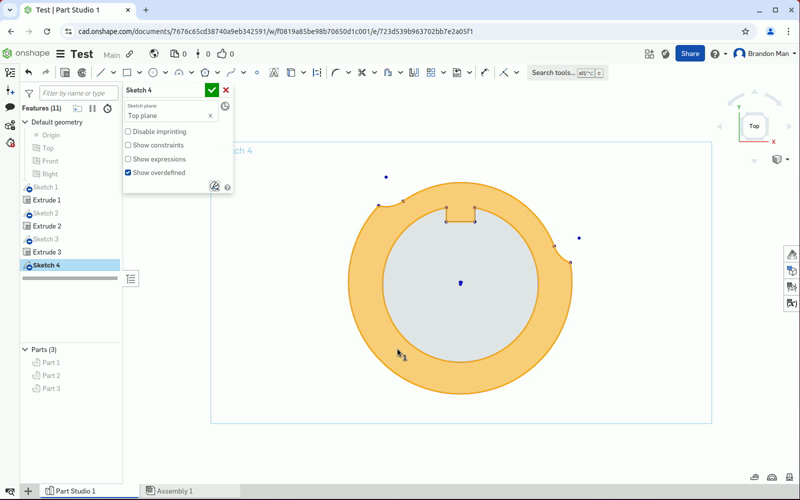
mouse_move(73, 352)
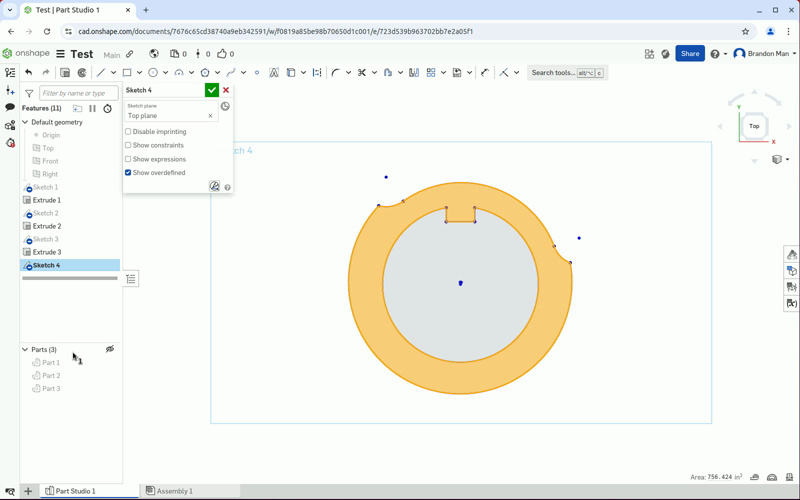
key(shift+y)
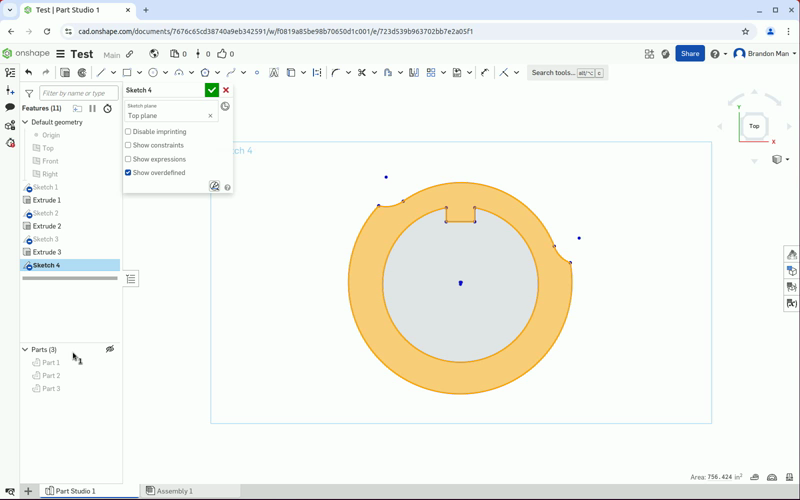
key(shift+e)
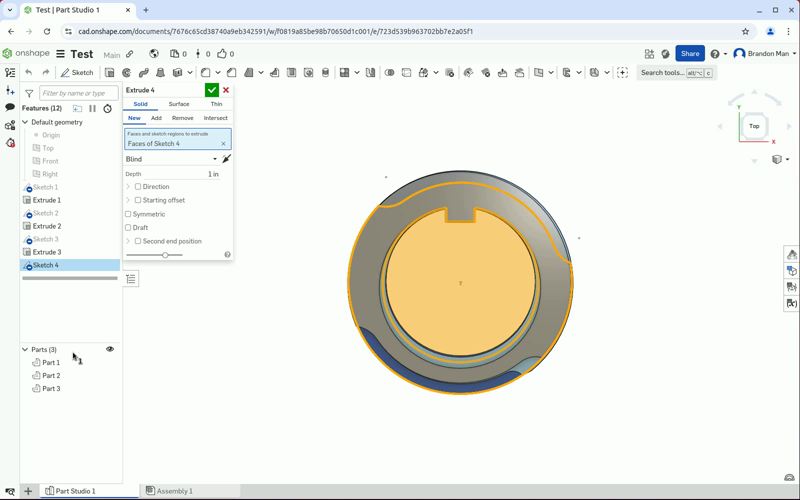
mouse_move(143, 106)
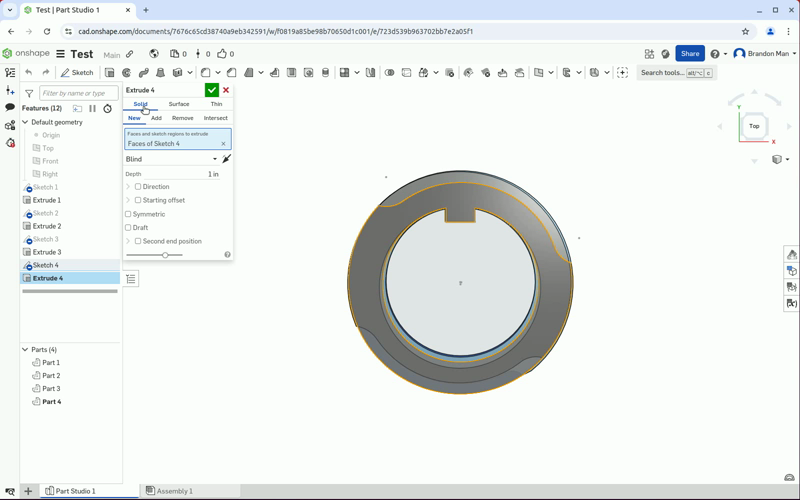
click(143, 106)
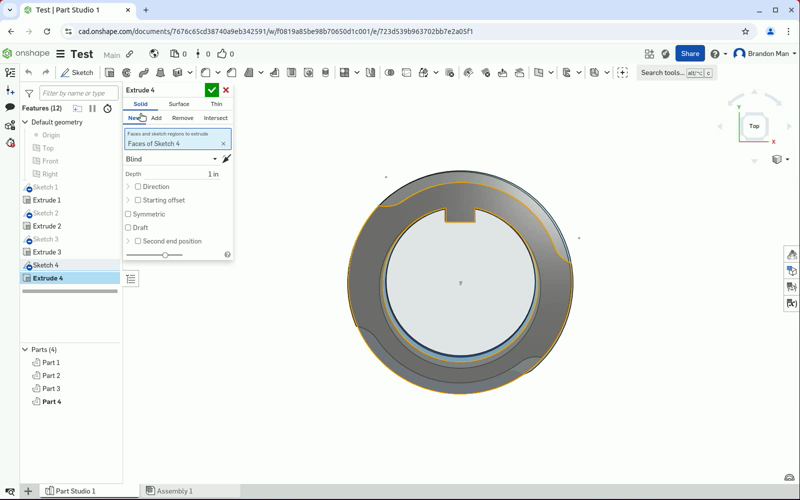
mouse_move(137, 120)
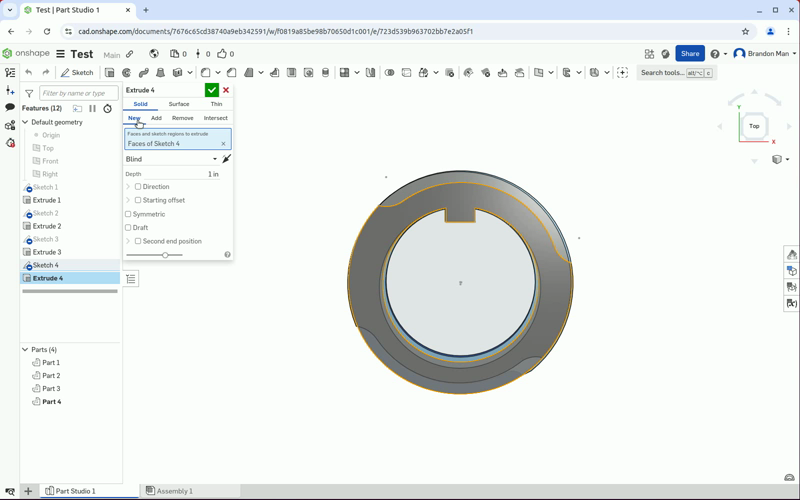
click(137, 120)
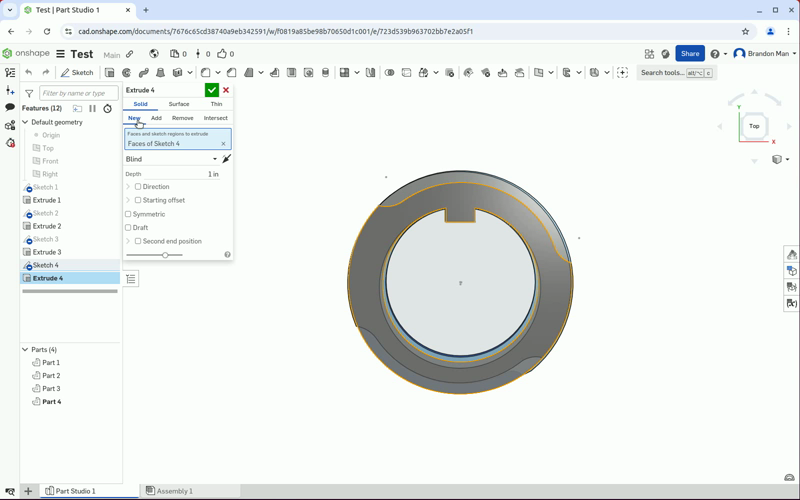
key(tab, 4)
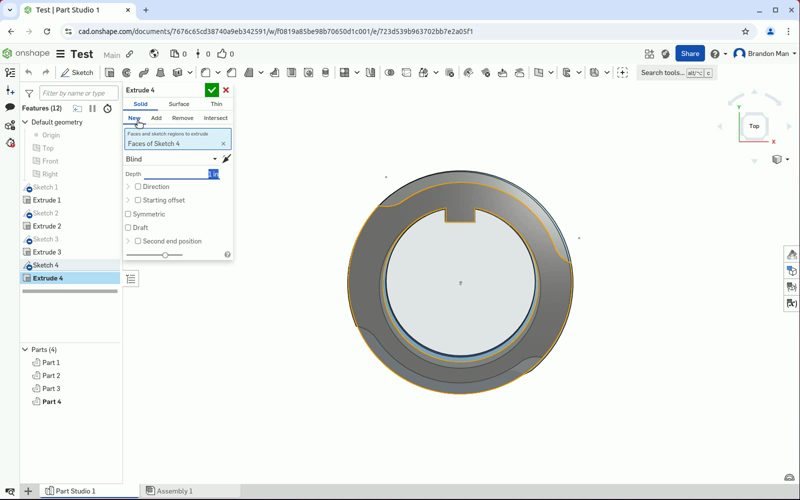
text(1.685)
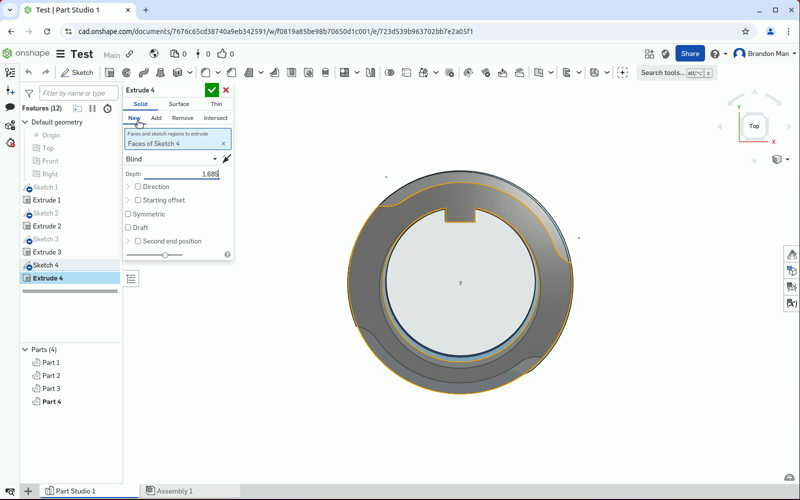
key(enter)
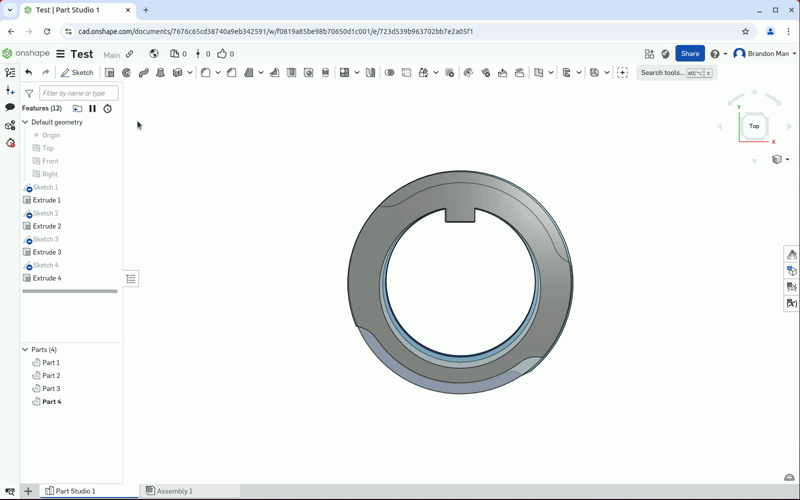
key(shift+h)
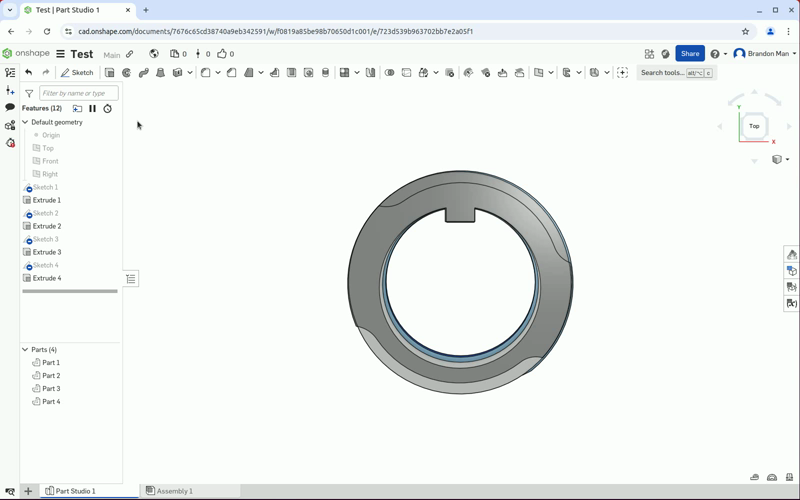
key(shift+h)
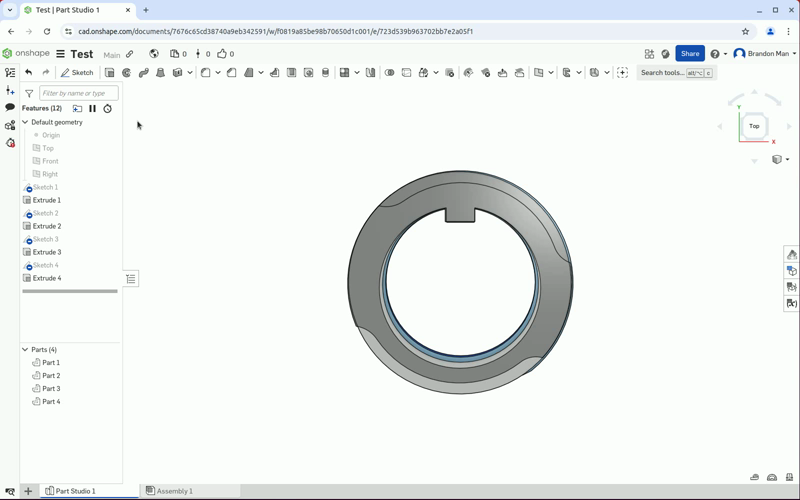
key(shift+7)
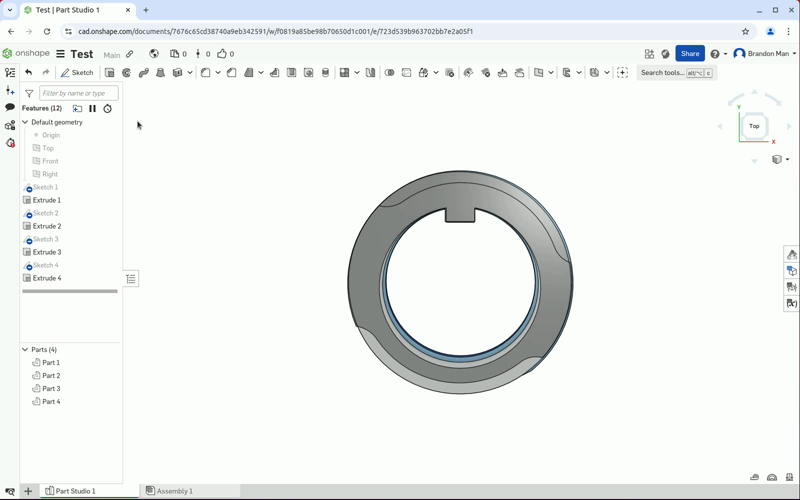
key(up, 3)
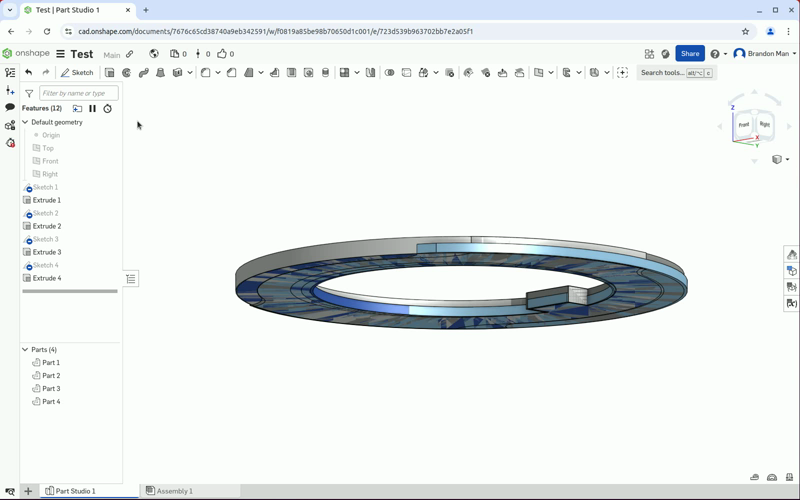
key(left, 3)
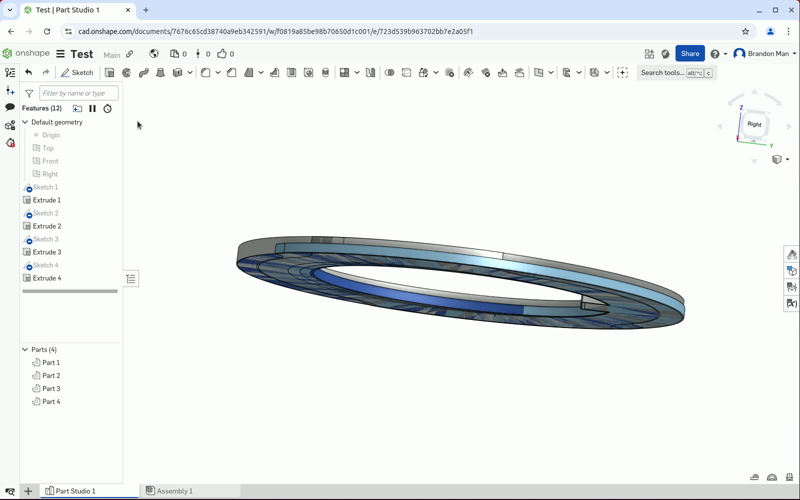
key(right, 3)
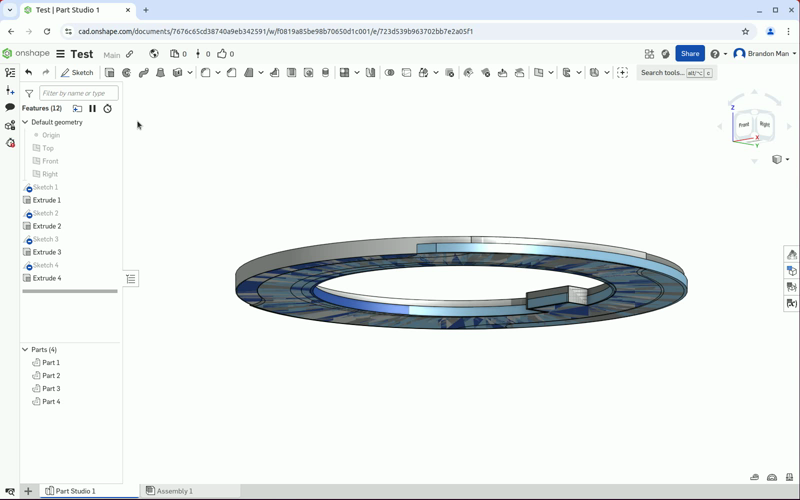
key(down, 3)
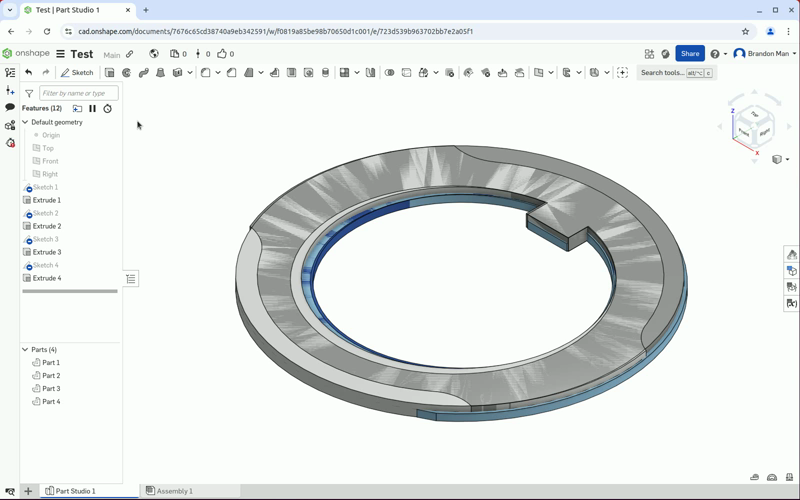
mouse_move(73, 189)
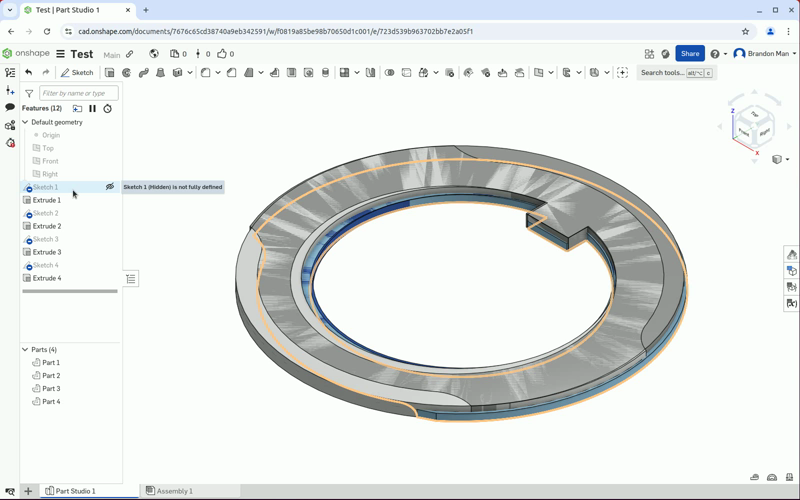
click(73, 189)